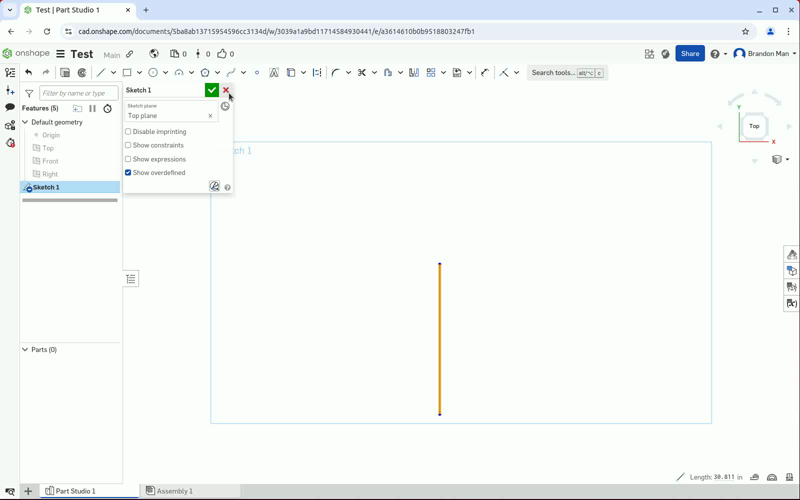
key(shift+h)
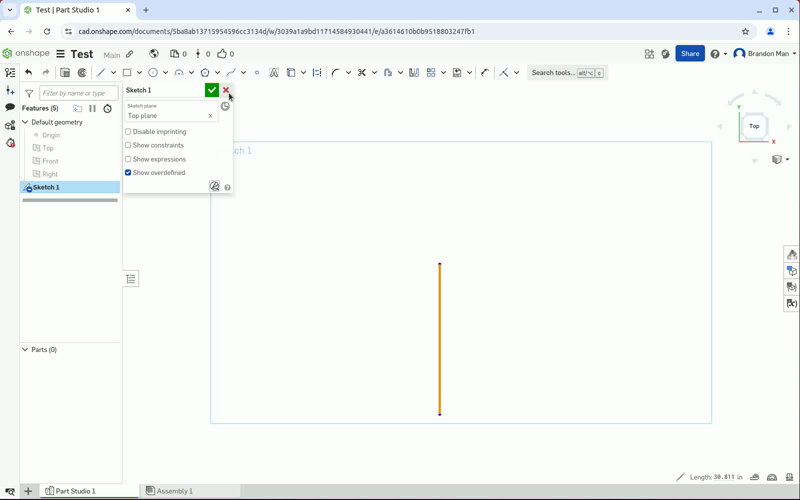
key(shift+s)
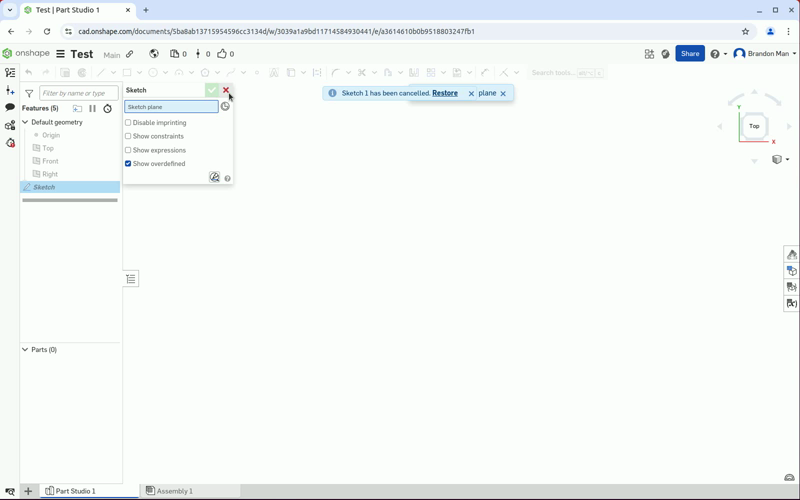
mouse_move(73, 150)
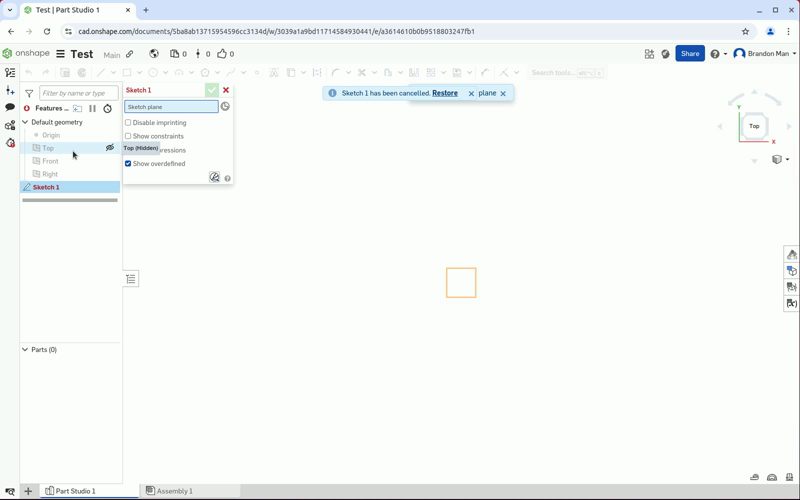
click(73, 150)
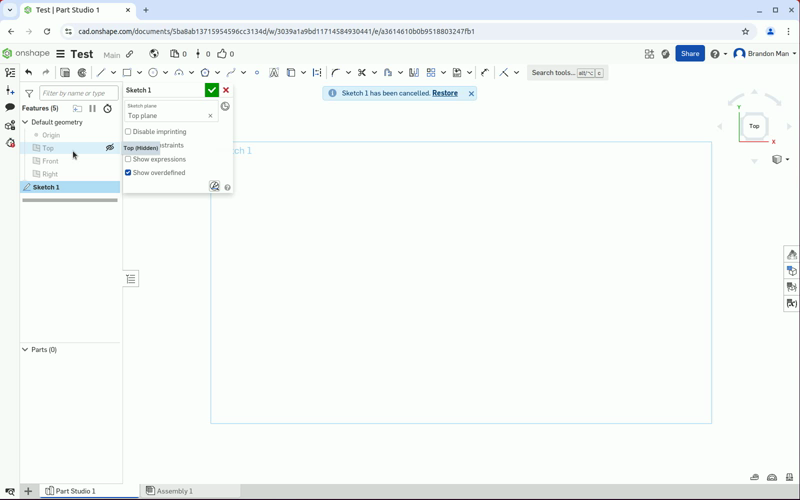
mouse_move(73, 352)
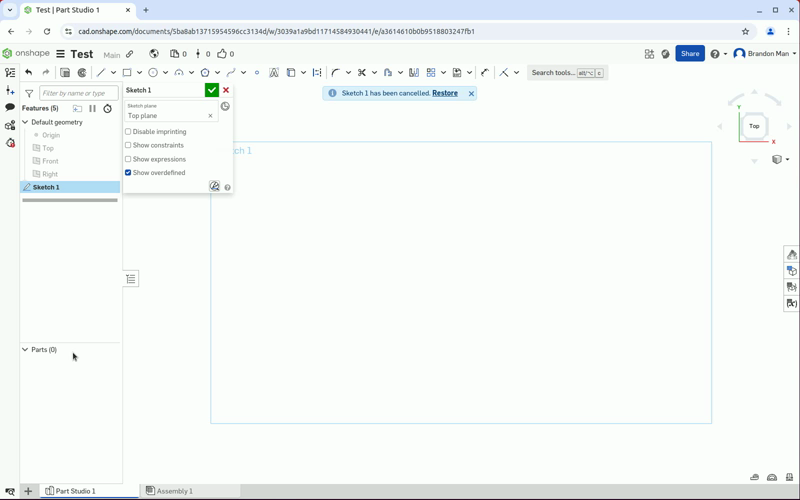
key(y)
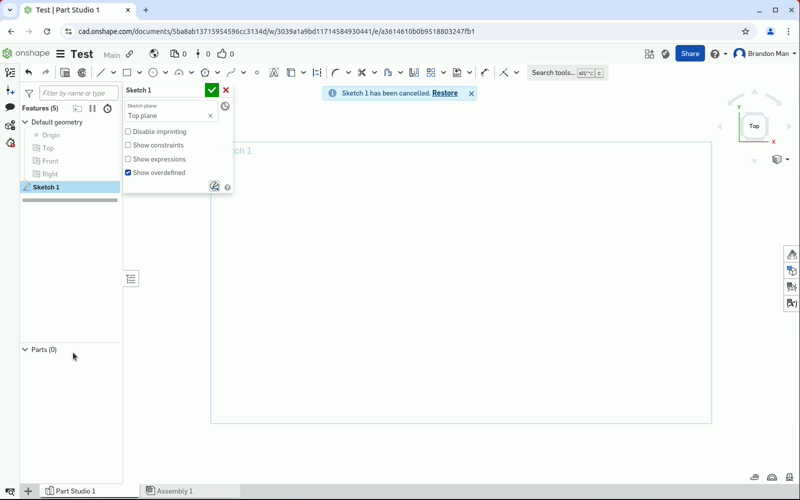
key(c)
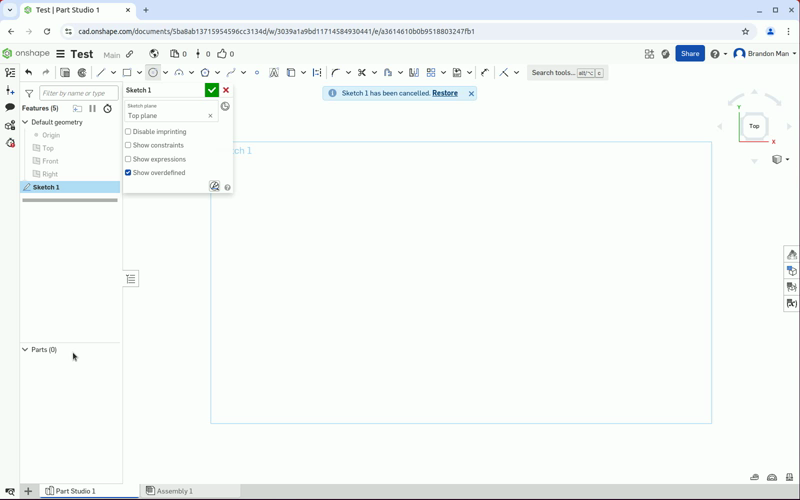
key_down(shift)
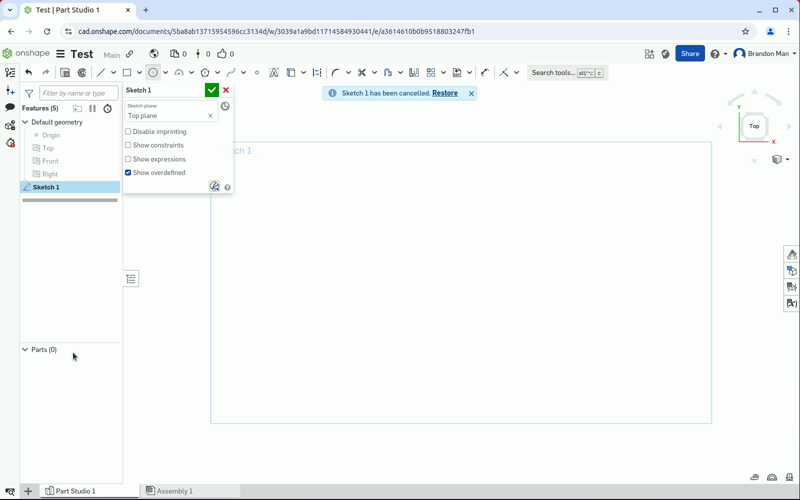
mouse_move(423, 247)
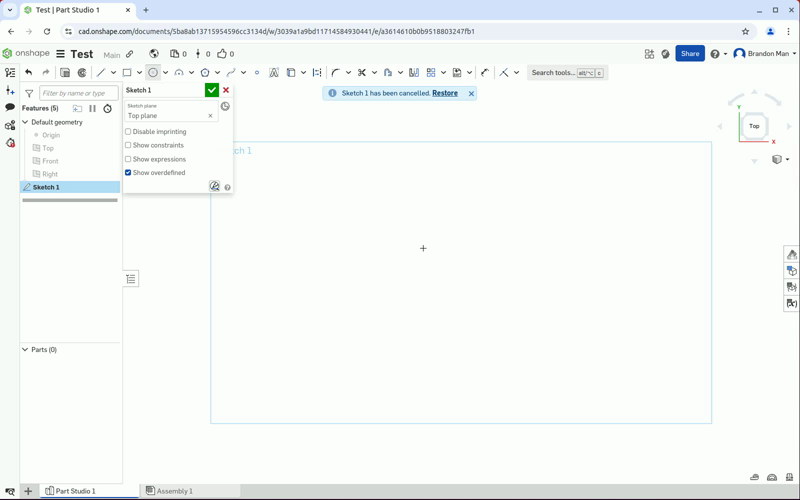
click(423, 247)
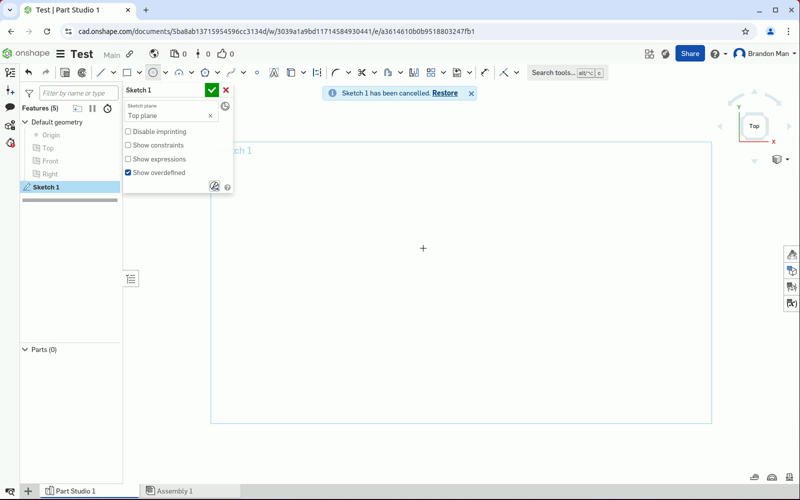
key_up(shift)
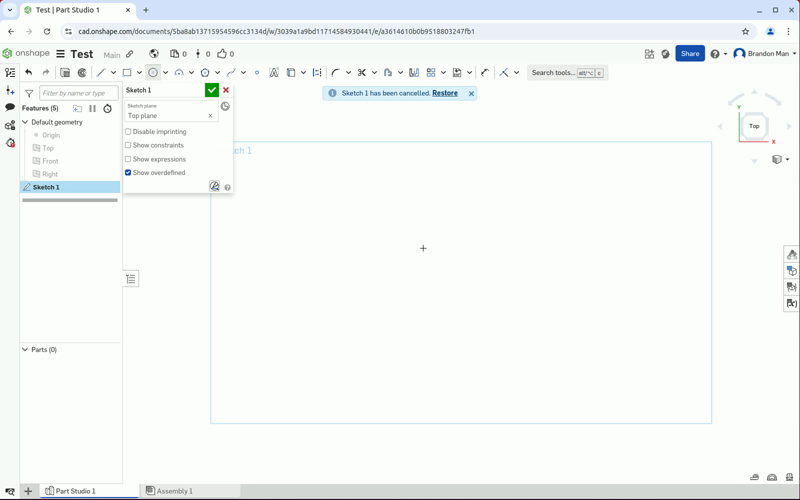
mouse_move(445, 247)
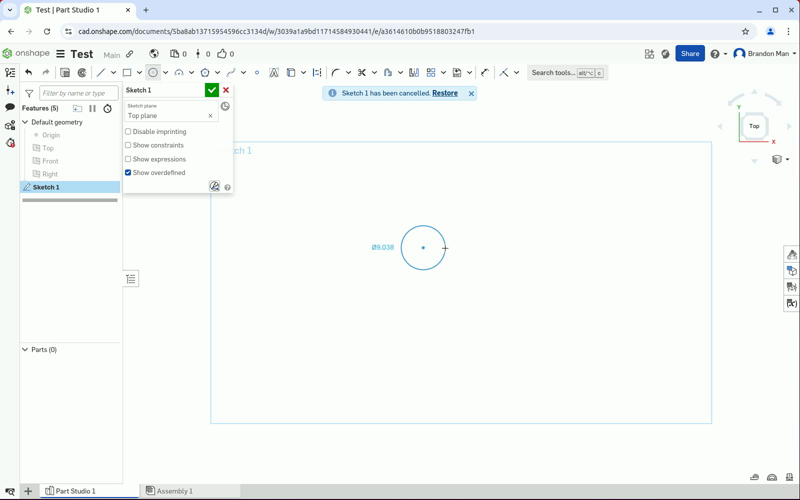
click(445, 247)
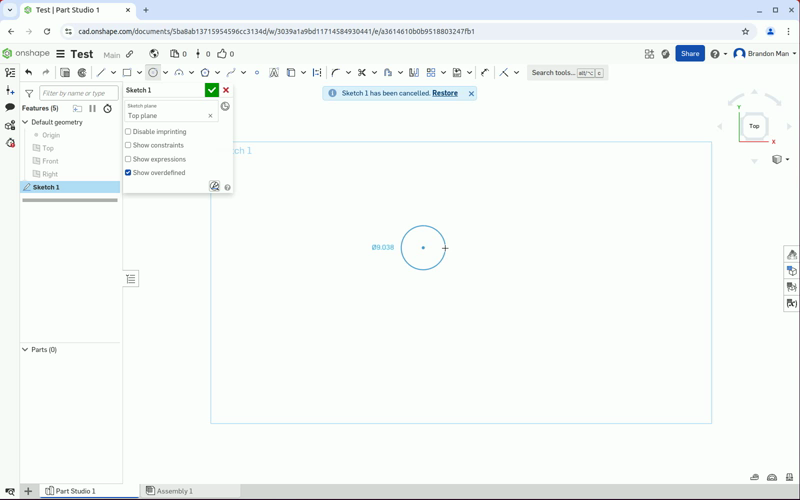
key(esc)
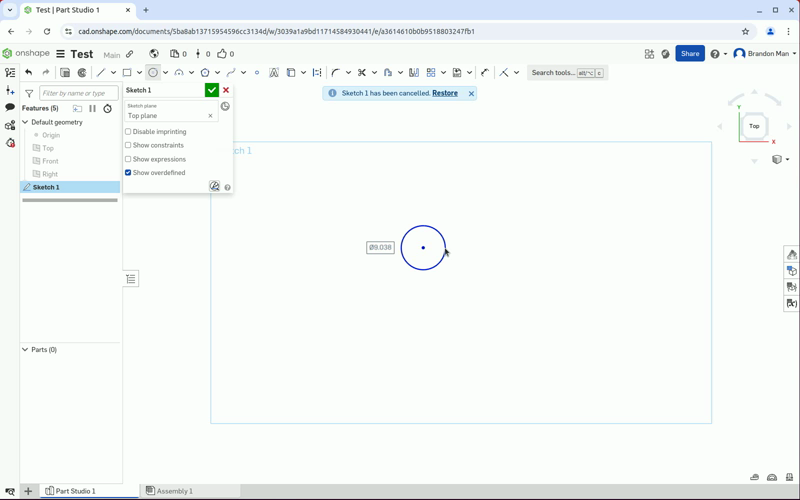
key(c)
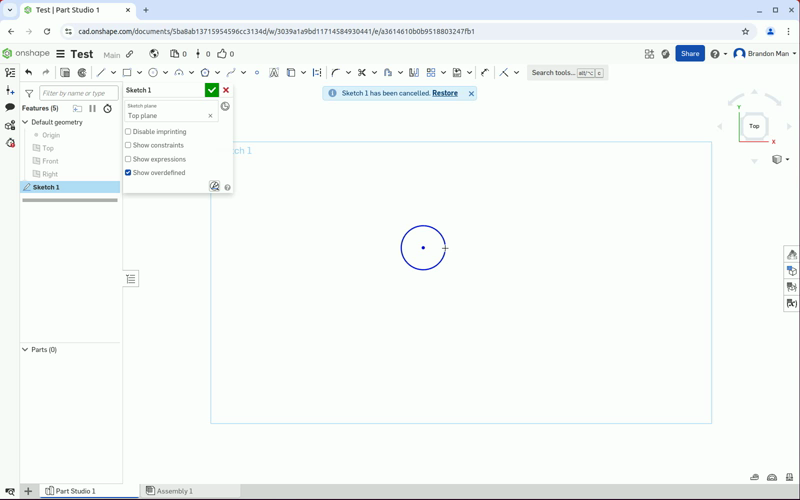
key_down(shift)
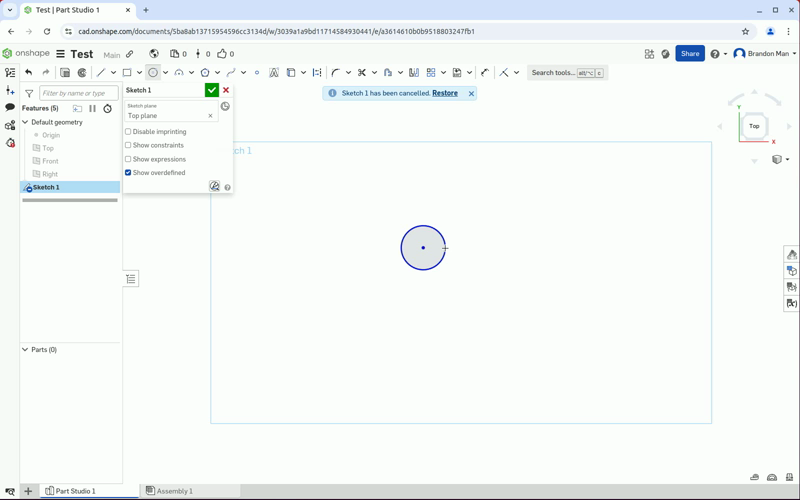
mouse_move(423, 247)
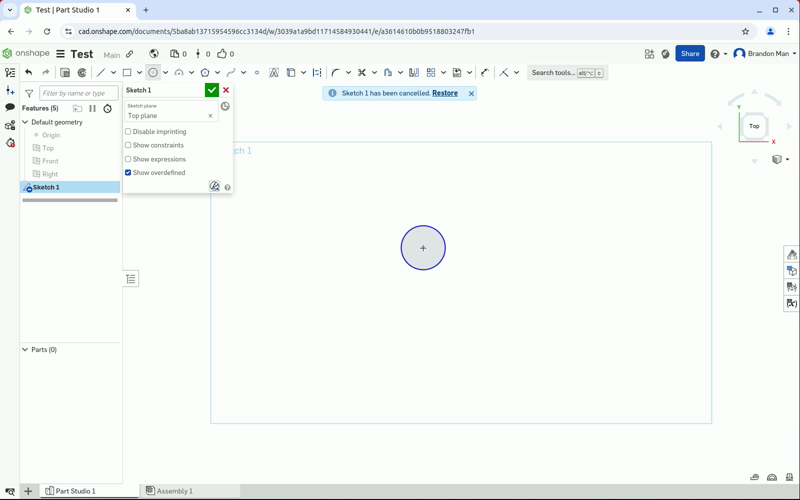
click(423, 247)
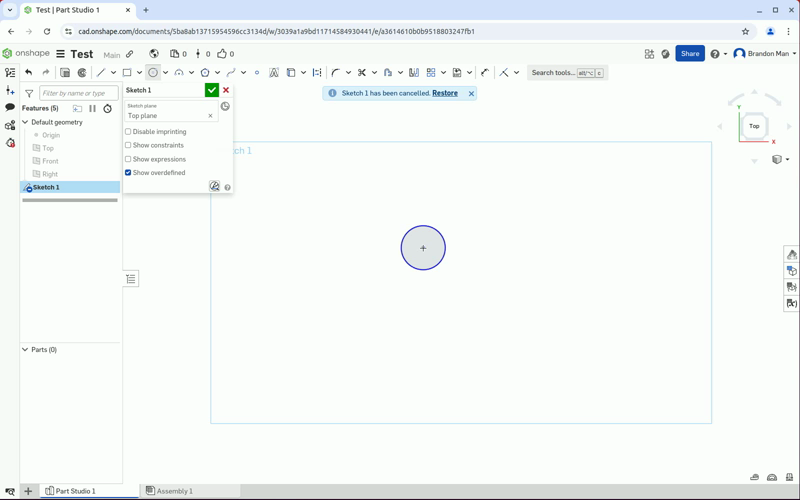
key_up(shift)
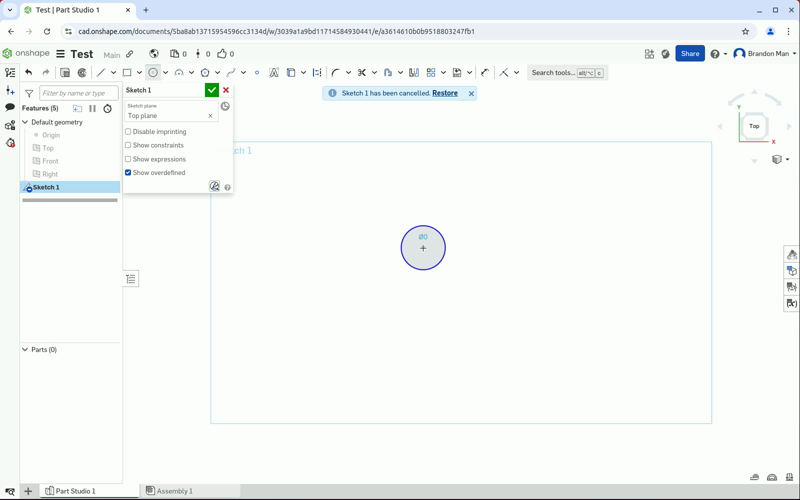
mouse_move(426, 247)
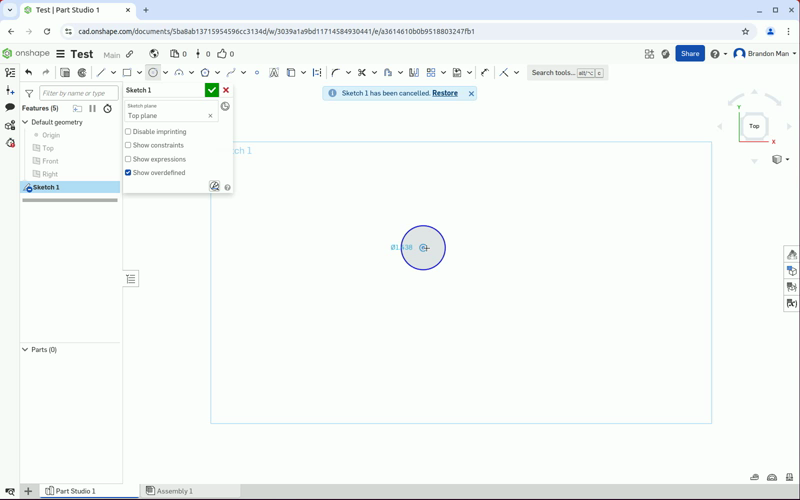
scroll(6)
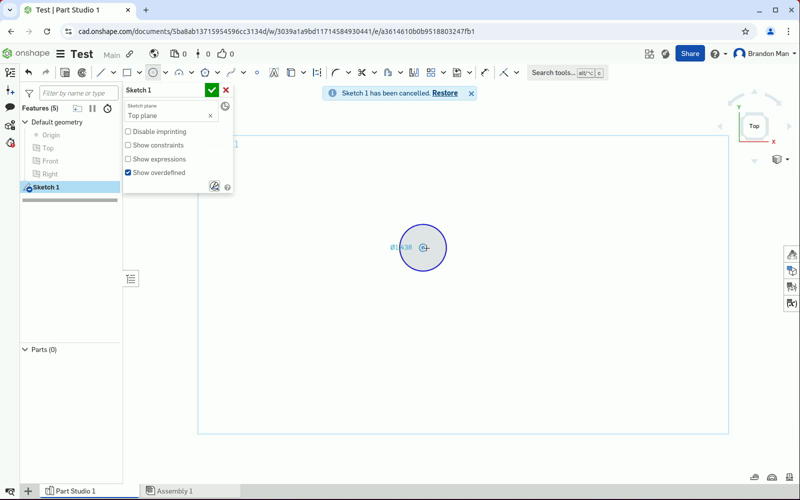
scroll(6)
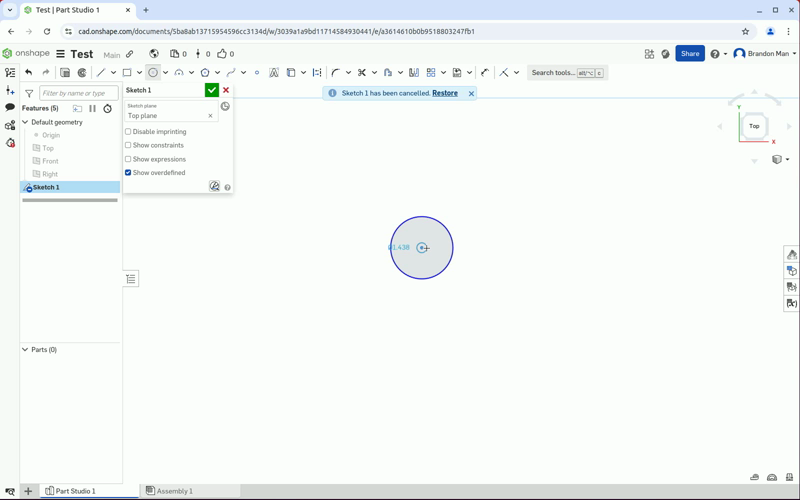
scroll(6)
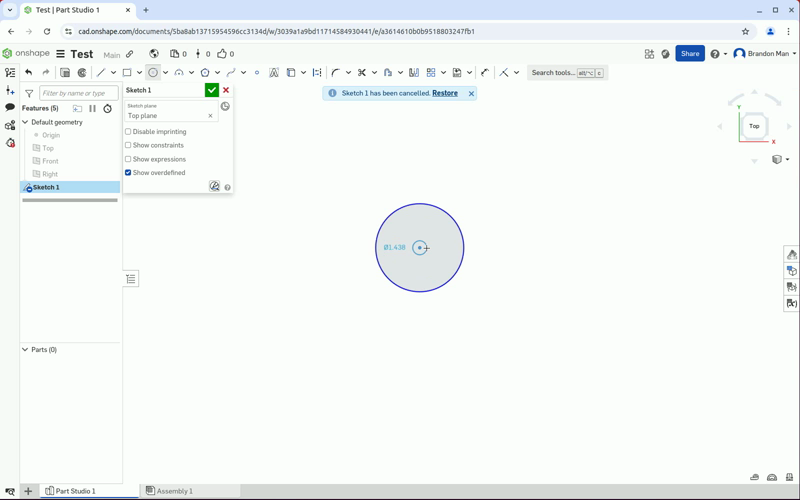
scroll(6)
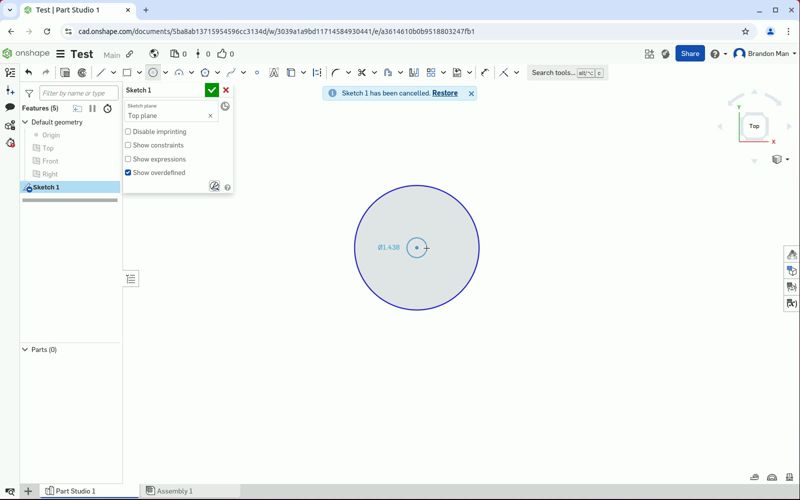
scroll(6)
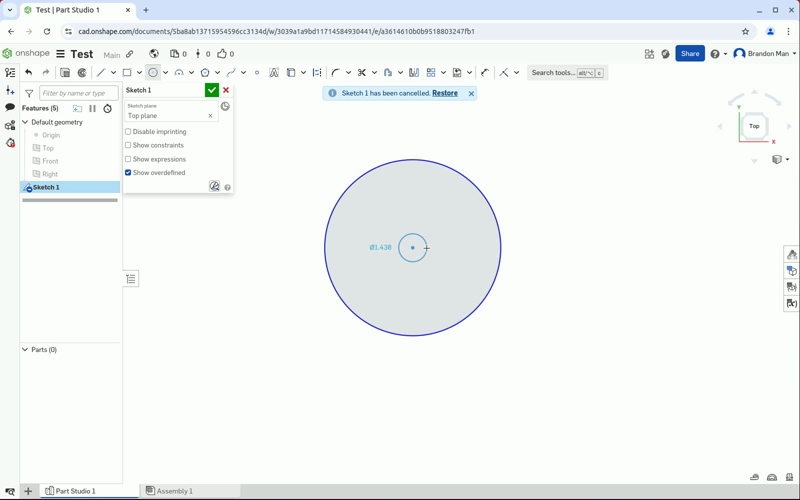
scroll(6)
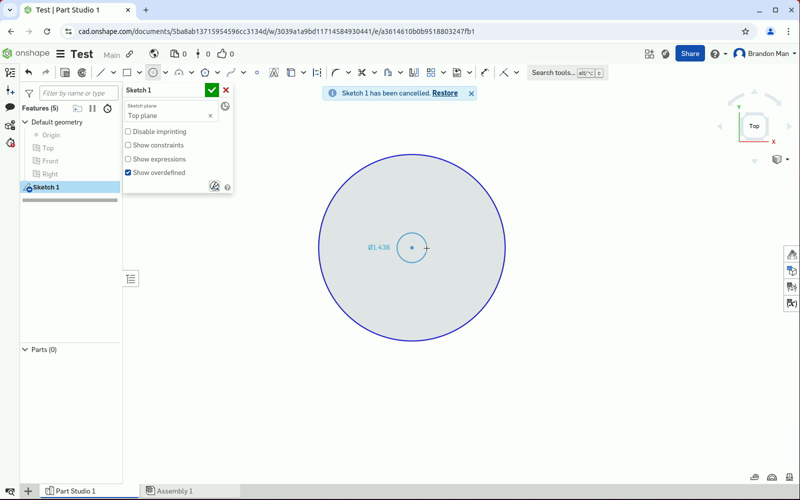
scroll(6)
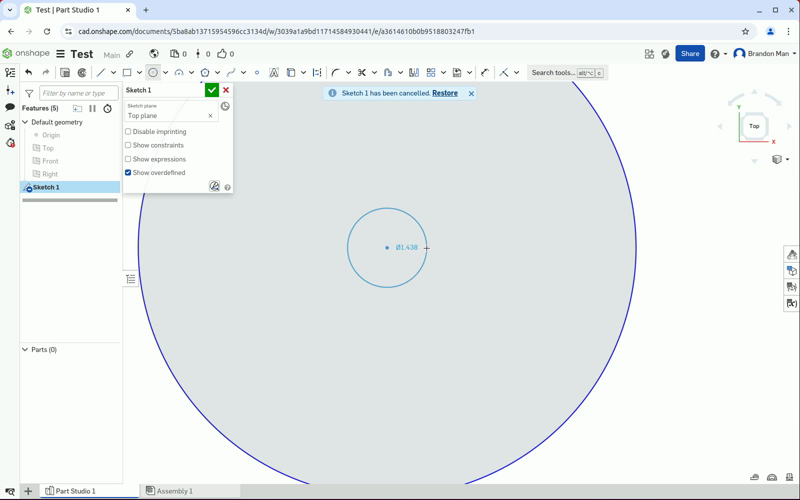
click(426, 247)
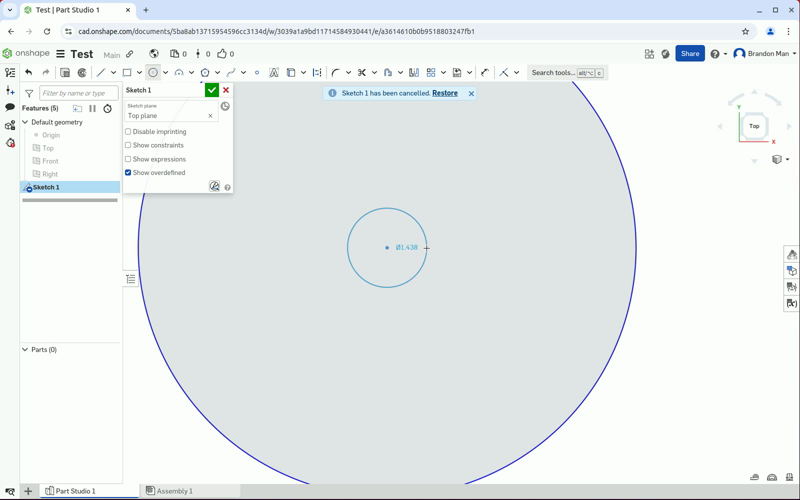
scroll(-6)
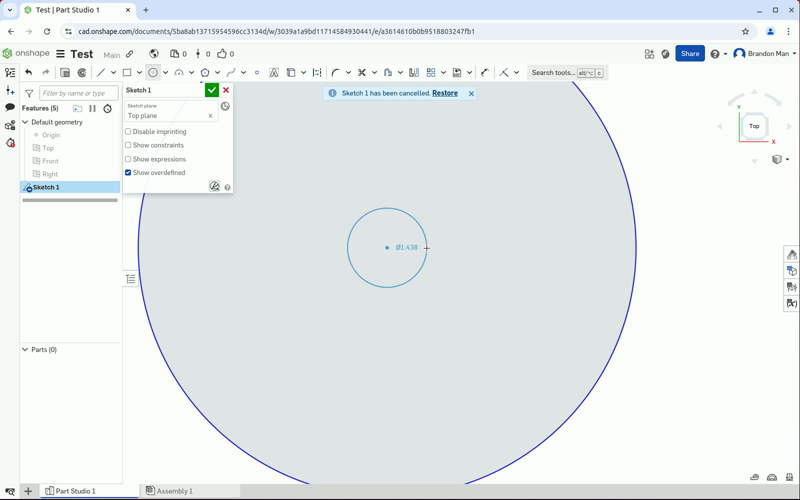
scroll(-6)
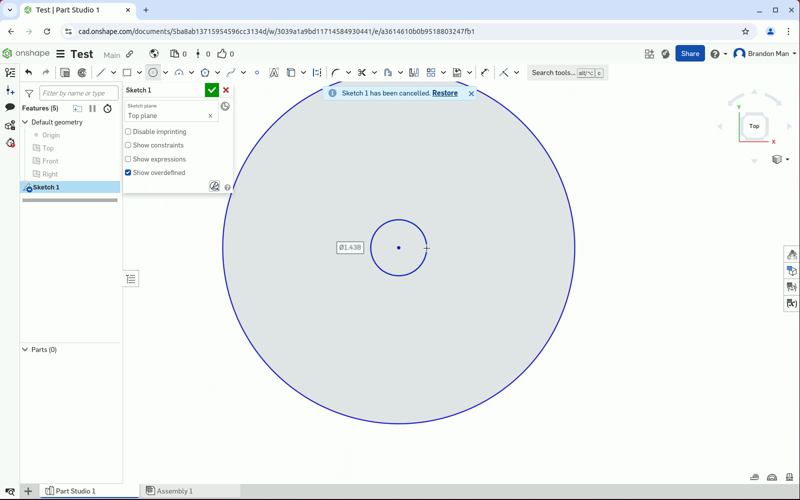
scroll(-6)
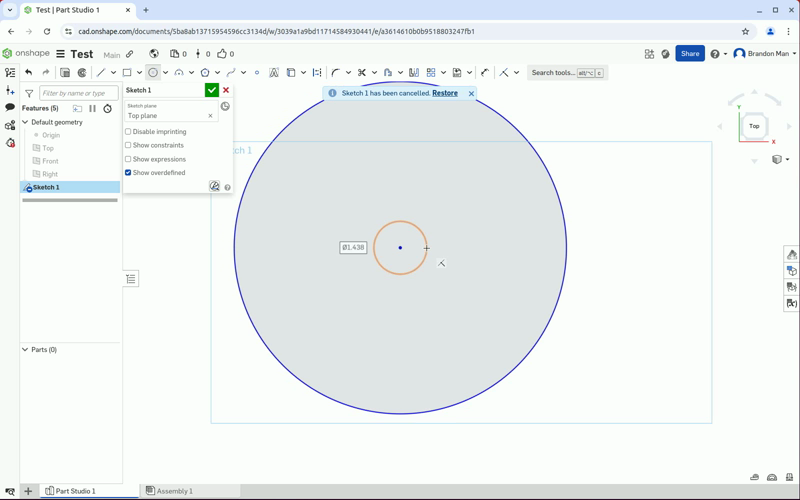
scroll(-6)
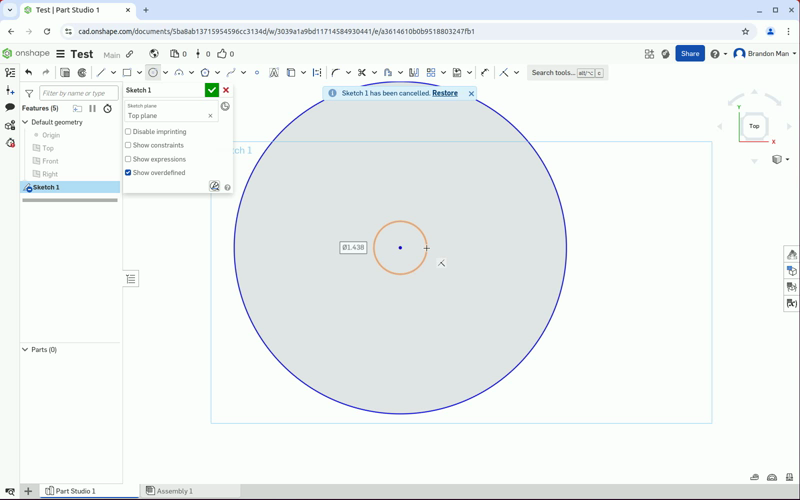
scroll(-6)
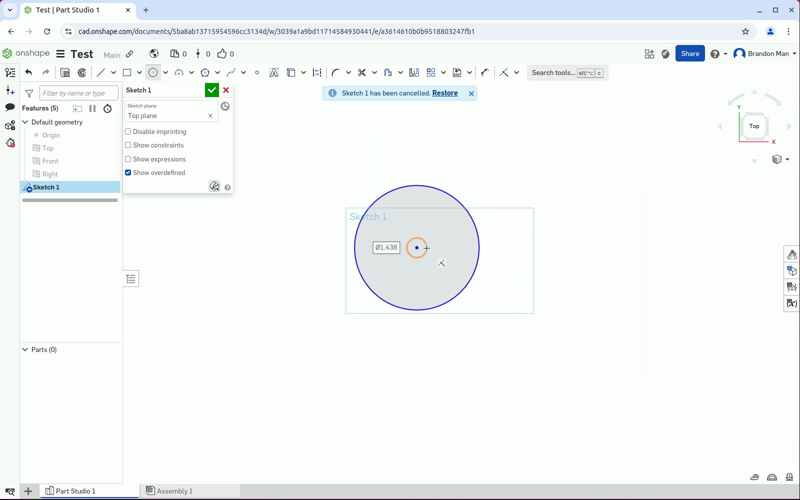
scroll(-6)
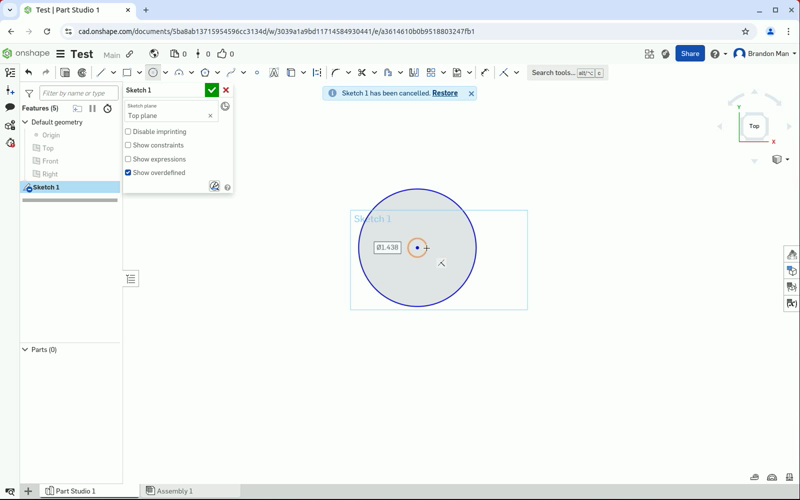
scroll(-6)
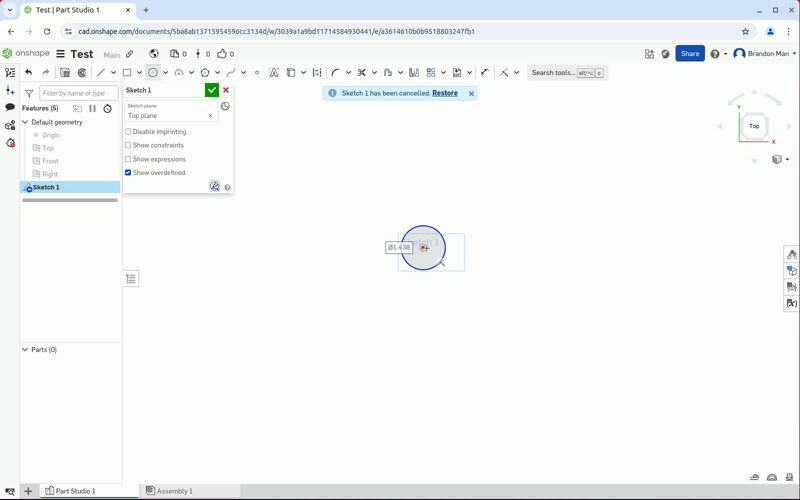
key(esc)
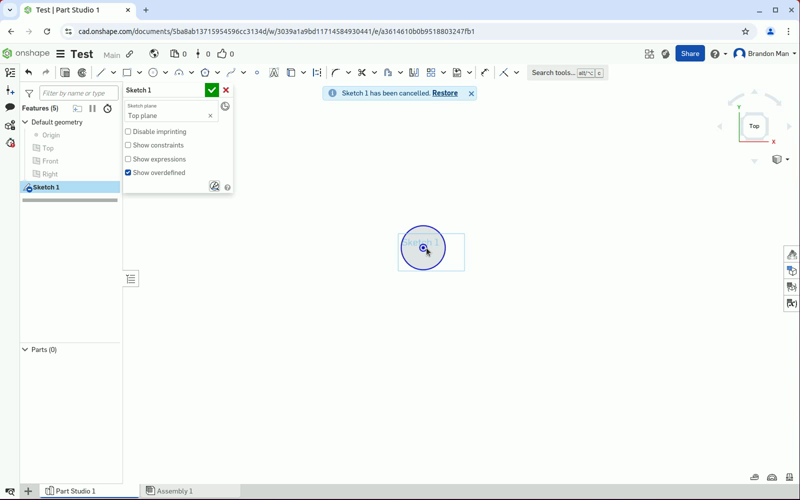
mouse_move(403, 250)
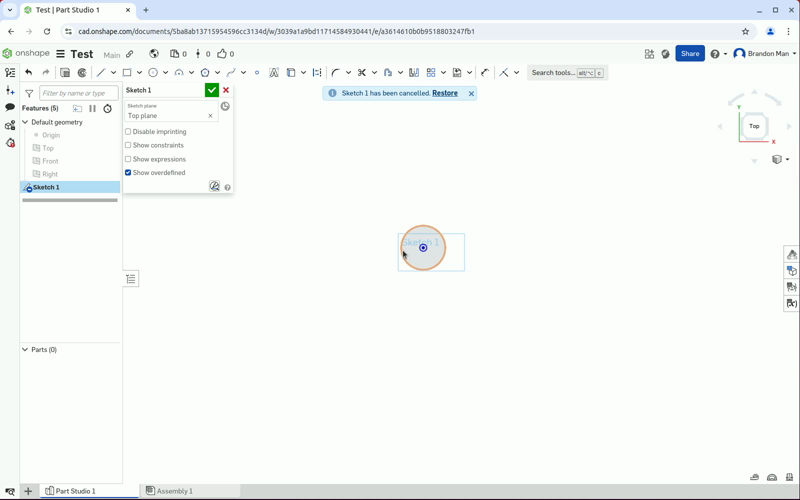
scroll(6)
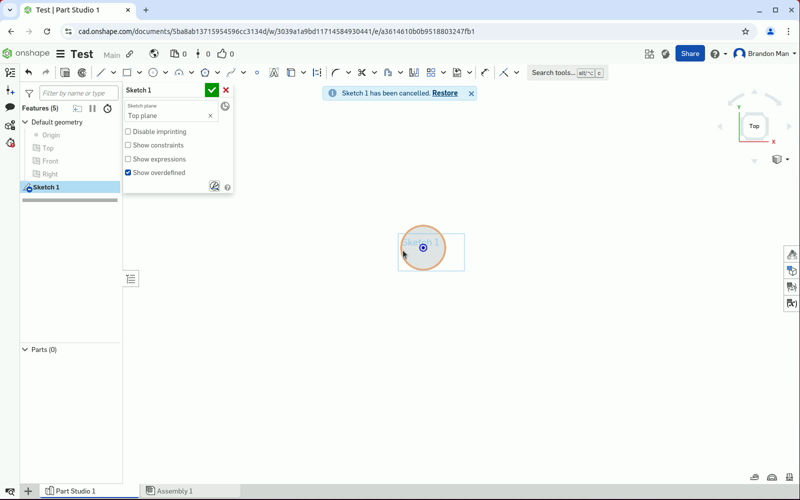
scroll(6)
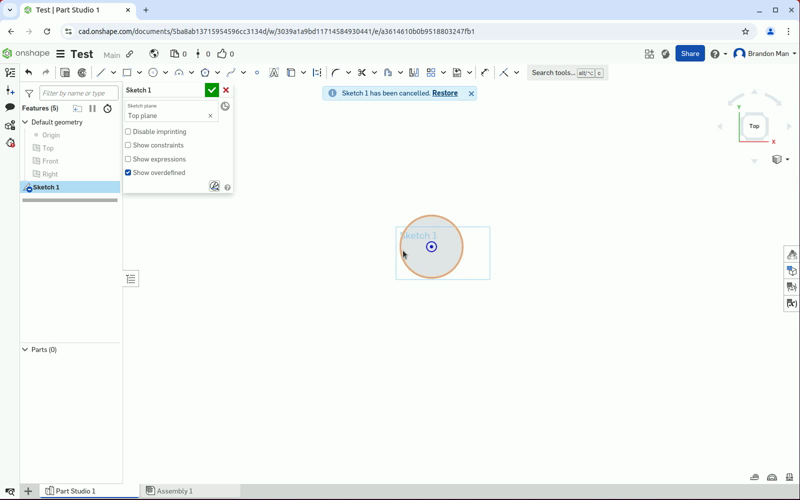
scroll(6)
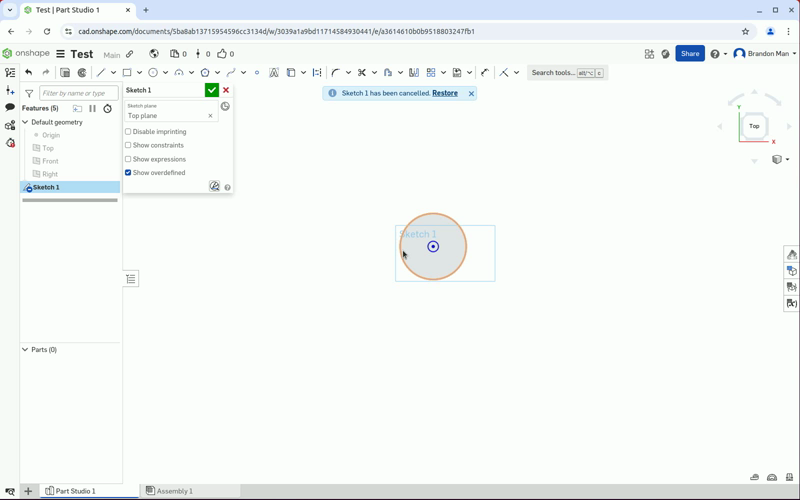
scroll(6)
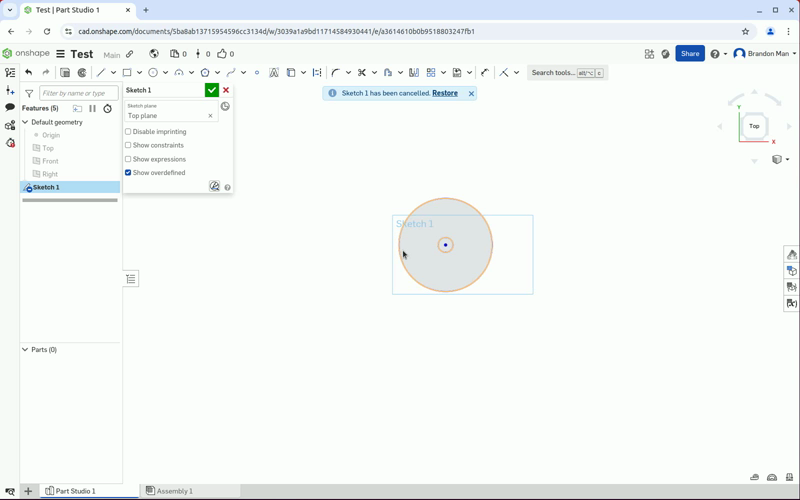
scroll(6)
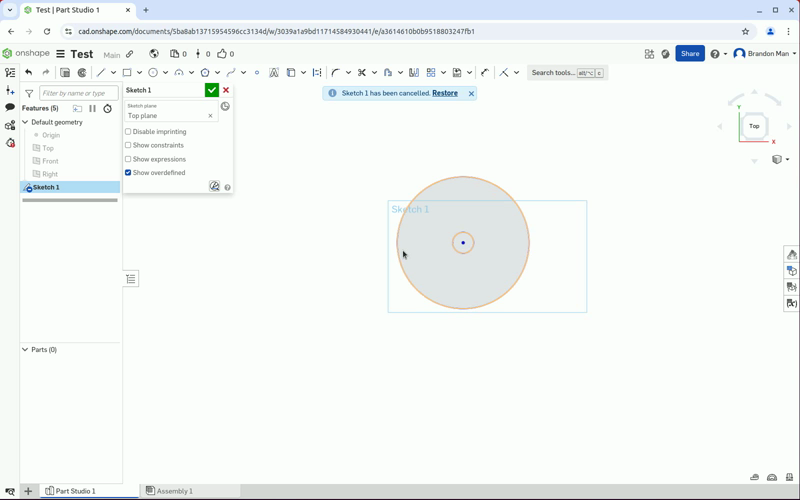
scroll(6)
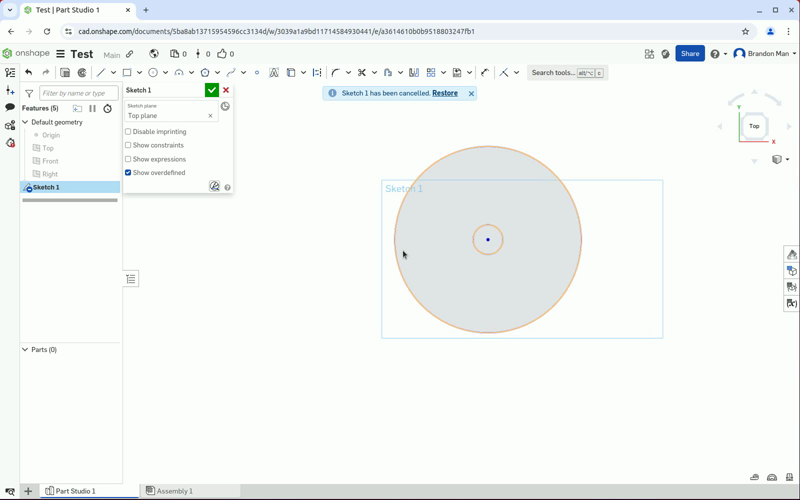
scroll(6)
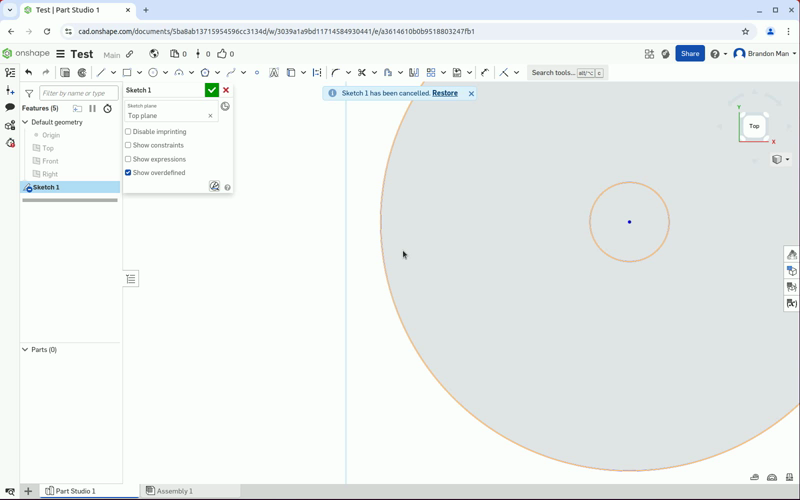
click(403, 250)
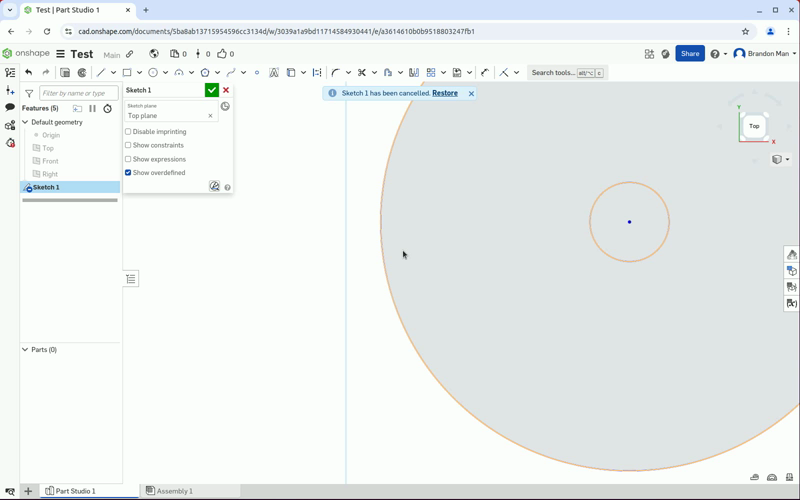
scroll(-6)
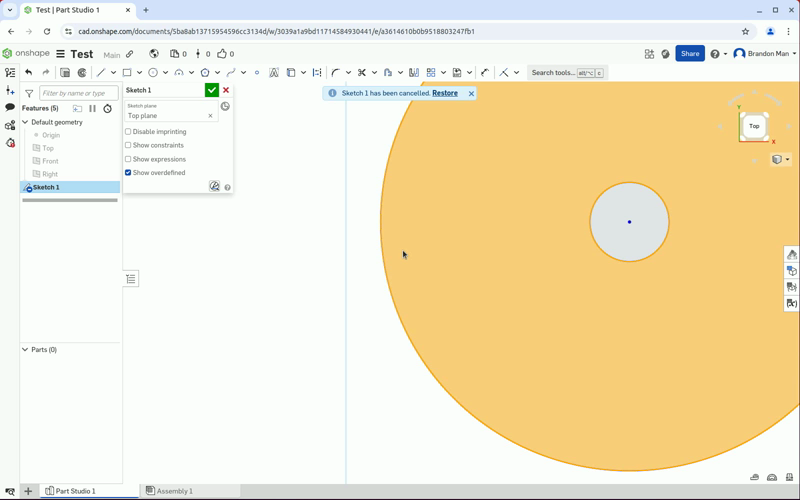
scroll(-6)
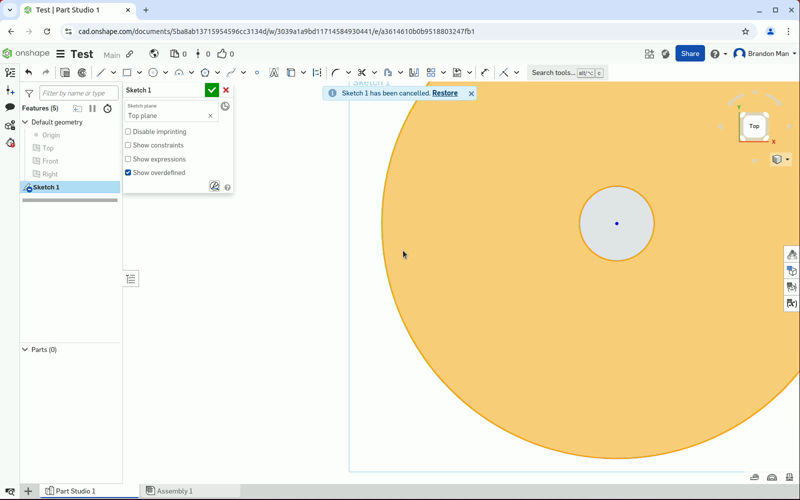
scroll(-6)
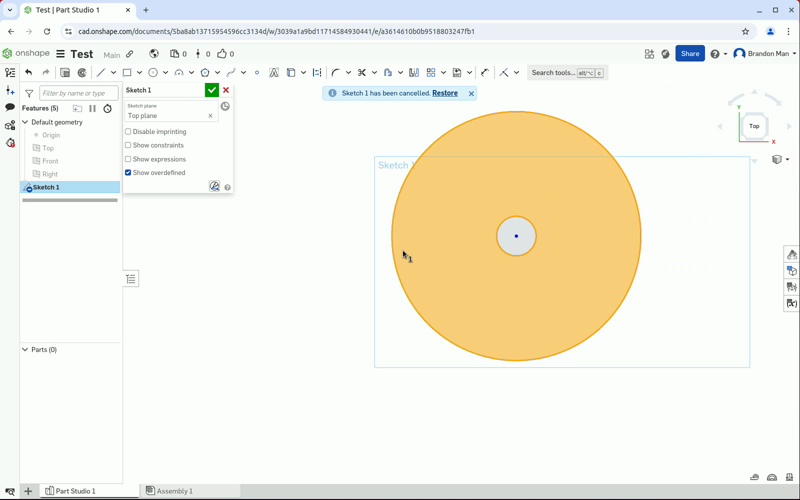
scroll(-6)
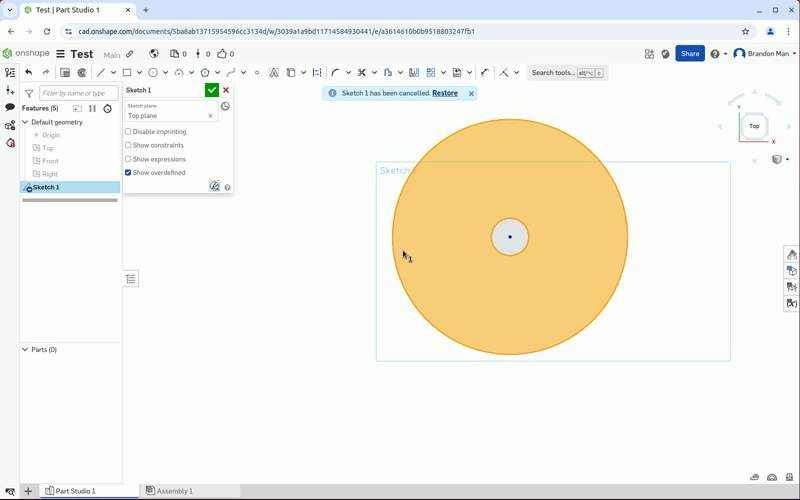
scroll(-6)
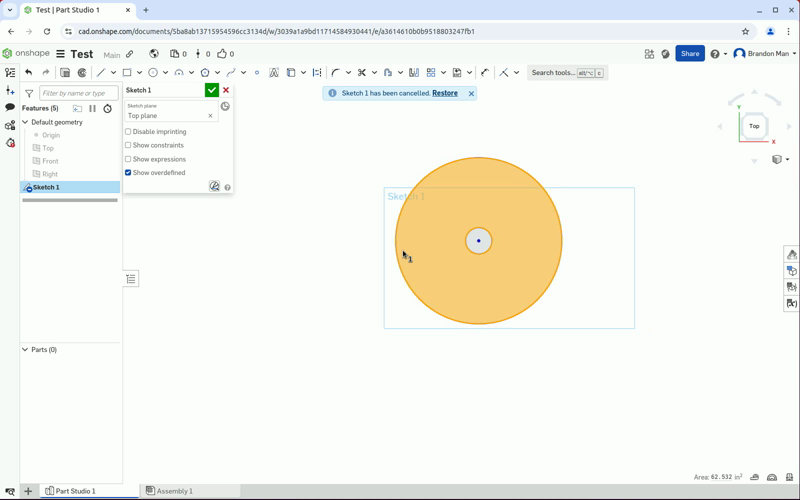
scroll(-6)
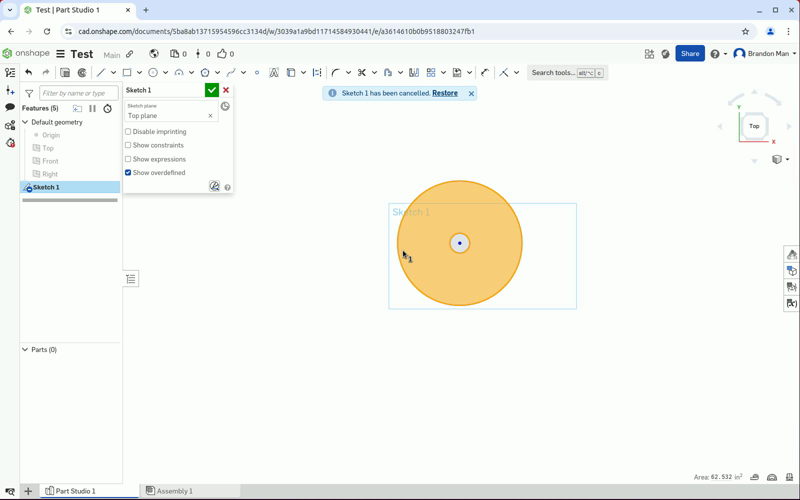
scroll(-6)
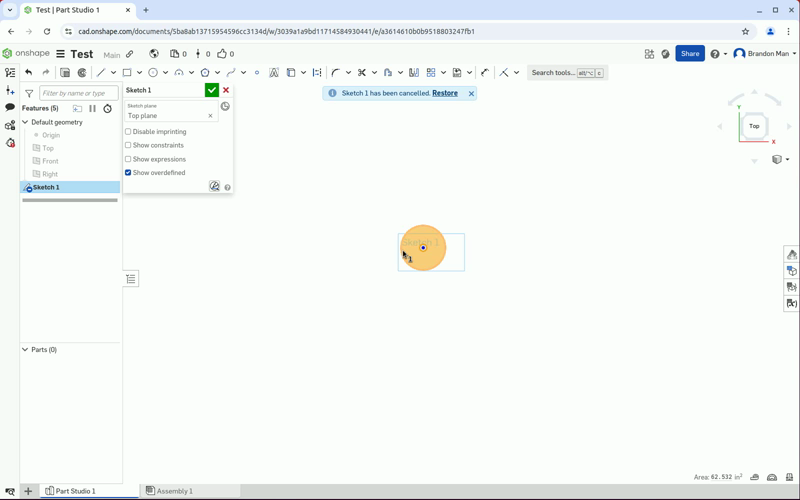
mouse_move(73, 352)
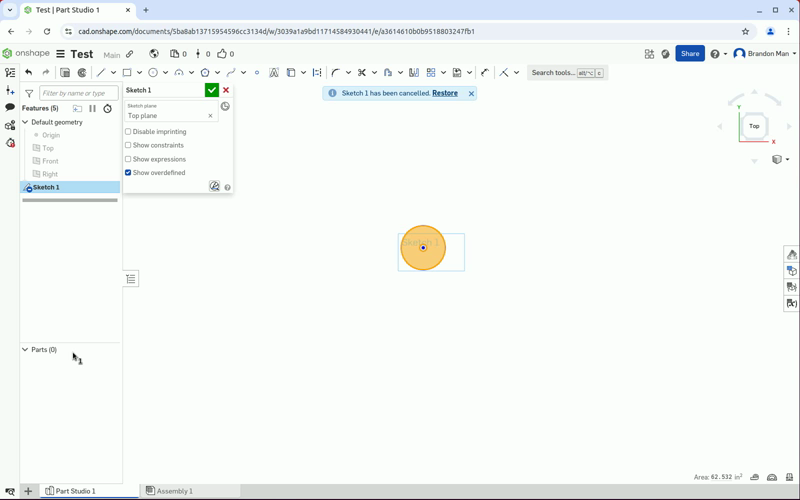
key(shift+y)
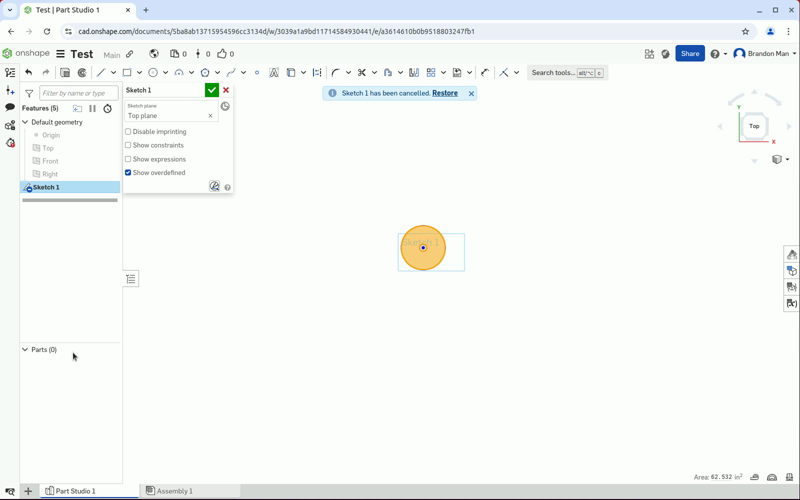
key(shift+e)
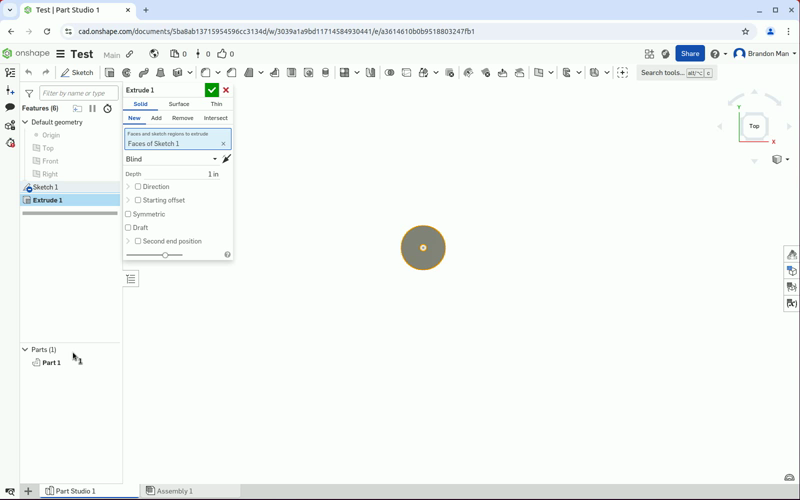
mouse_move(143, 106)
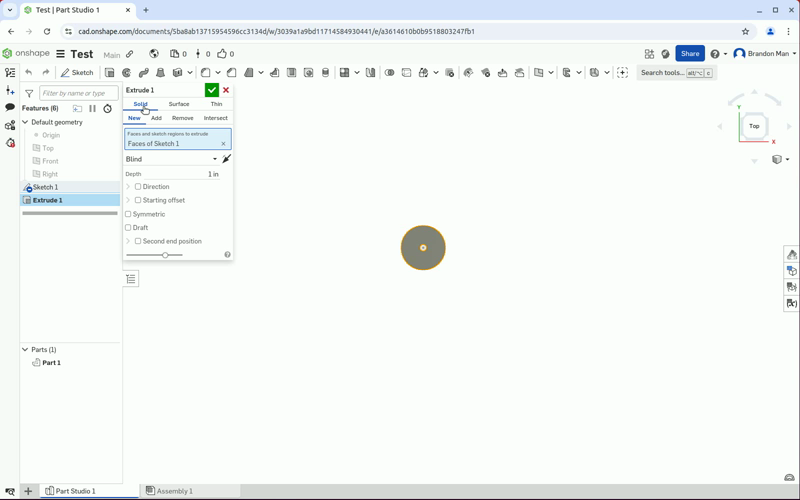
click(143, 106)
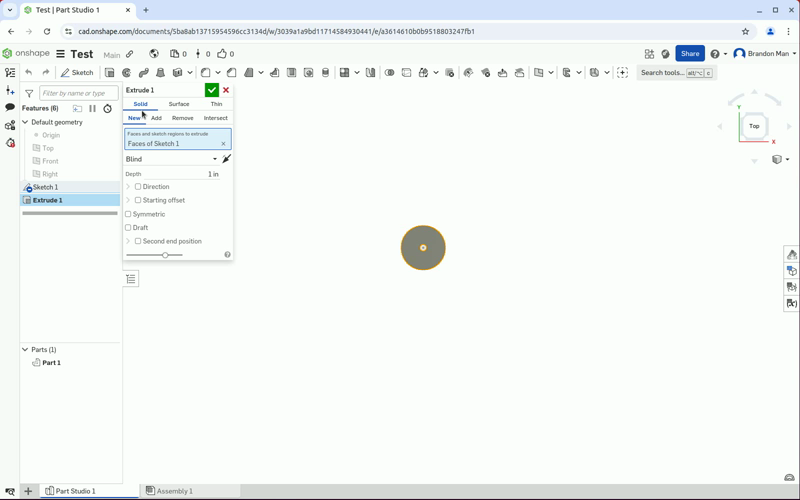
mouse_move(137, 120)
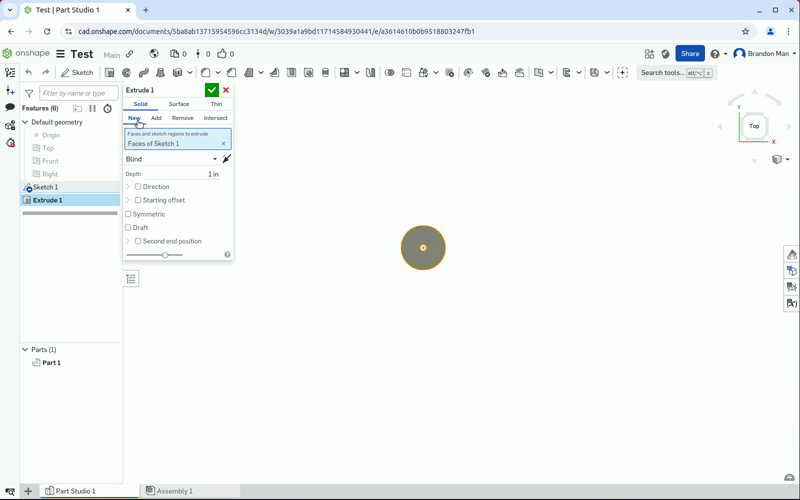
click(137, 120)
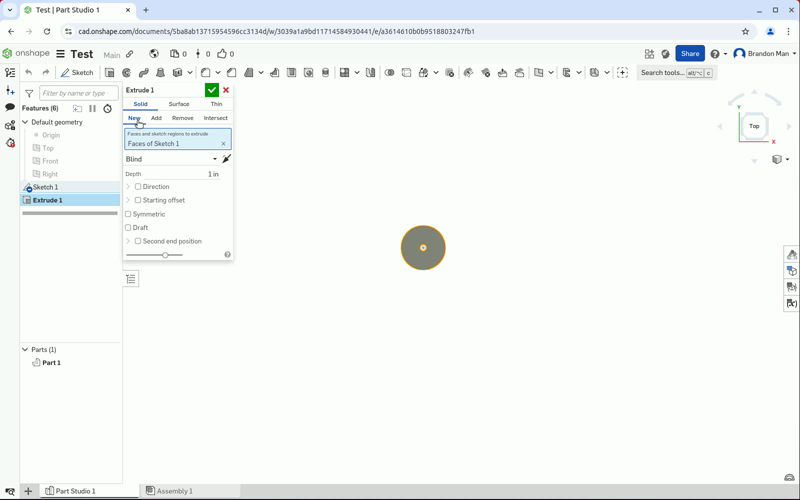
key(tab, 4)
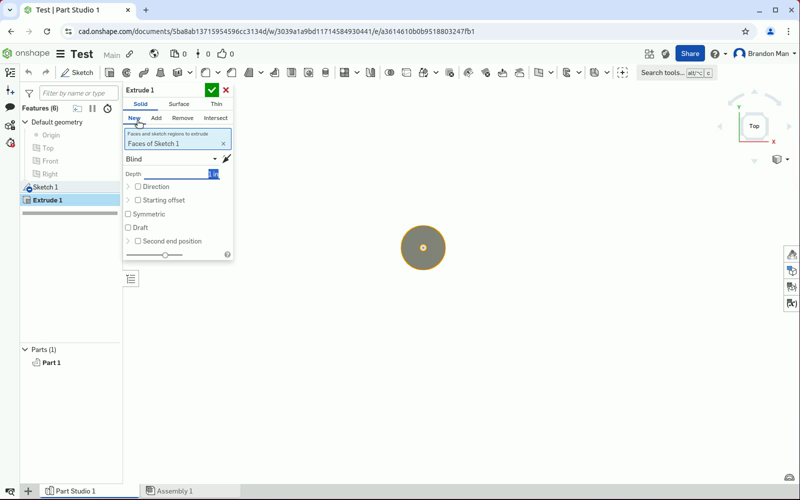
text(0.963)
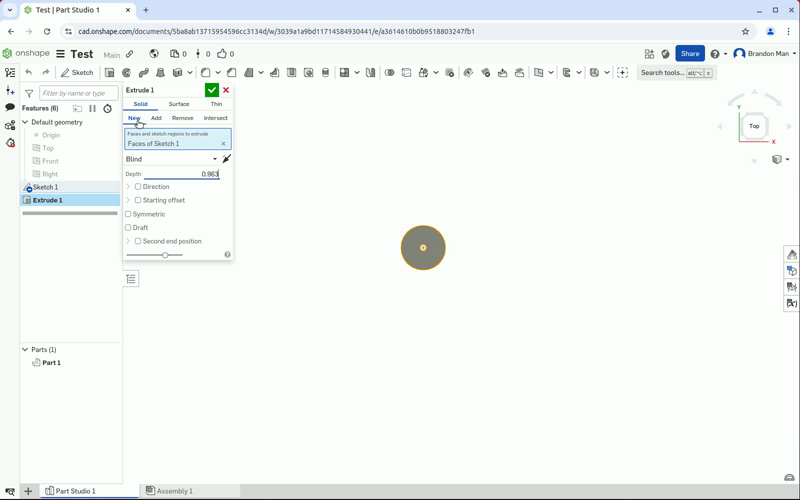
key(enter)
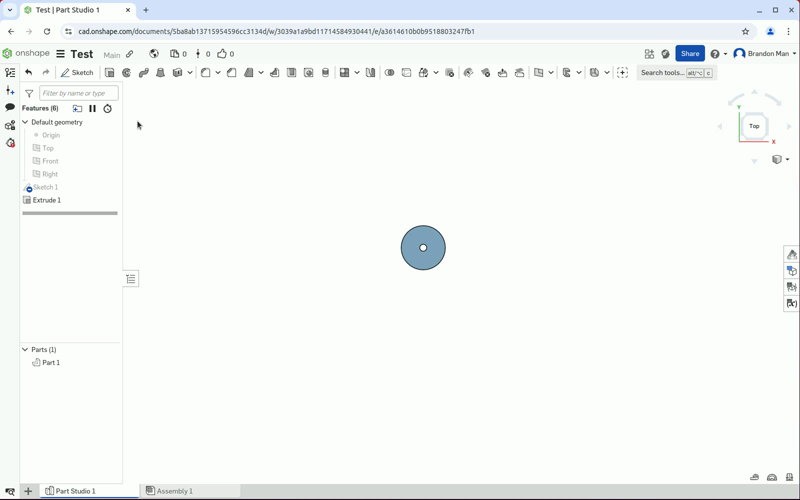
key(shift+h)
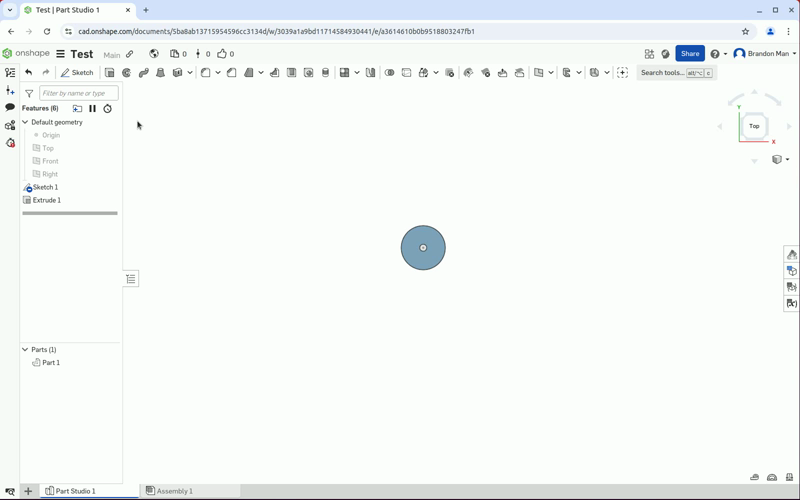
key(shift+h)
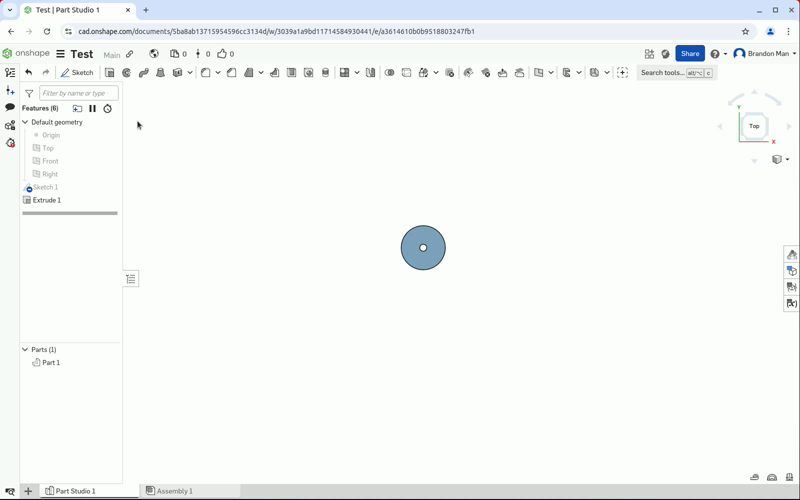
mouse_move(73, 189)
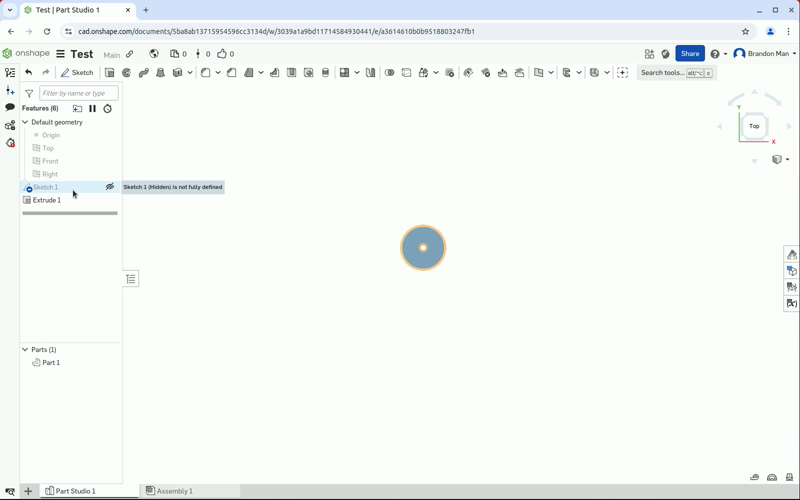
click(73, 189)
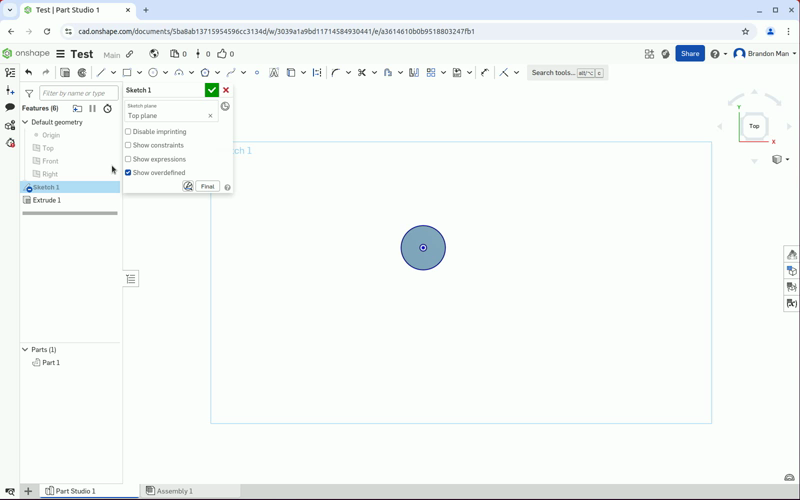
mouse_move(229, 92)
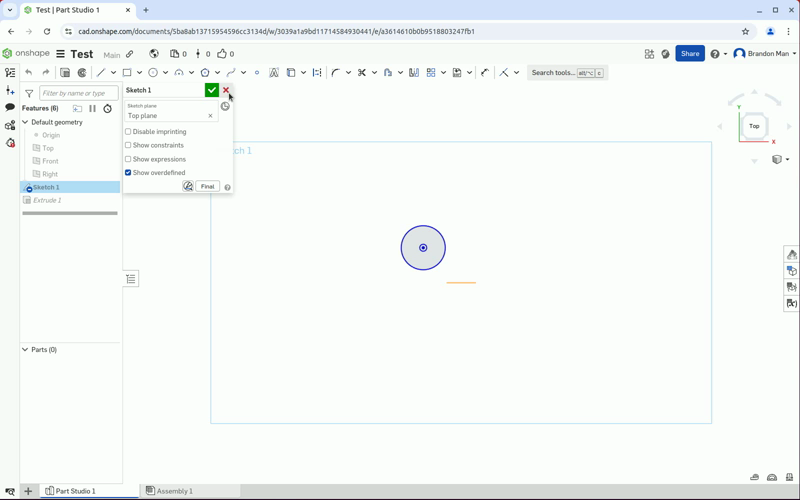
click(229, 92)
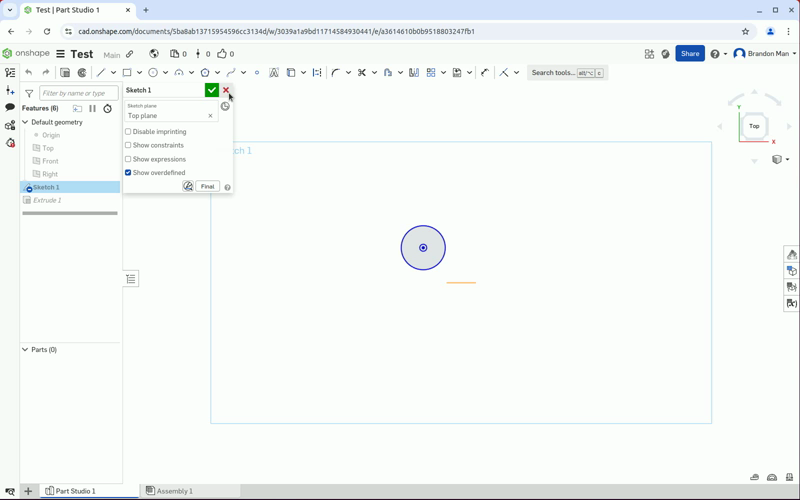
key(shift+s)
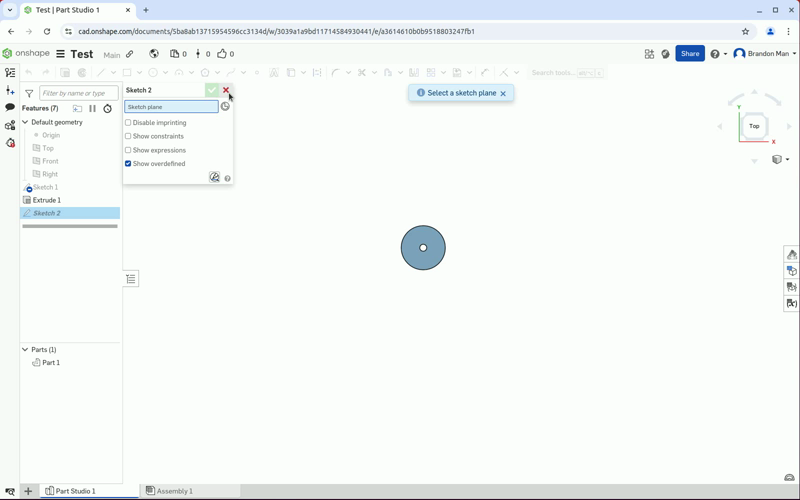
mouse_move(73, 150)
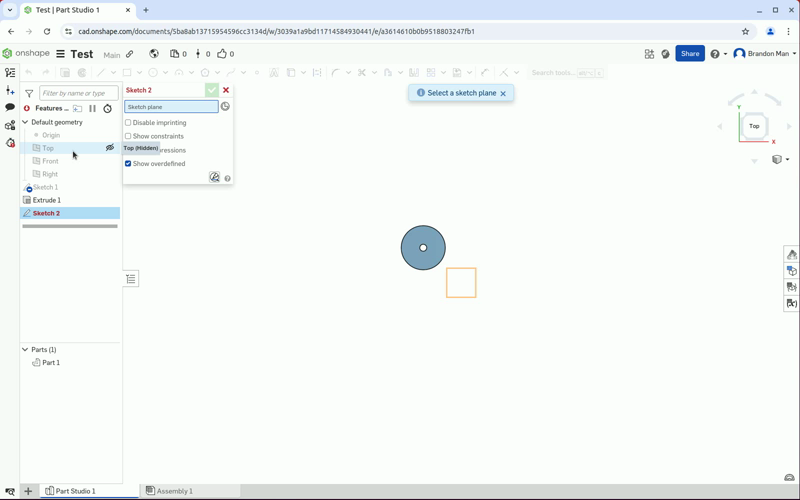
click(73, 150)
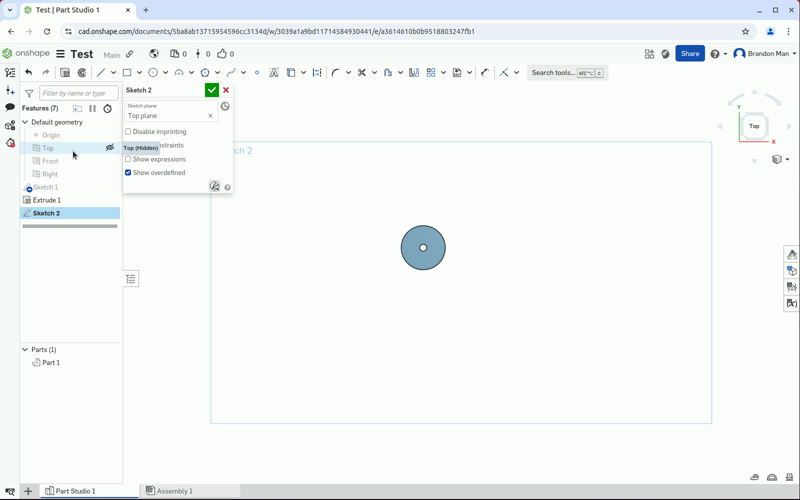
mouse_move(73, 352)
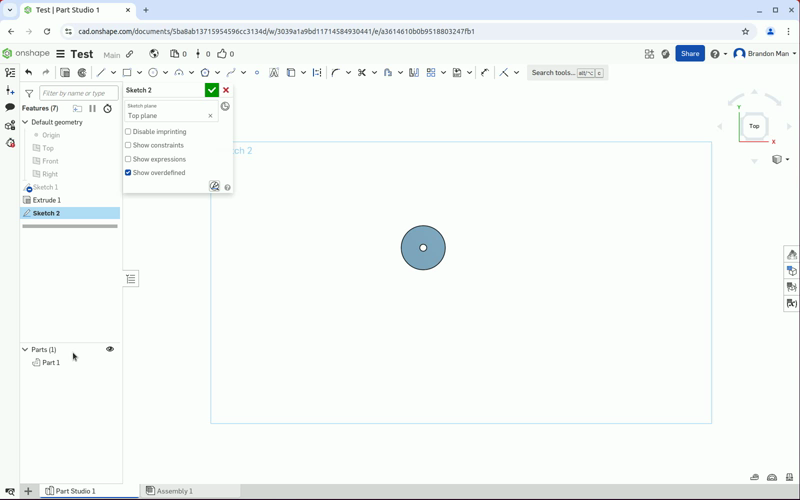
key(y)
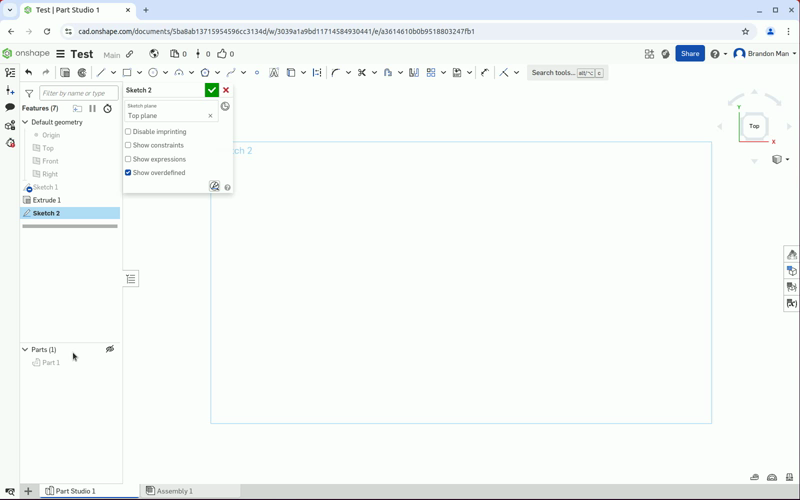
key(c)
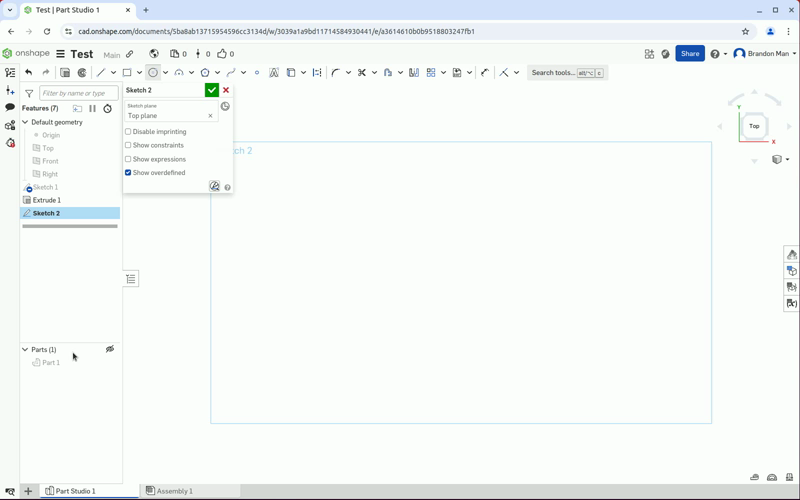
key_down(shift)
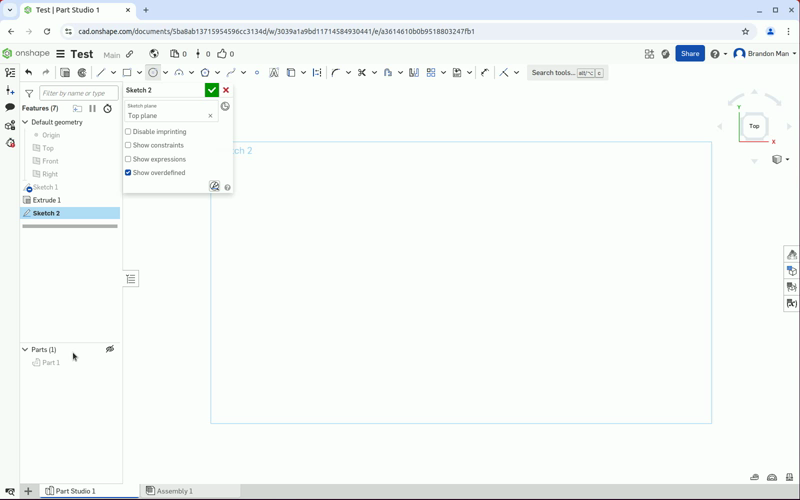
mouse_move(473, 252)
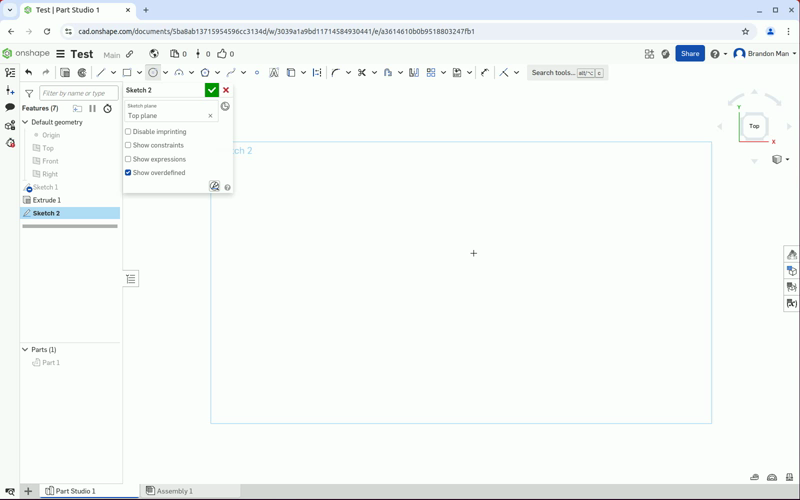
click(473, 252)
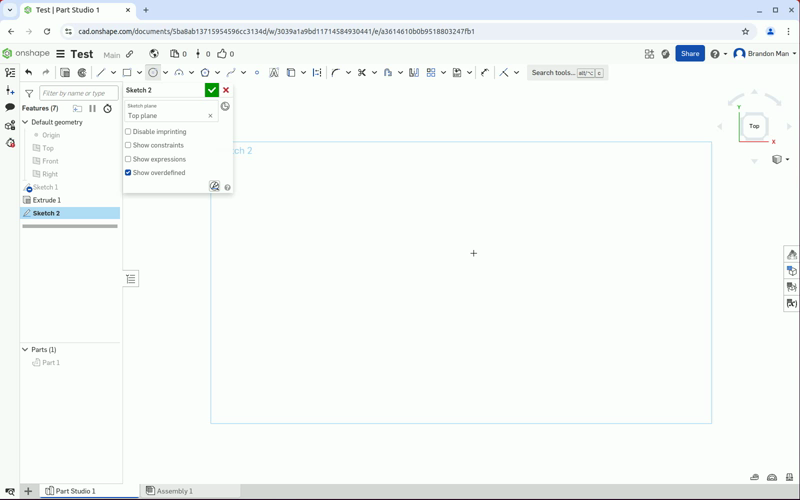
key_up(shift)
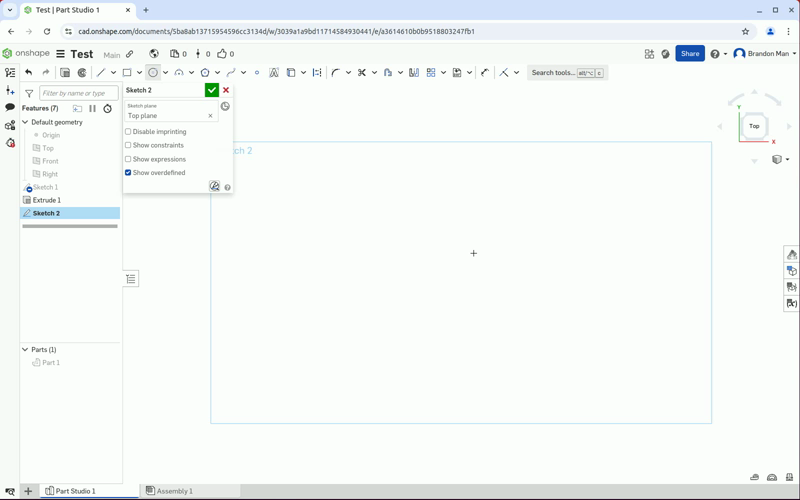
mouse_move(495, 252)
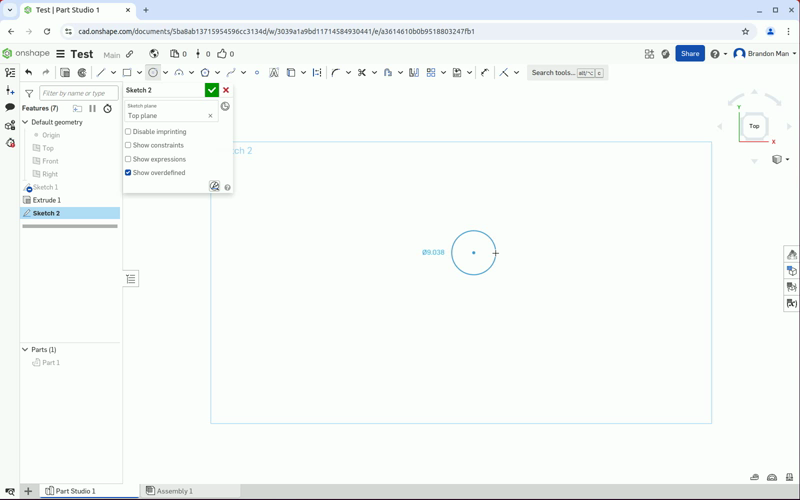
click(495, 252)
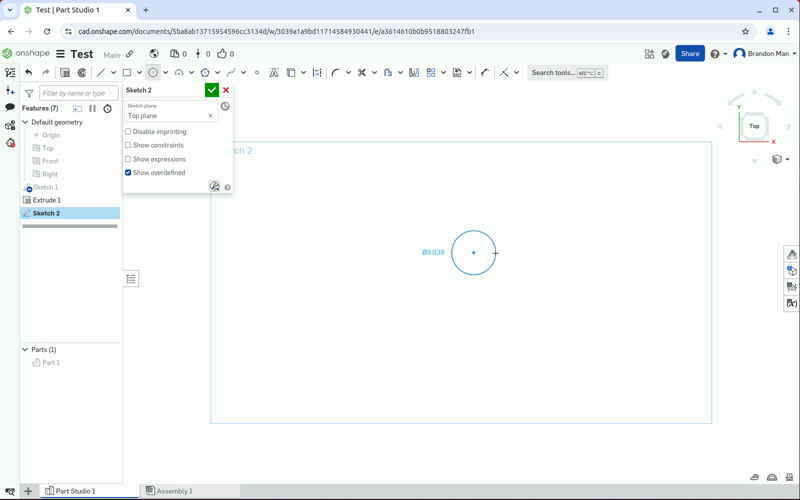
key(esc)
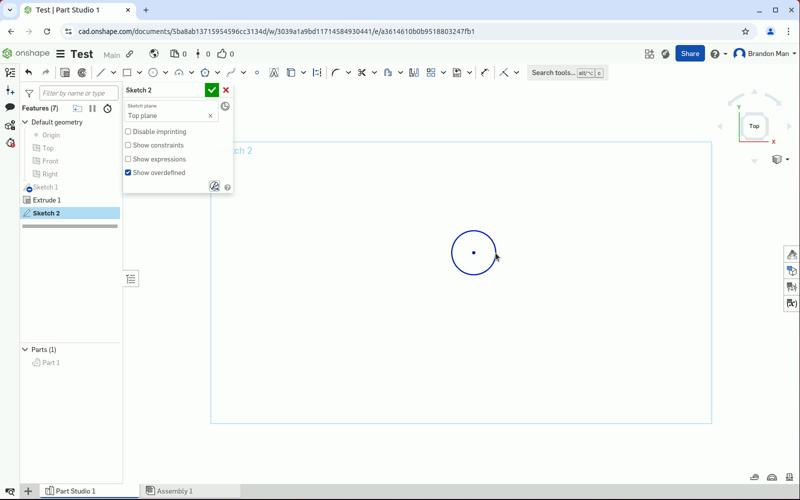
key(c)
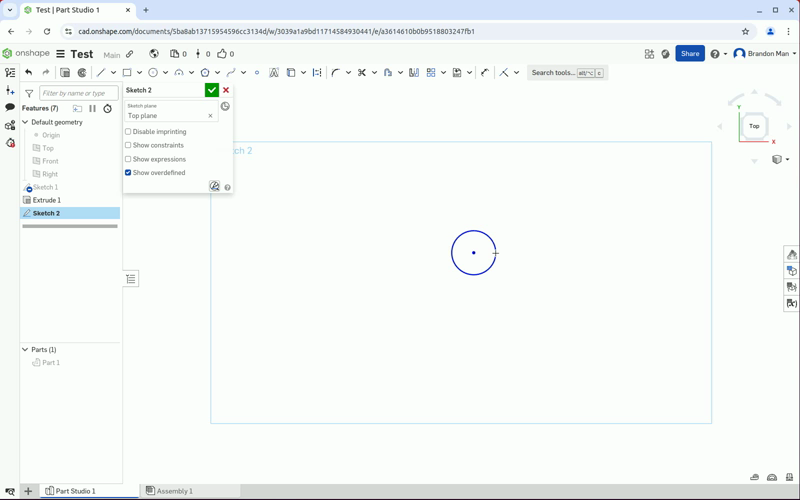
key_down(shift)
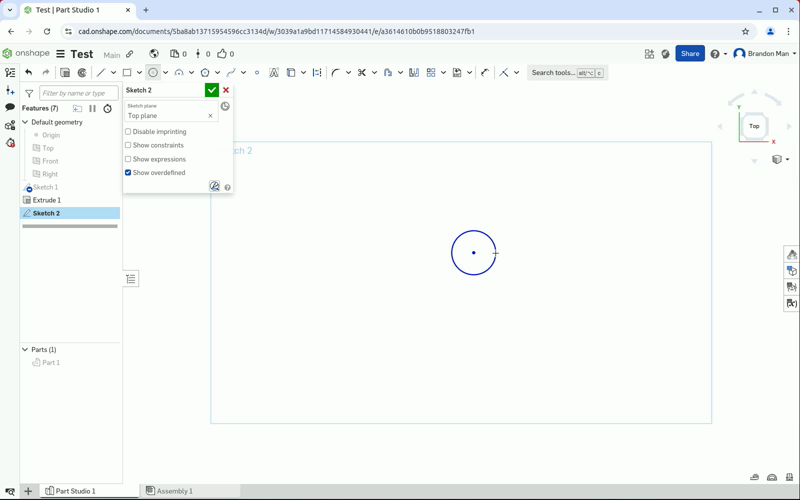
mouse_move(473, 252)
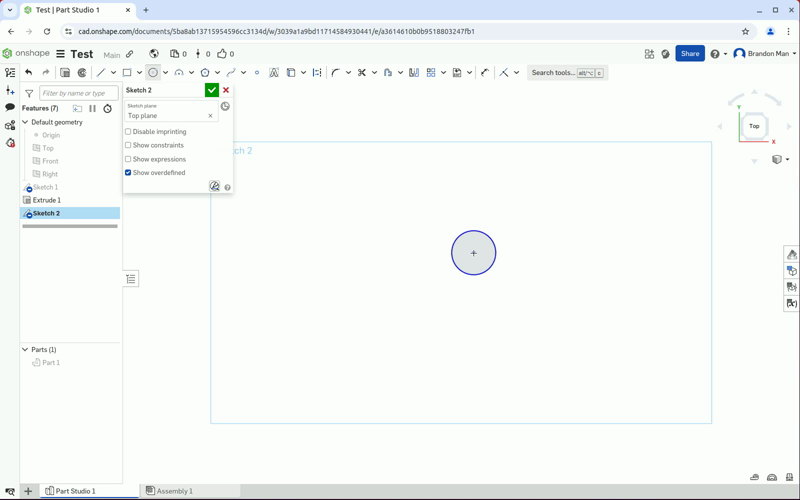
click(473, 252)
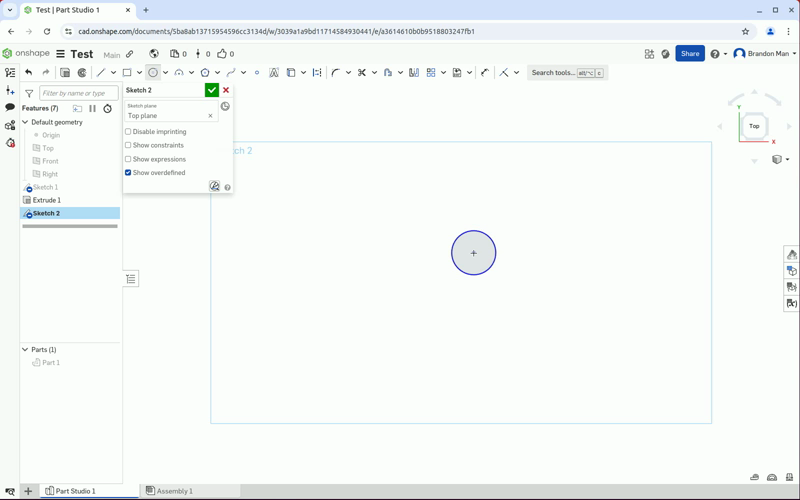
key_up(shift)
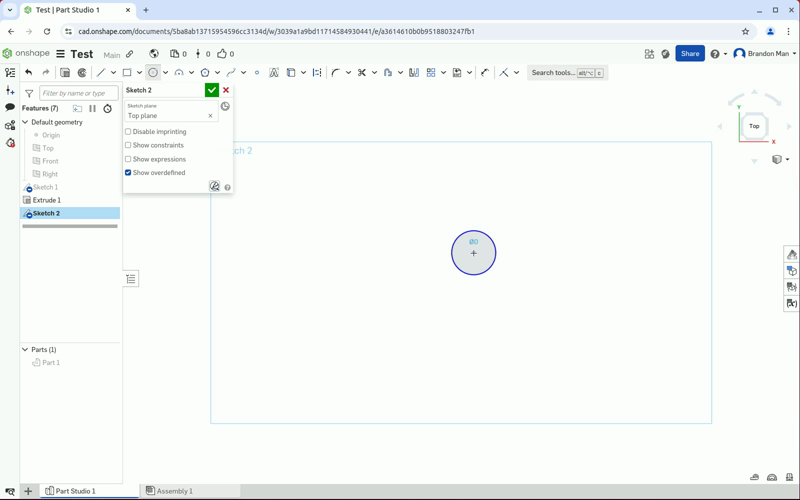
mouse_move(477, 252)
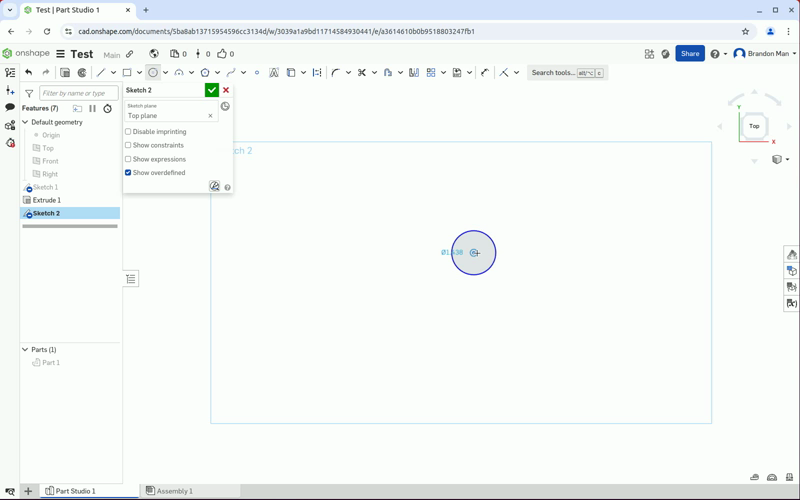
scroll(6)
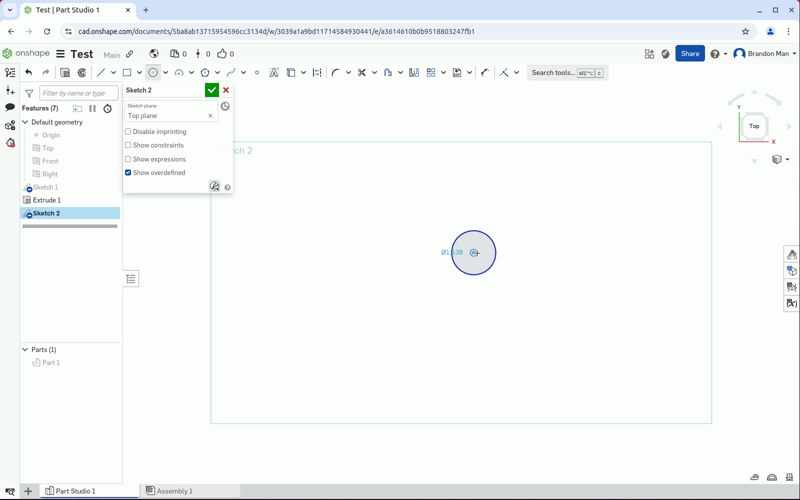
scroll(6)
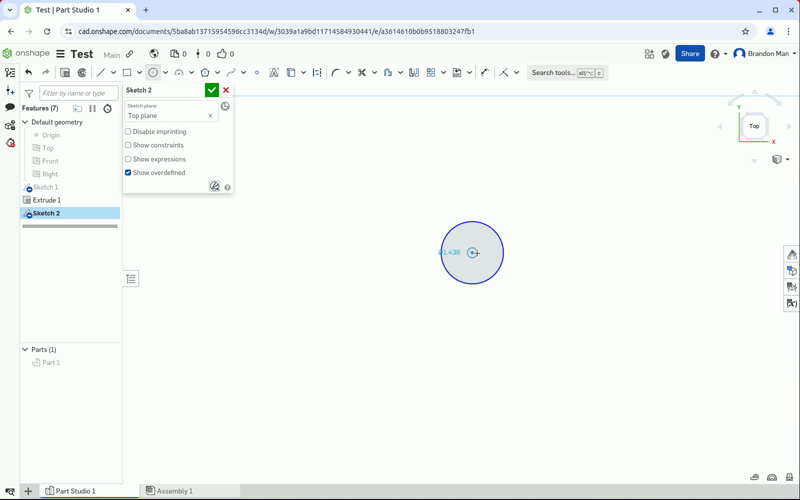
scroll(6)
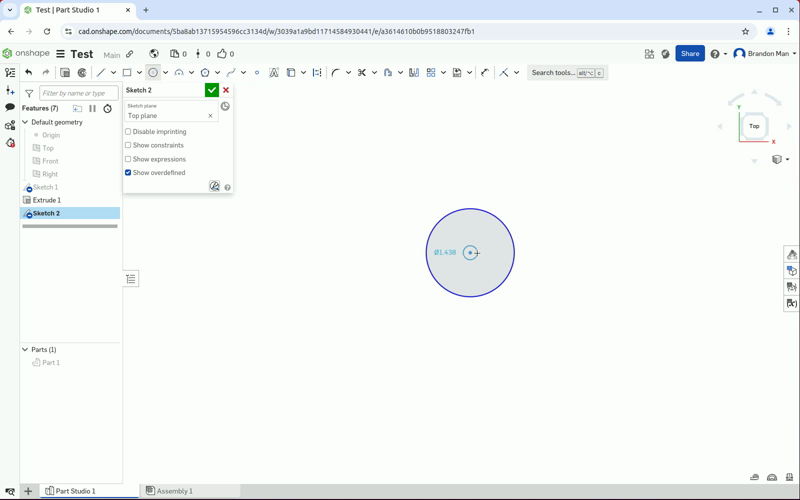
scroll(6)
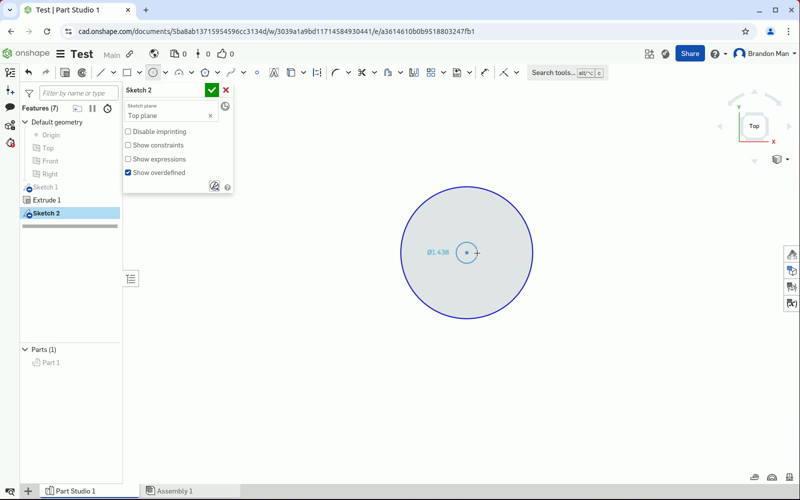
scroll(6)
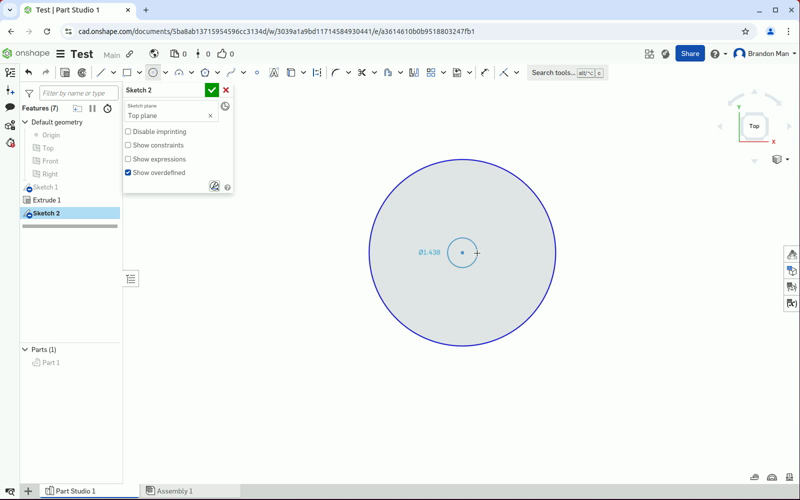
scroll(6)
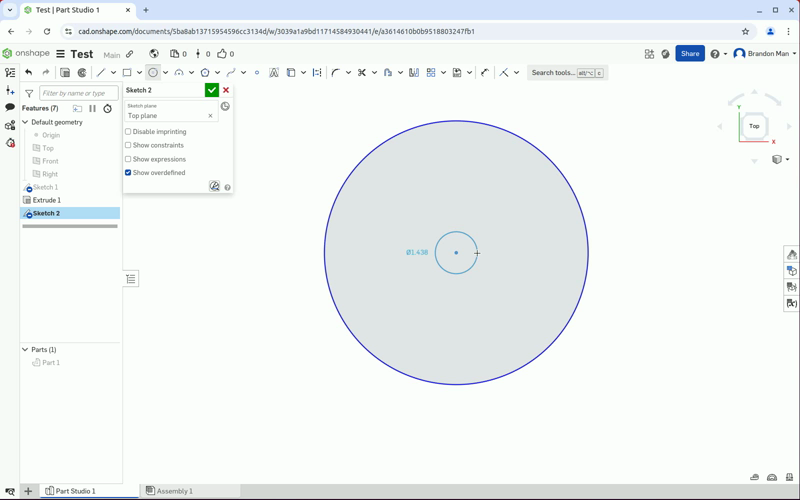
scroll(6)
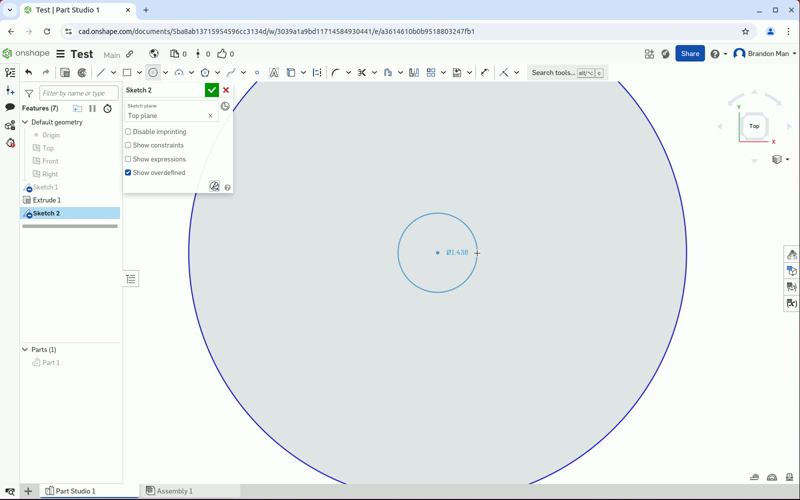
click(477, 252)
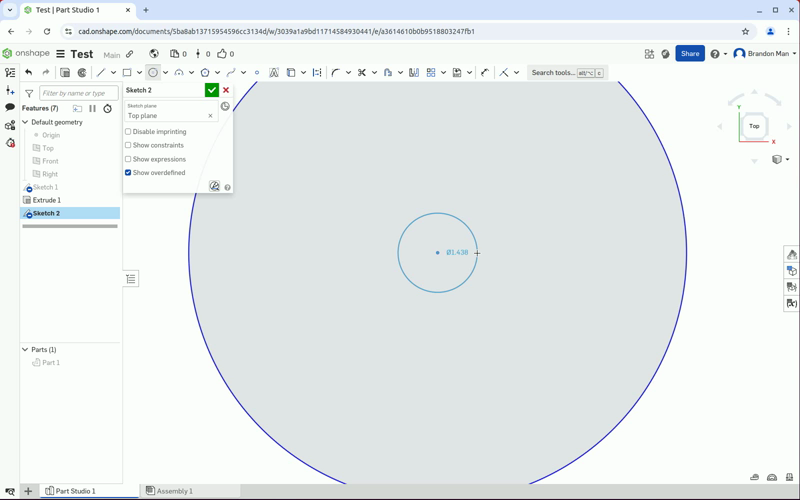
scroll(-6)
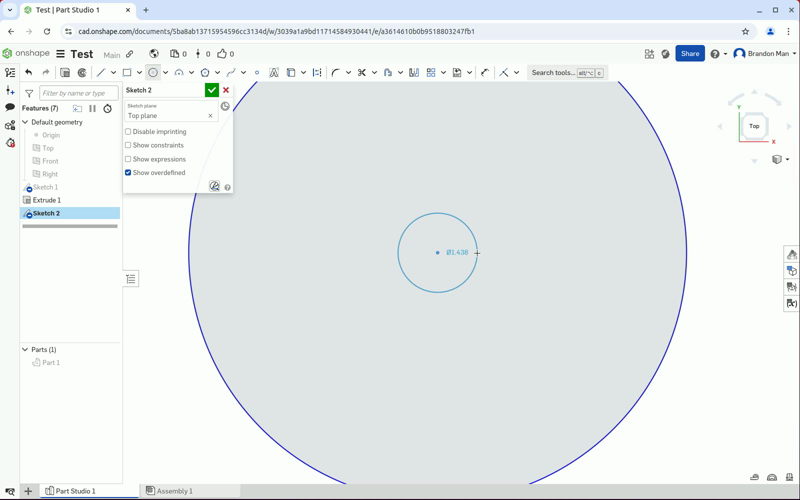
scroll(-6)
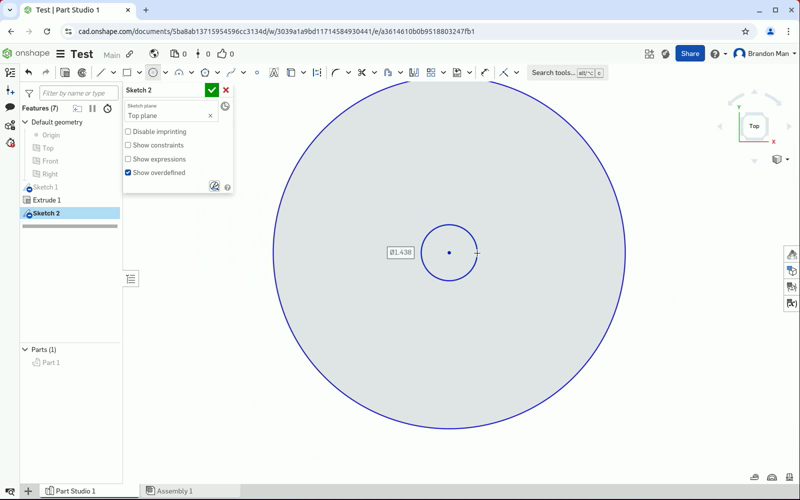
scroll(-6)
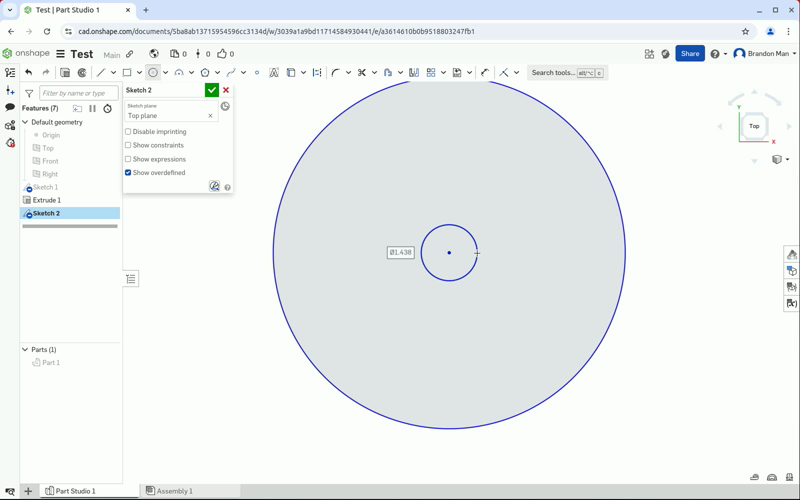
scroll(-6)
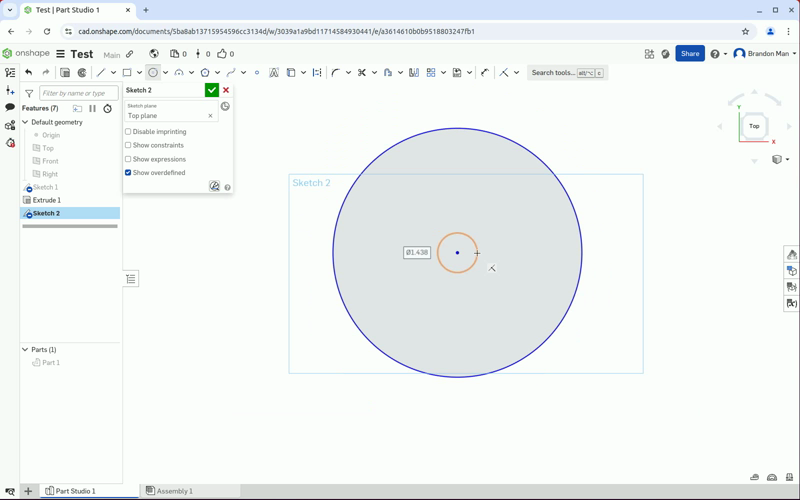
scroll(-6)
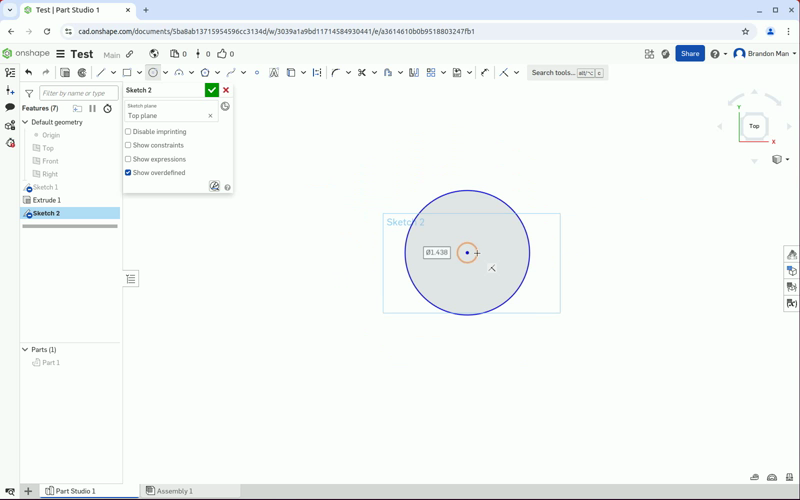
scroll(-6)
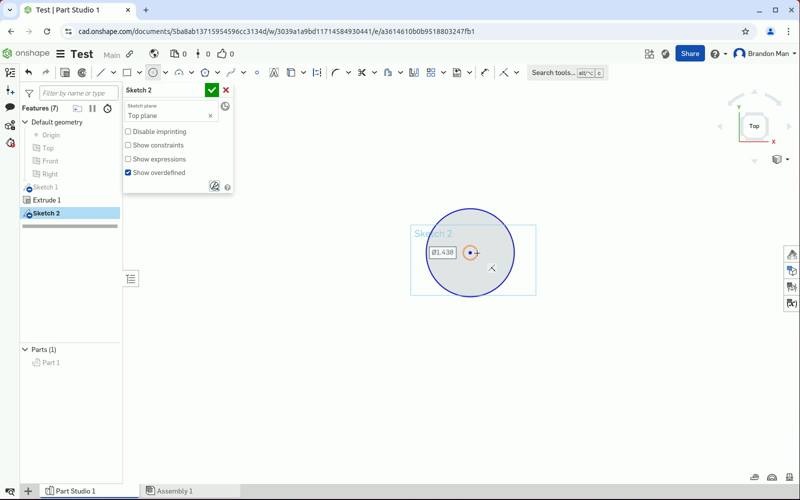
scroll(-6)
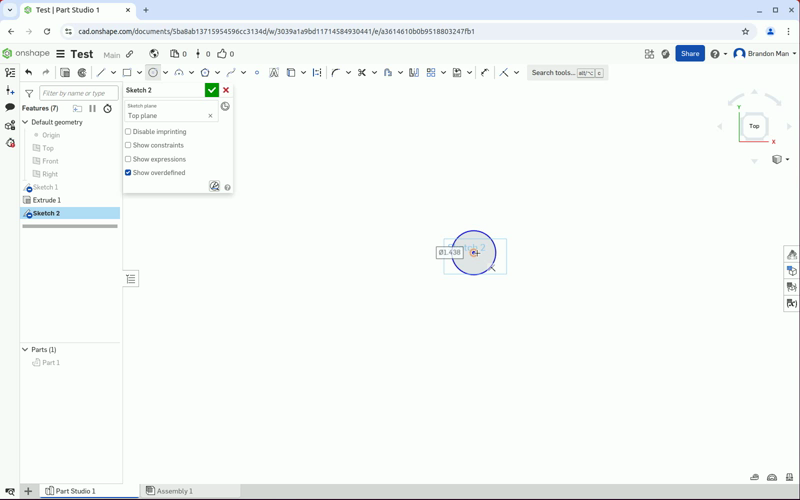
key(esc)
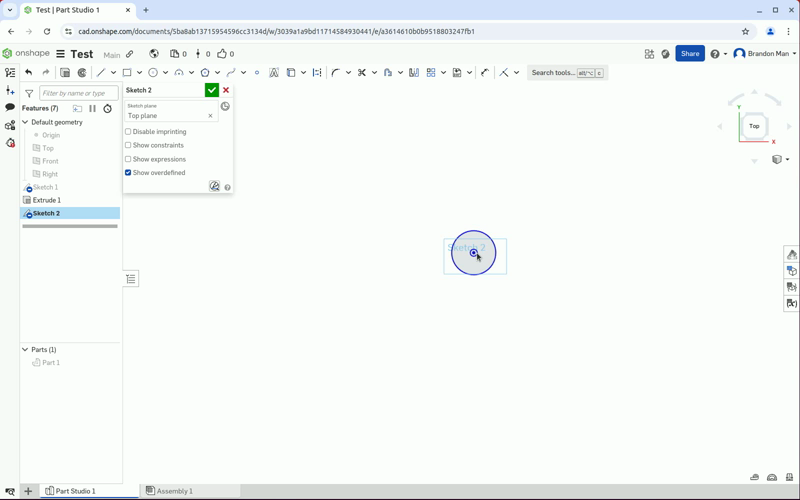
mouse_move(472, 270)
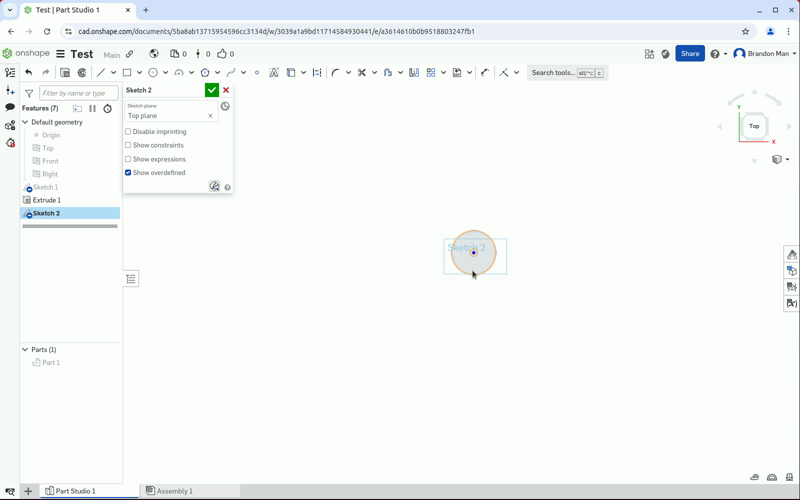
scroll(6)
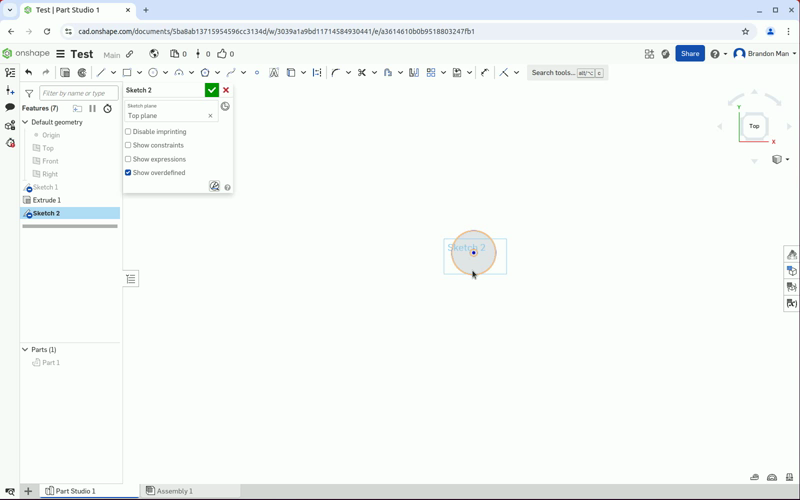
scroll(6)
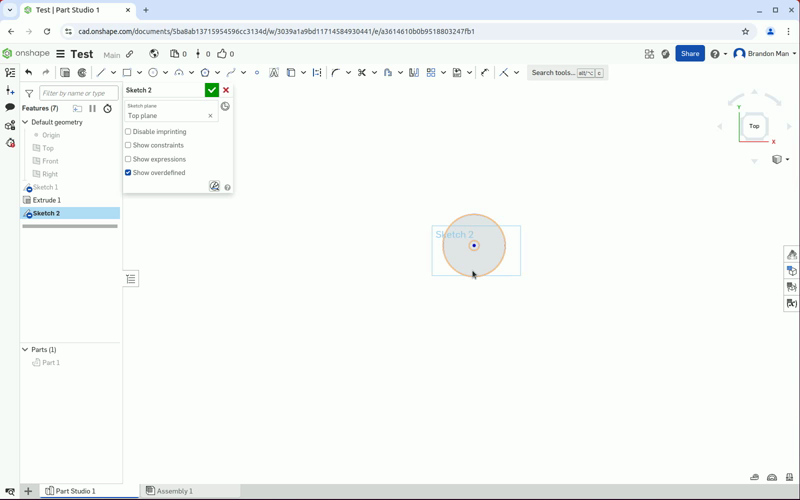
scroll(6)
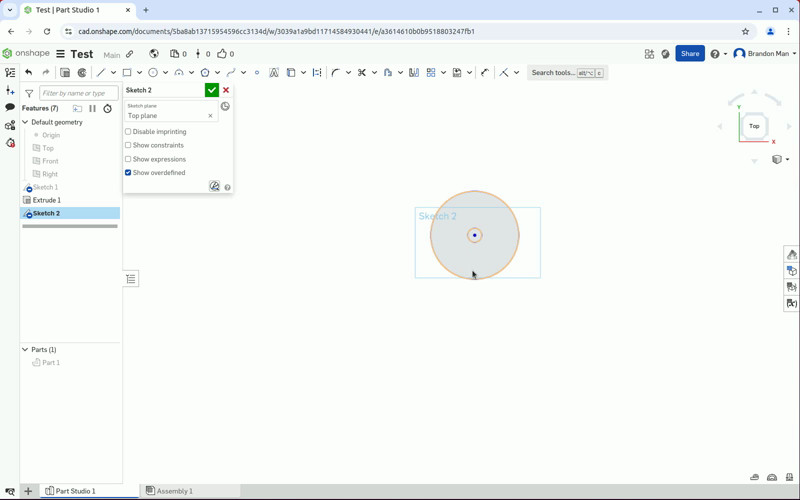
scroll(6)
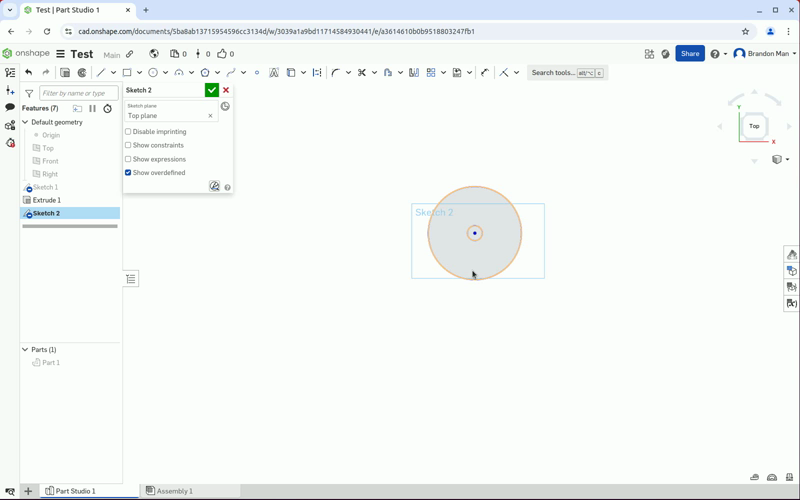
scroll(6)
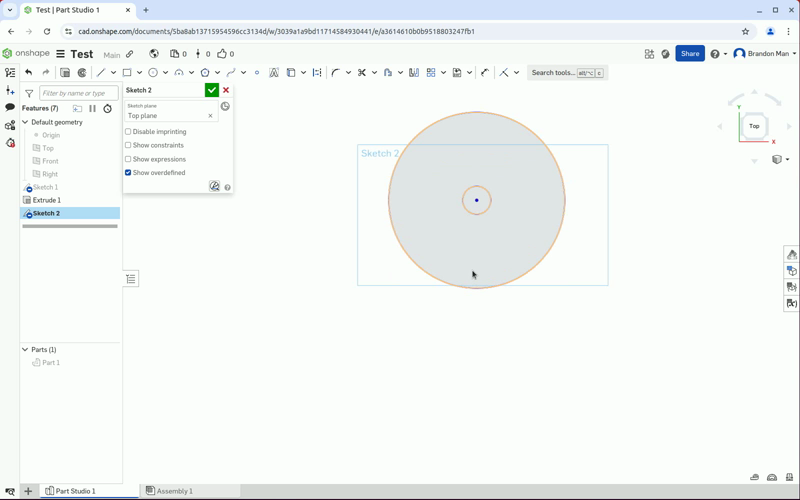
scroll(6)
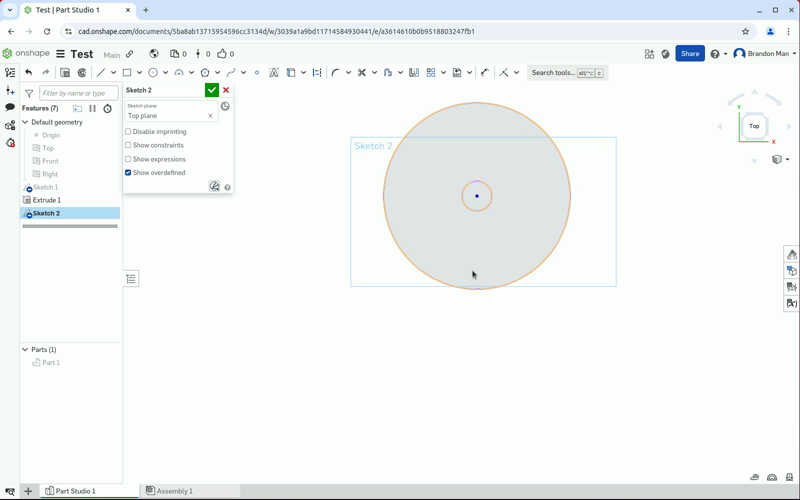
scroll(6)
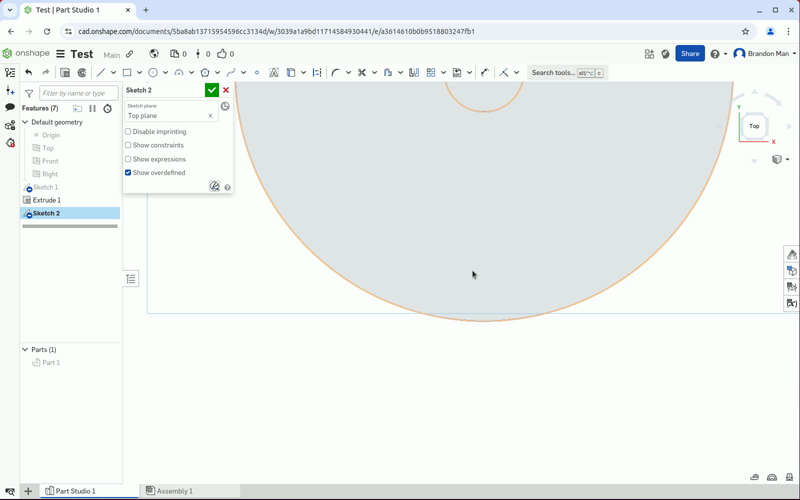
click(472, 270)
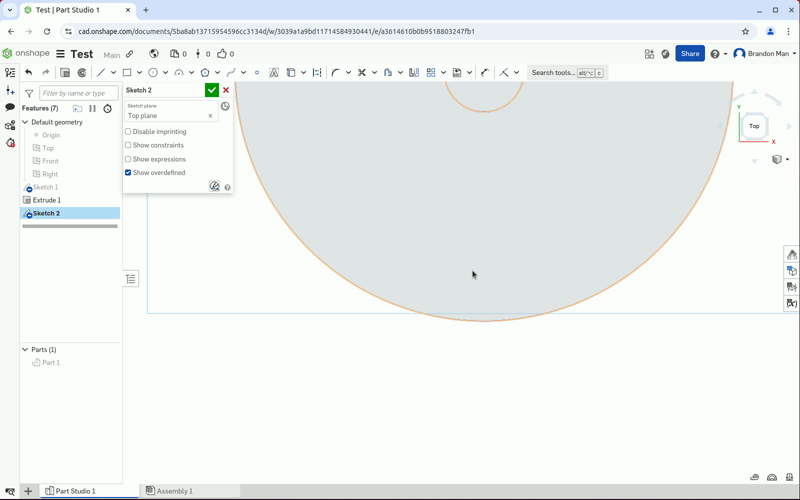
scroll(-6)
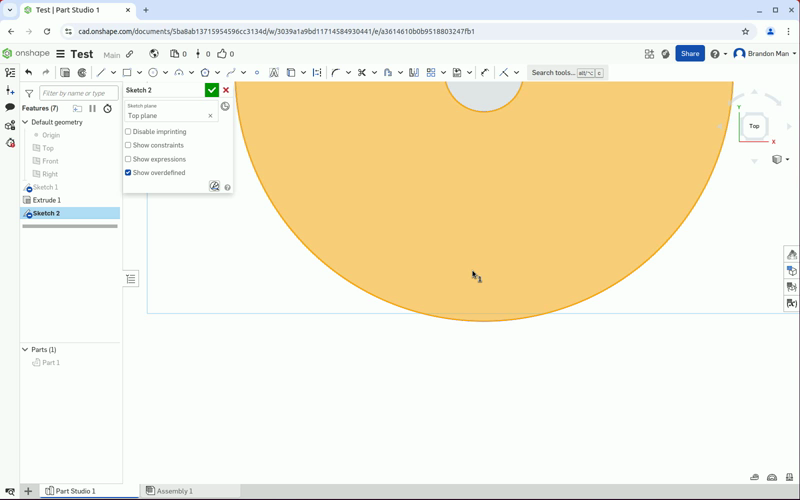
scroll(-6)
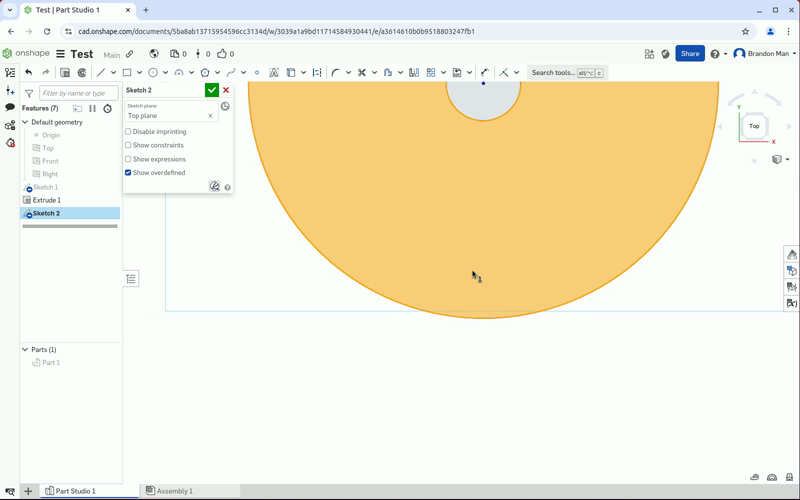
scroll(-6)
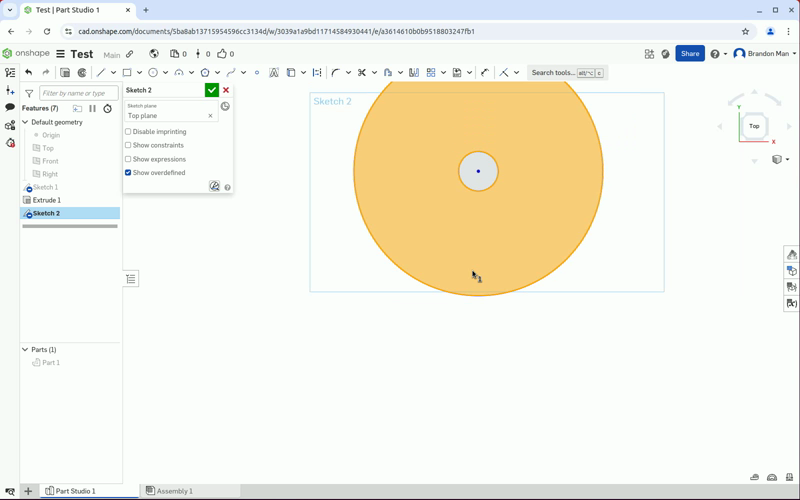
scroll(-6)
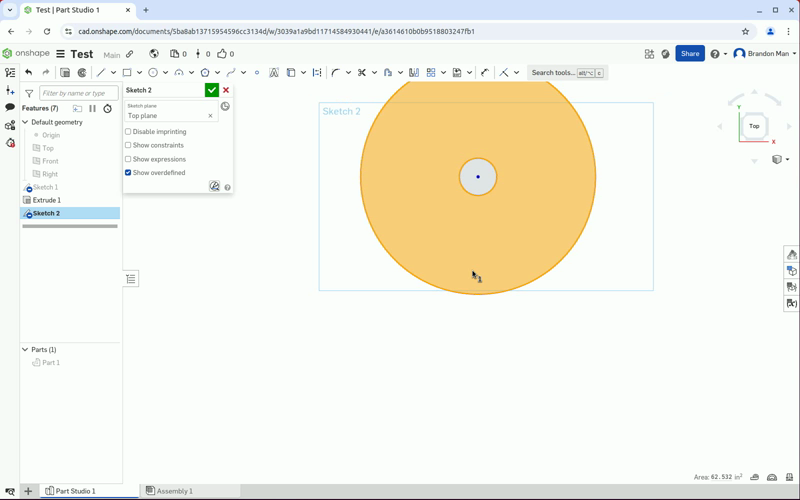
scroll(-6)
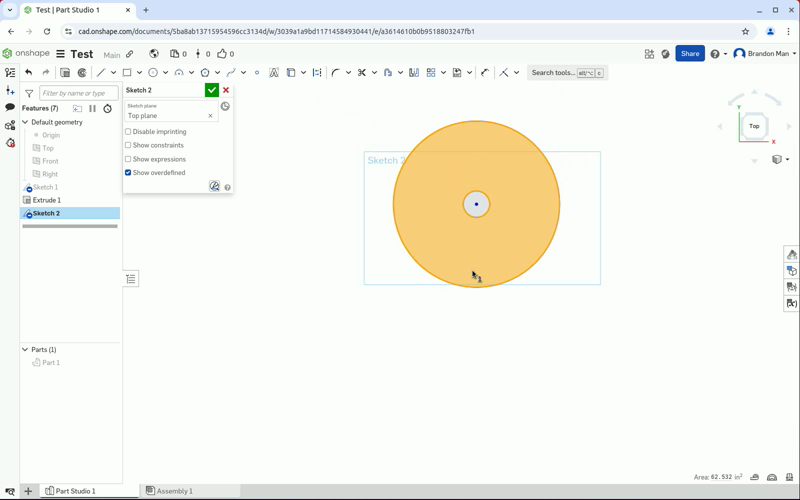
scroll(-6)
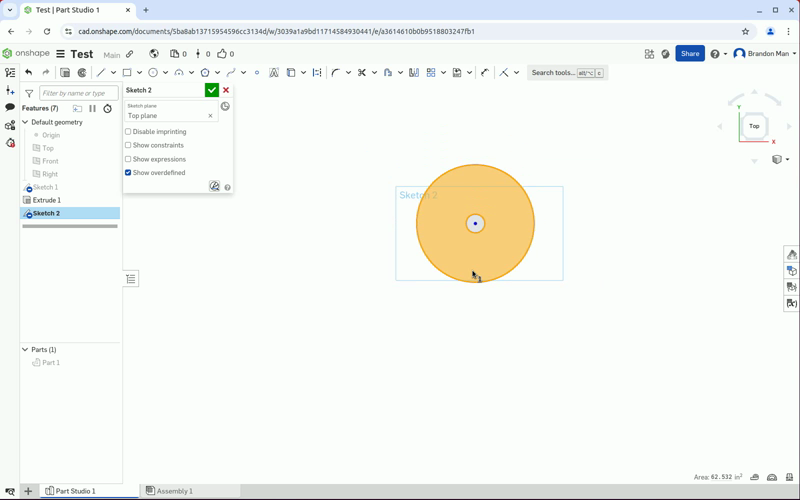
scroll(-6)
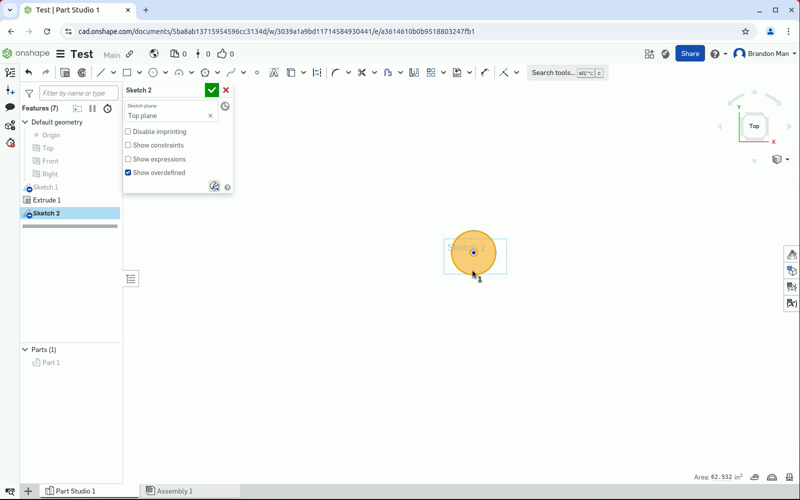
mouse_move(73, 352)
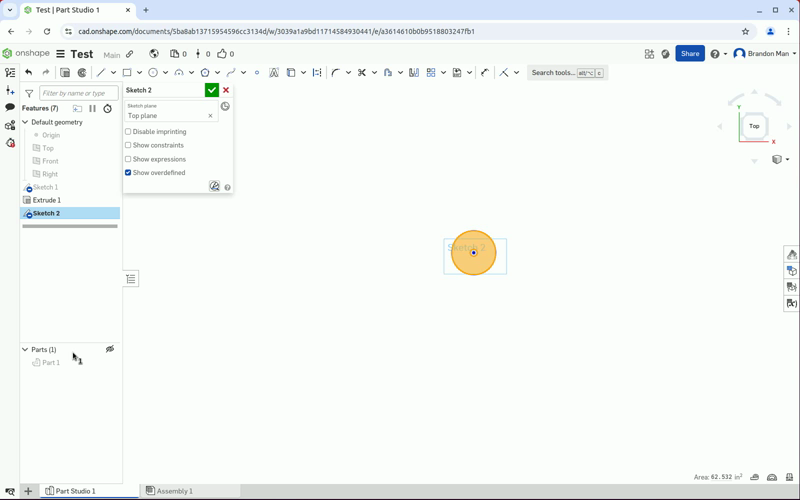
key(shift+y)
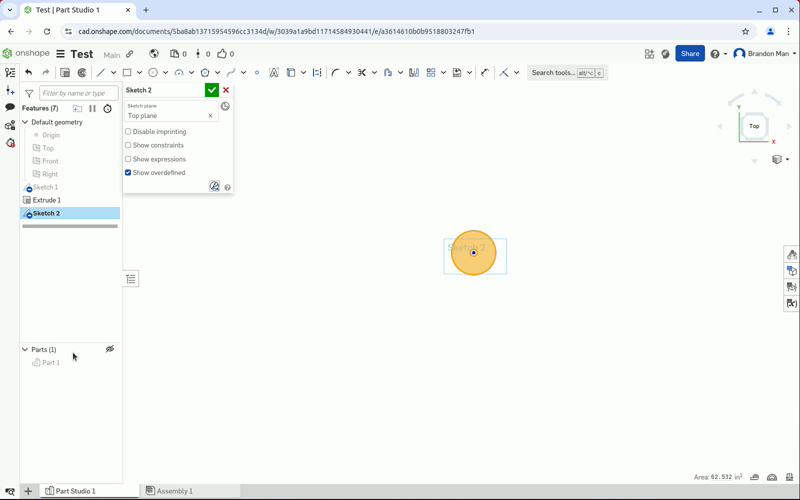
key(shift+e)
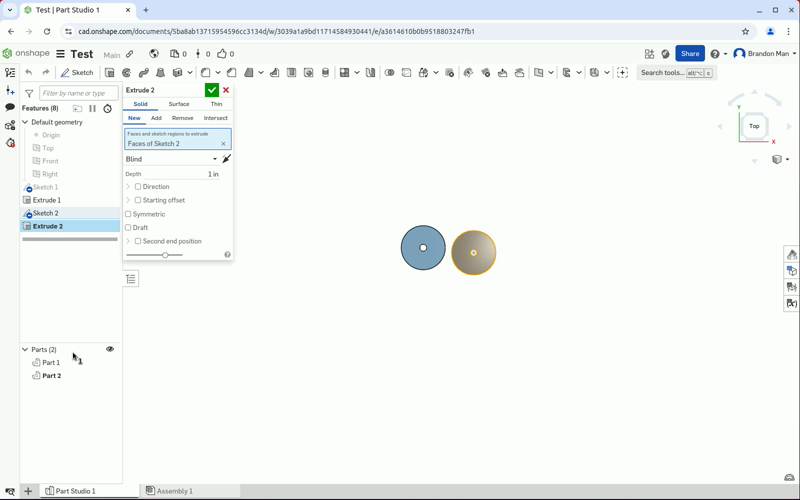
mouse_move(143, 106)
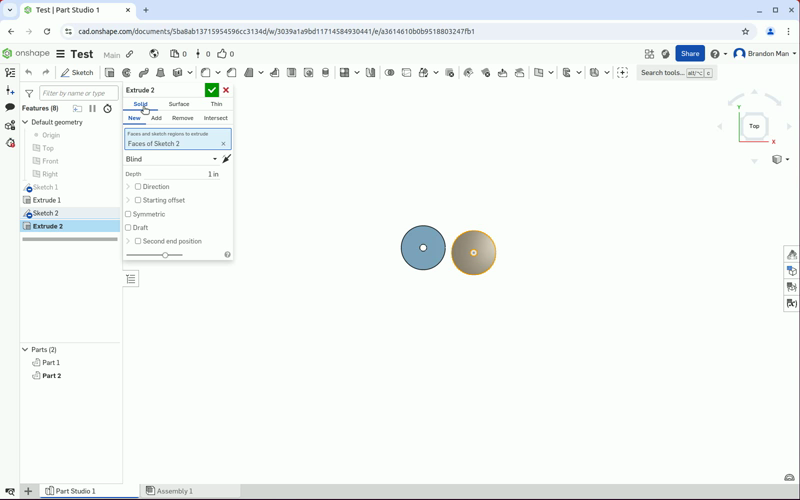
click(143, 106)
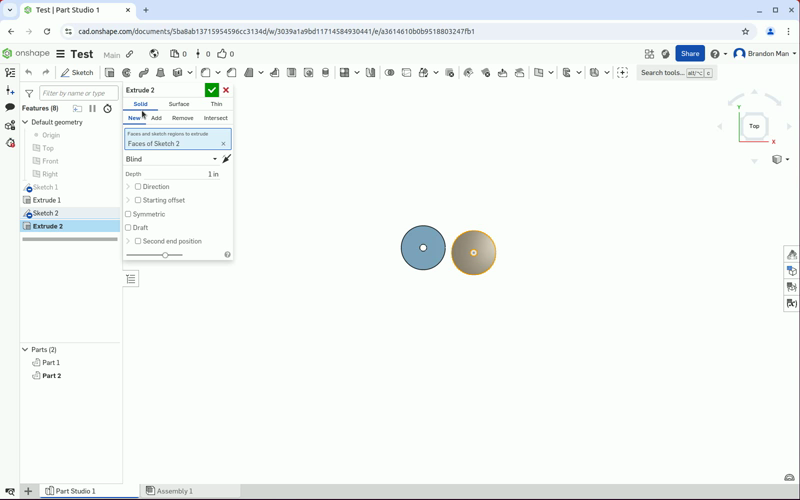
mouse_move(137, 120)
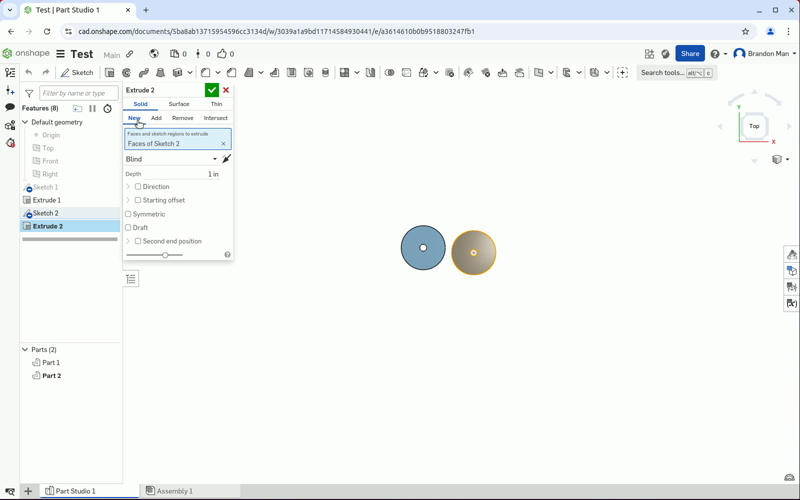
click(137, 120)
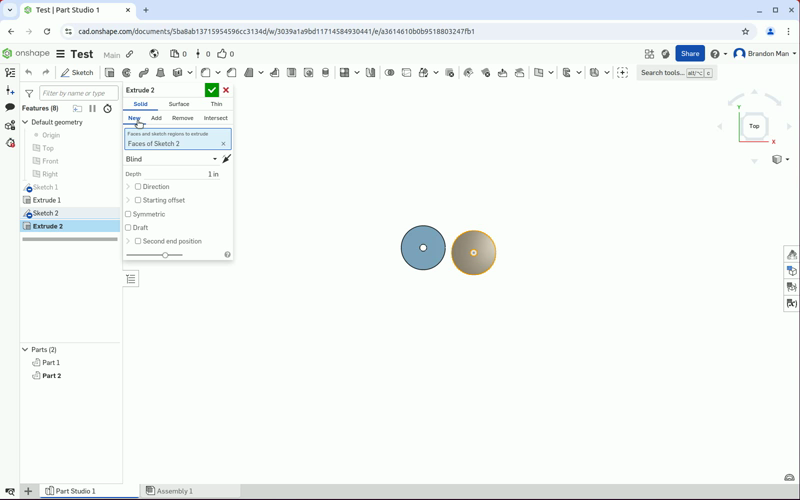
key(tab, 4)
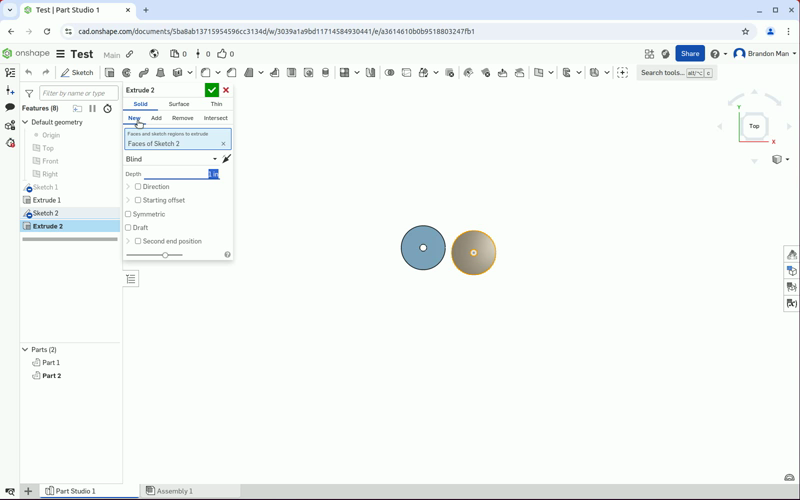
text(0.963)
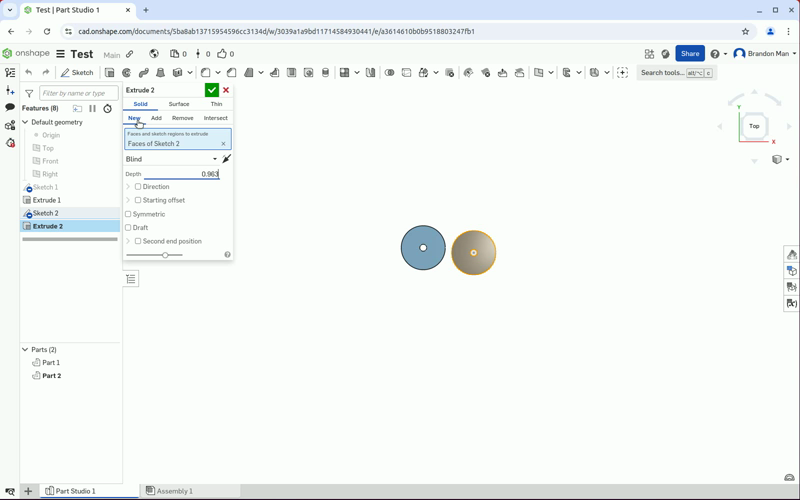
key(enter)
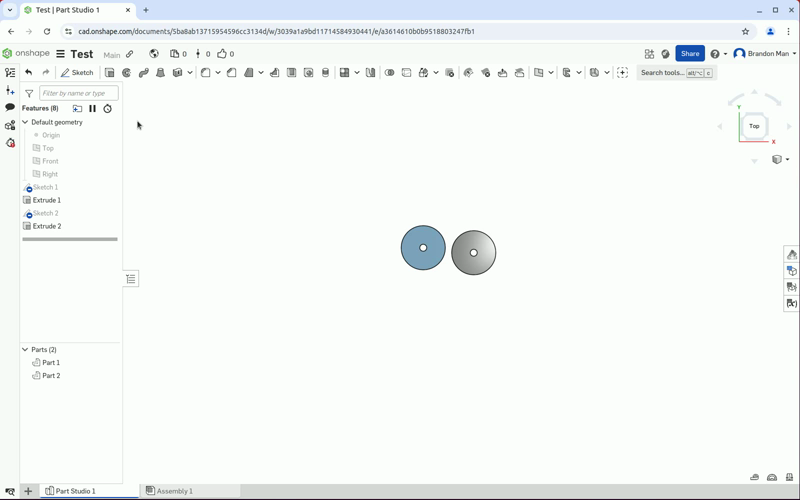
key(shift+h)
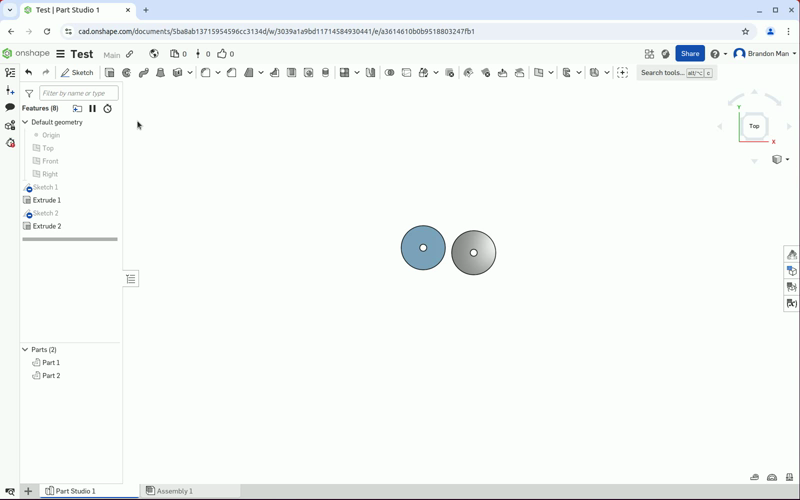
key(shift+h)
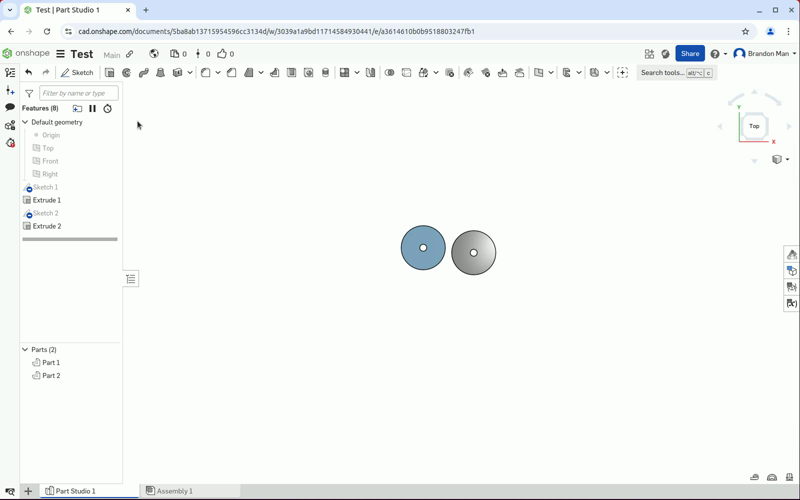
mouse_move(73, 189)
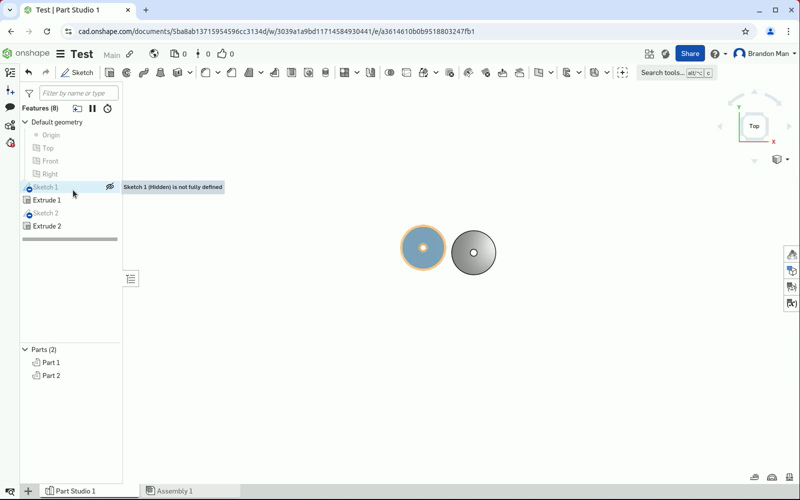
click(73, 189)
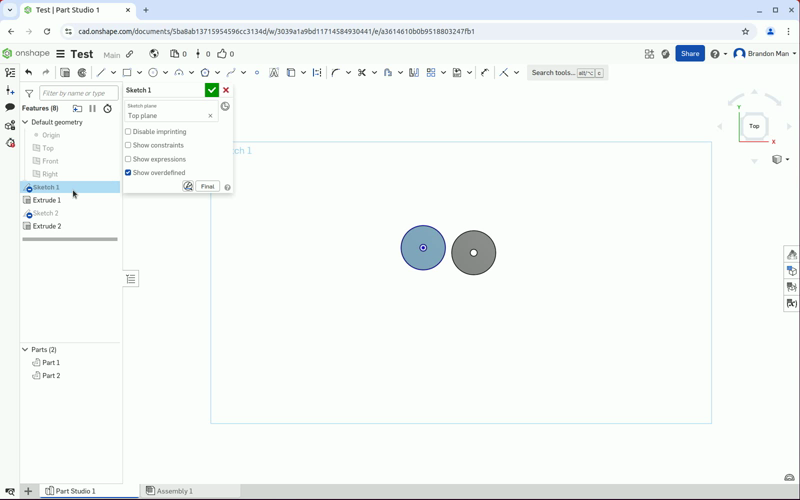
mouse_move(229, 92)
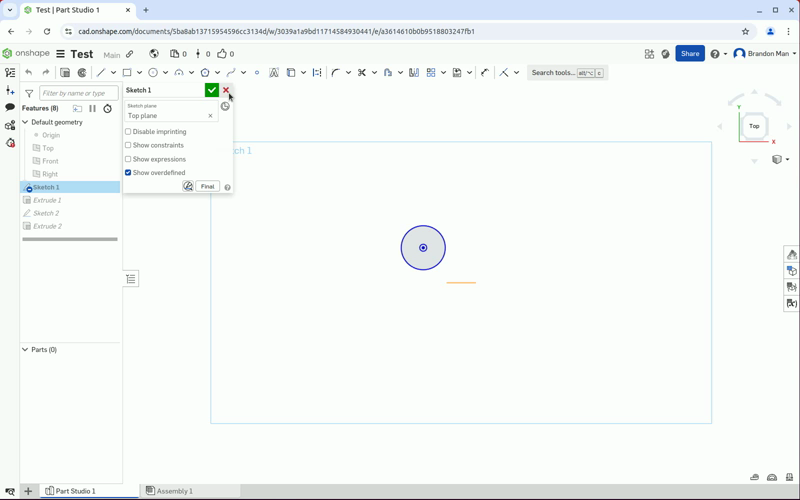
click(229, 92)
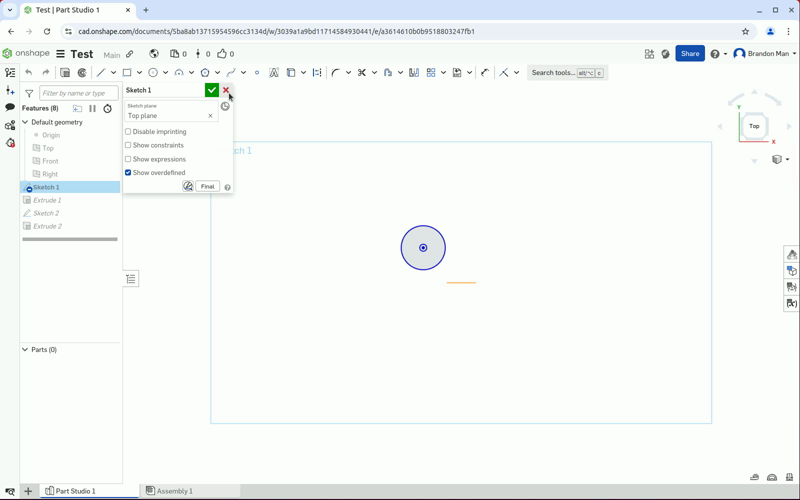
key(shift+s)
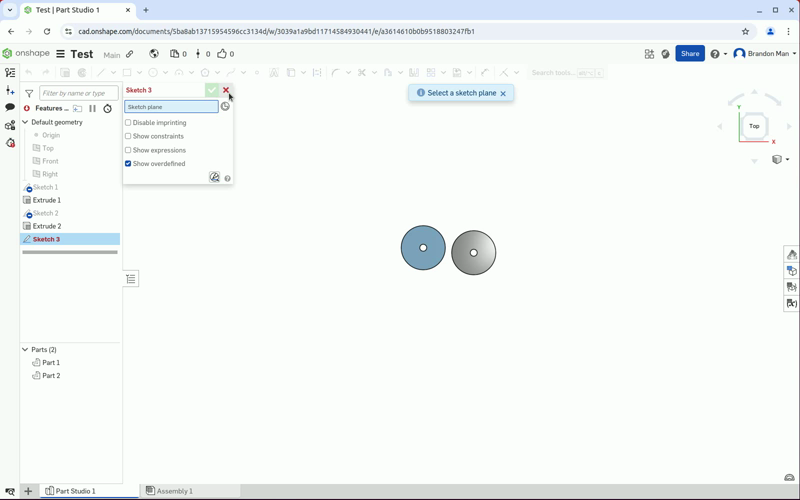
mouse_move(73, 150)
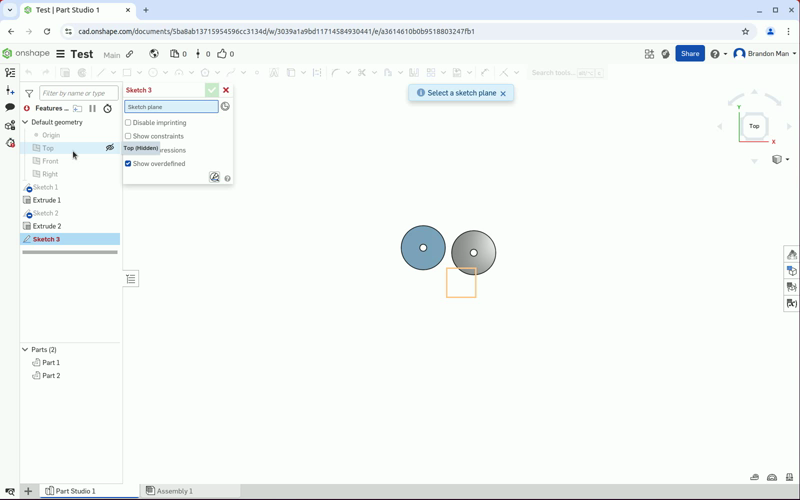
click(73, 150)
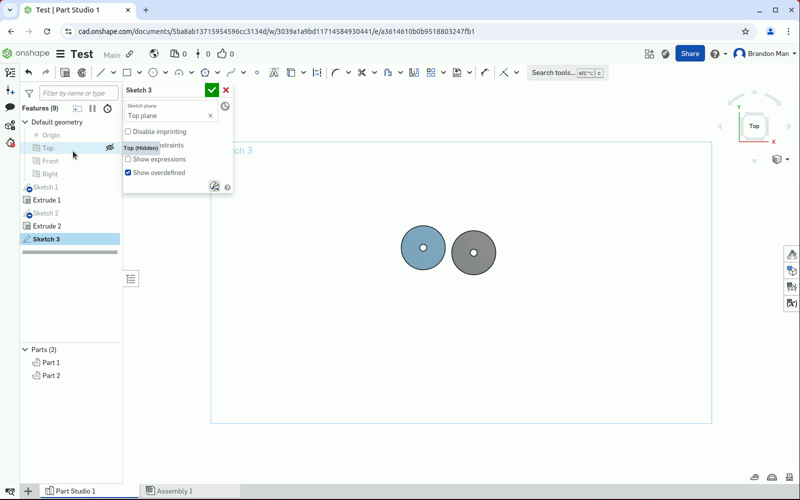
mouse_move(73, 352)
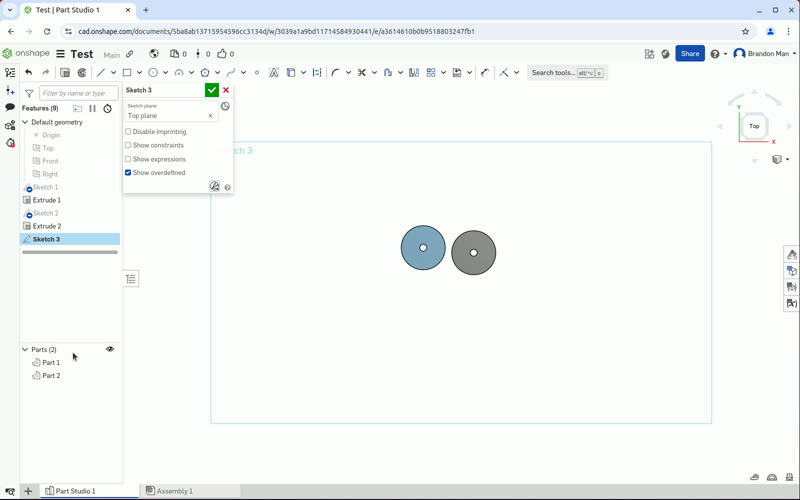
key(y)
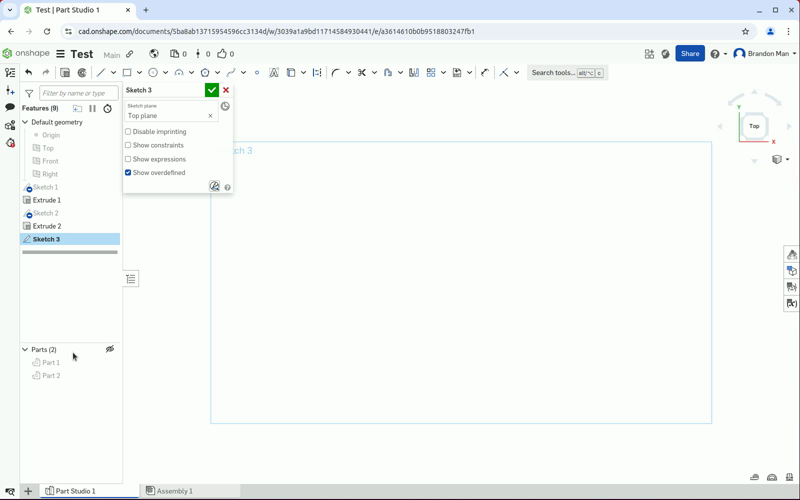
key(c)
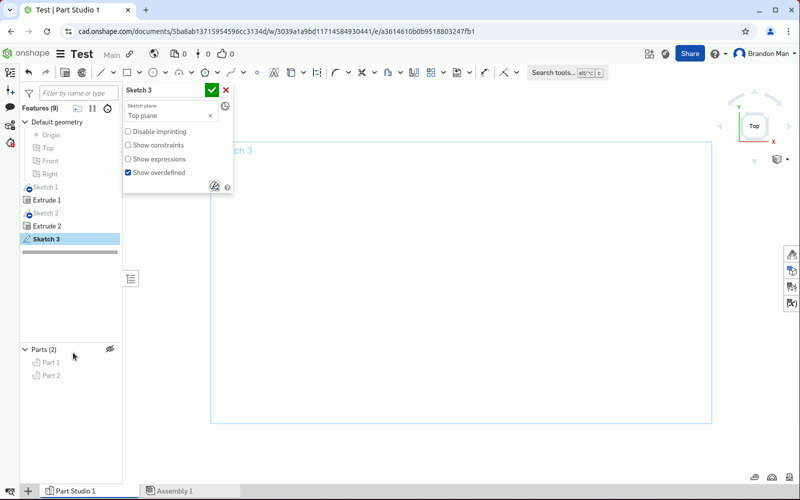
key_down(shift)
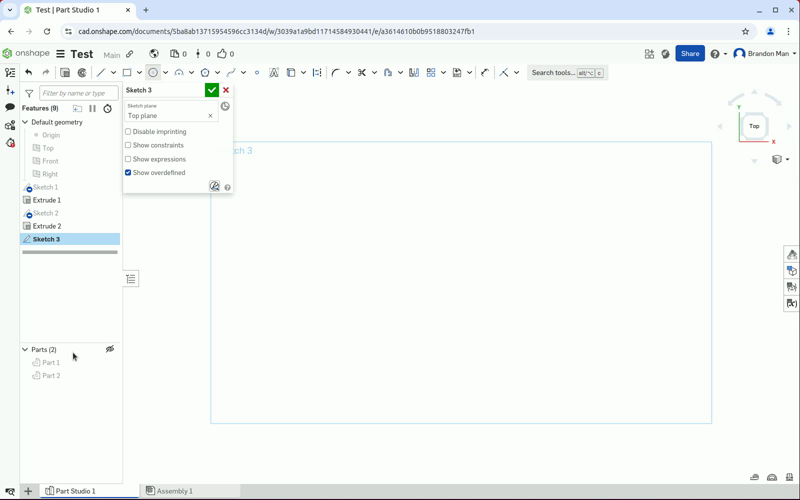
mouse_move(419, 299)
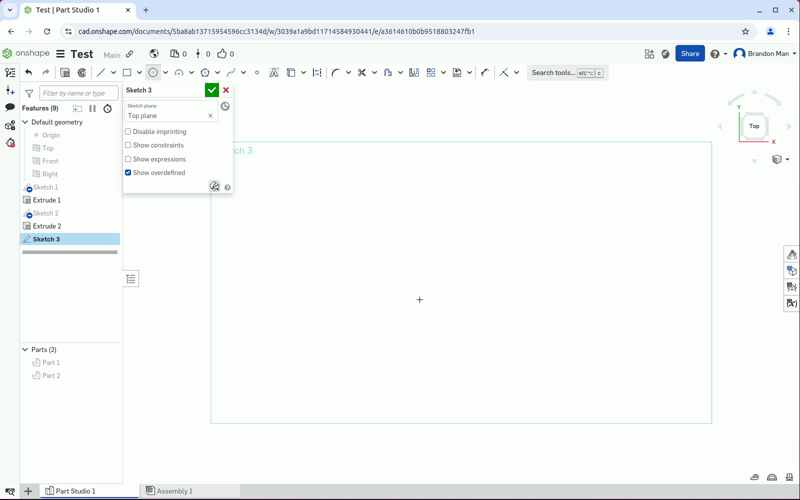
click(419, 299)
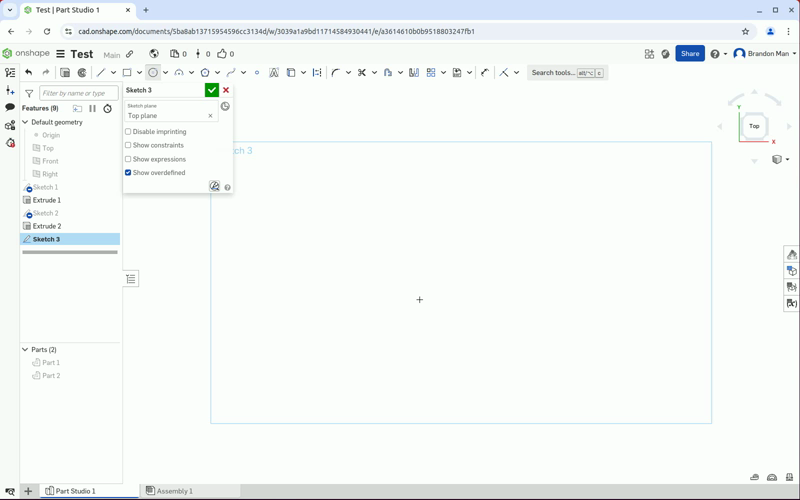
key_up(shift)
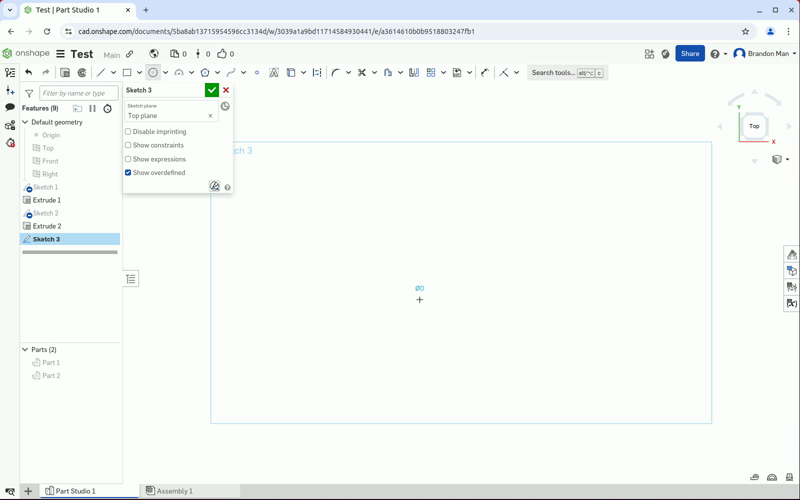
mouse_move(441, 299)
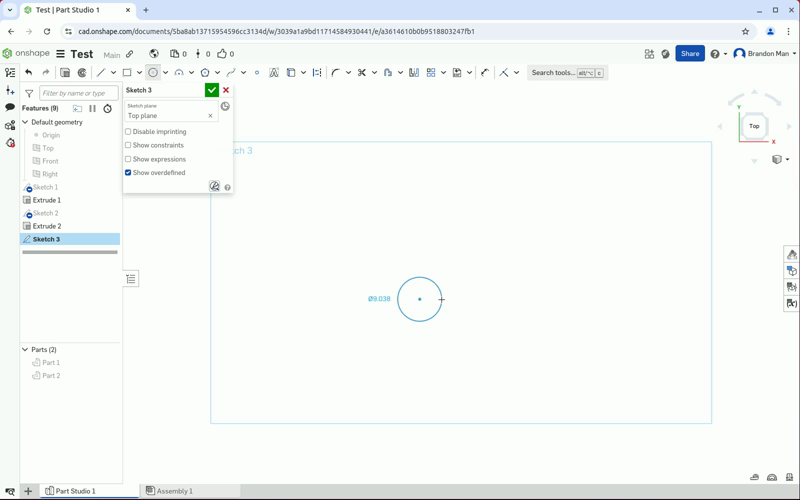
click(441, 299)
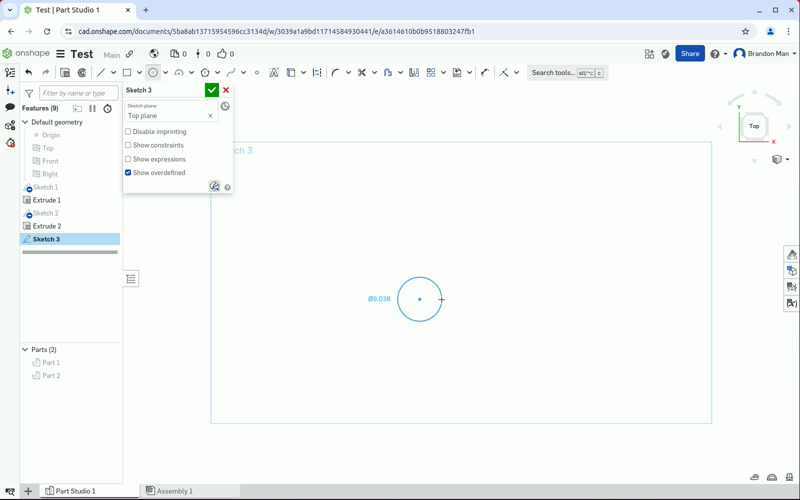
key(esc)
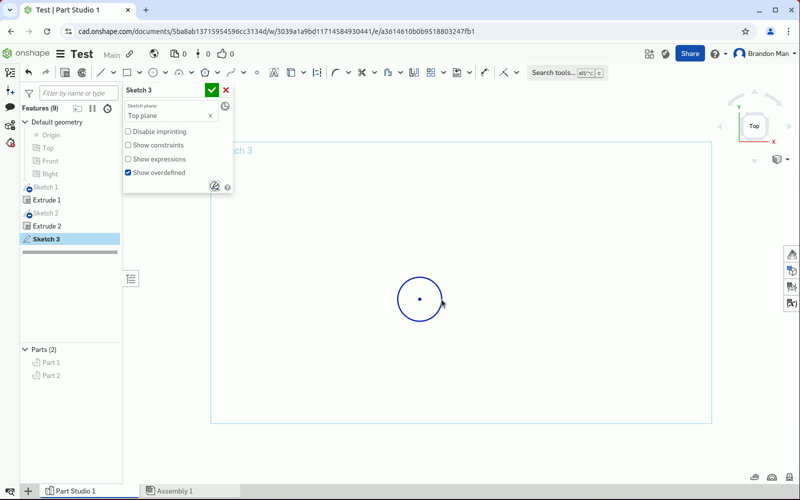
key(c)
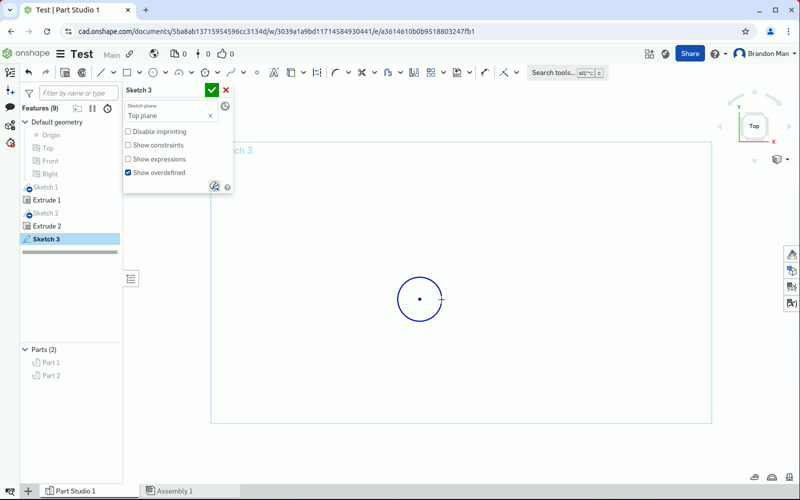
key_down(shift)
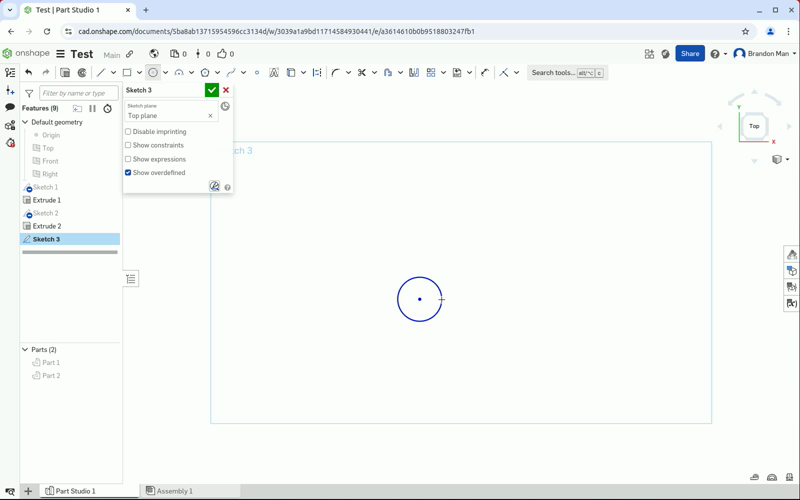
mouse_move(419, 299)
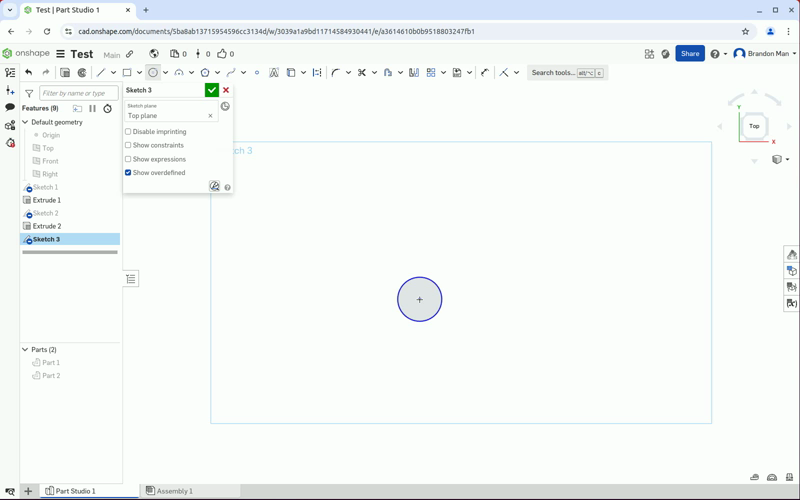
click(419, 299)
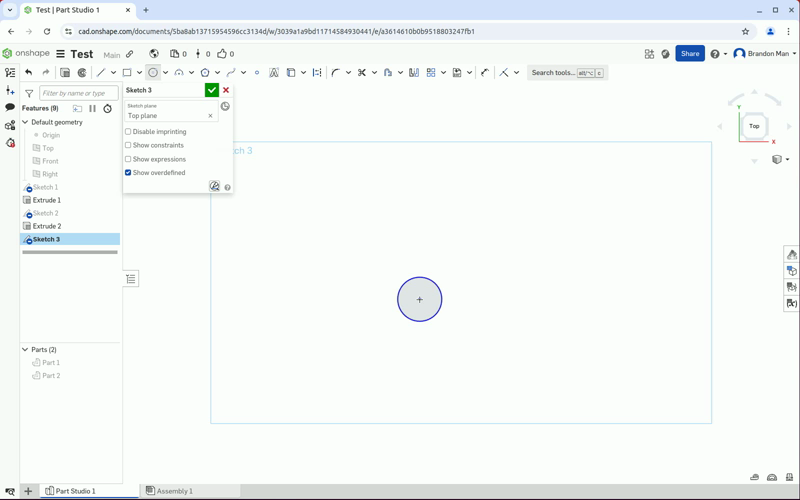
key_up(shift)
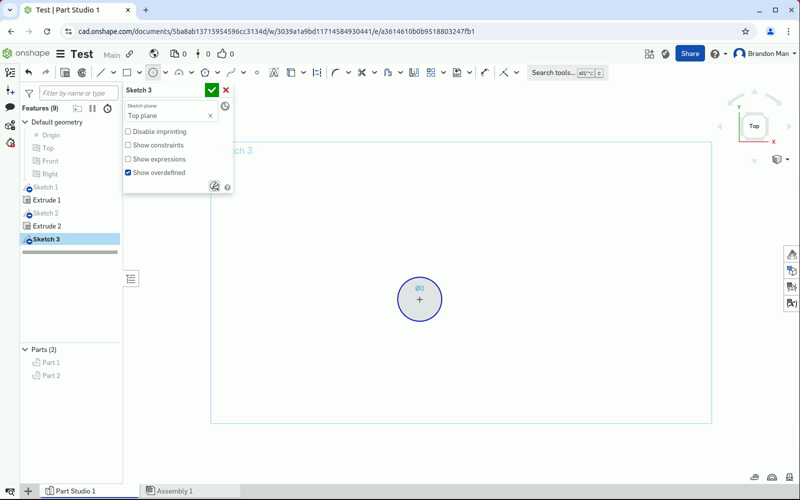
mouse_move(422, 299)
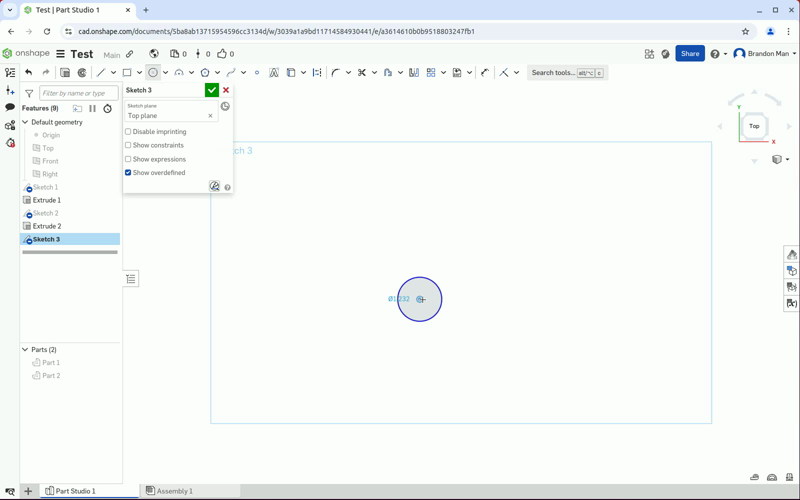
scroll(6)
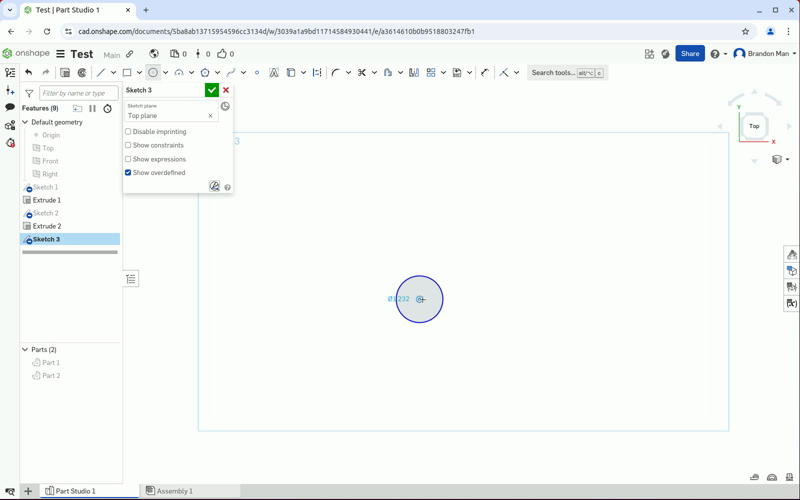
scroll(6)
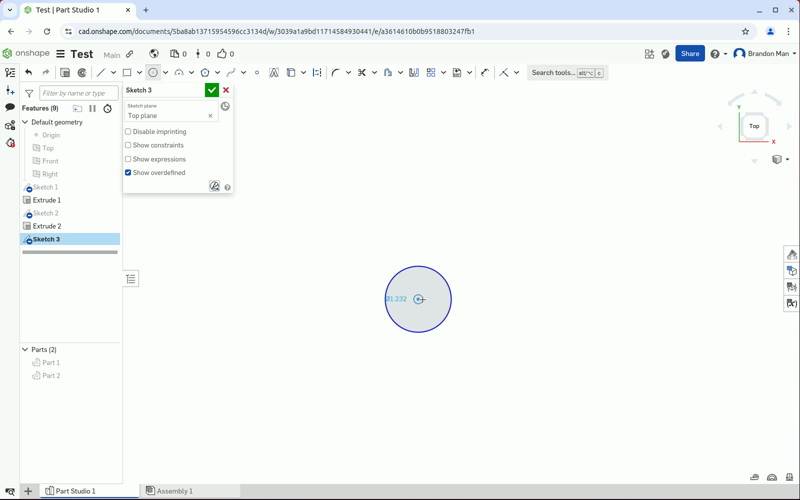
scroll(6)
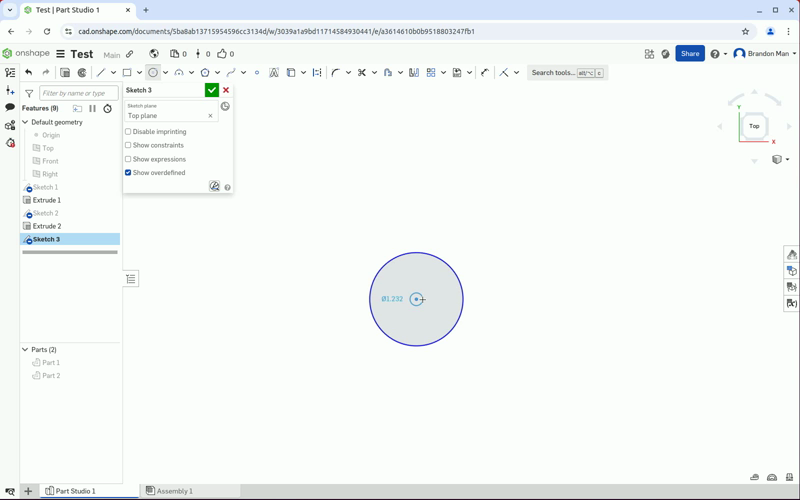
scroll(6)
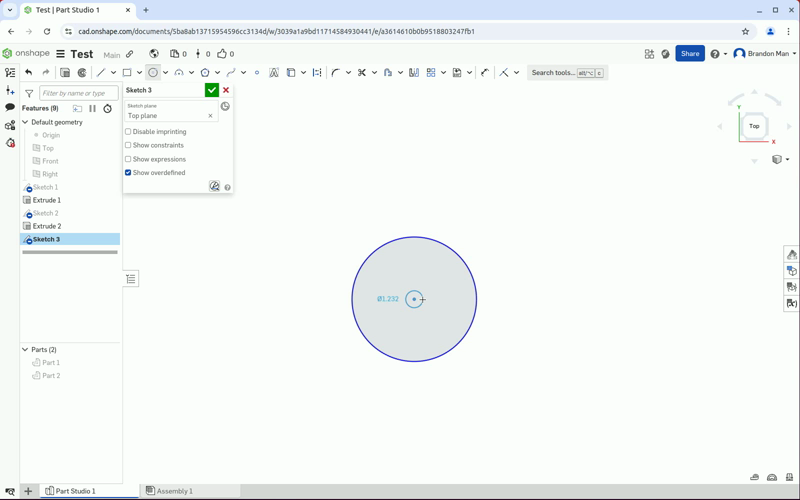
scroll(6)
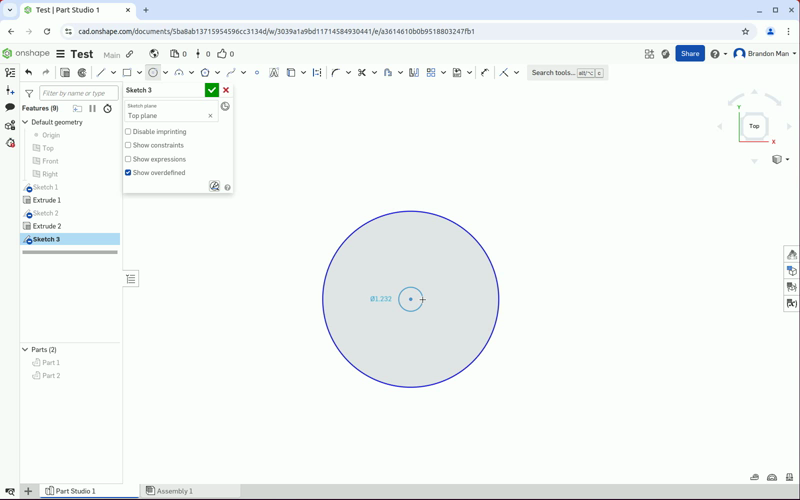
scroll(6)
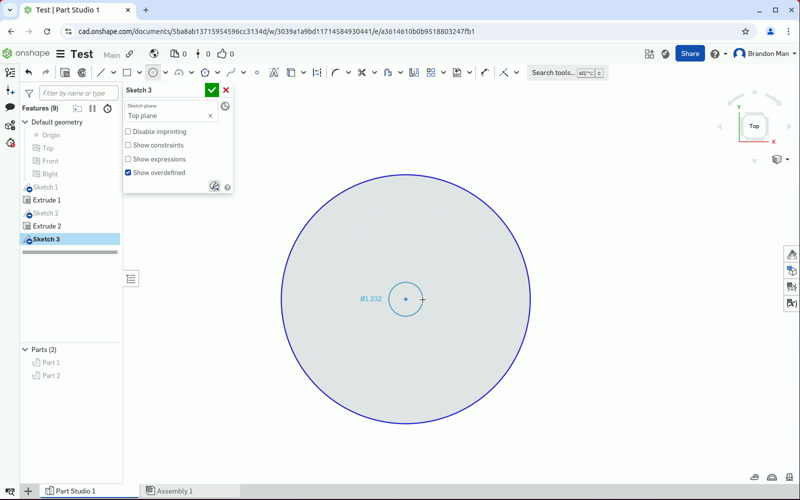
scroll(6)
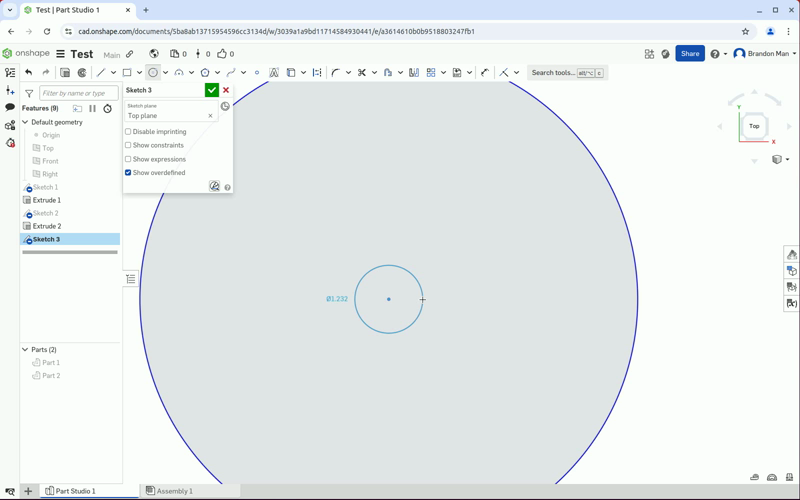
click(422, 299)
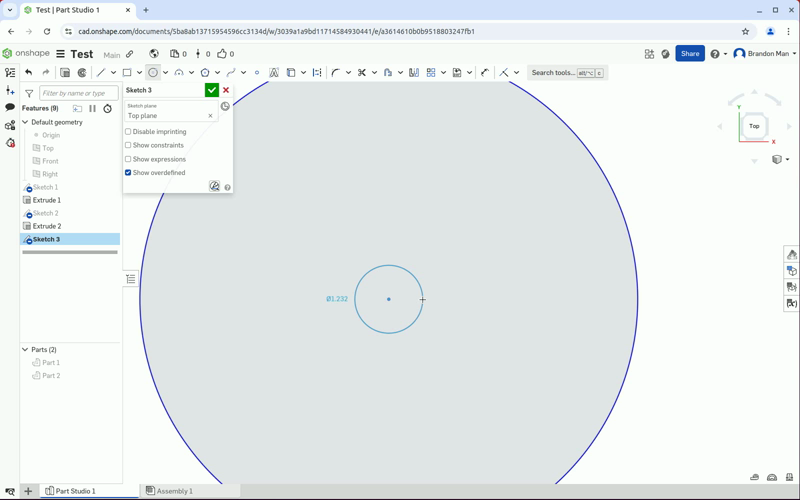
scroll(-6)
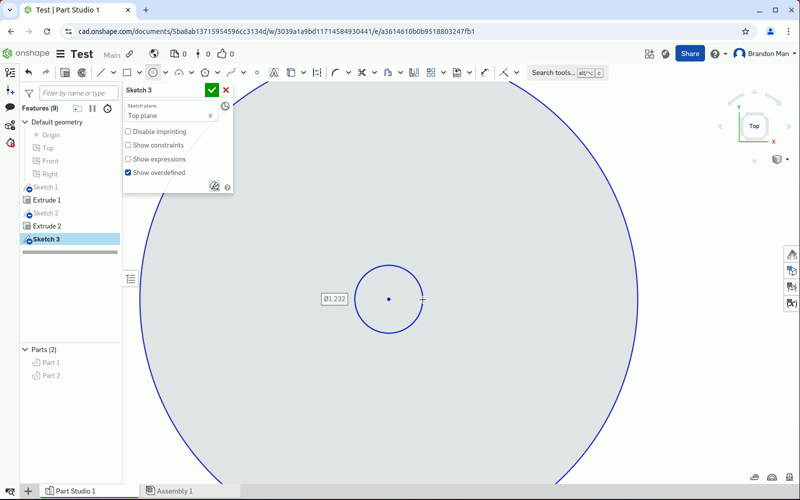
scroll(-6)
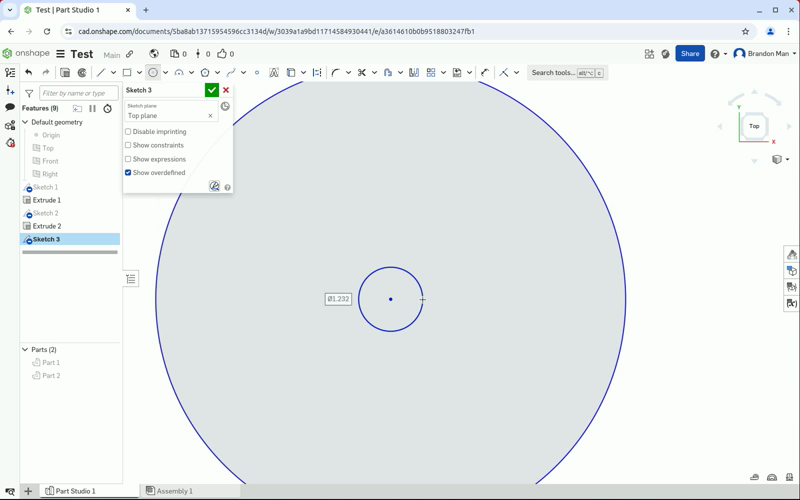
scroll(-6)
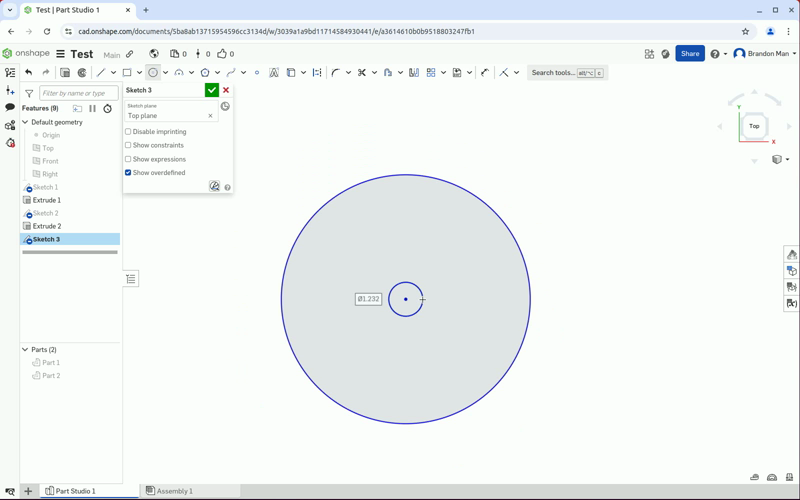
scroll(-6)
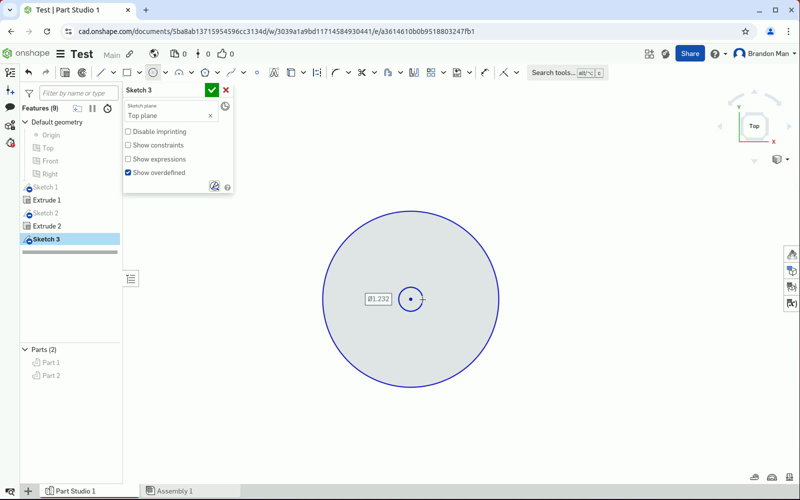
scroll(-6)
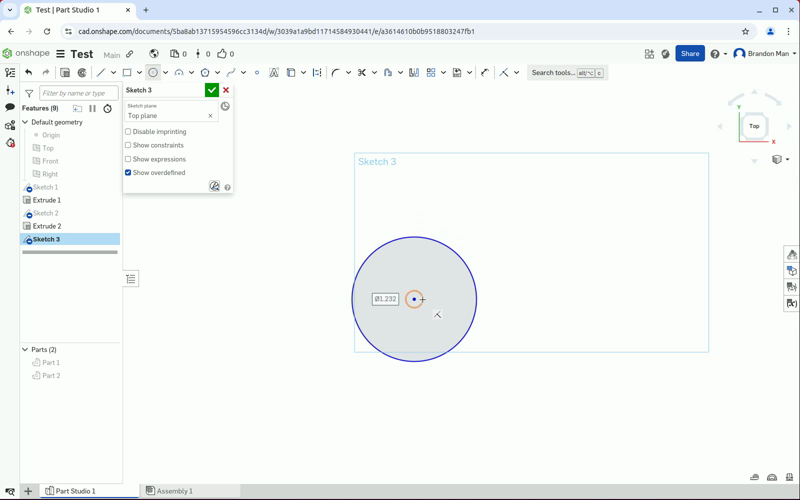
scroll(-6)
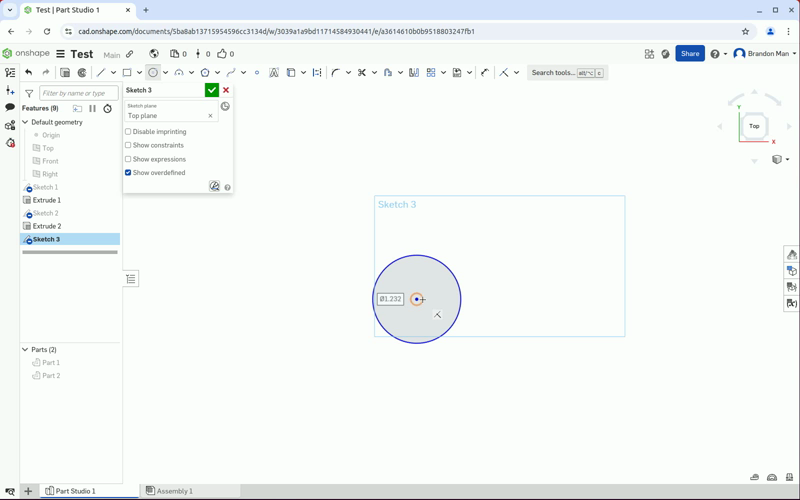
scroll(-6)
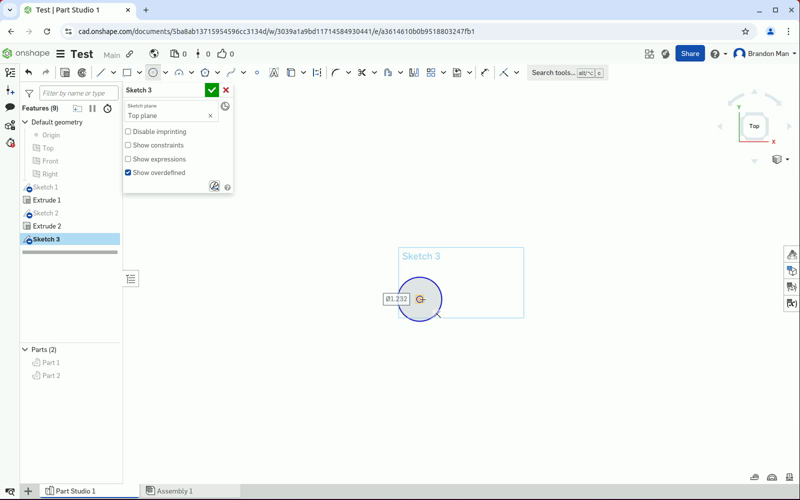
key(esc)
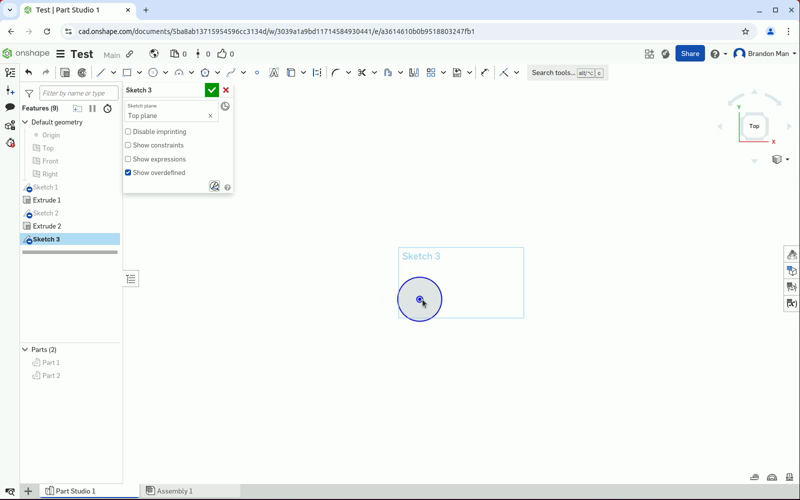
mouse_move(427, 295)
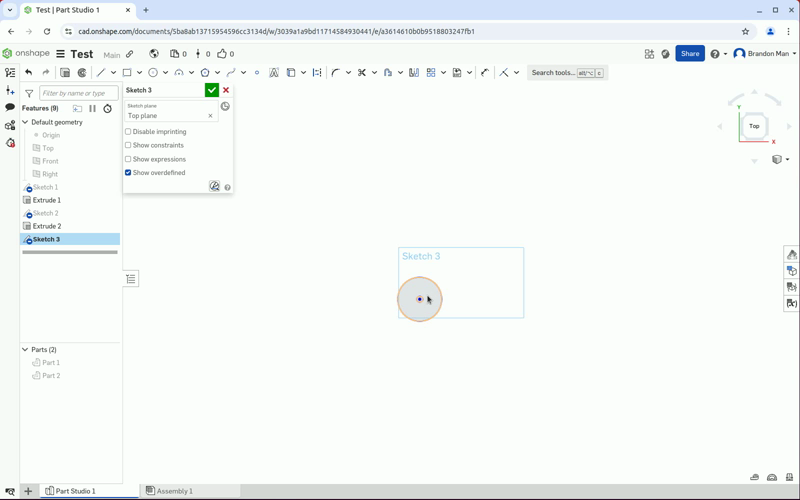
scroll(6)
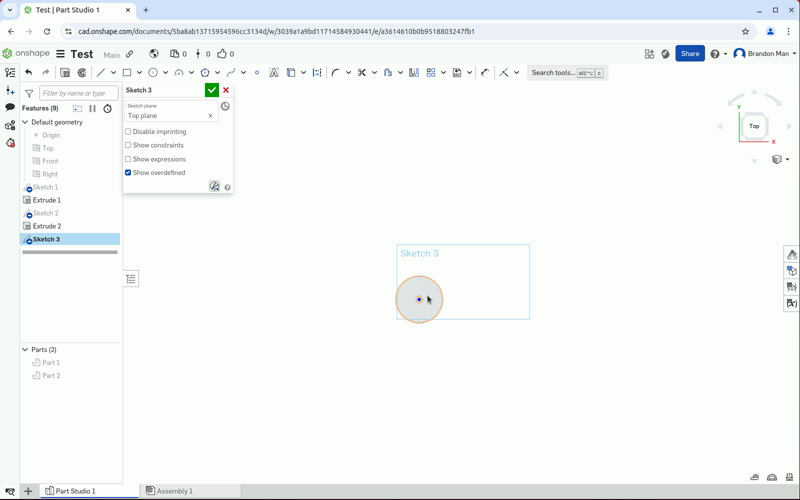
scroll(6)
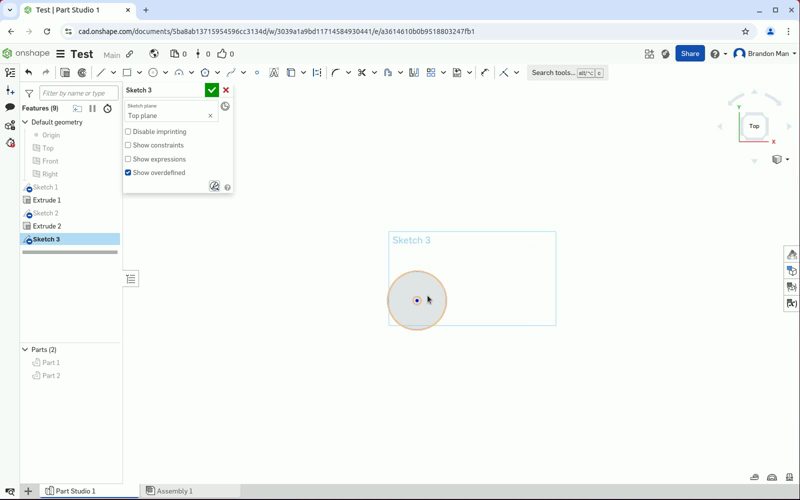
scroll(6)
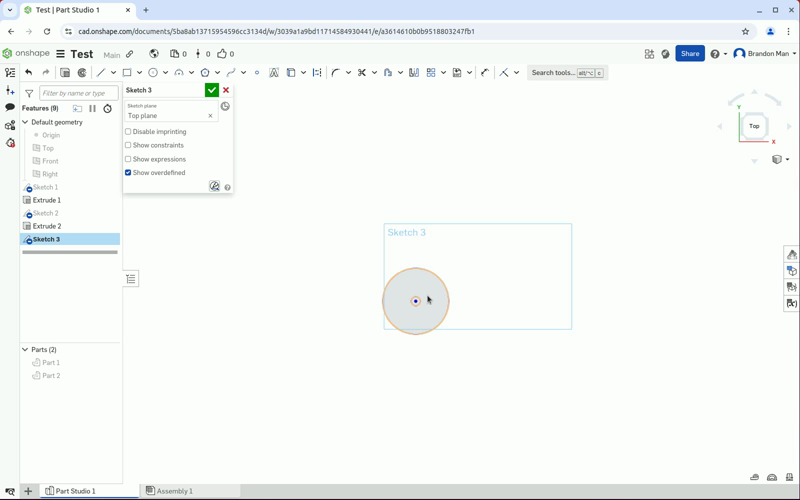
scroll(6)
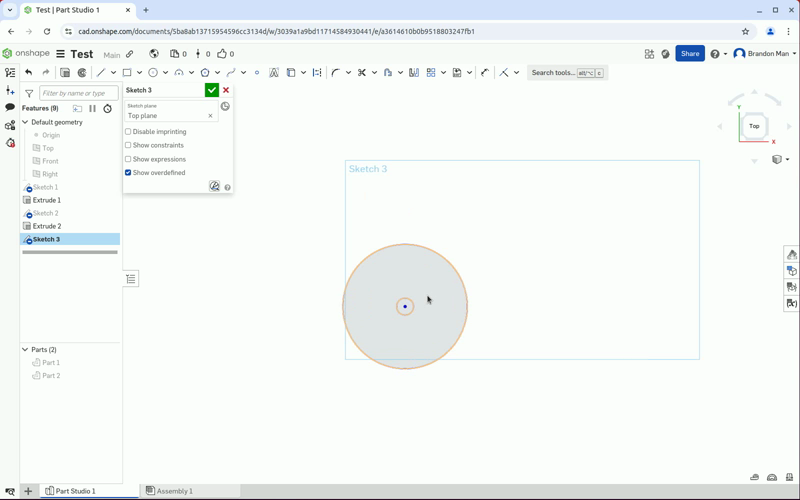
scroll(6)
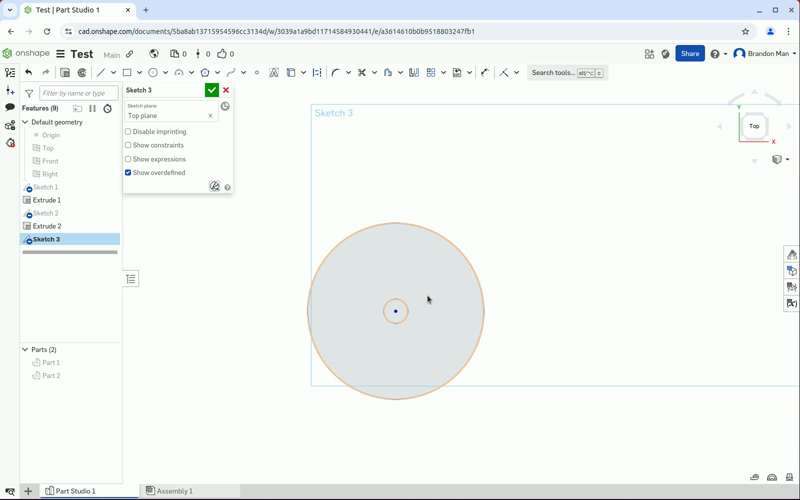
scroll(6)
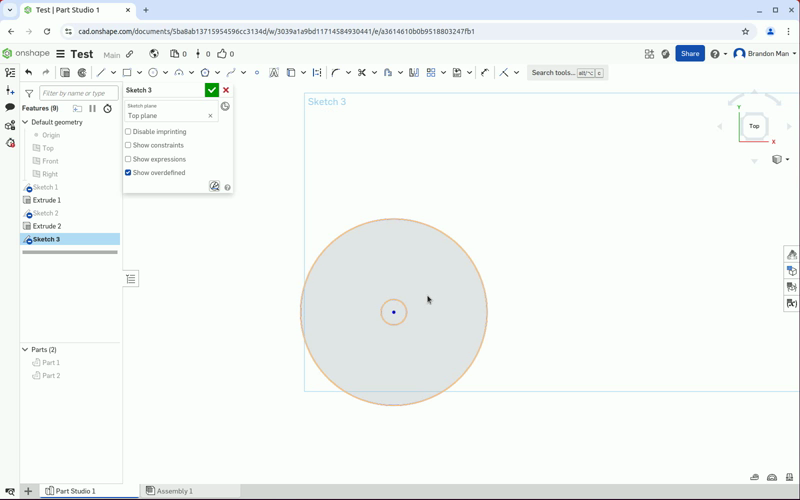
scroll(6)
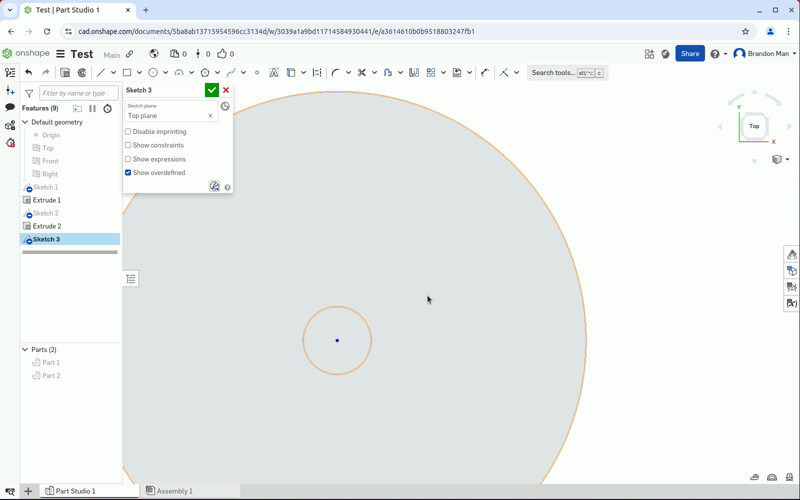
click(427, 295)
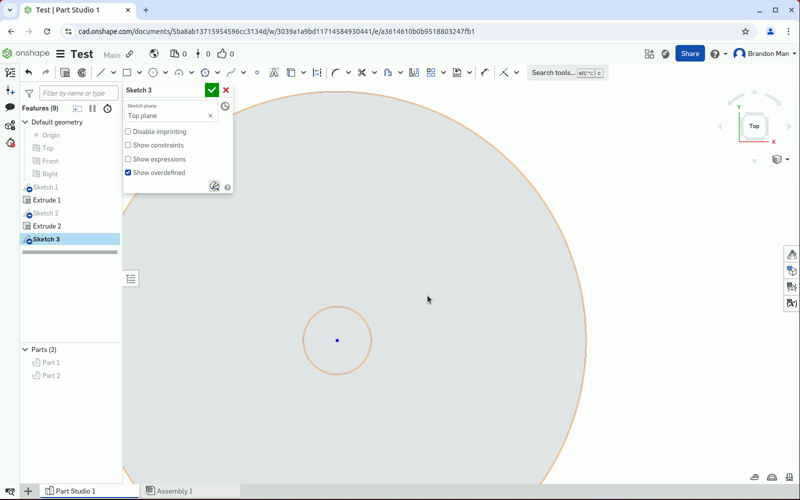
scroll(-6)
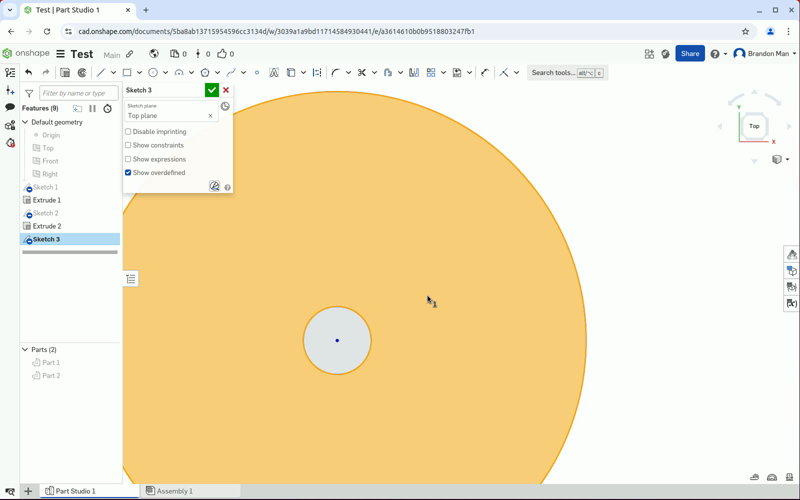
scroll(-6)
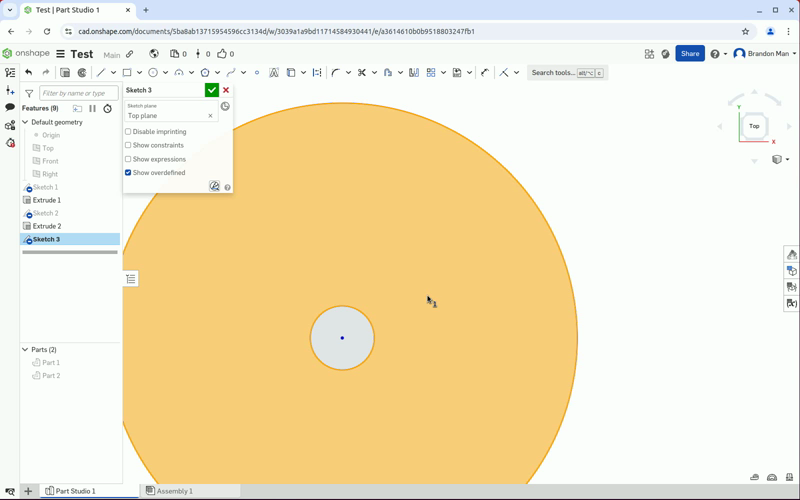
scroll(-6)
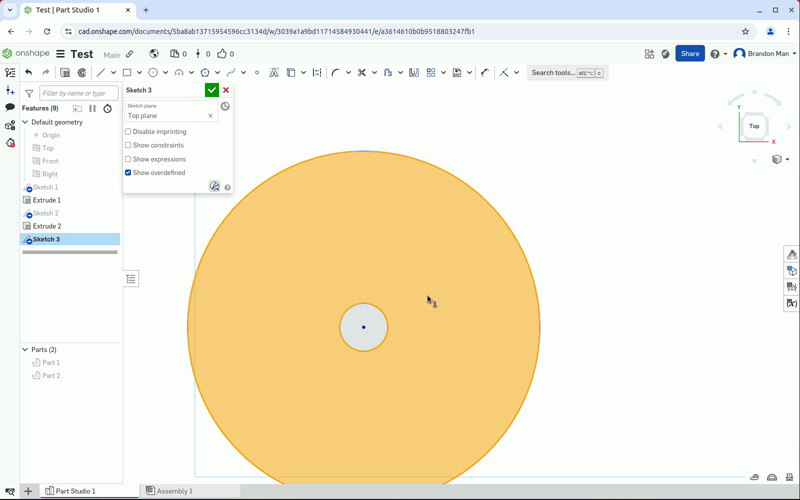
scroll(-6)
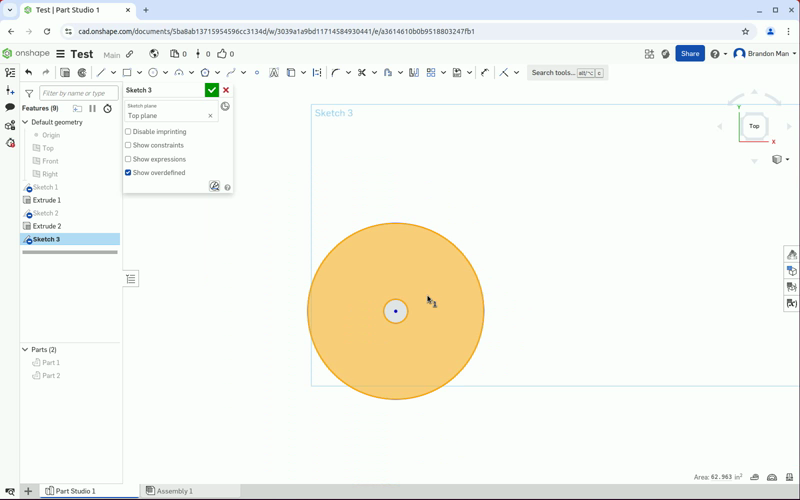
scroll(-6)
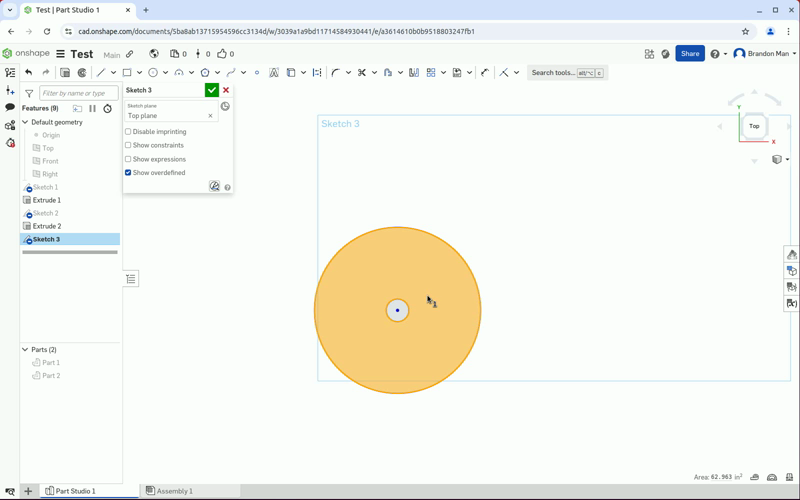
scroll(-6)
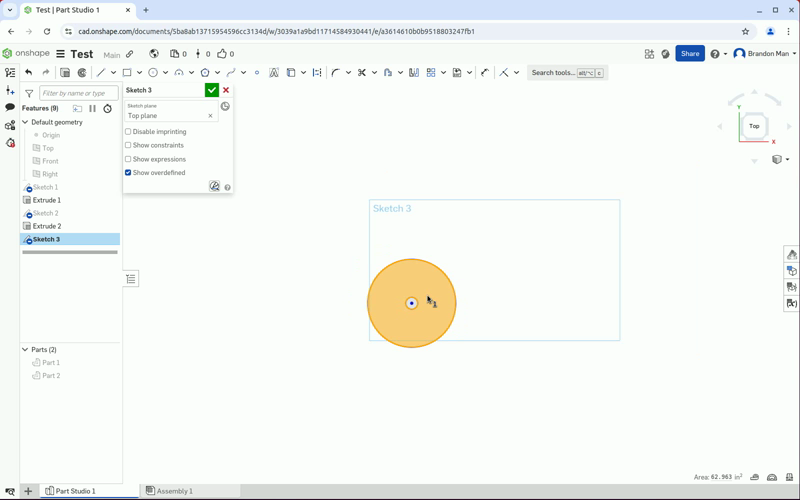
scroll(-6)
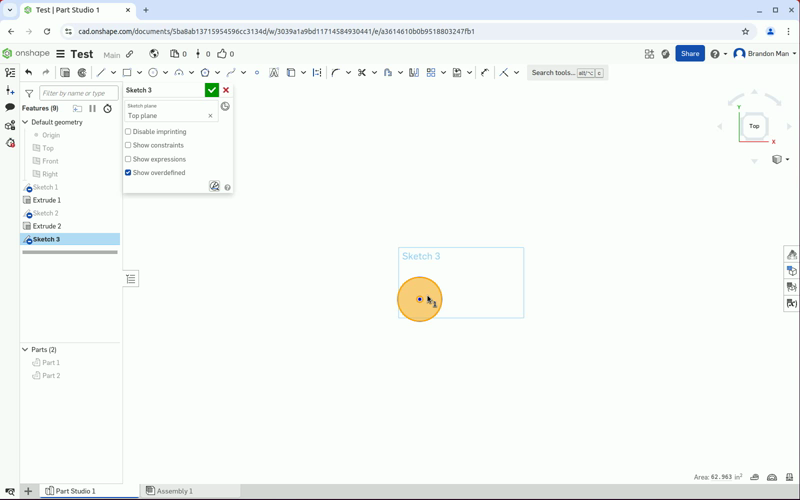
mouse_move(73, 352)
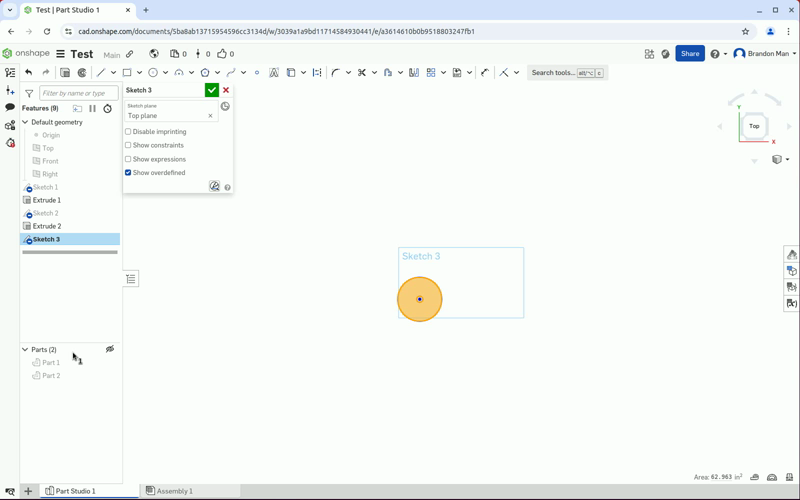
key(shift+y)
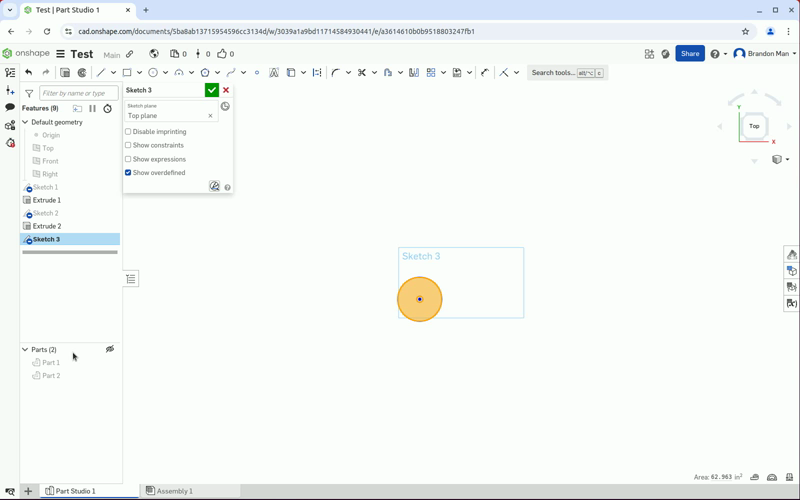
key(shift+e)
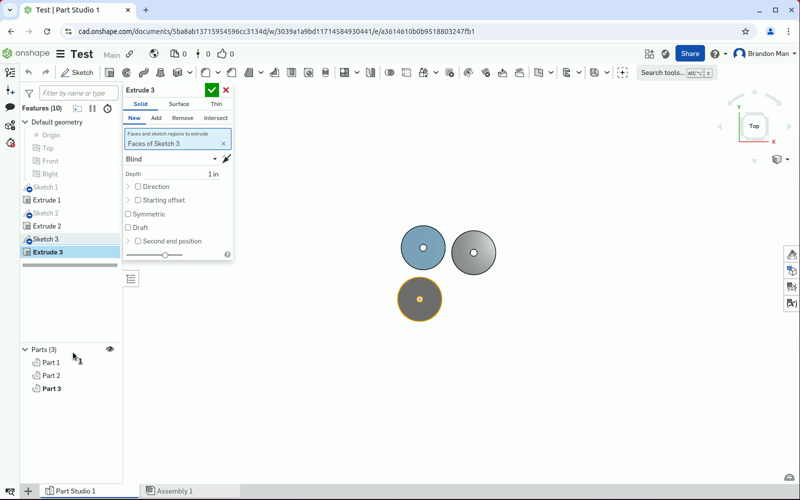
mouse_move(143, 106)
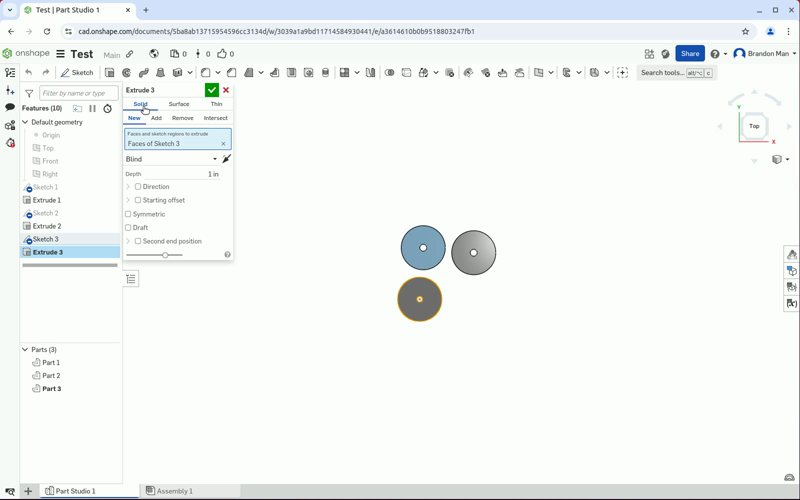
click(143, 106)
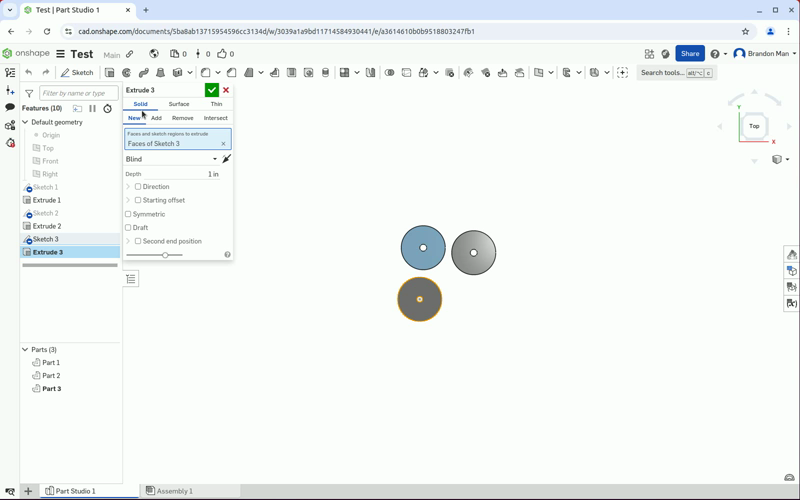
mouse_move(137, 120)
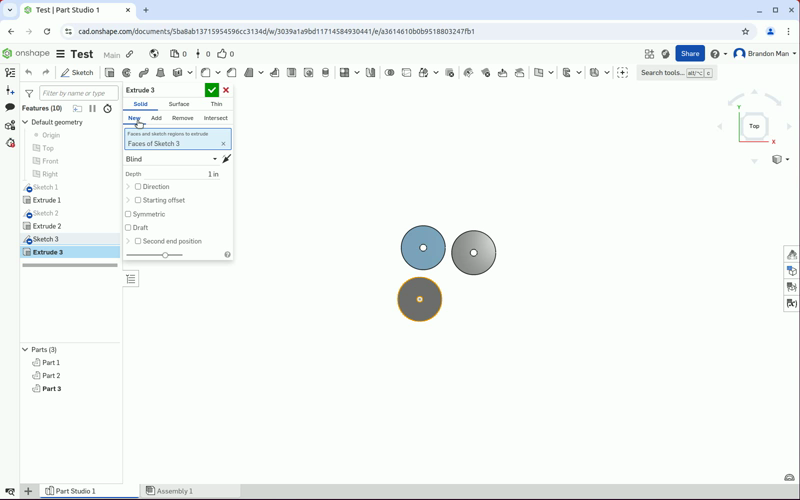
click(137, 120)
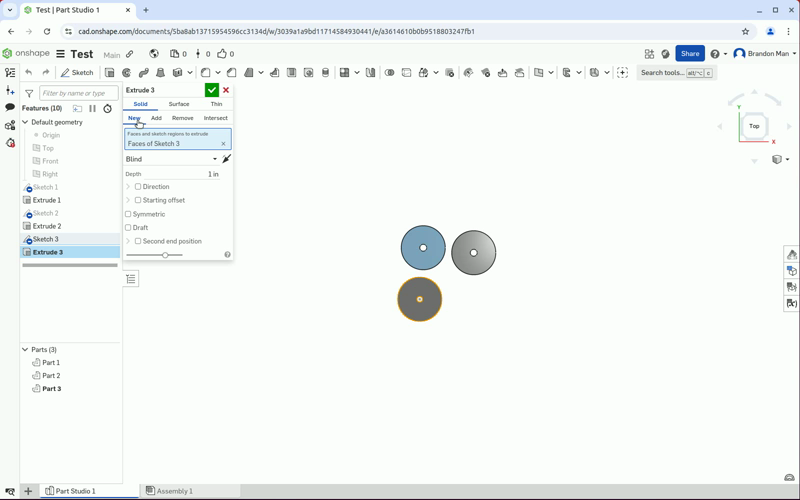
key(tab, 4)
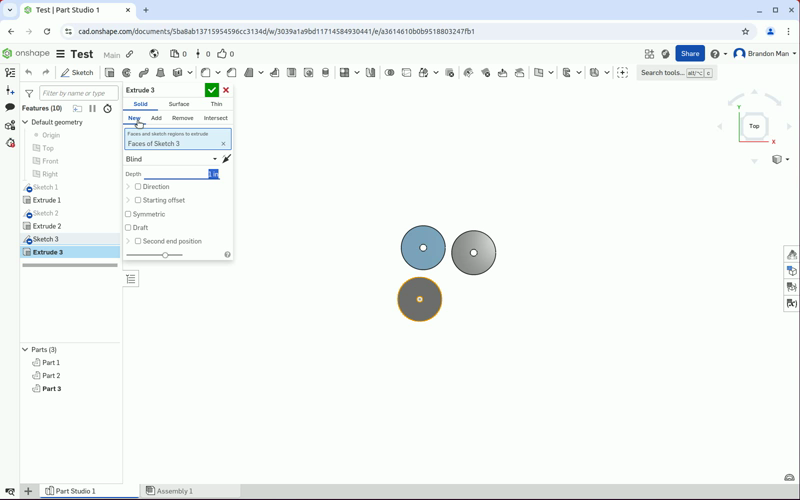
text(0.963)
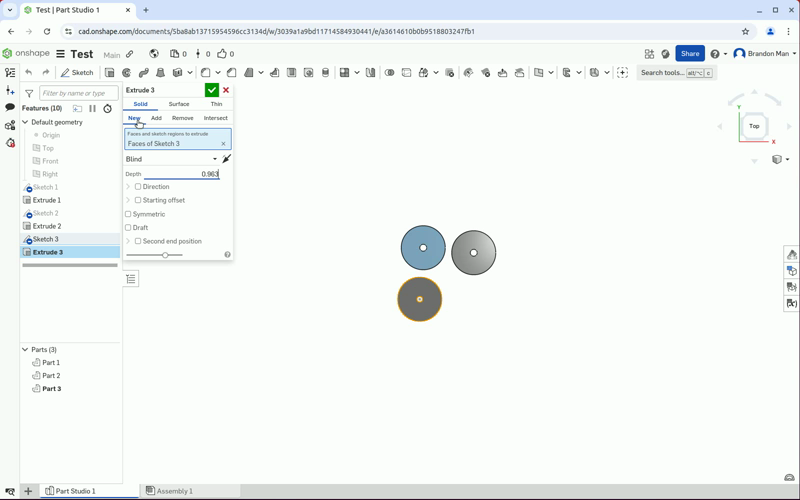
key(enter)
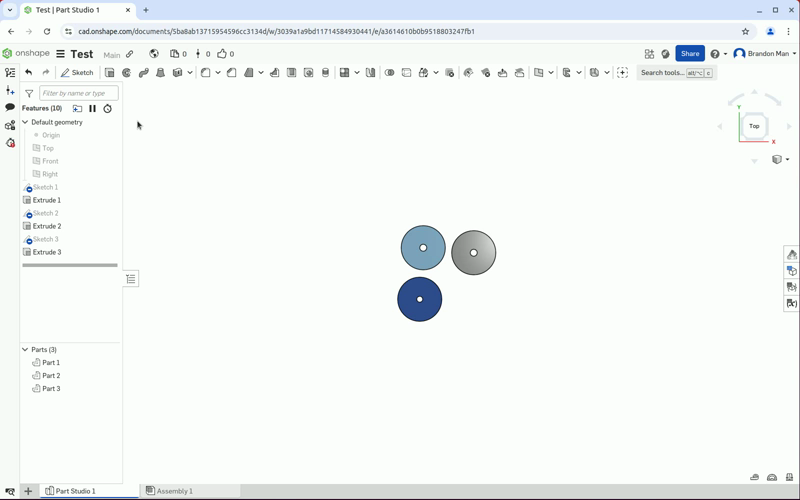
key(shift+h)
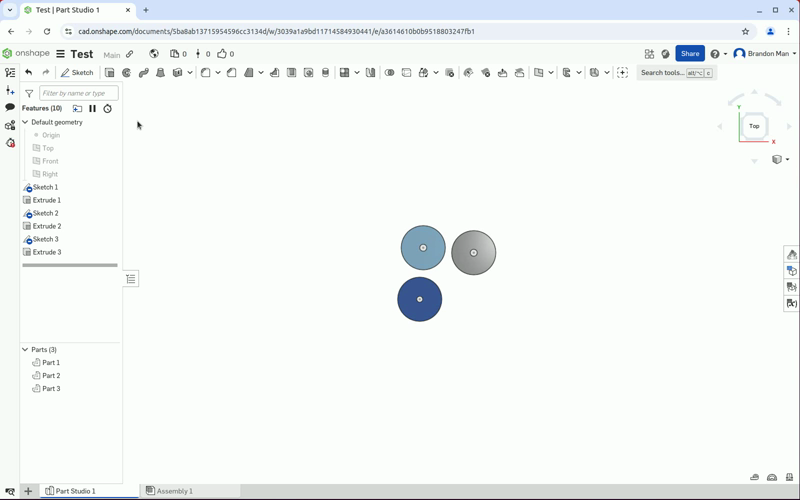
key(shift+h)
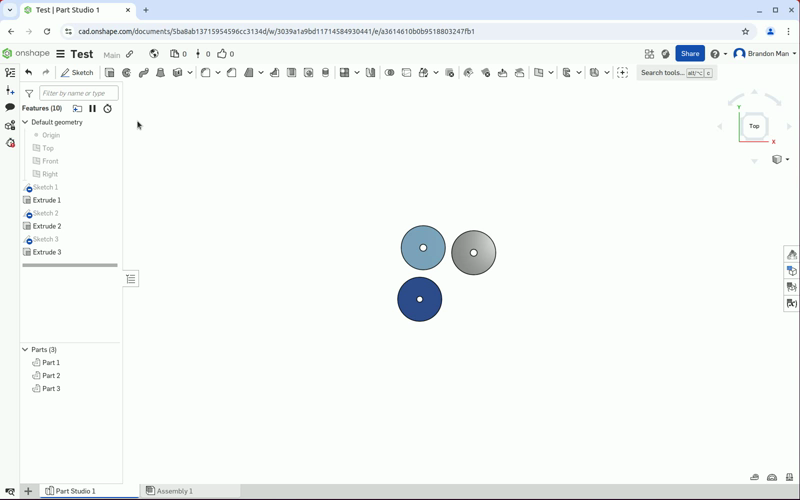
mouse_move(73, 189)
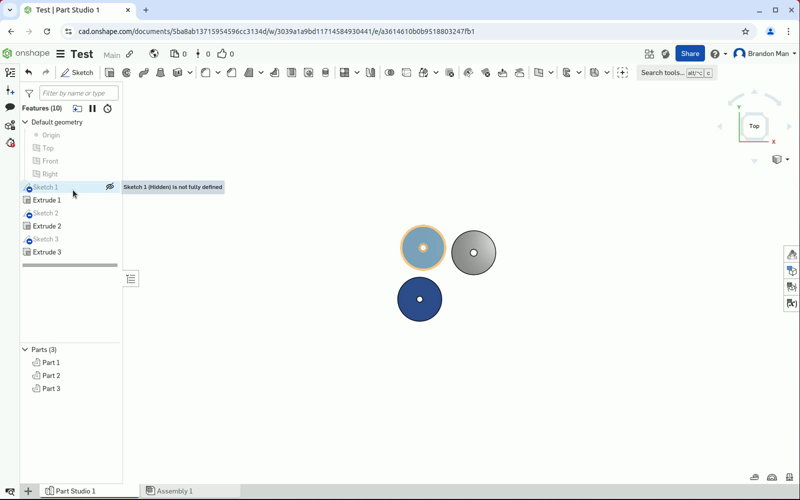
click(73, 189)
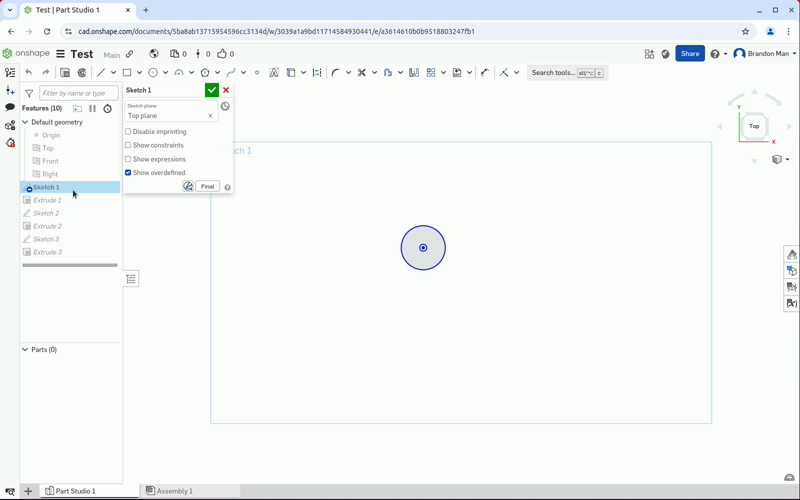
mouse_move(229, 92)
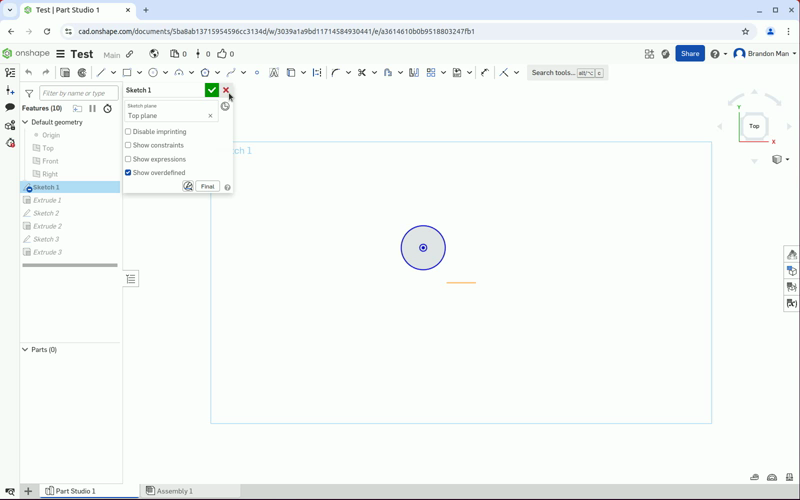
click(229, 92)
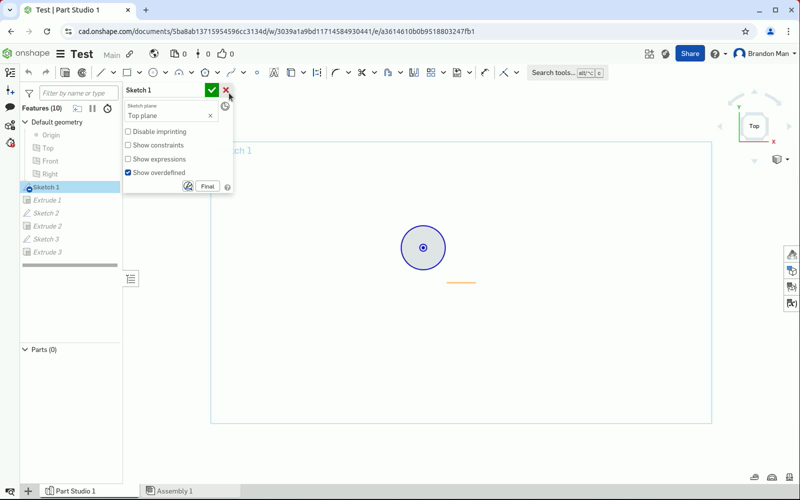
key(shift+s)
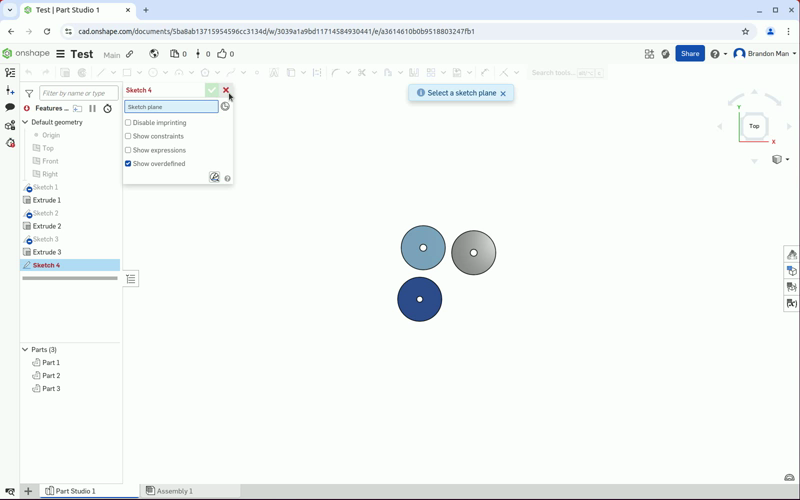
mouse_move(73, 150)
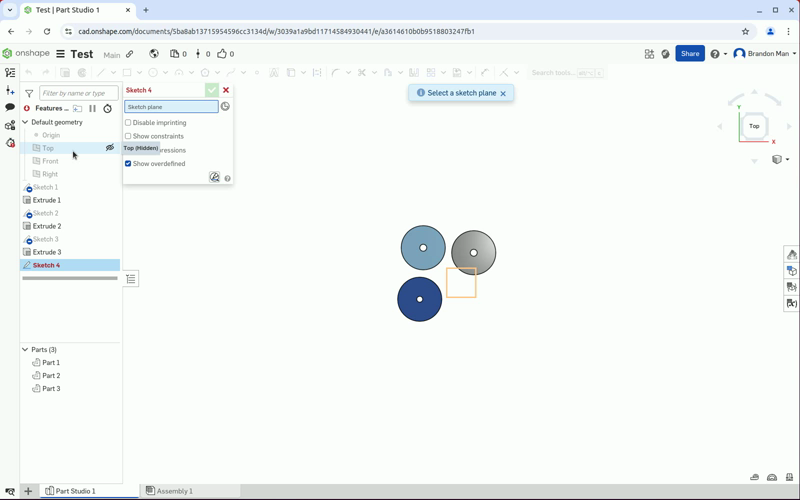
click(73, 150)
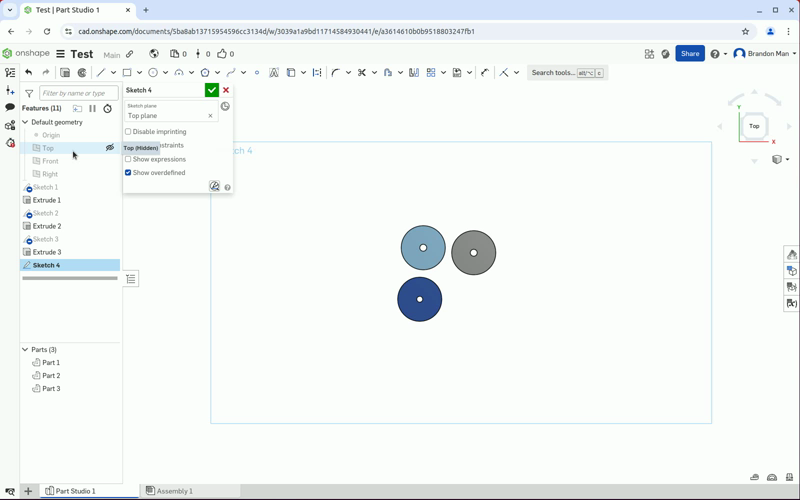
mouse_move(73, 352)
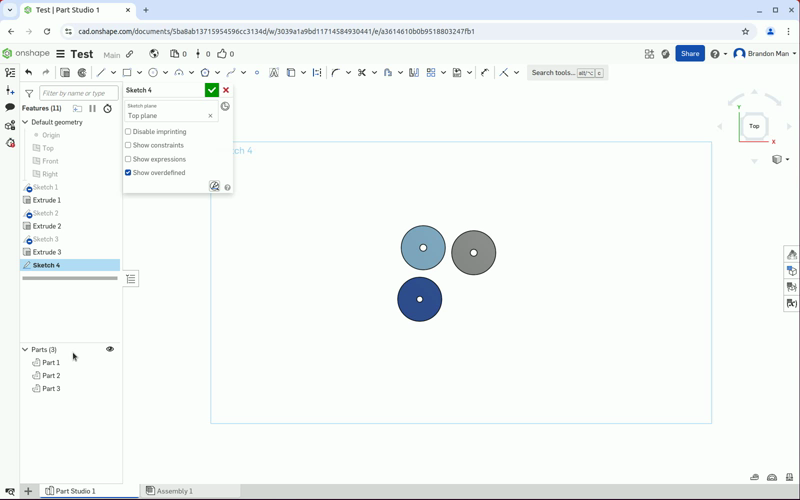
key(y)
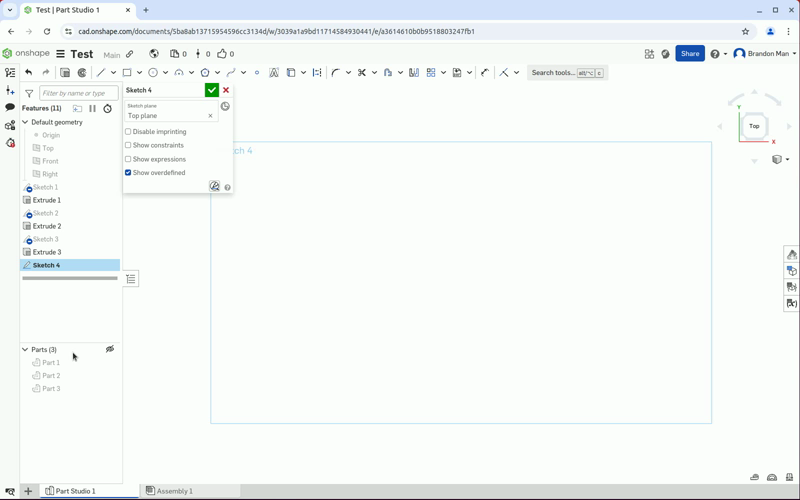
key(c)
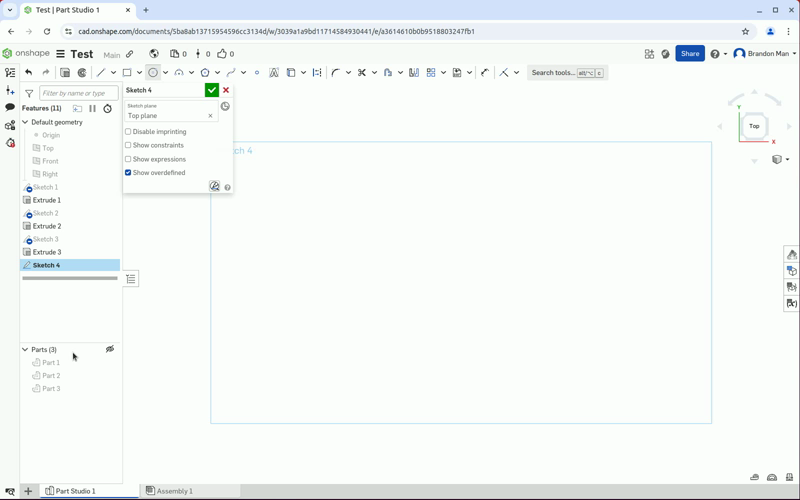
key_down(shift)
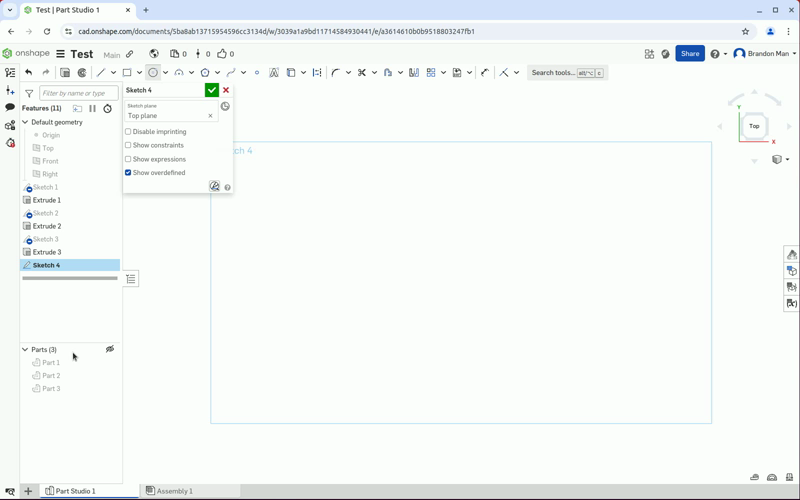
mouse_move(468, 304)
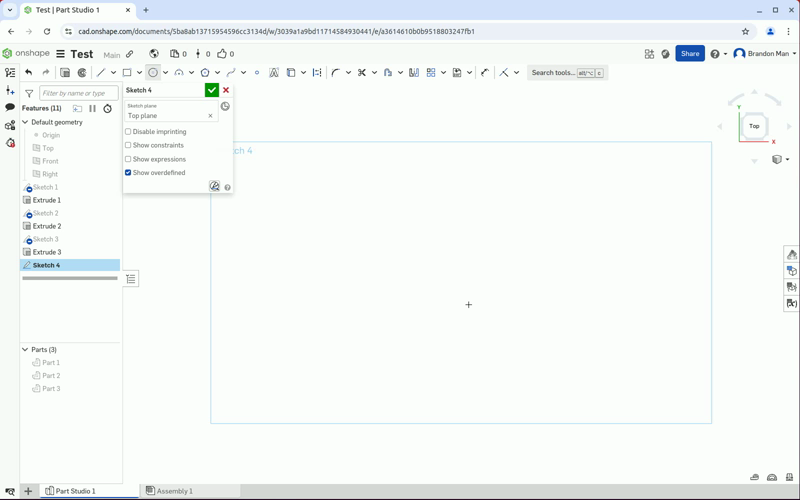
click(468, 304)
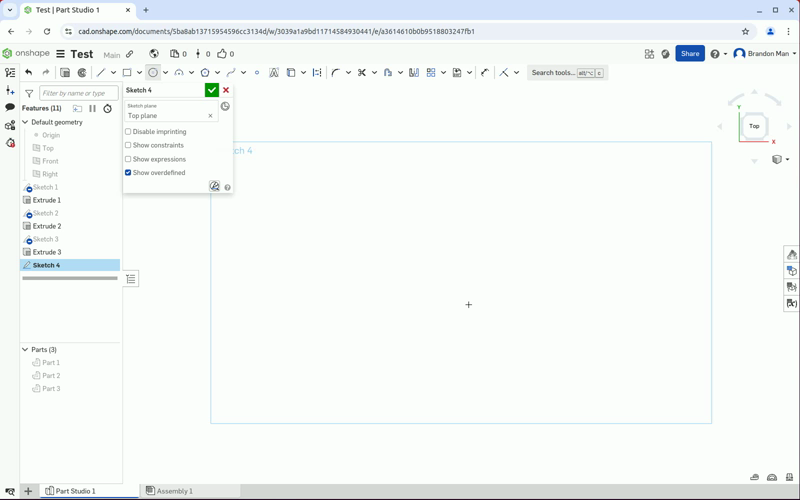
key_up(shift)
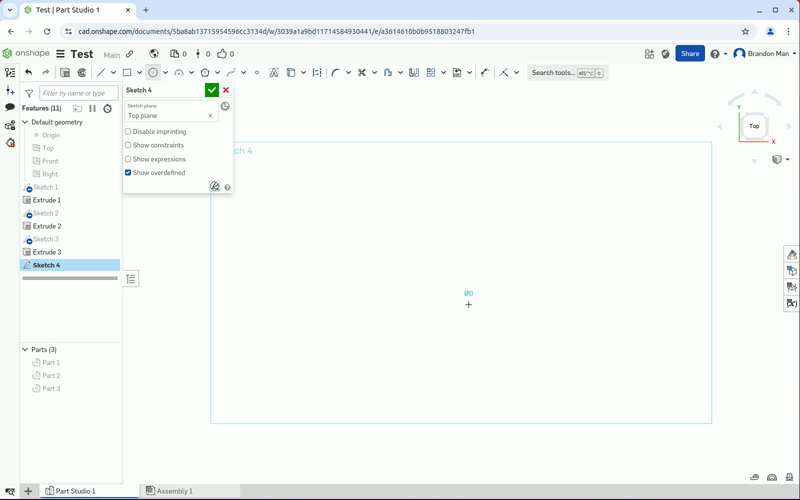
mouse_move(491, 304)
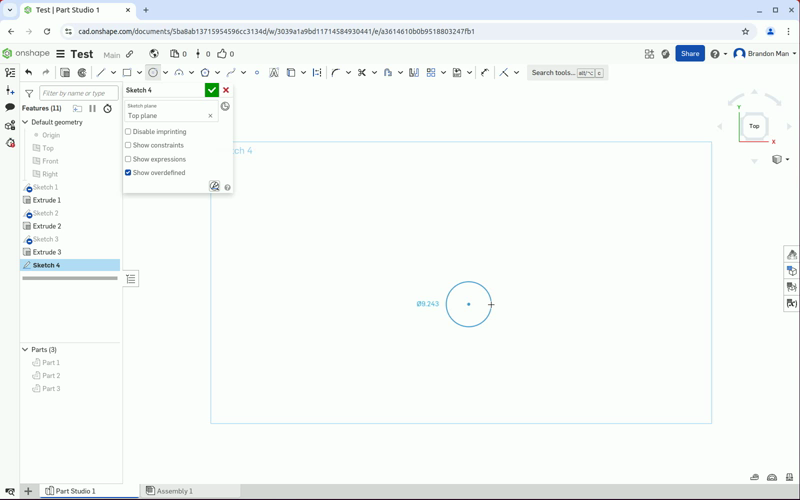
click(491, 304)
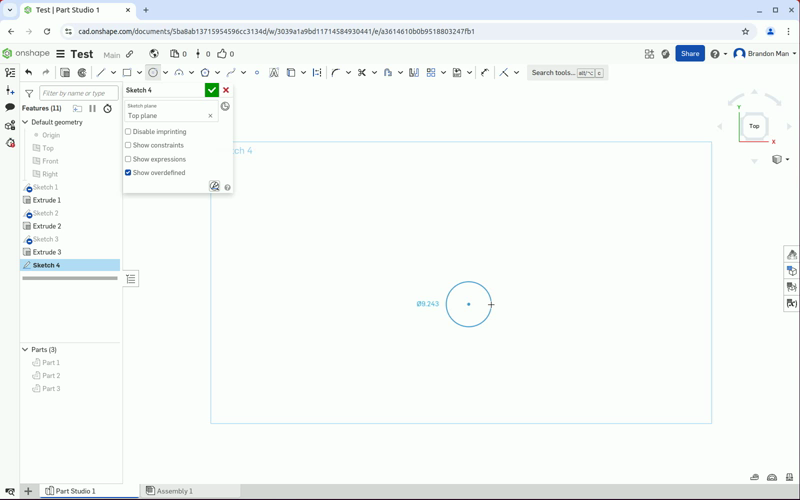
key(esc)
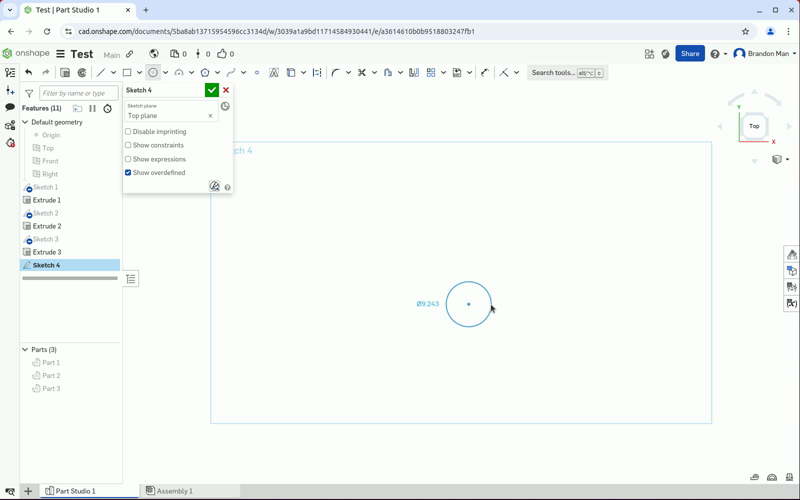
key(c)
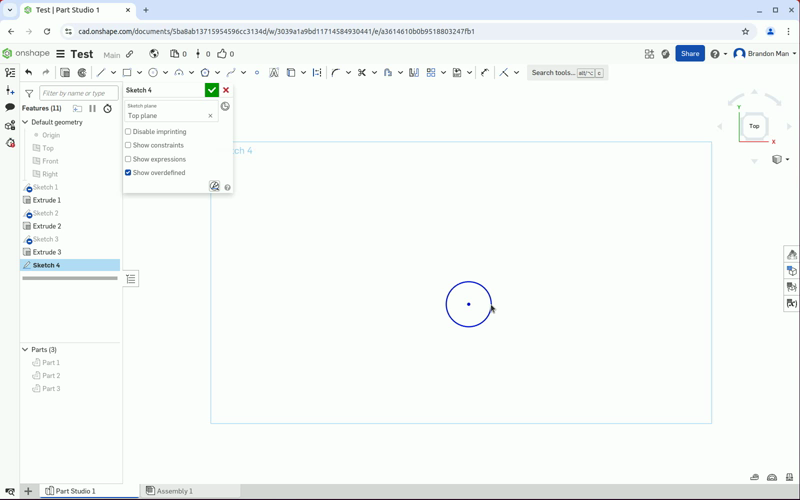
key_down(shift)
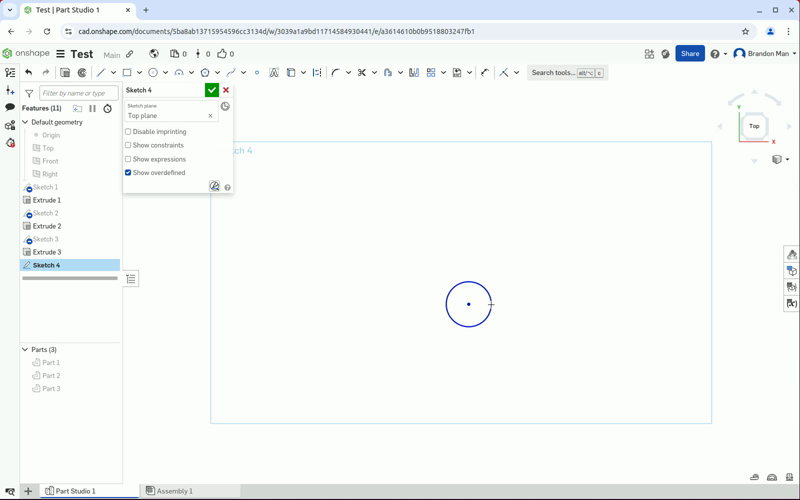
mouse_move(468, 304)
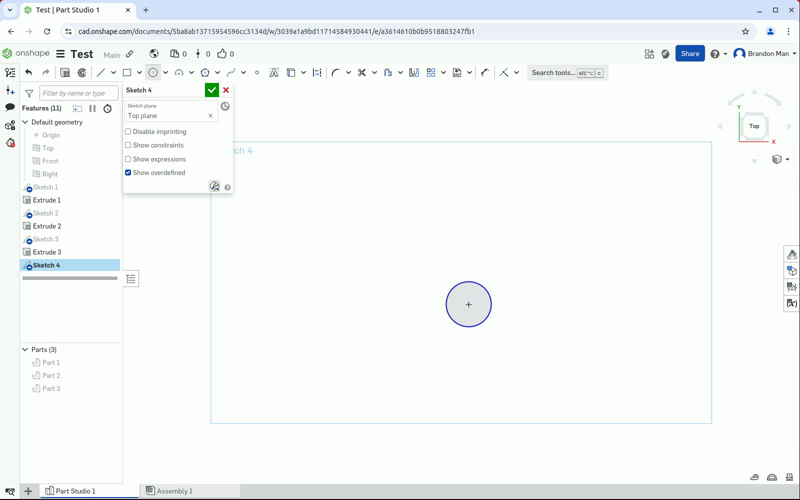
click(468, 304)
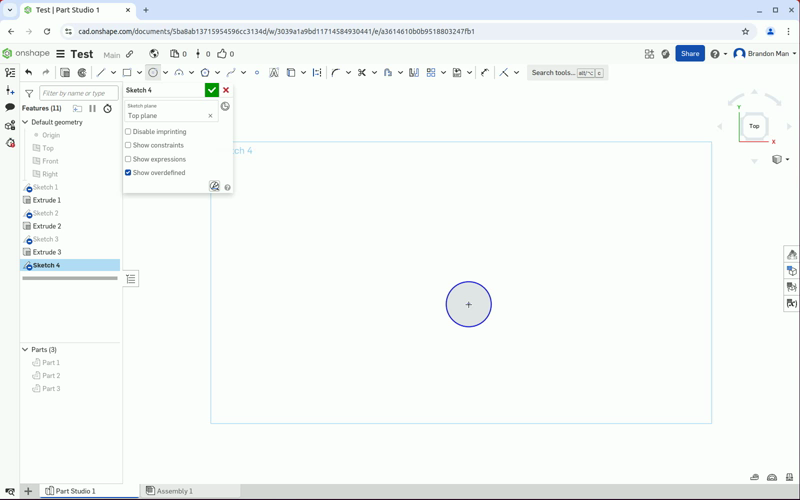
key_up(shift)
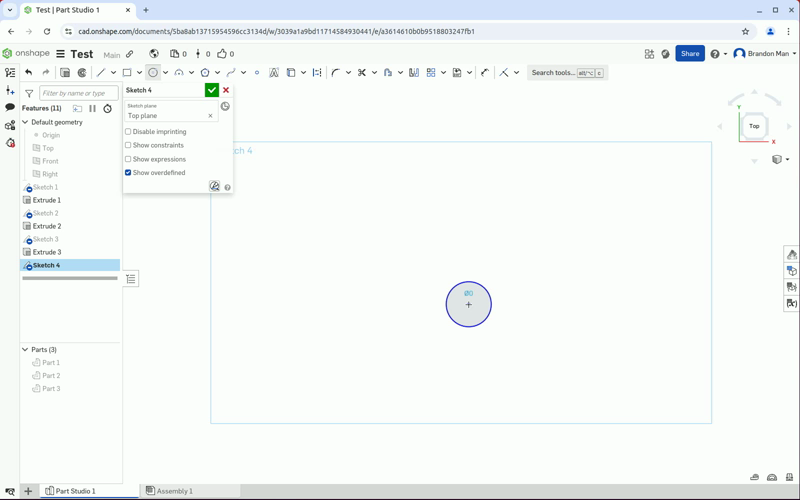
mouse_move(472, 304)
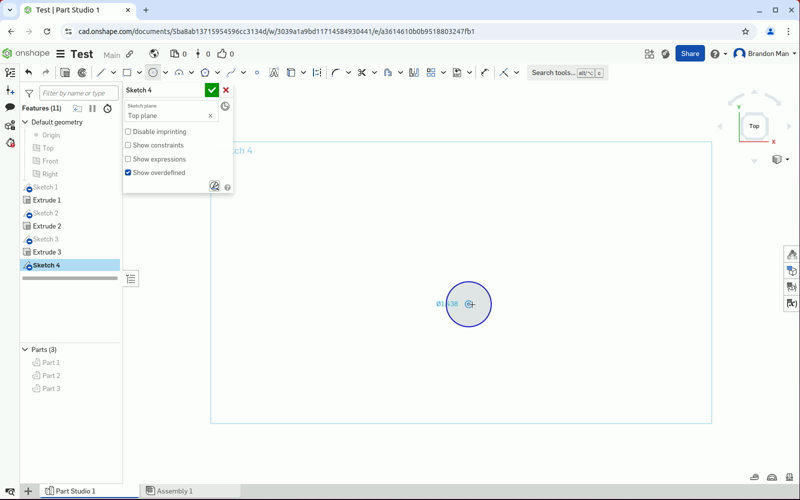
scroll(6)
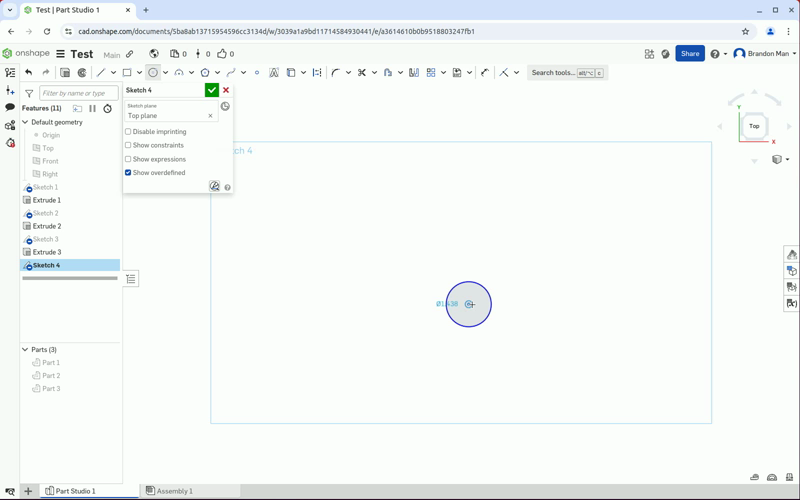
scroll(6)
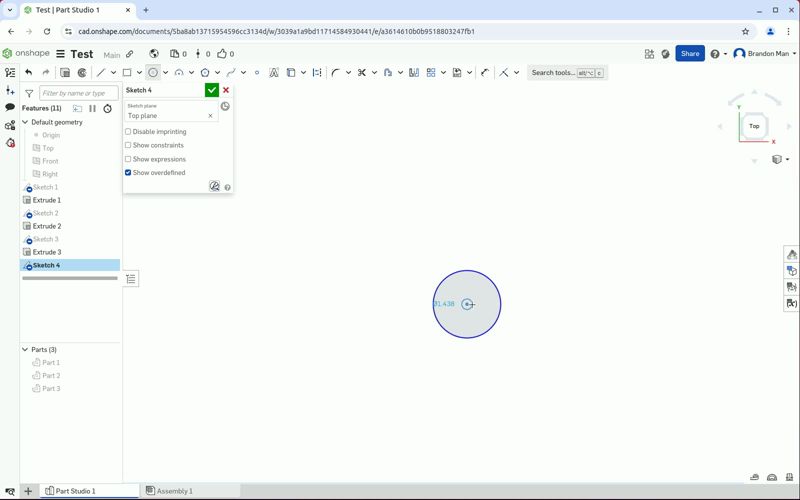
scroll(6)
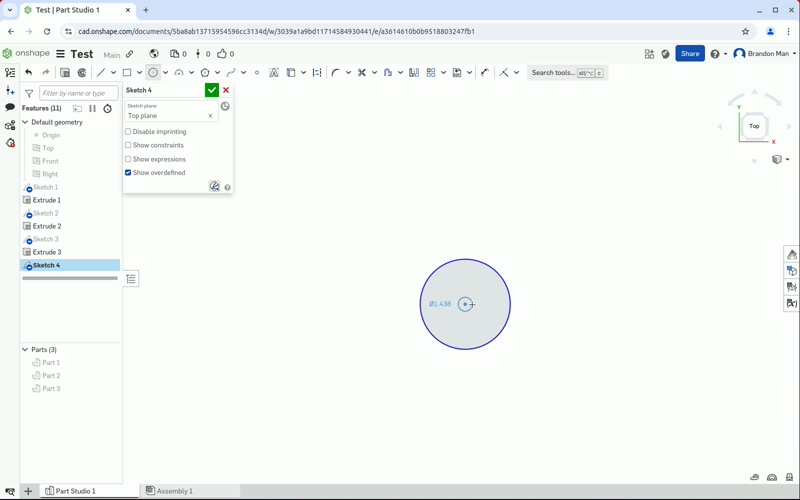
scroll(6)
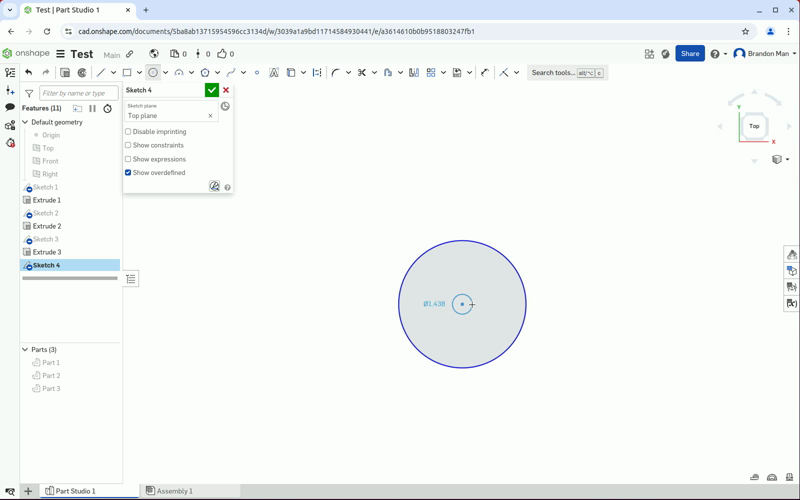
scroll(6)
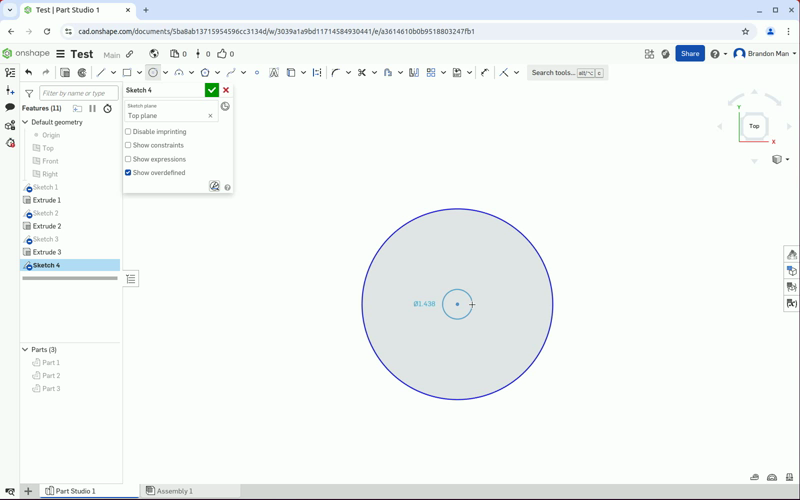
scroll(6)
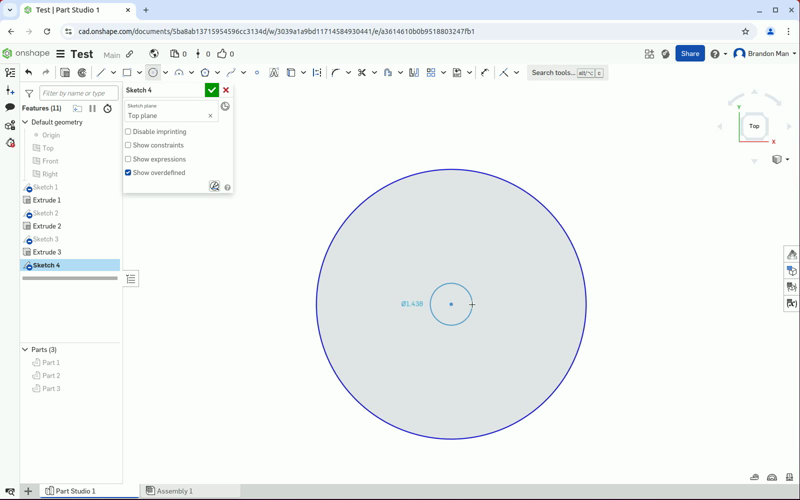
scroll(6)
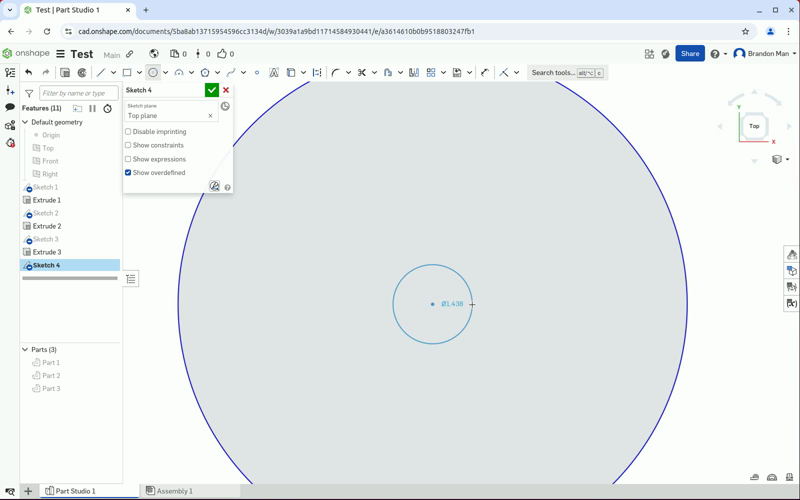
click(472, 304)
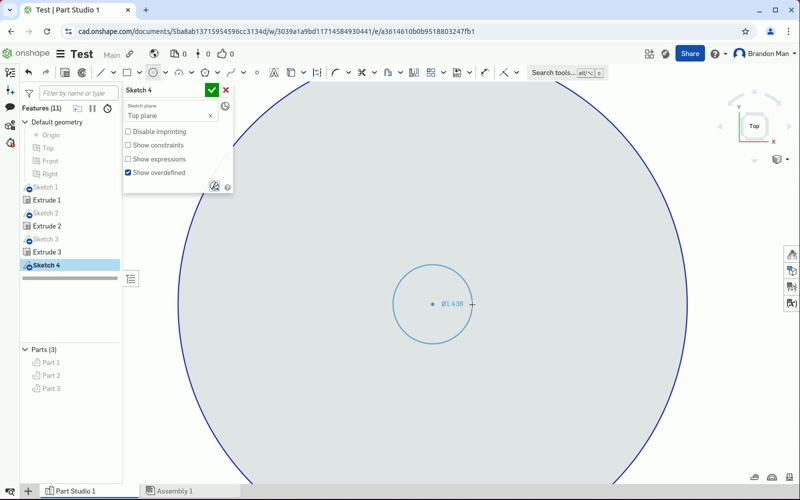
scroll(-6)
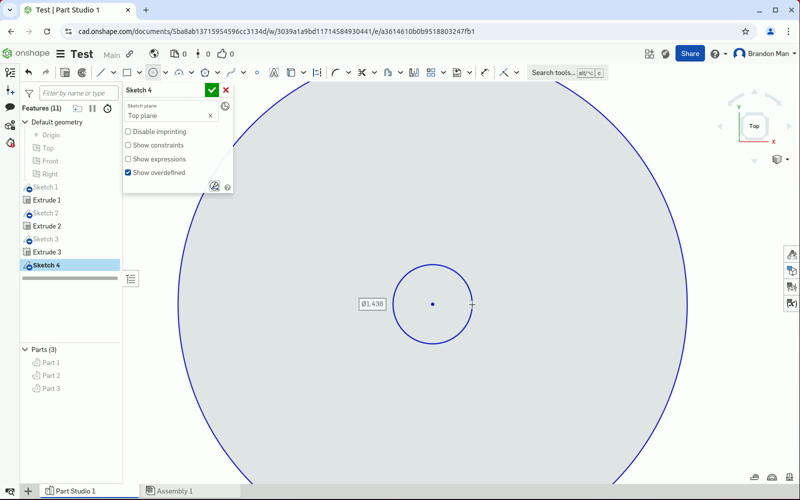
scroll(-6)
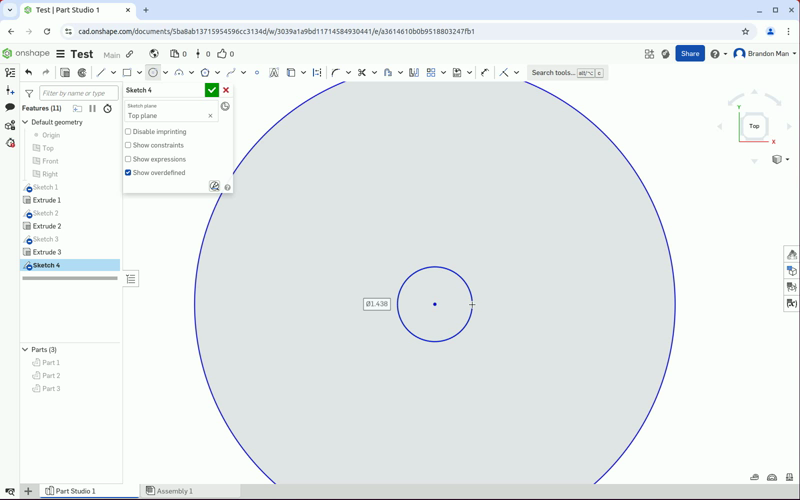
scroll(-6)
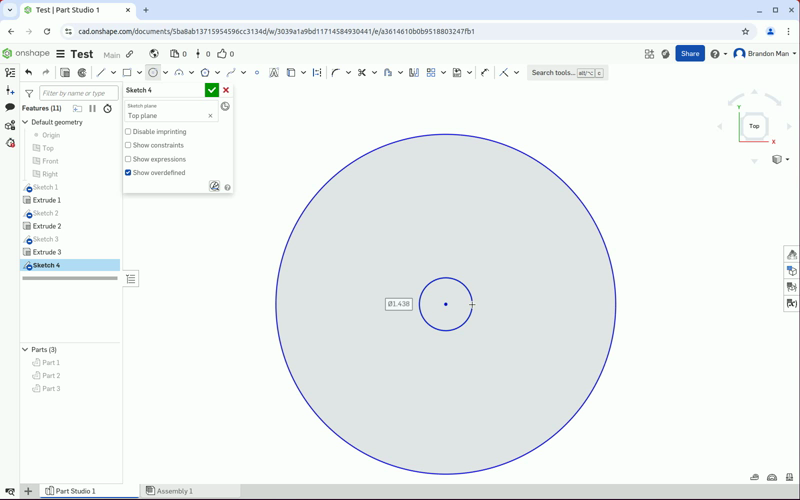
scroll(-6)
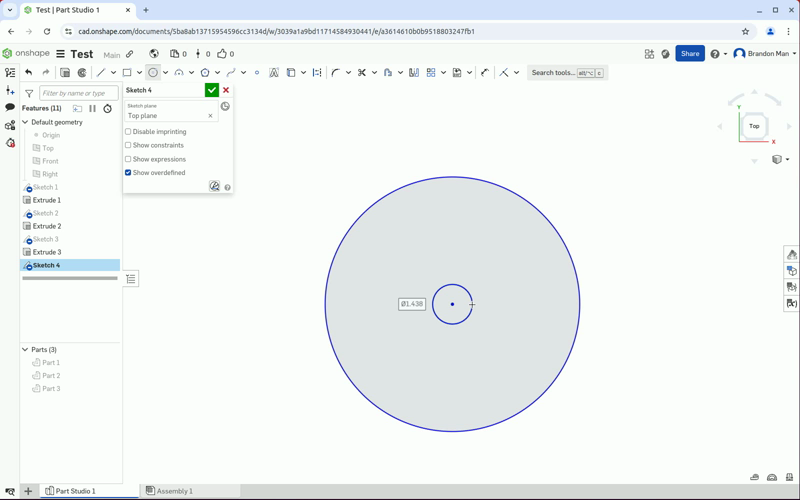
scroll(-6)
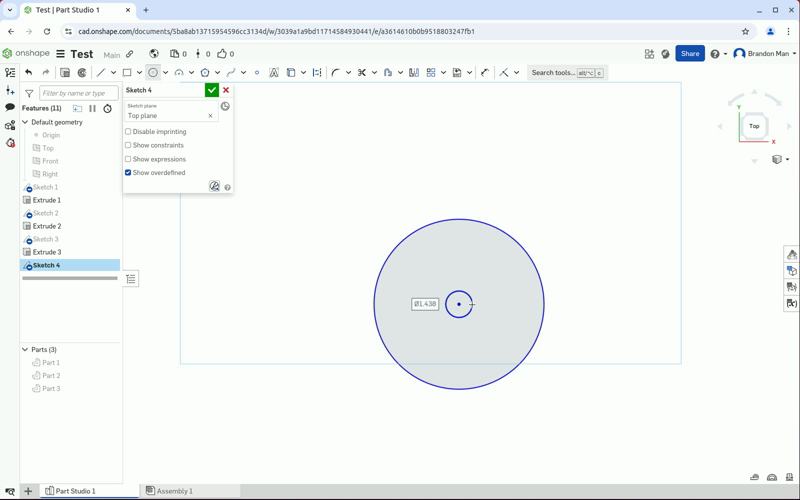
scroll(-6)
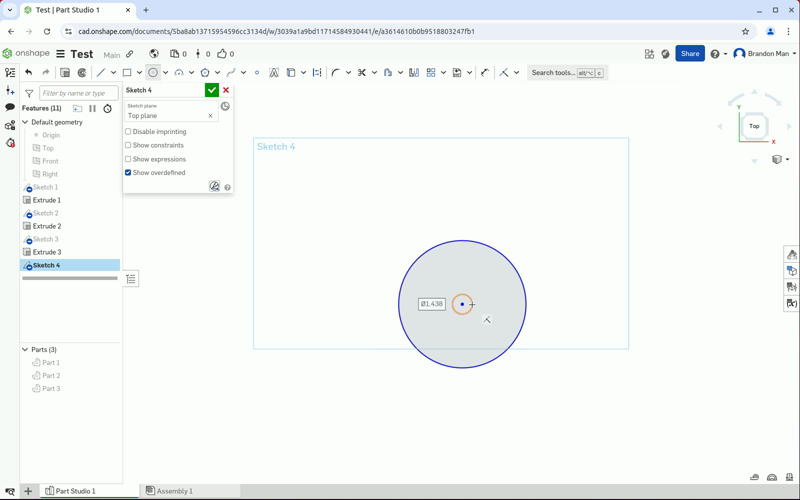
scroll(-6)
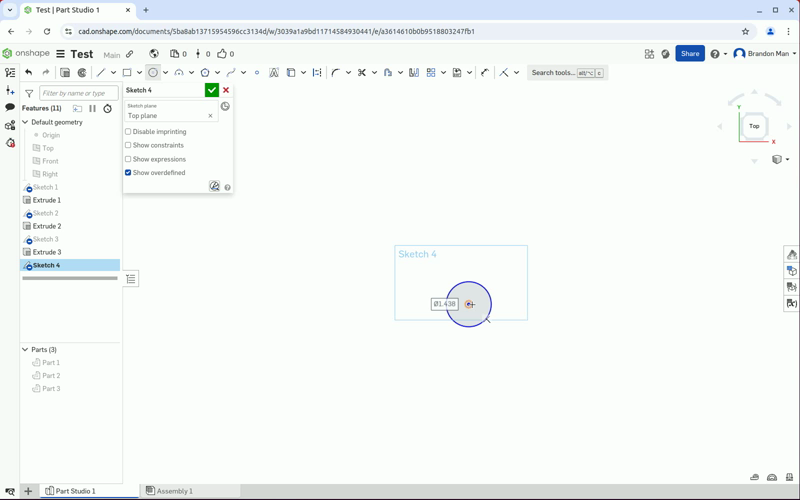
key(esc)
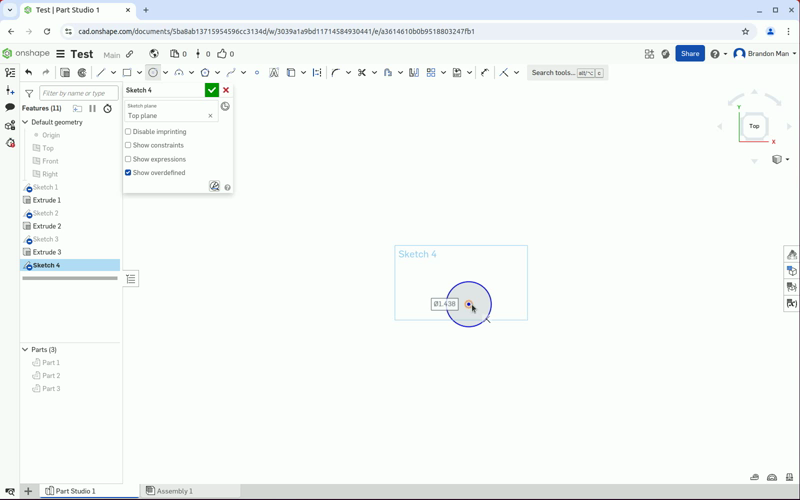
mouse_move(469, 315)
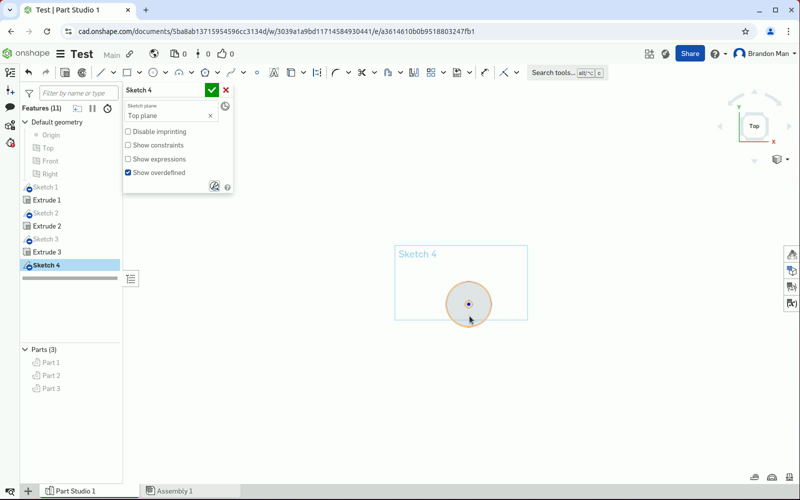
scroll(6)
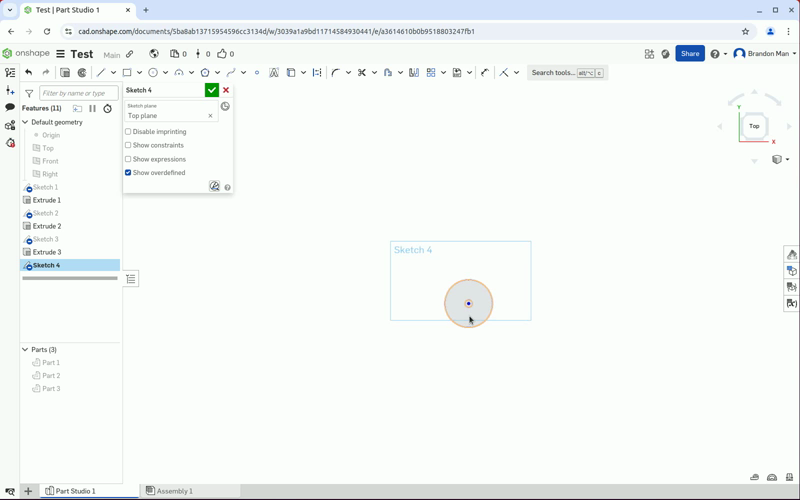
scroll(6)
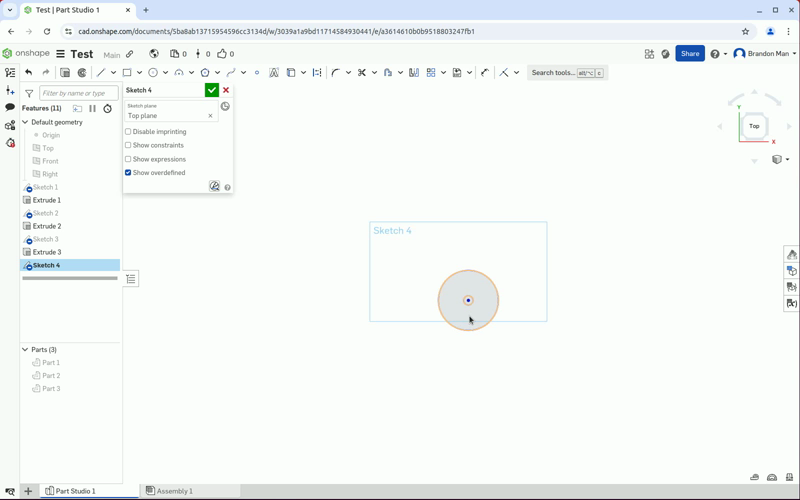
scroll(6)
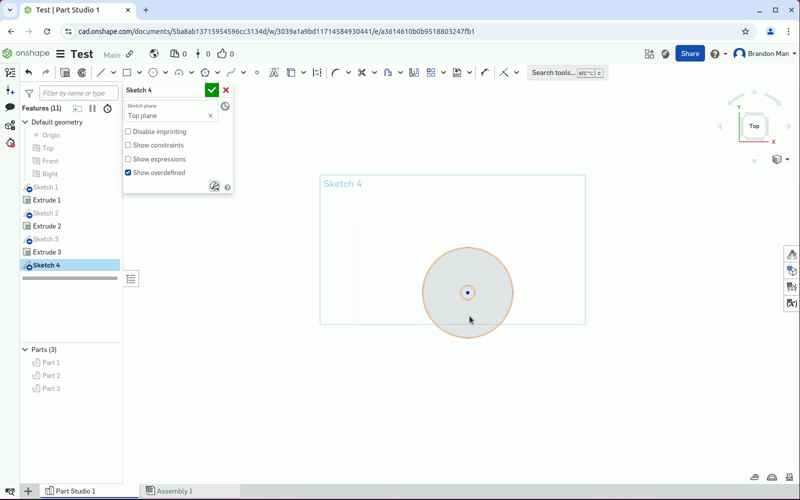
scroll(6)
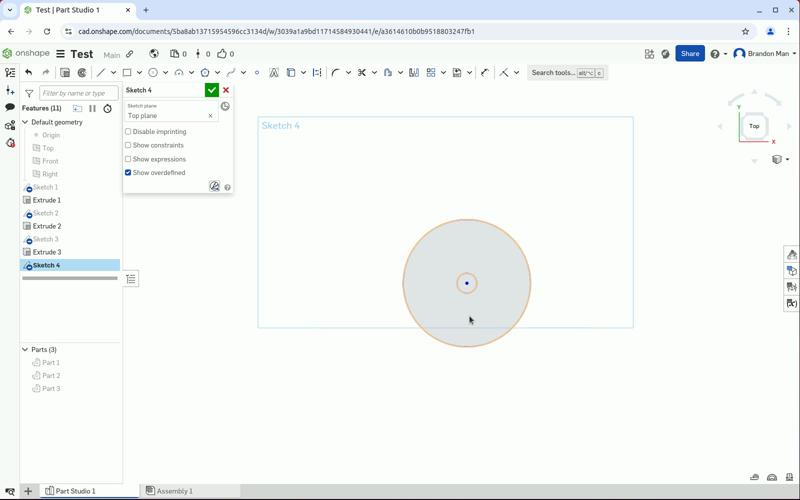
scroll(6)
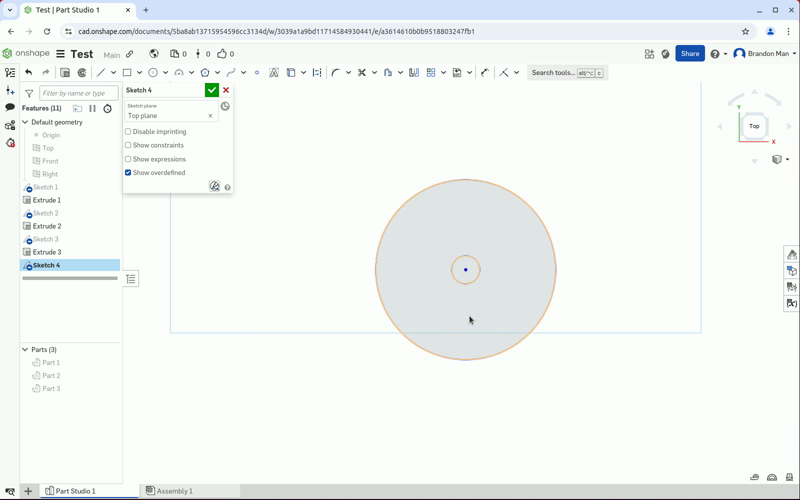
scroll(6)
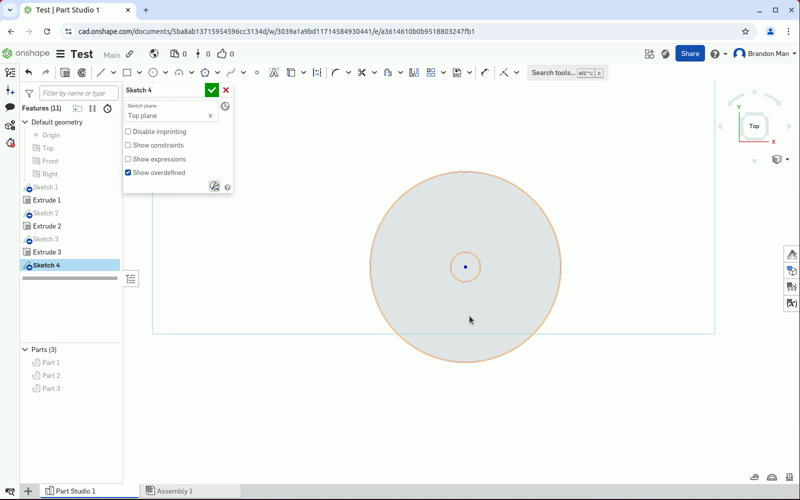
scroll(6)
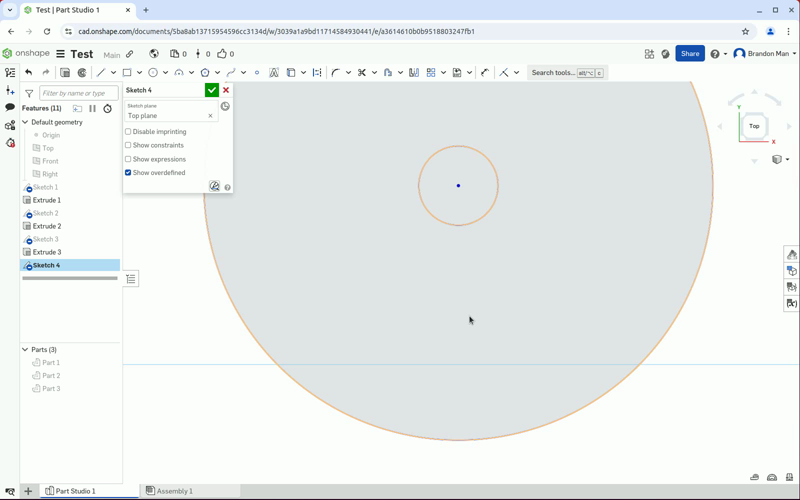
click(469, 315)
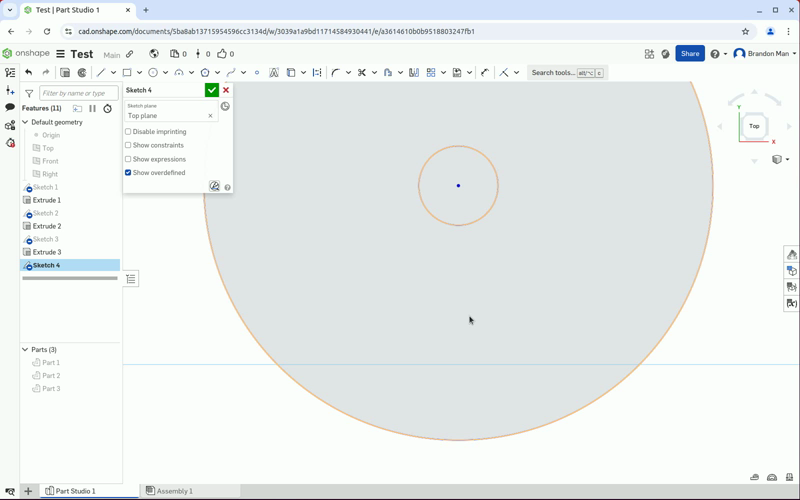
scroll(-6)
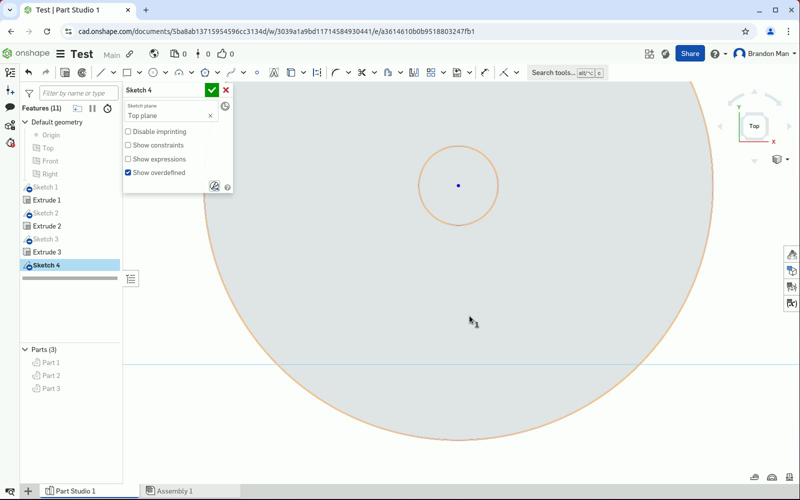
scroll(-6)
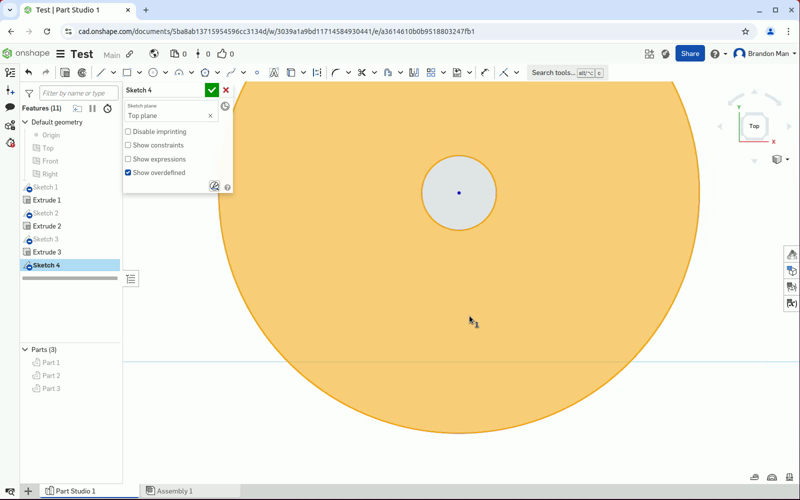
scroll(-6)
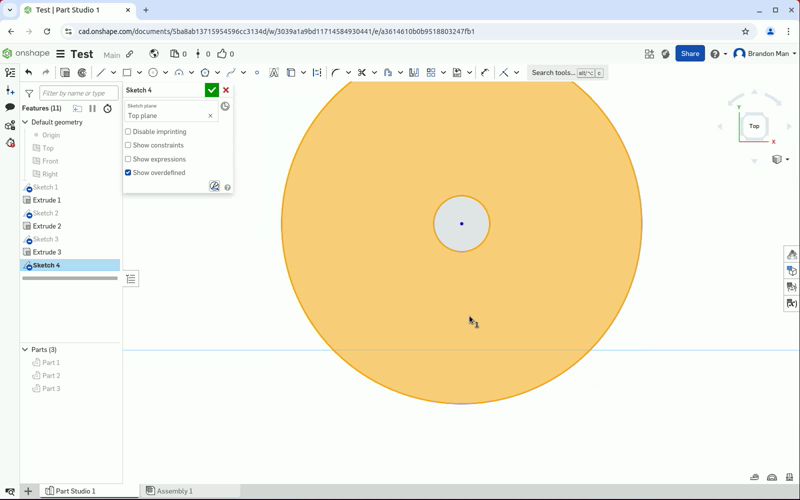
scroll(-6)
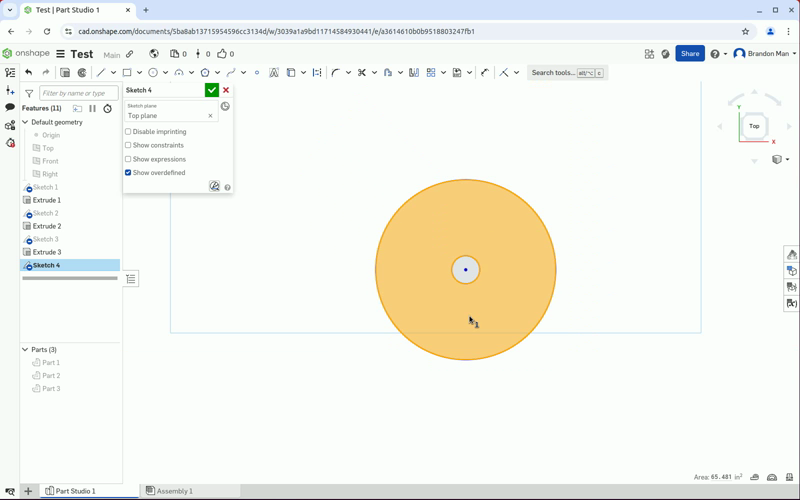
scroll(-6)
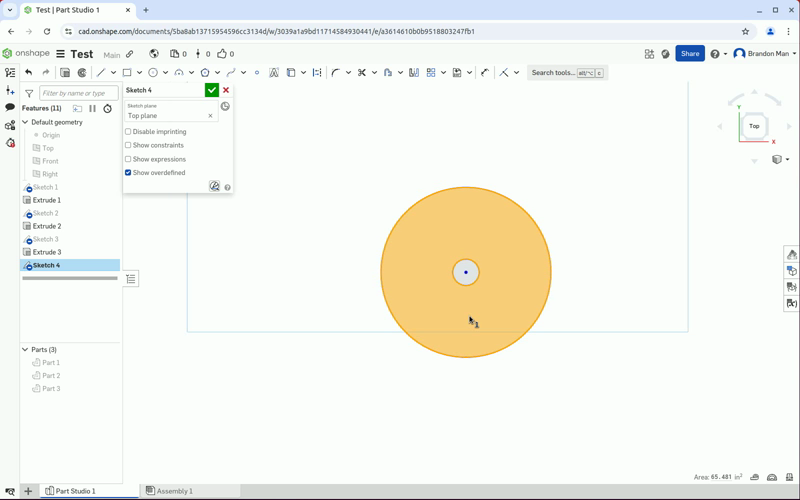
scroll(-6)
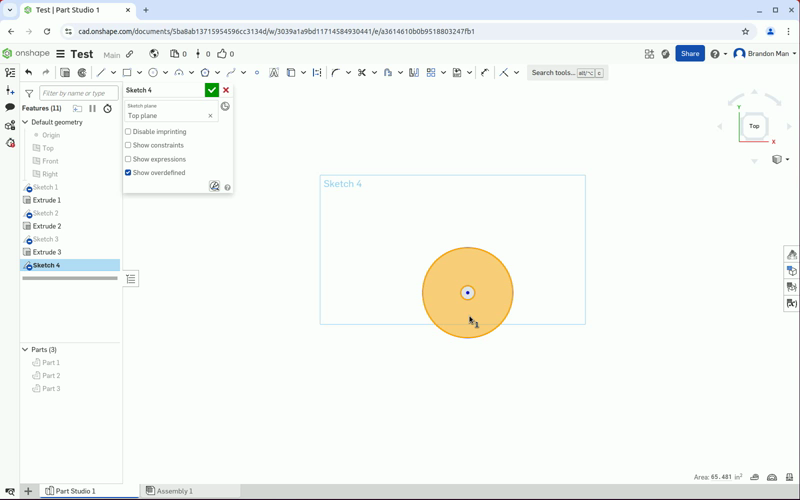
scroll(-6)
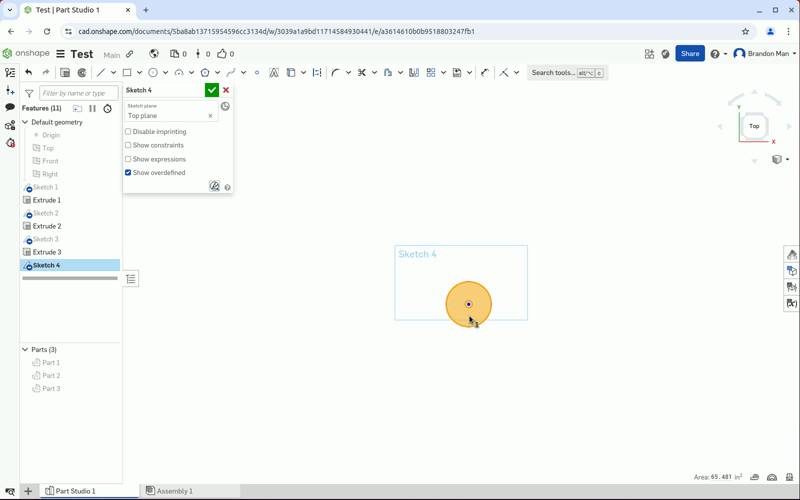
mouse_move(73, 352)
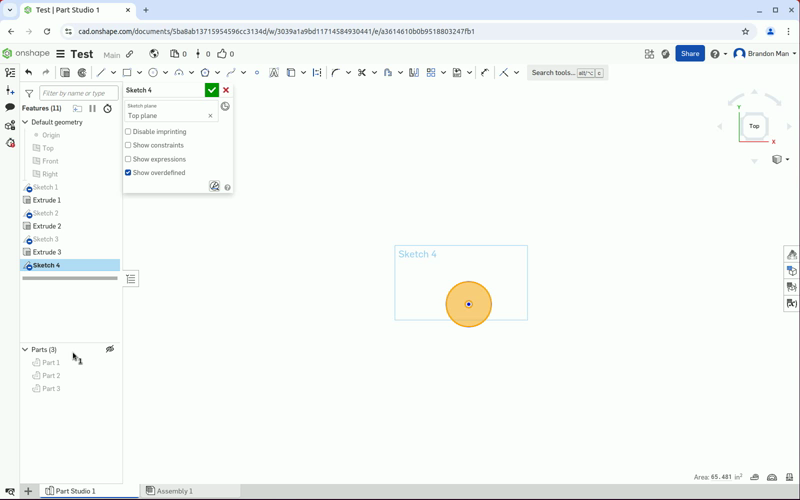
key(shift+y)
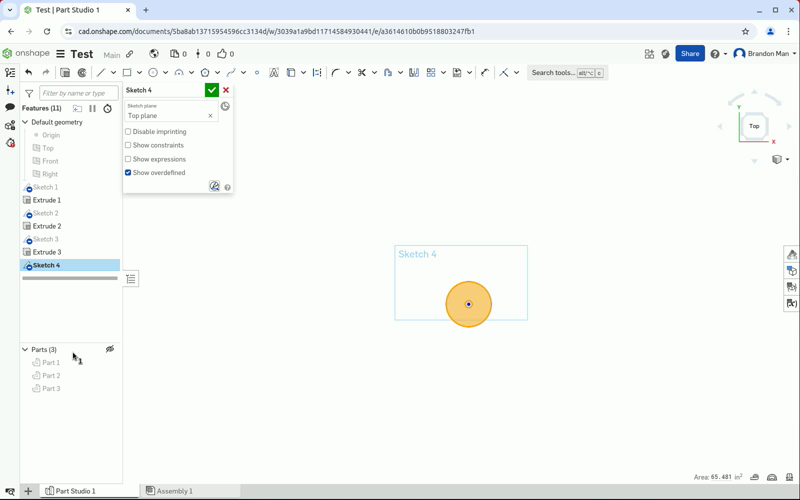
key(shift+e)
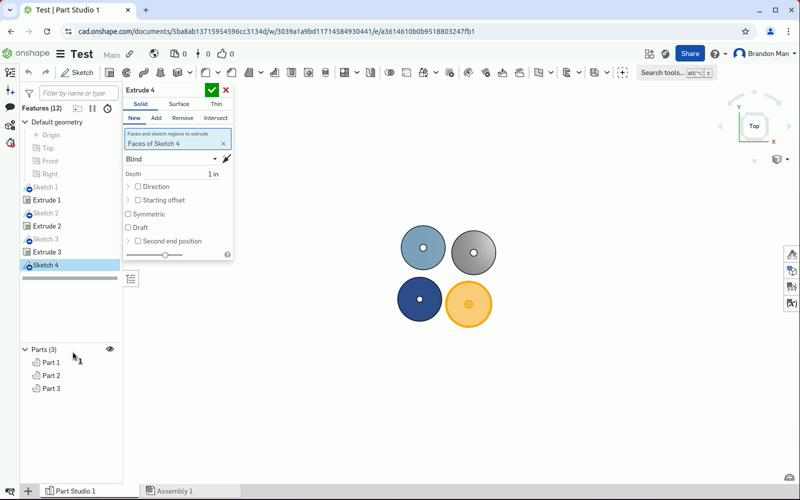
mouse_move(143, 106)
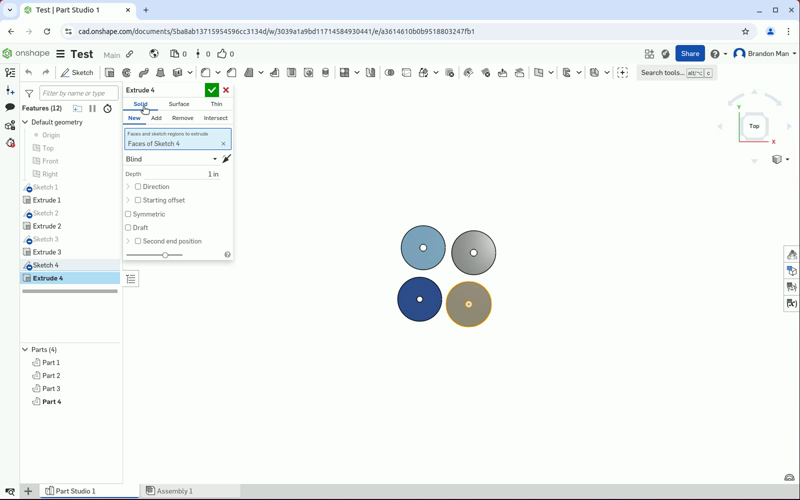
click(143, 106)
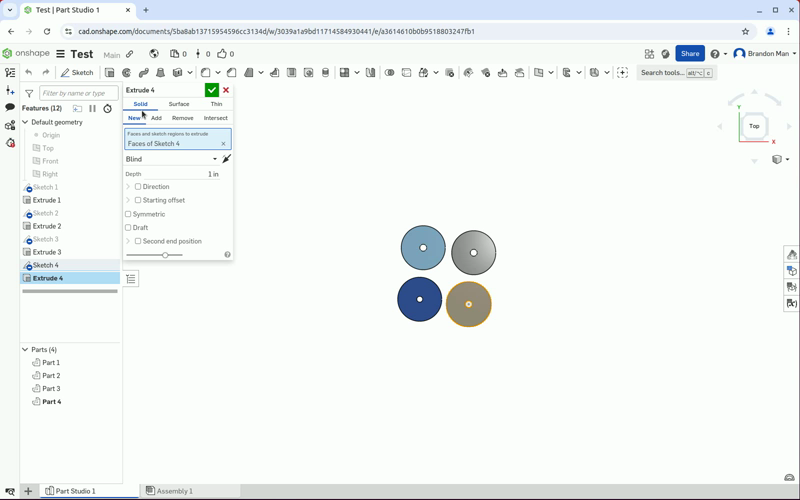
mouse_move(137, 120)
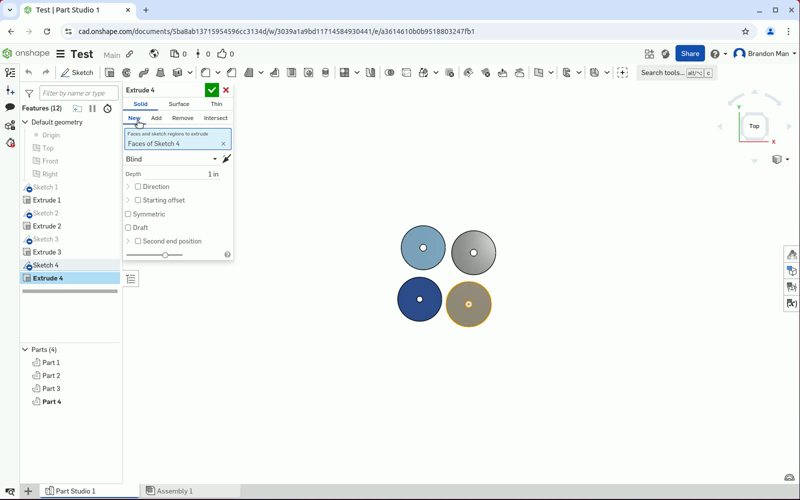
click(137, 120)
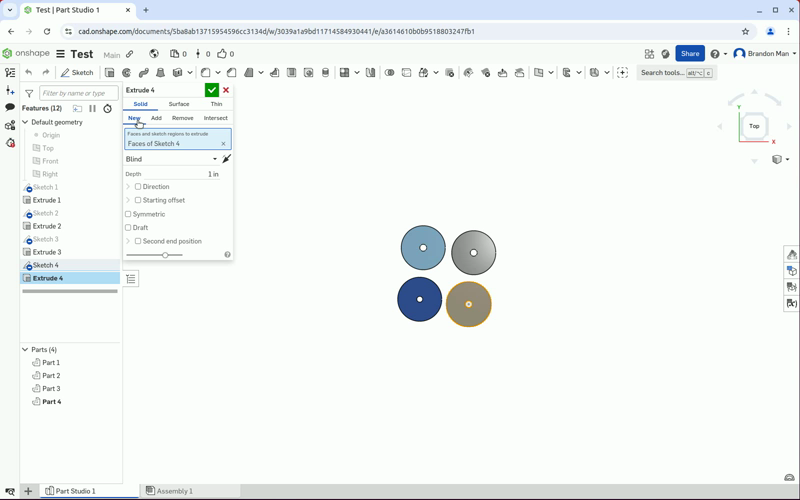
key(tab, 4)
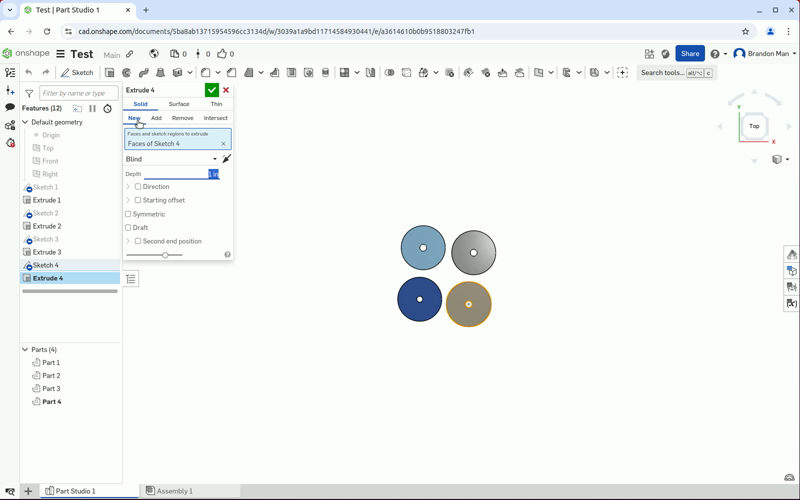
text(0.963)
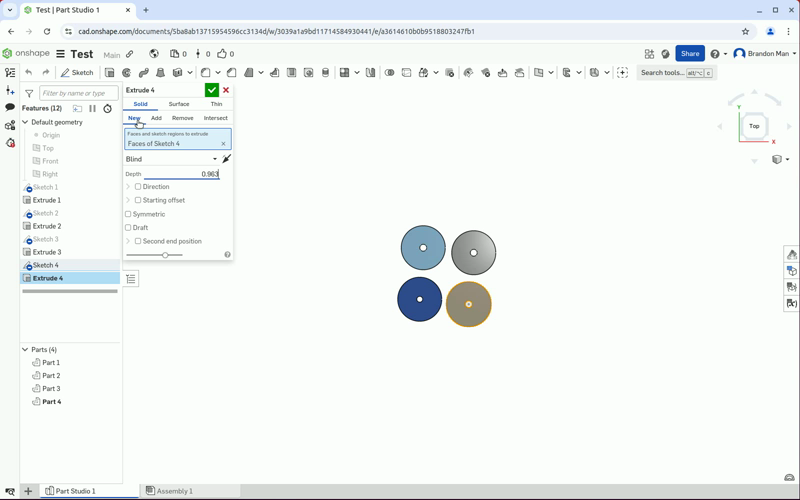
key(enter)
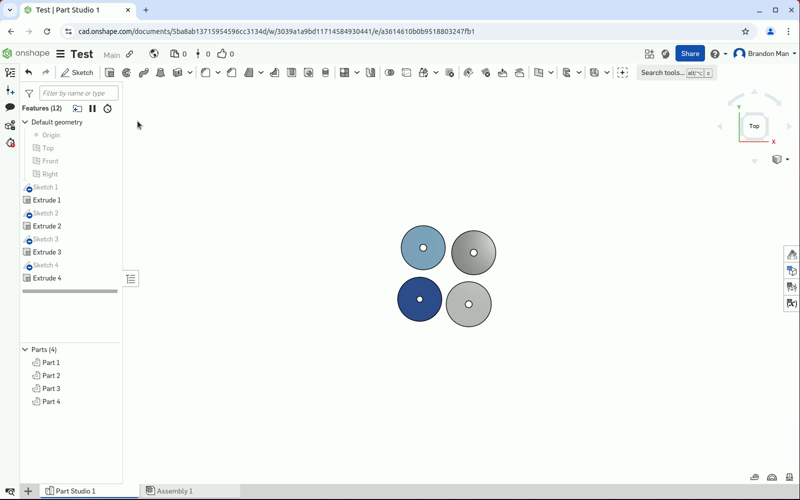
key(shift+h)
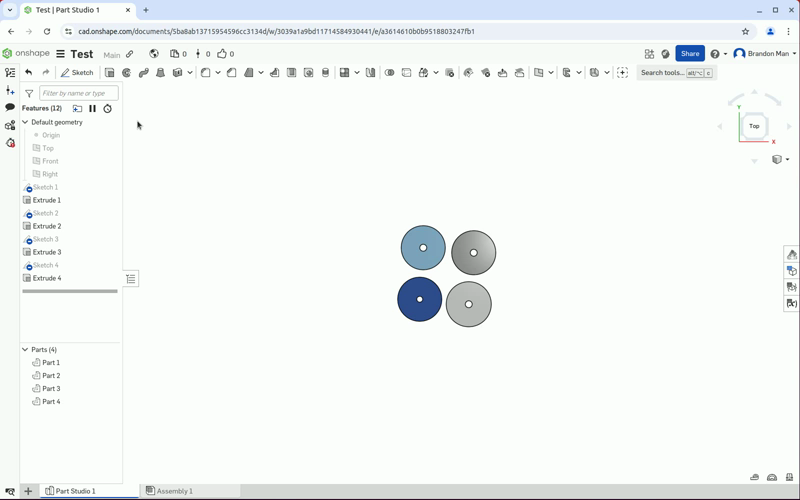
key(shift+h)
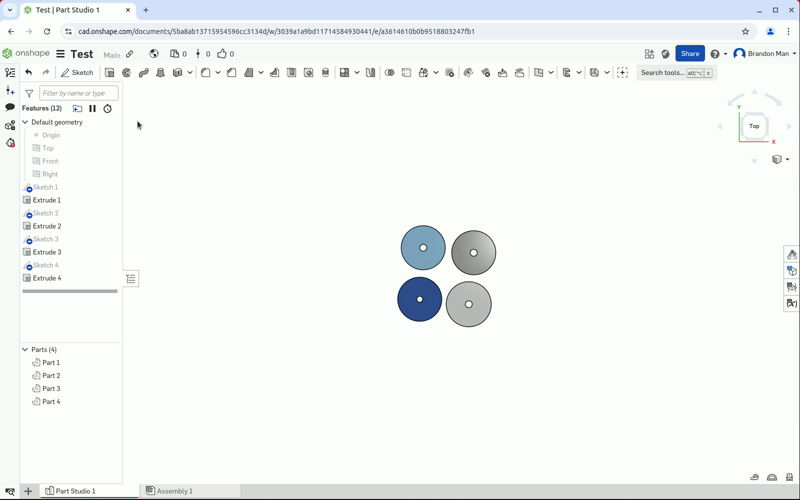
mouse_move(73, 189)
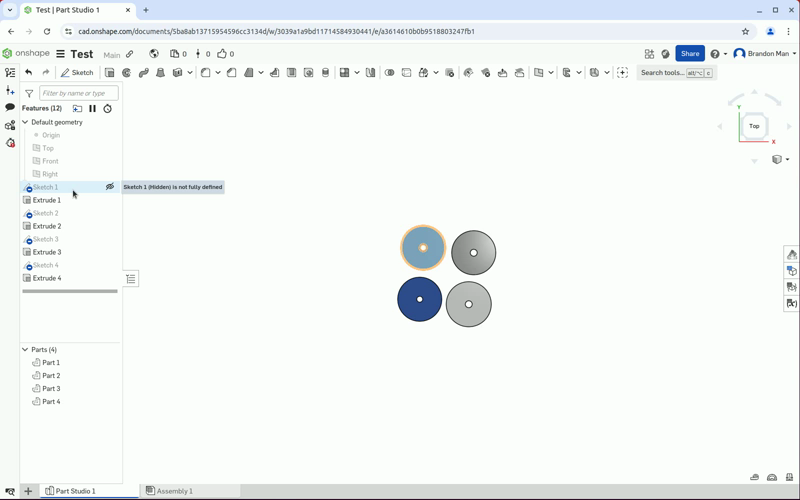
click(73, 189)
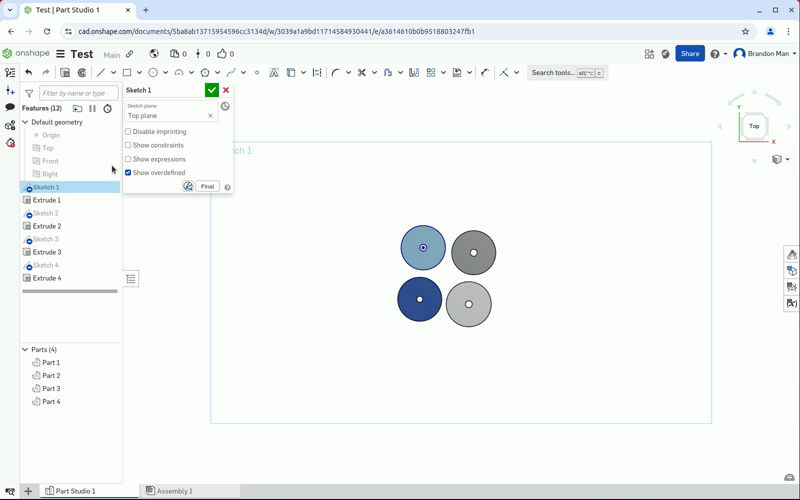
mouse_move(229, 92)
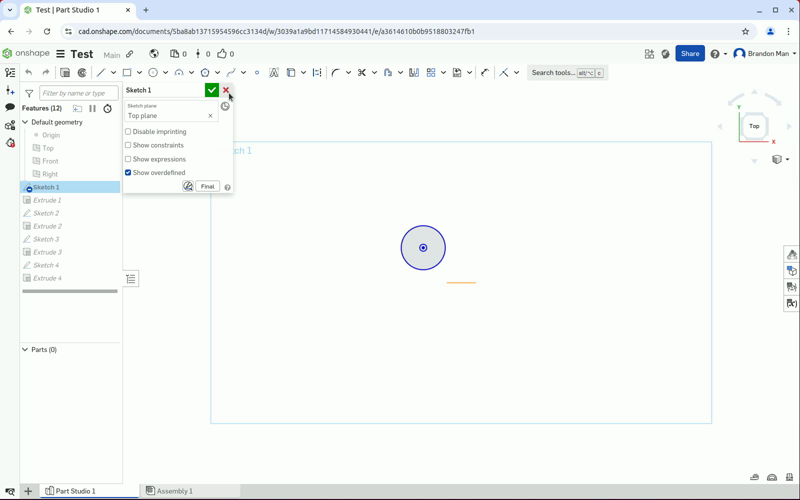
click(229, 92)
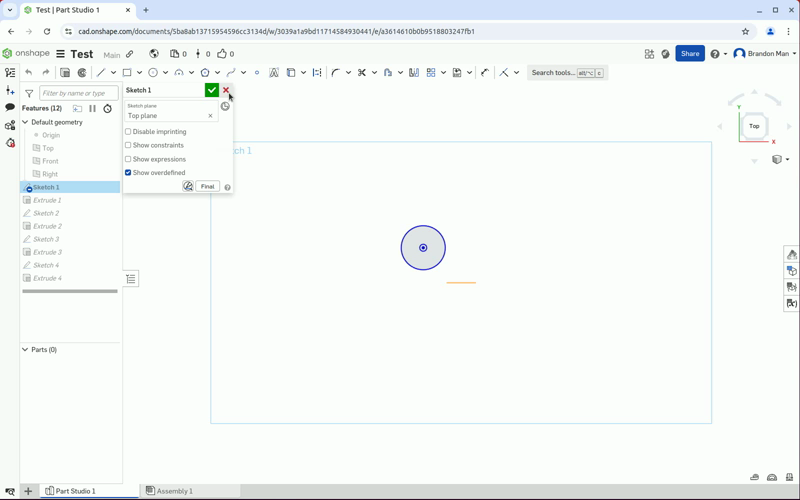
key(shift+s)
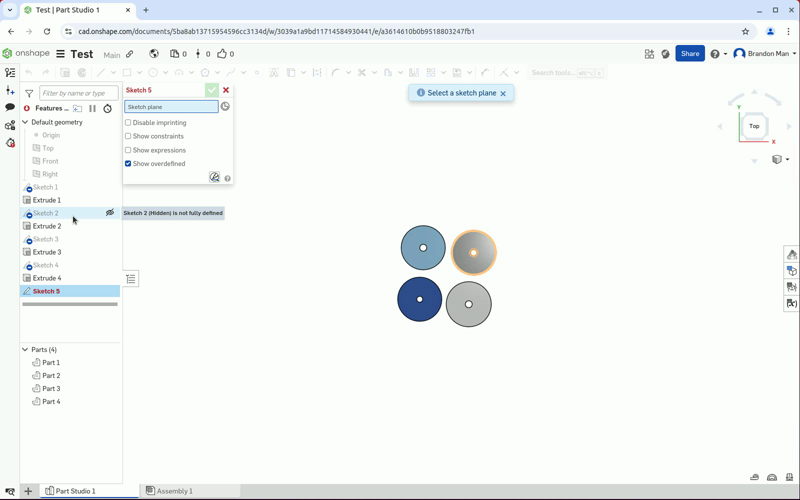
scroll(3)
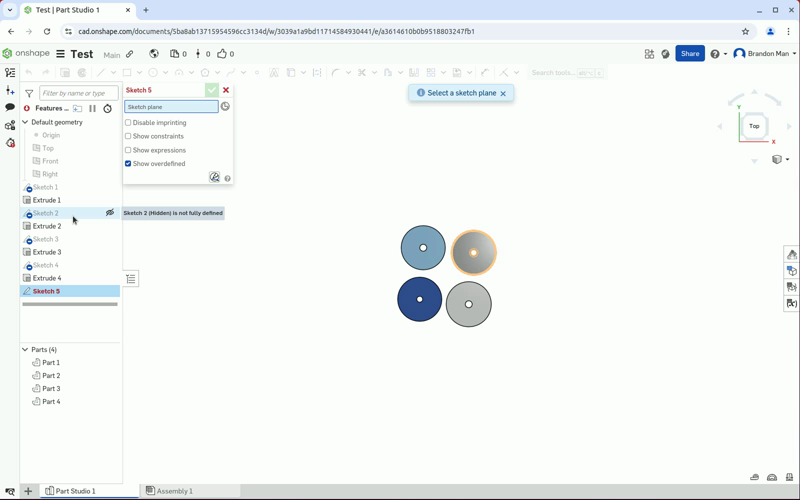
mouse_move(73, 150)
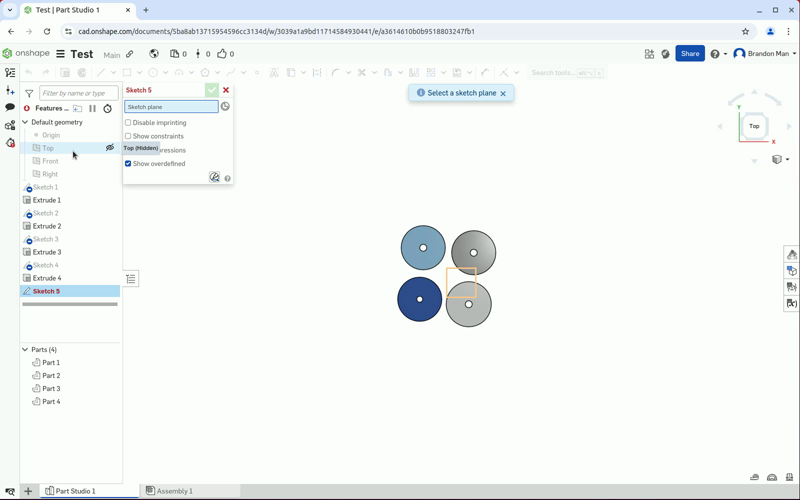
click(73, 150)
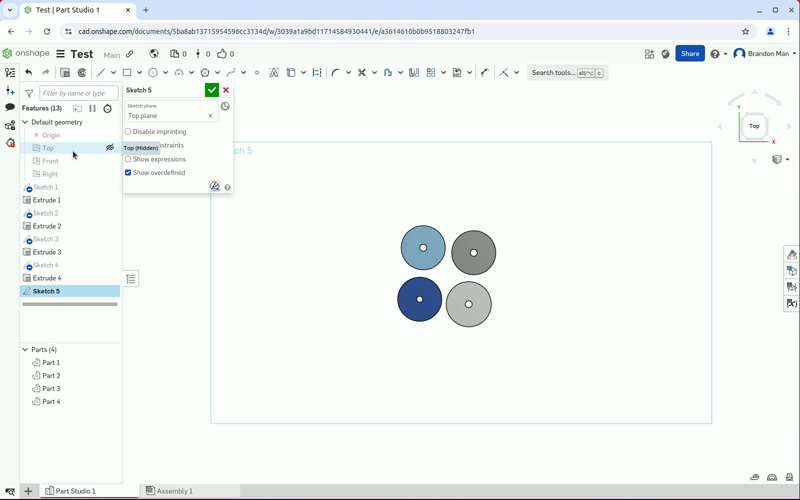
mouse_move(73, 352)
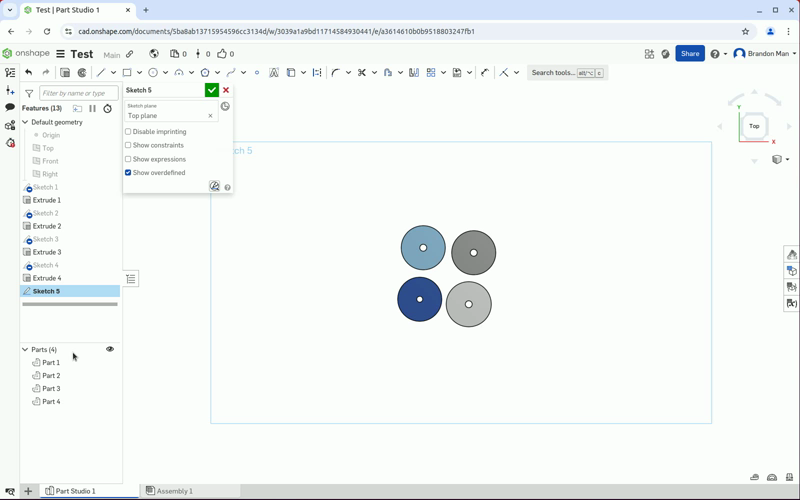
key(y)
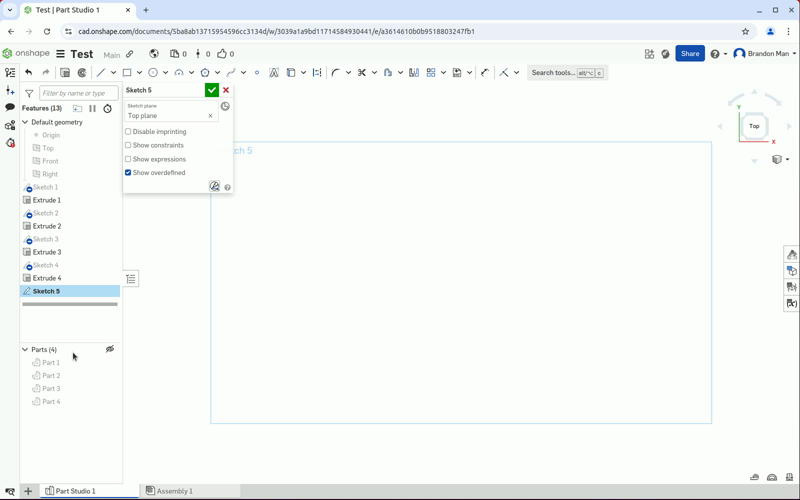
key(c)
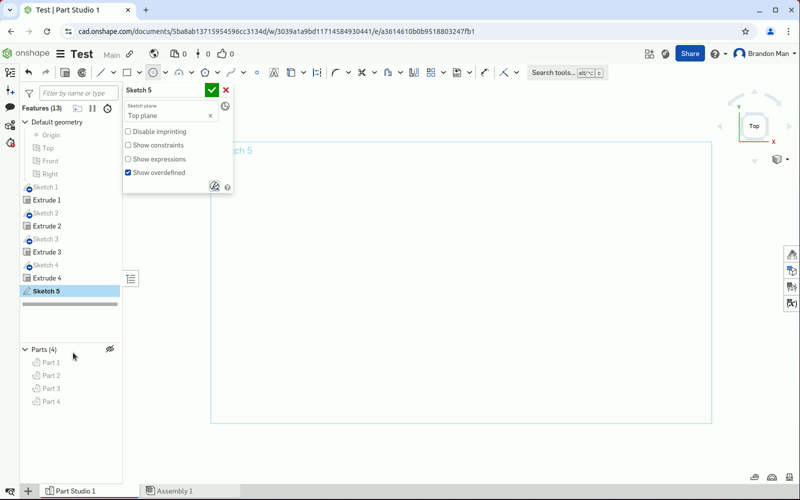
key_down(shift)
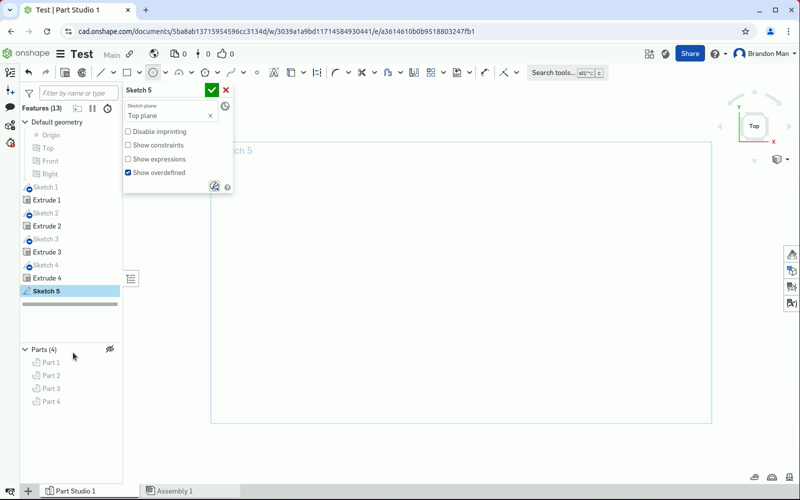
mouse_move(437, 336)
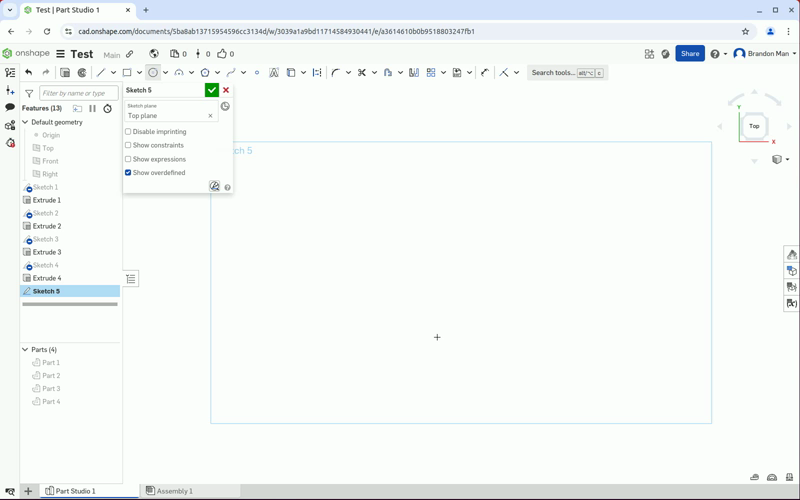
click(437, 336)
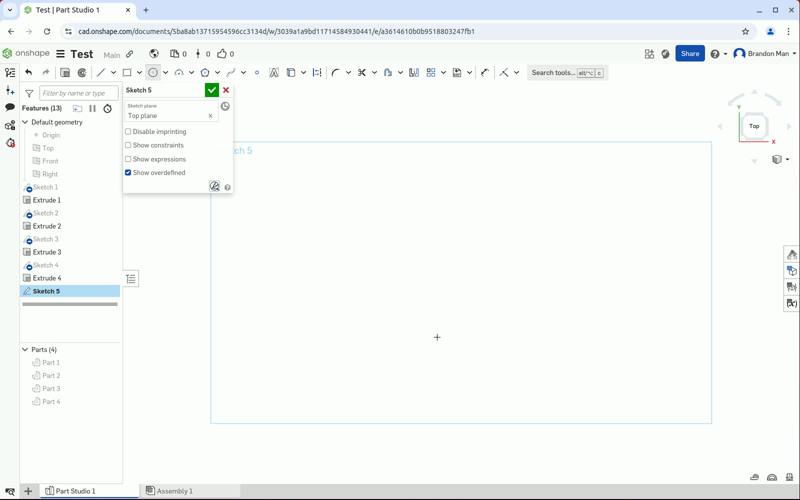
key_up(shift)
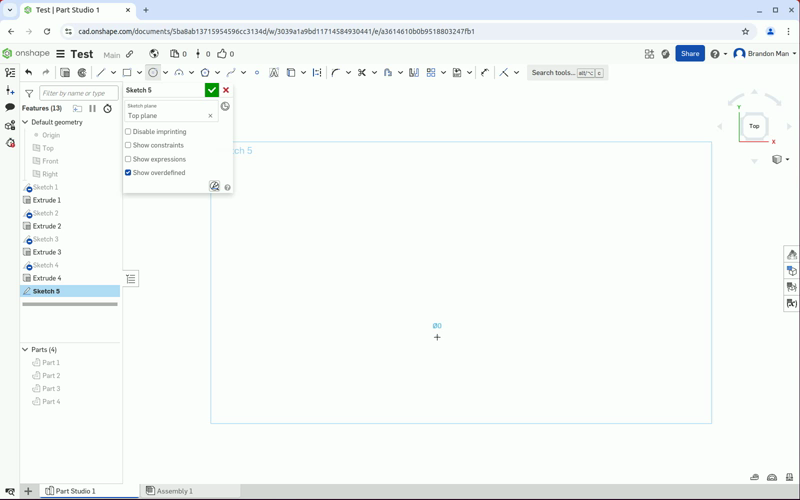
mouse_move(439, 336)
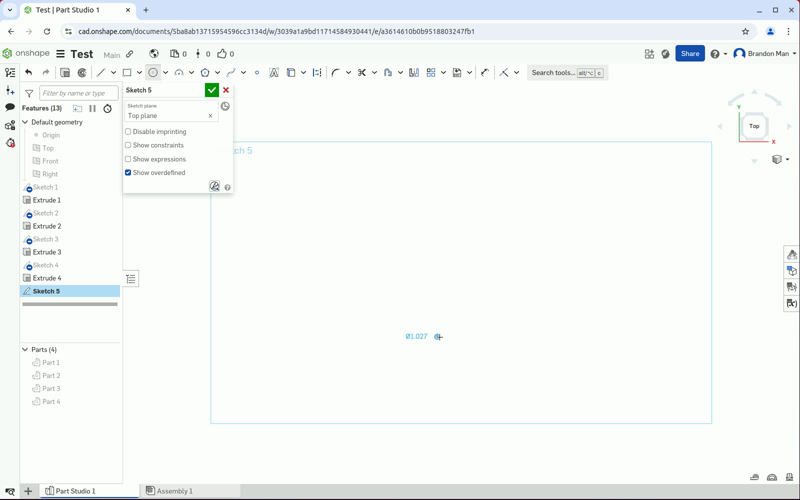
scroll(6)
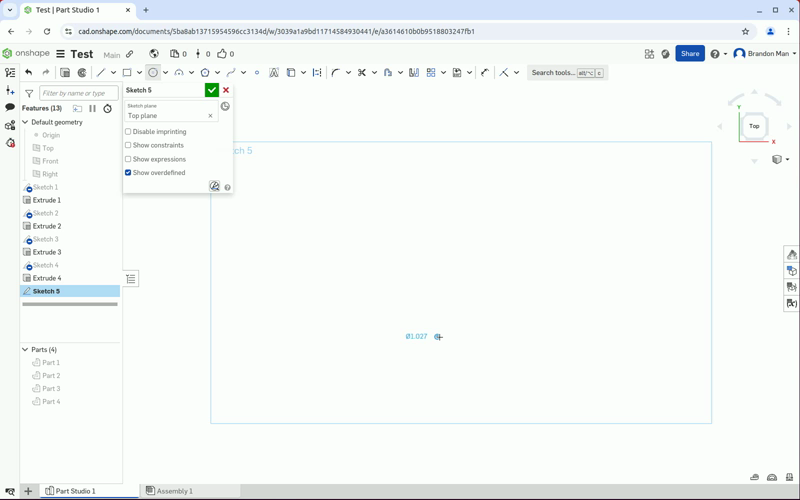
scroll(6)
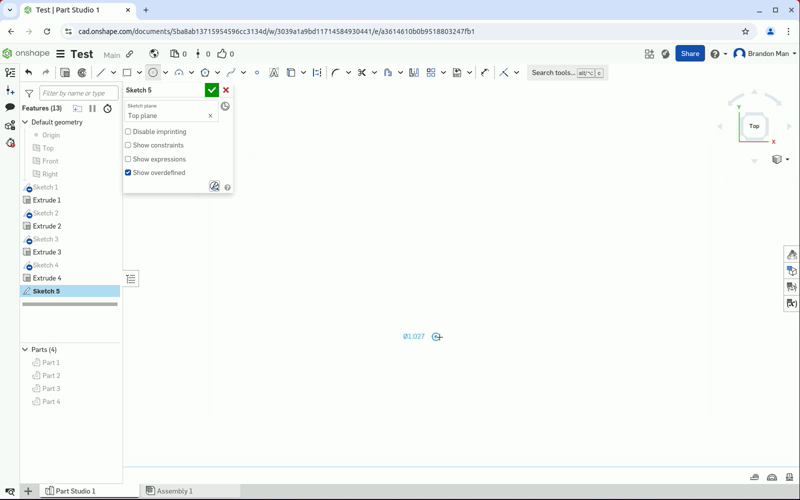
scroll(6)
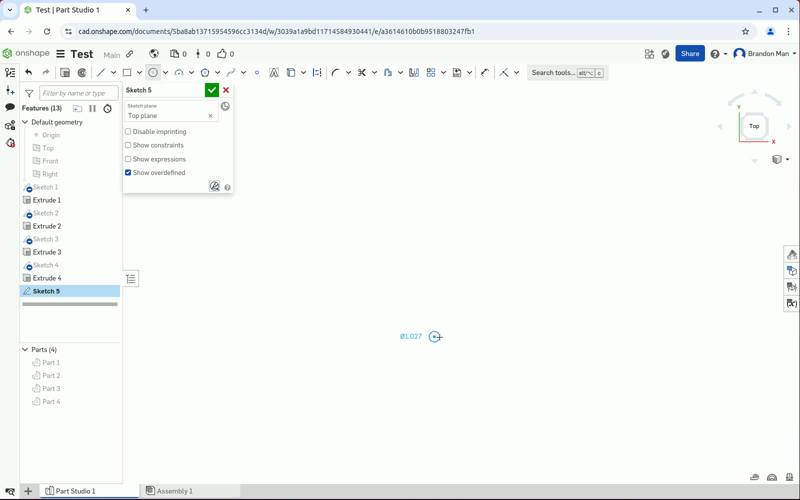
scroll(6)
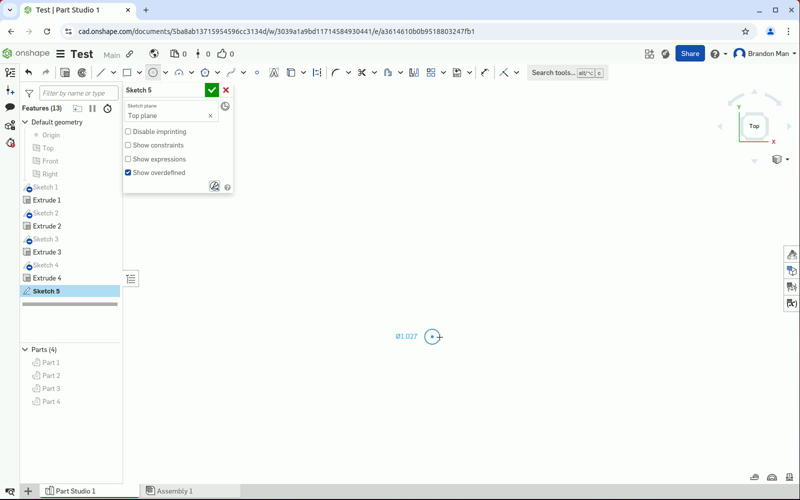
scroll(6)
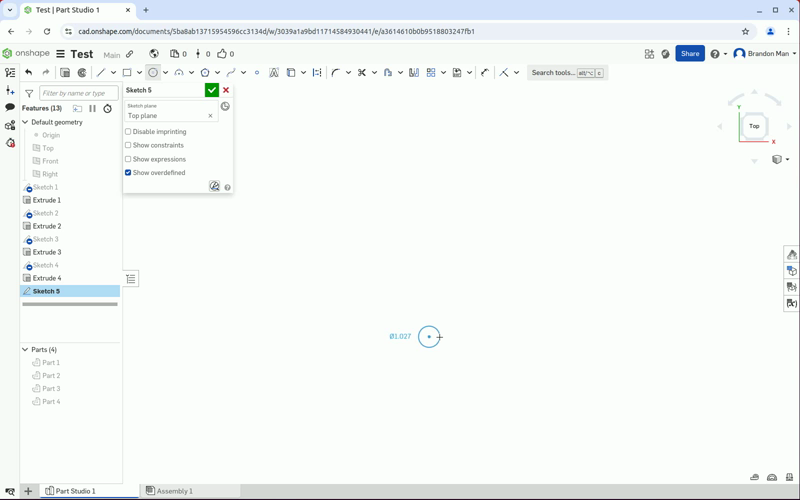
scroll(6)
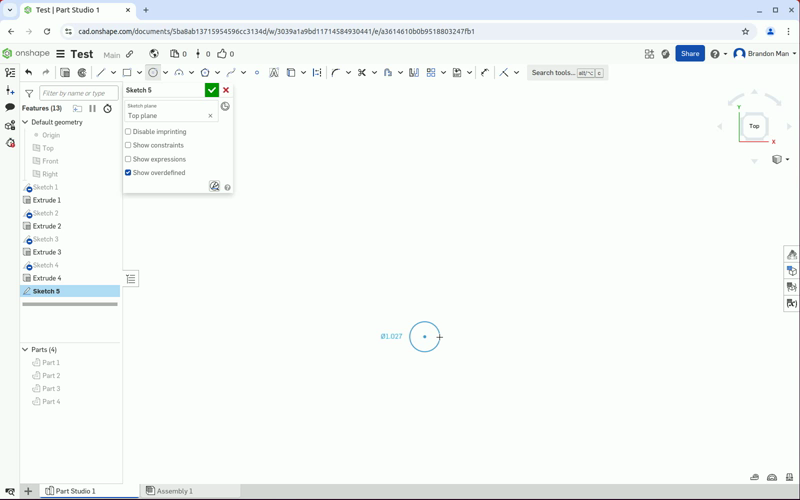
scroll(6)
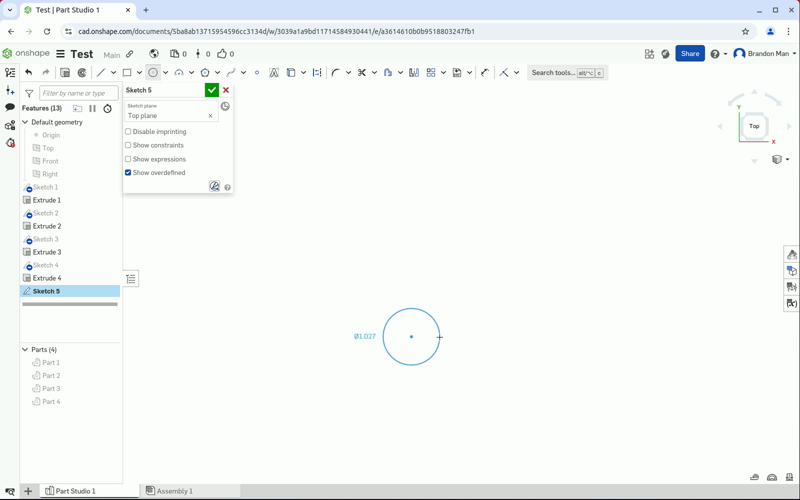
click(439, 336)
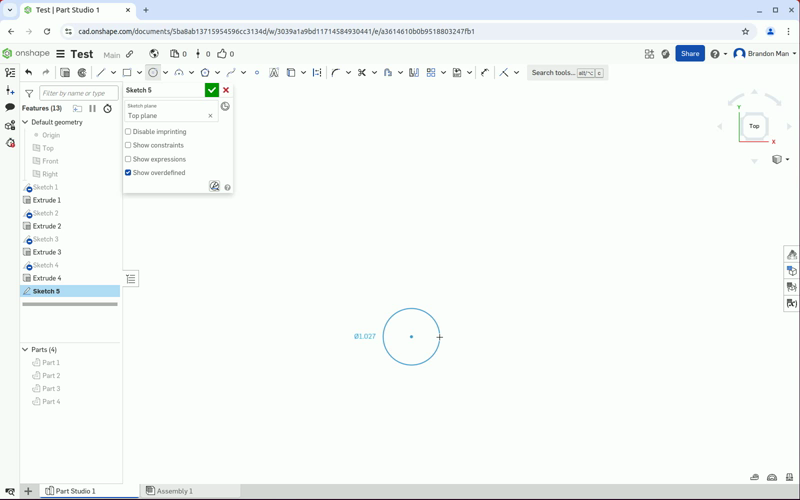
scroll(-6)
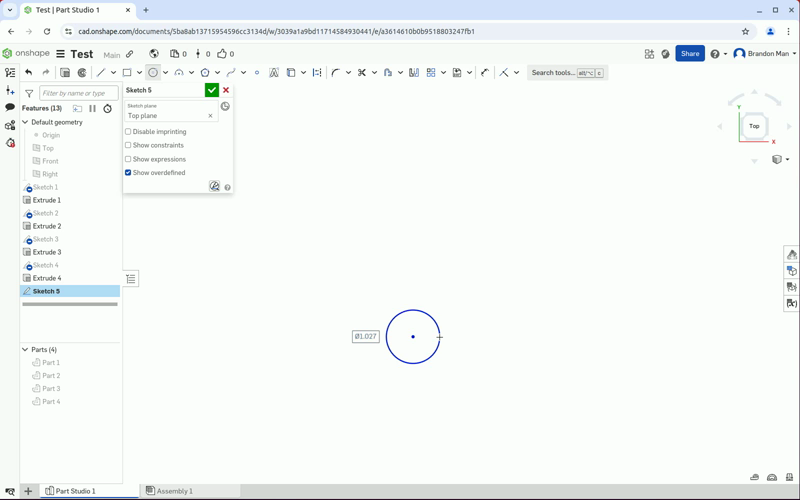
scroll(-6)
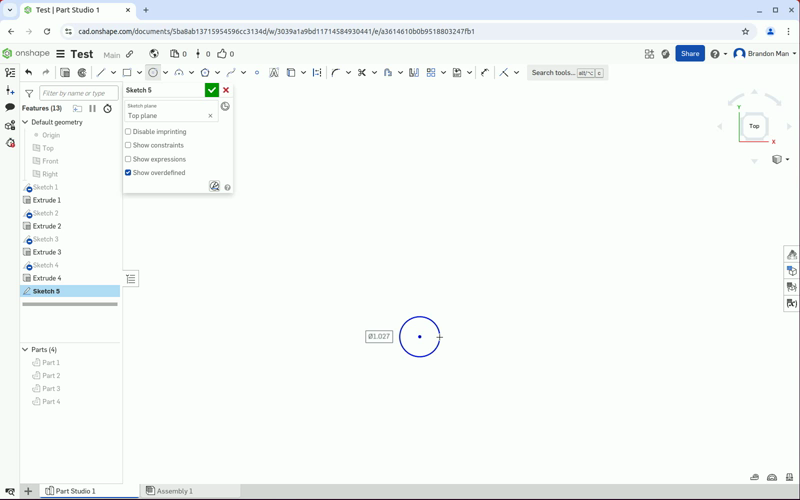
scroll(-6)
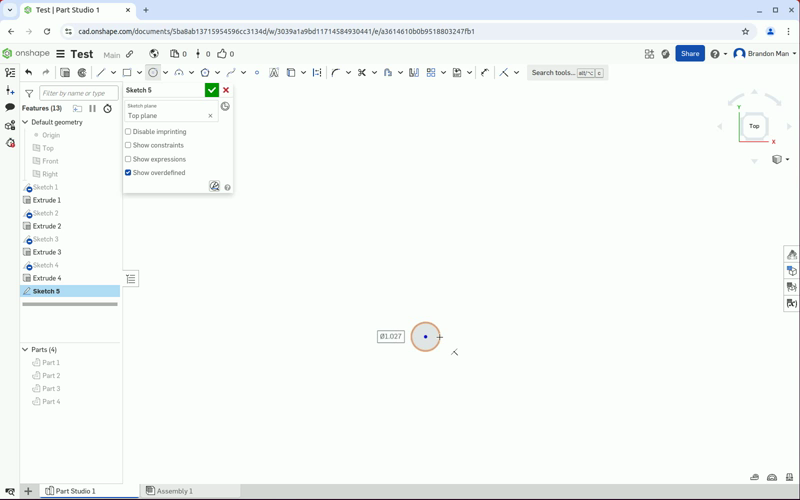
scroll(-6)
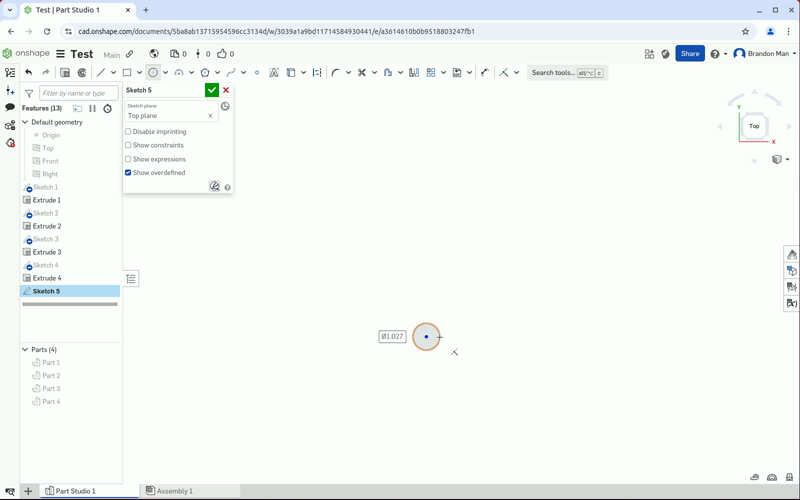
scroll(-6)
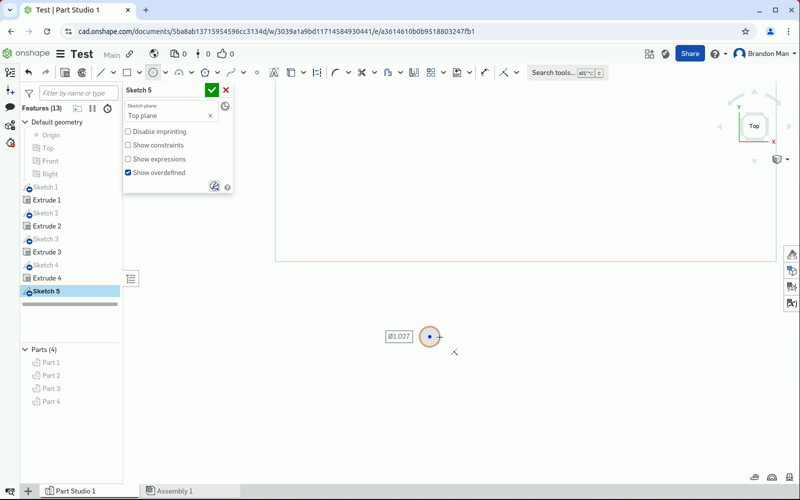
scroll(-6)
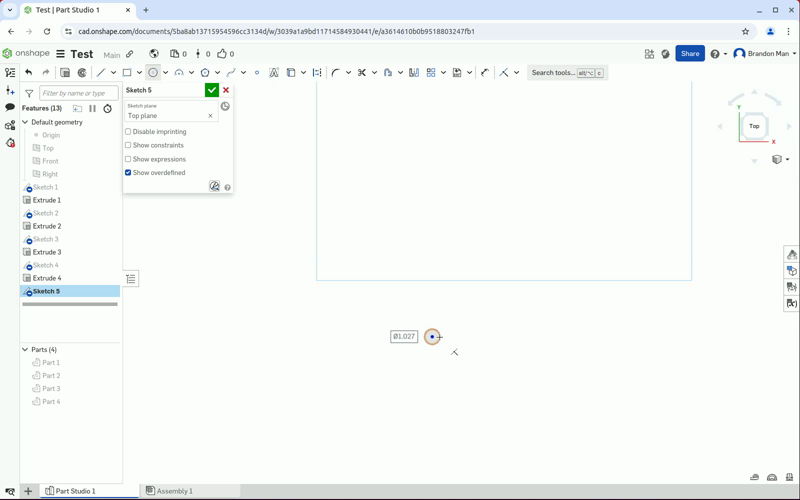
scroll(-6)
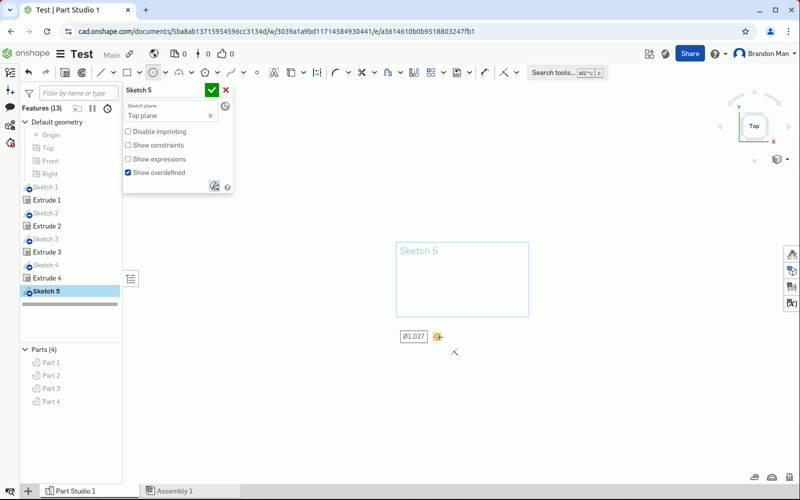
key(esc)
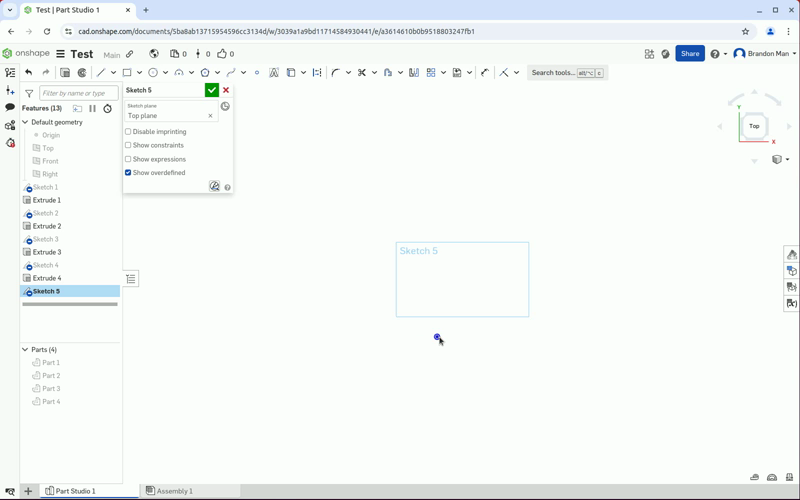
mouse_move(436, 337)
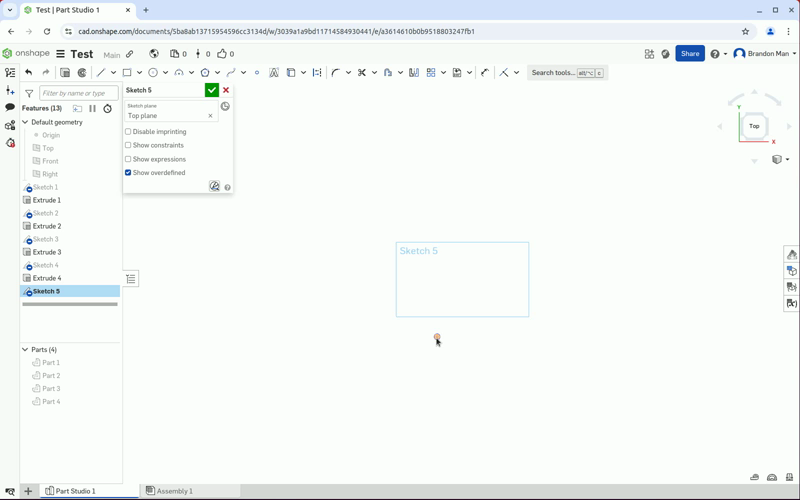
scroll(6)
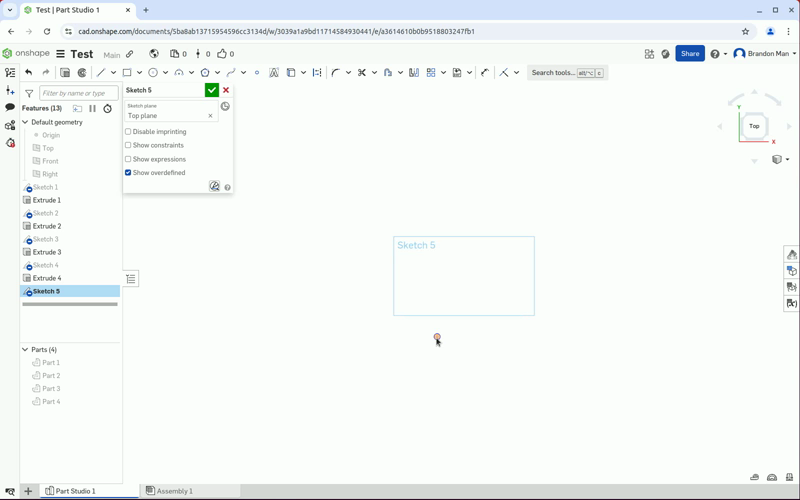
scroll(6)
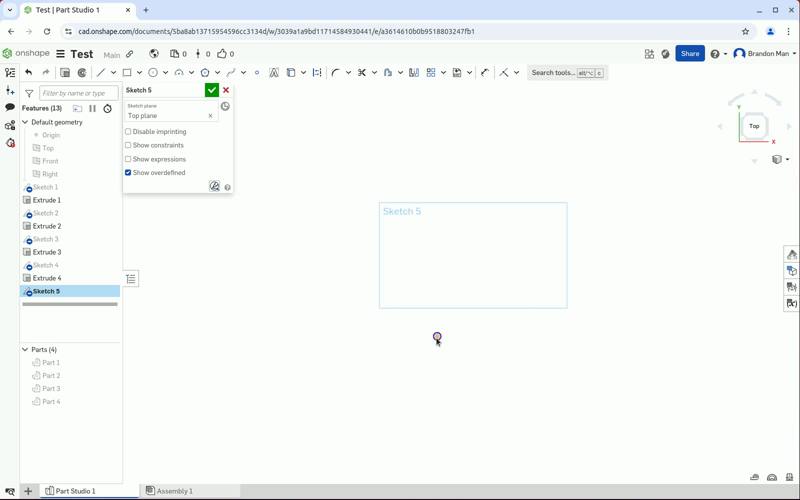
scroll(6)
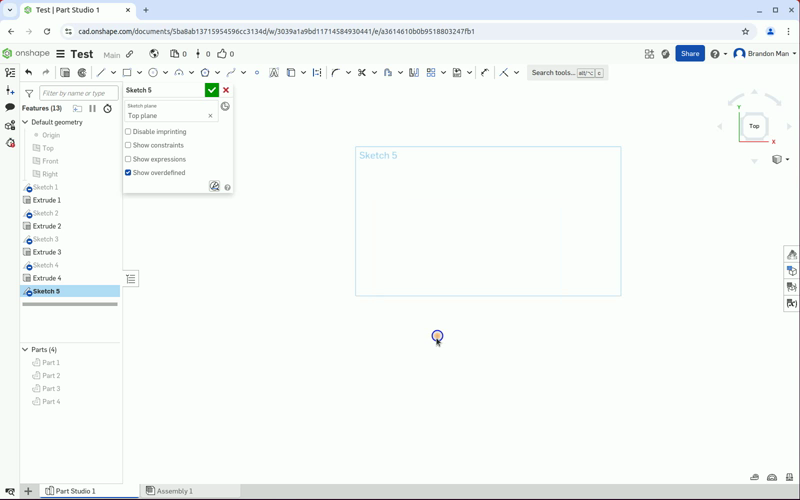
scroll(6)
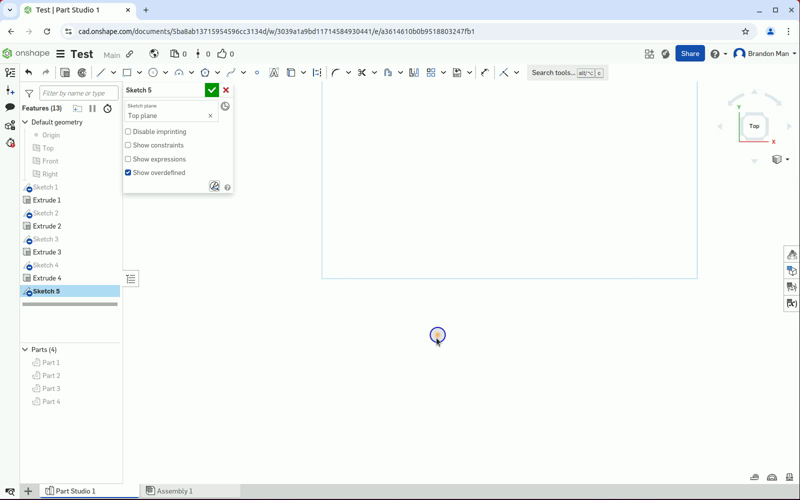
scroll(6)
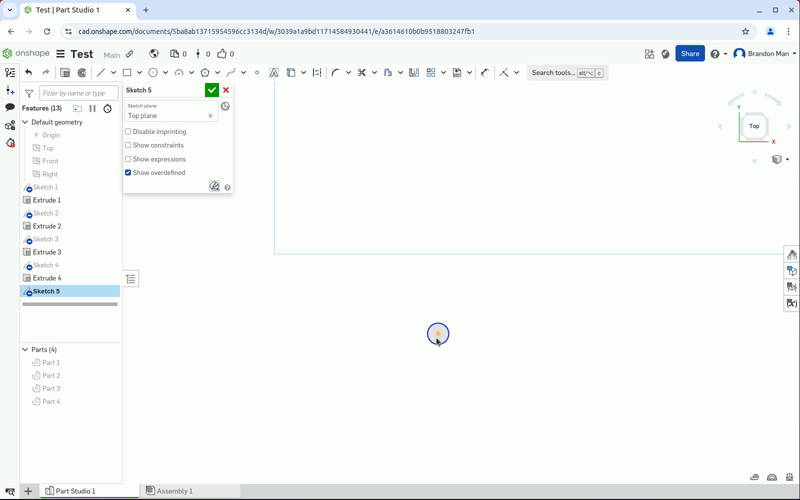
scroll(6)
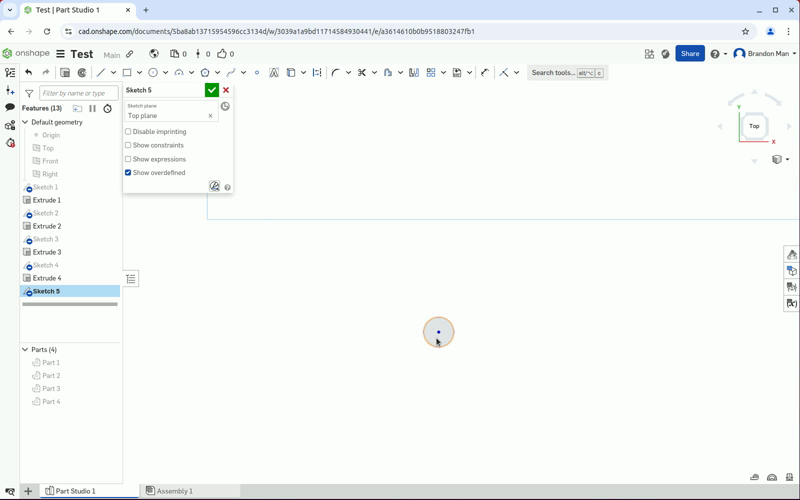
scroll(6)
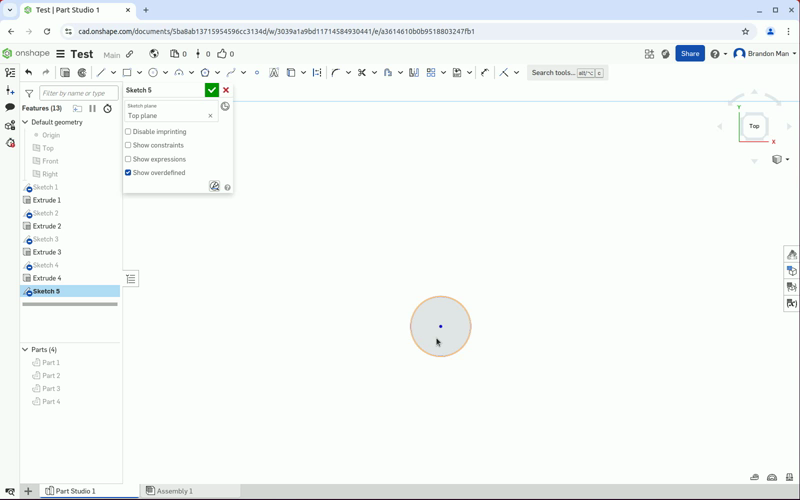
click(436, 337)
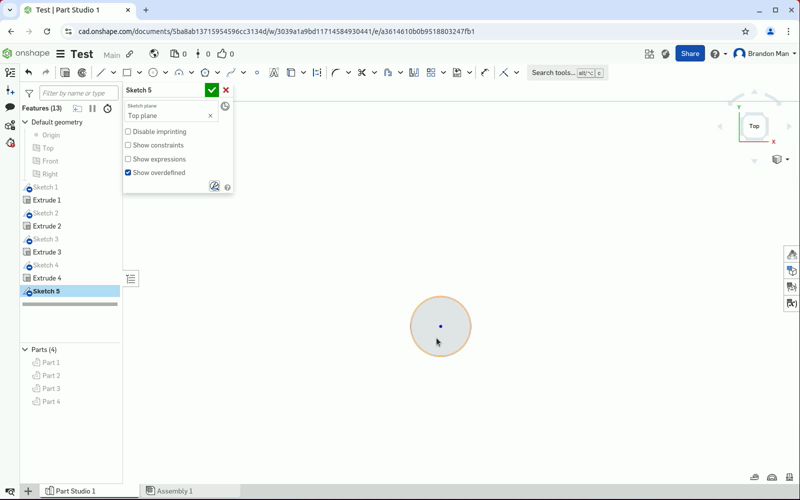
scroll(-6)
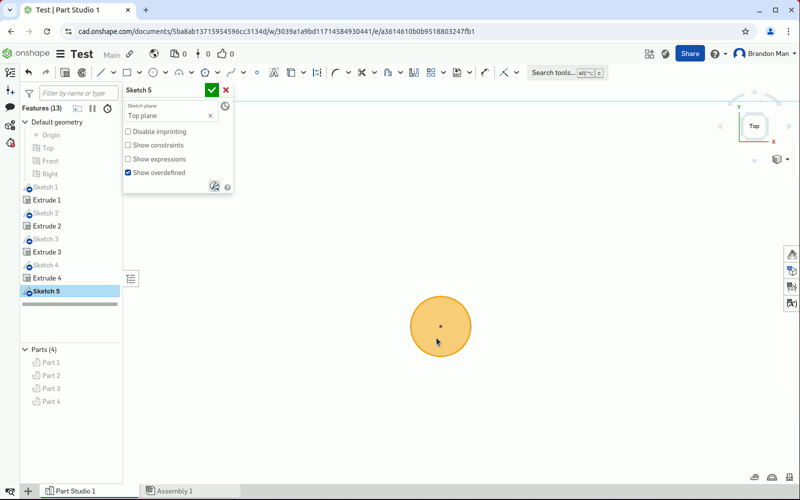
scroll(-6)
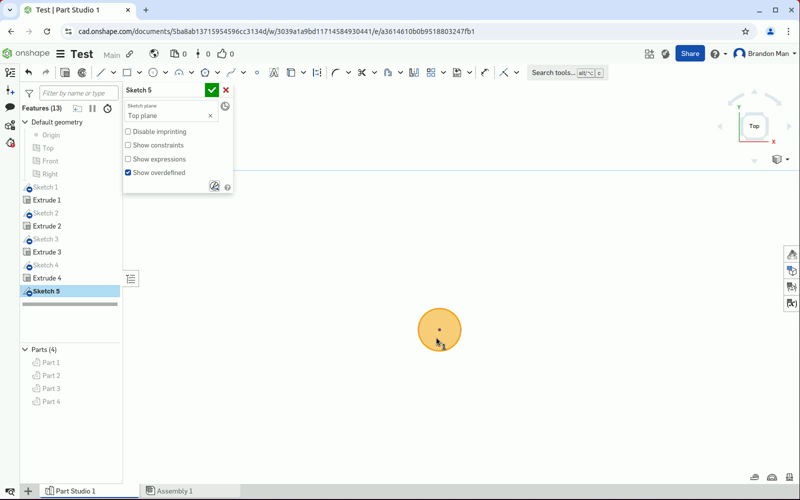
scroll(-6)
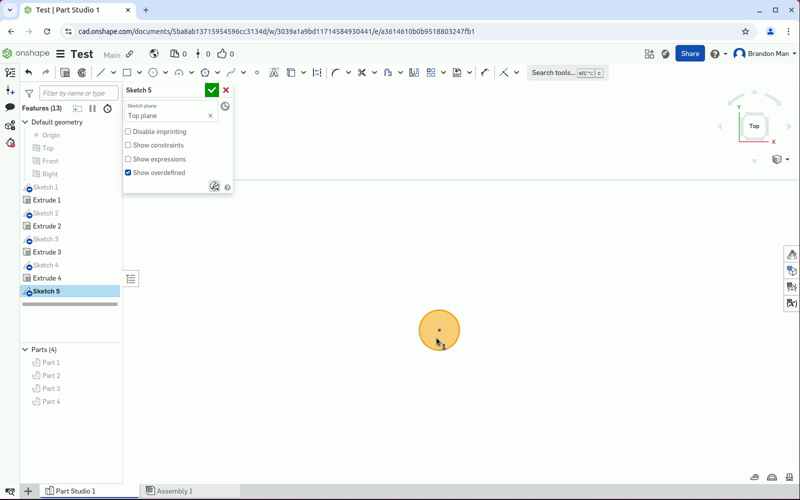
scroll(-6)
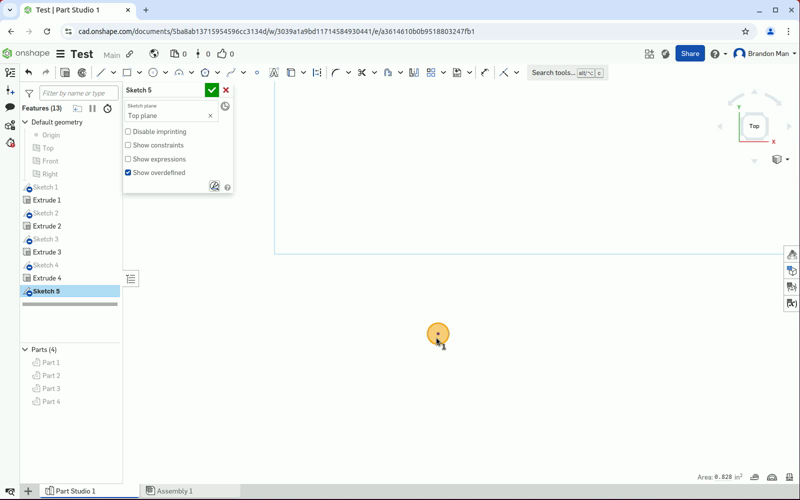
scroll(-6)
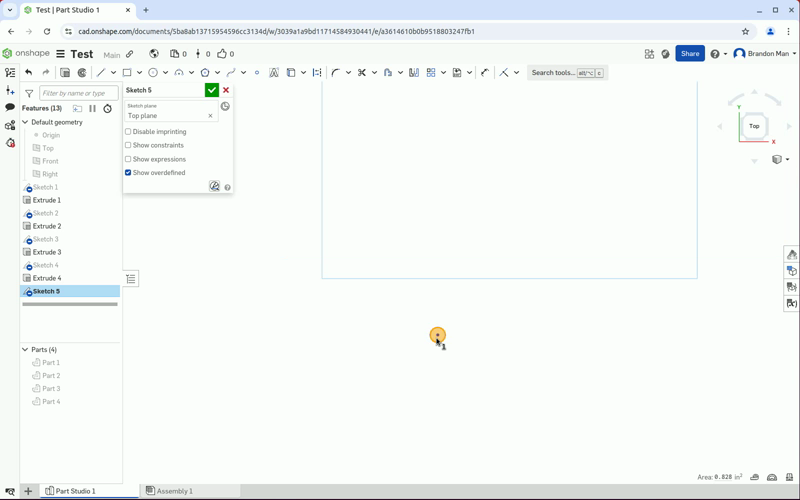
scroll(-6)
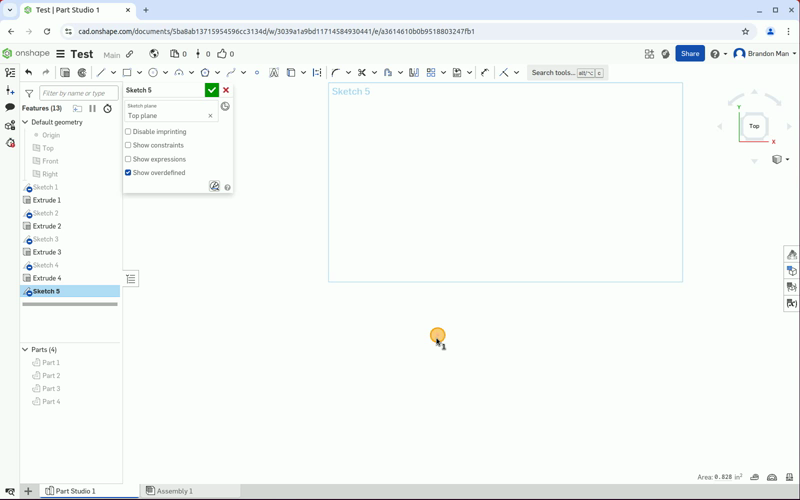
scroll(-6)
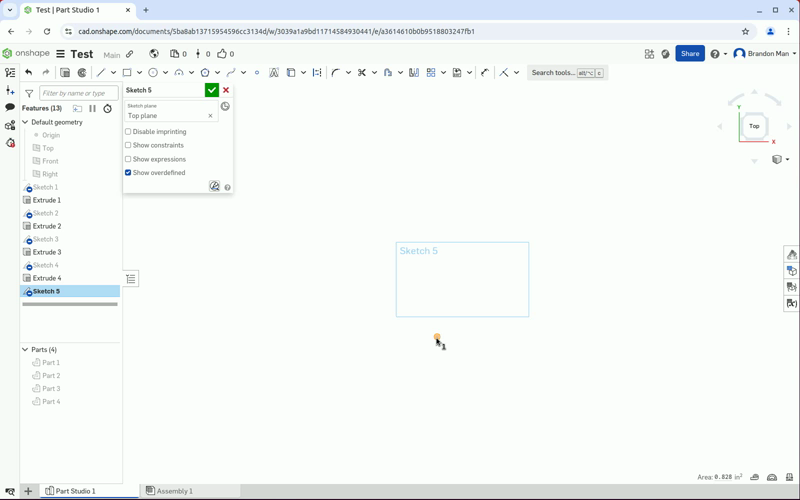
mouse_move(73, 352)
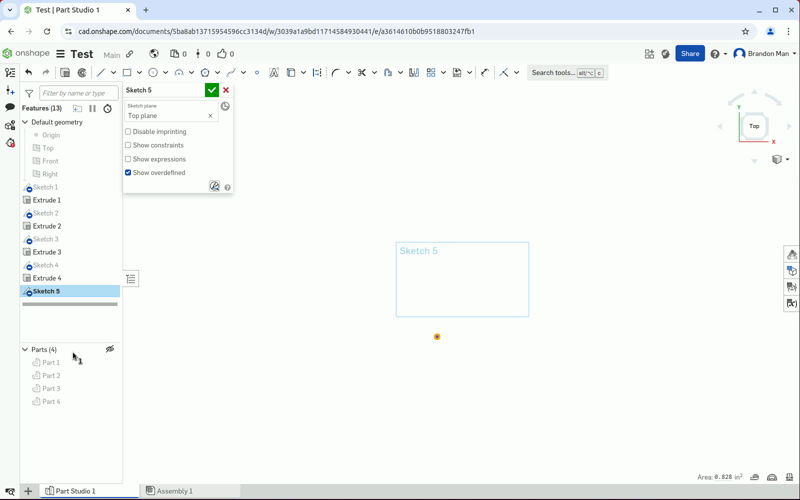
key(shift+y)
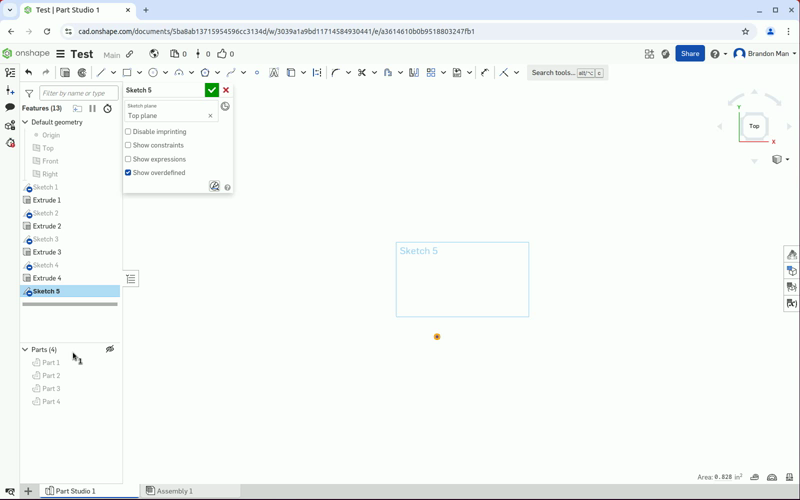
key(shift+e)
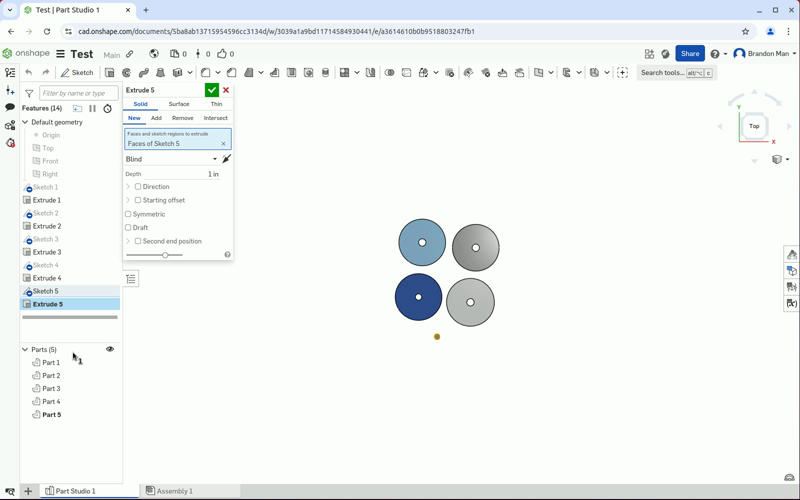
mouse_move(143, 106)
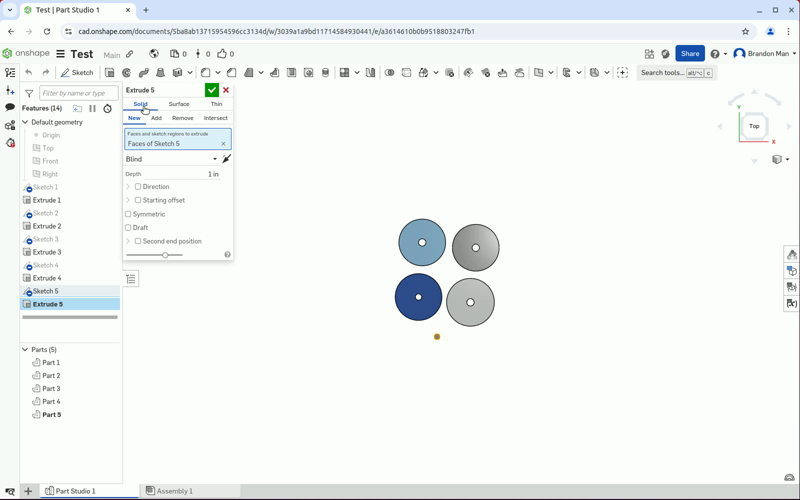
click(143, 106)
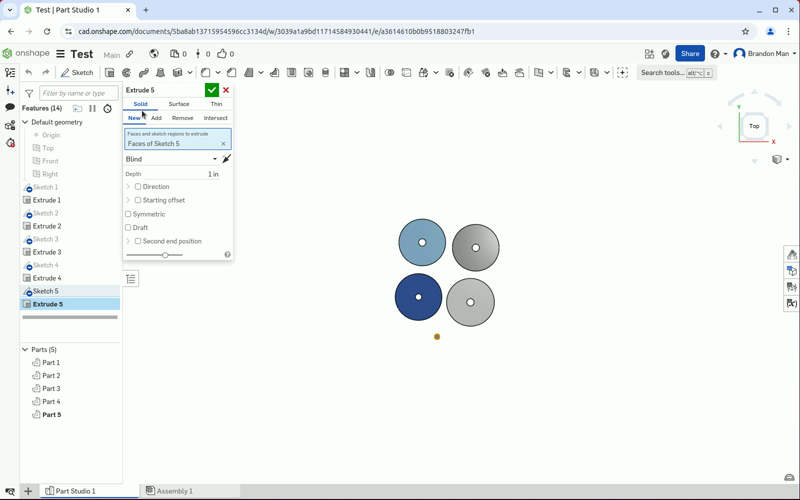
mouse_move(137, 120)
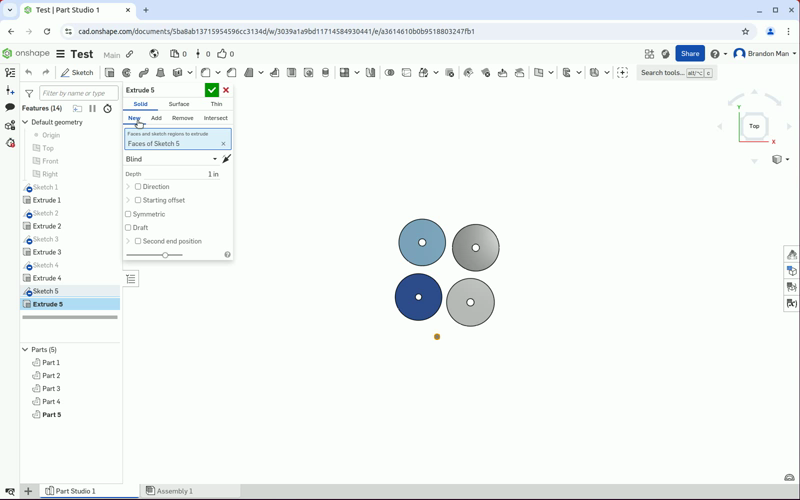
click(137, 120)
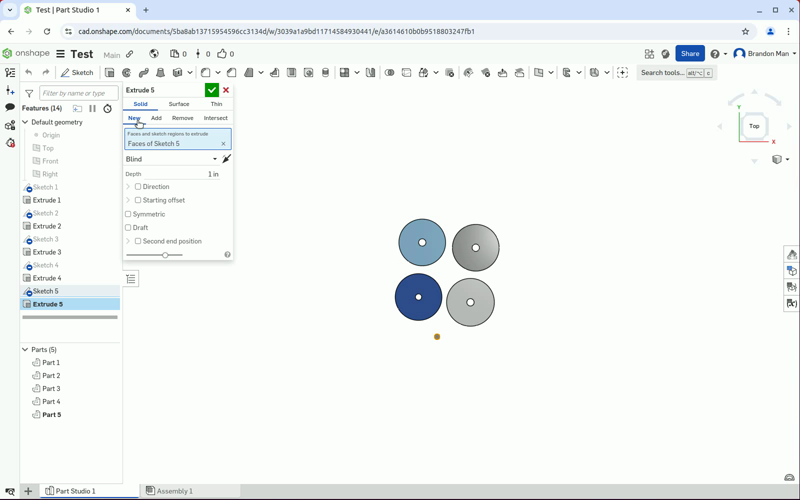
key(tab, 4)
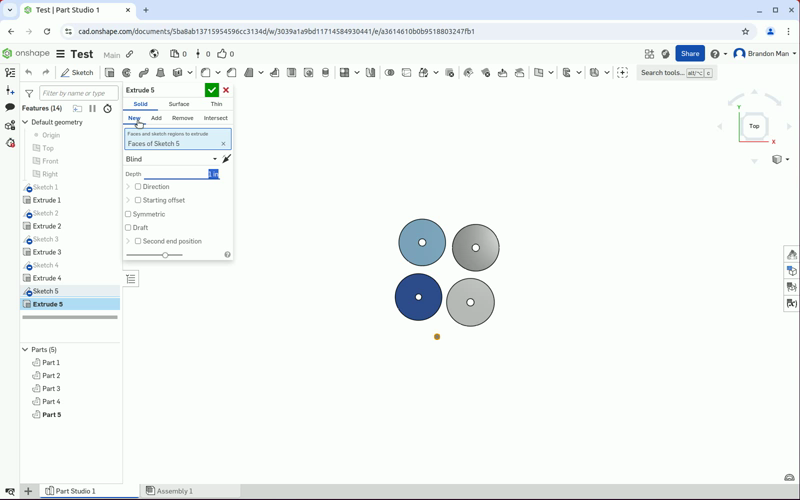
text(23.108)
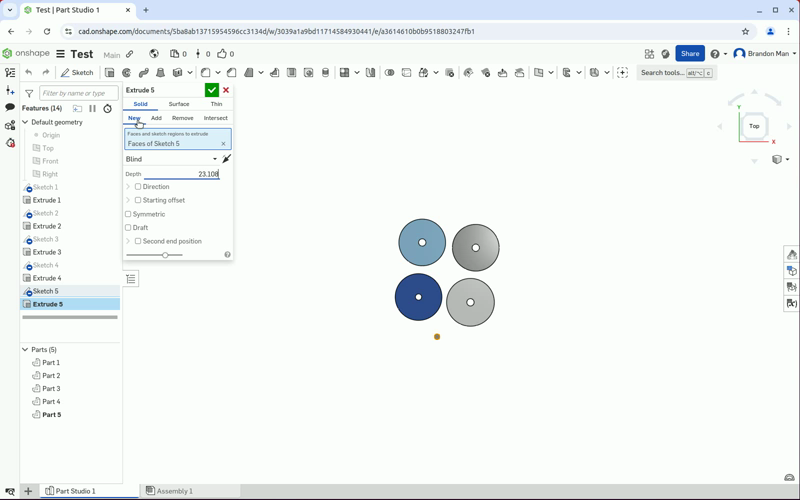
key(enter)
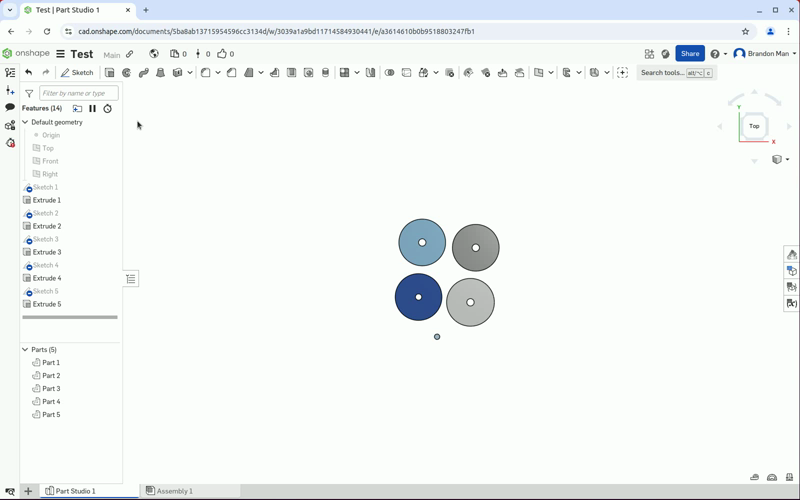
key(shift+h)
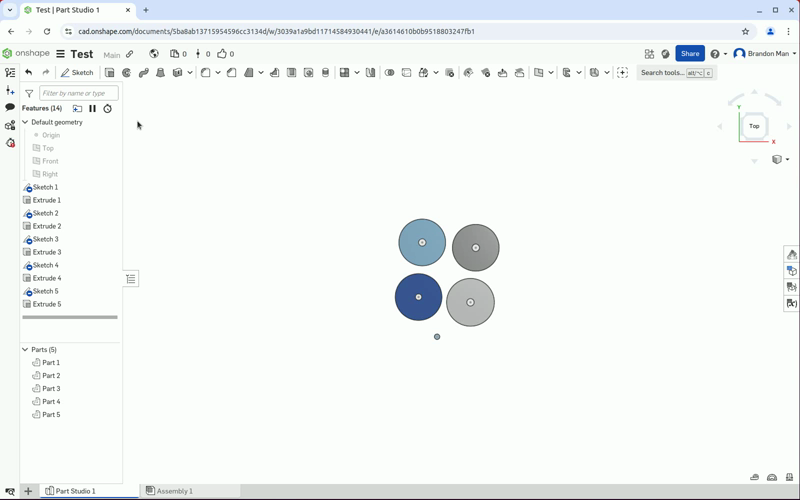
key(shift+h)
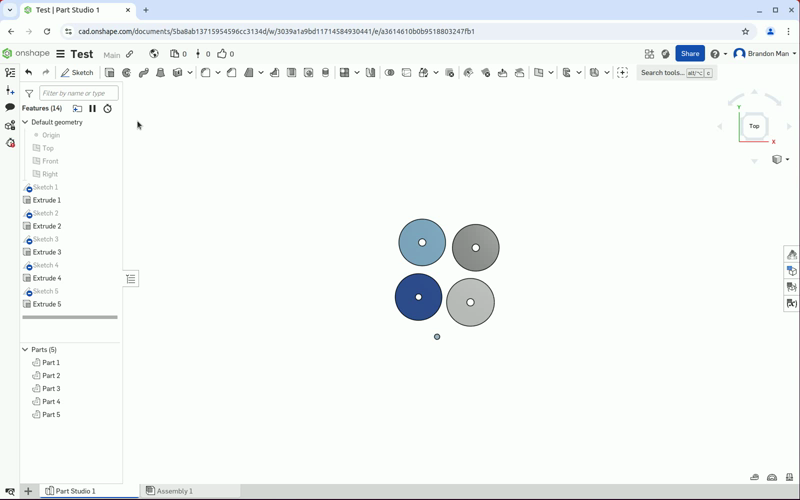
mouse_move(73, 189)
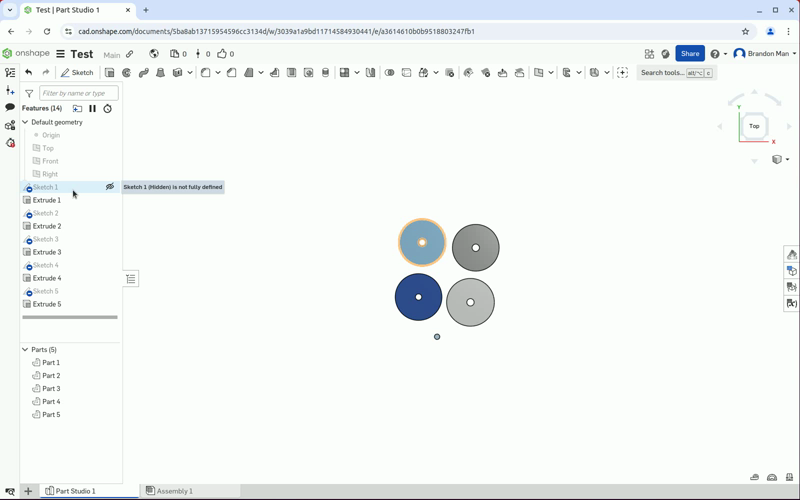
click(73, 189)
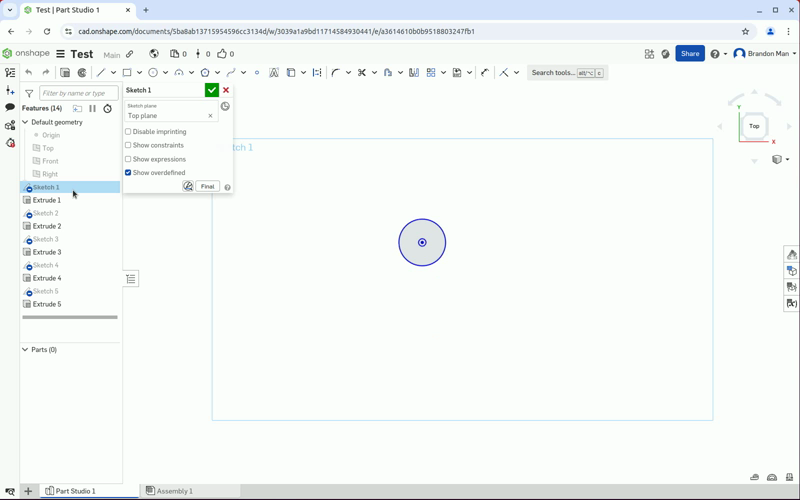
mouse_move(229, 92)
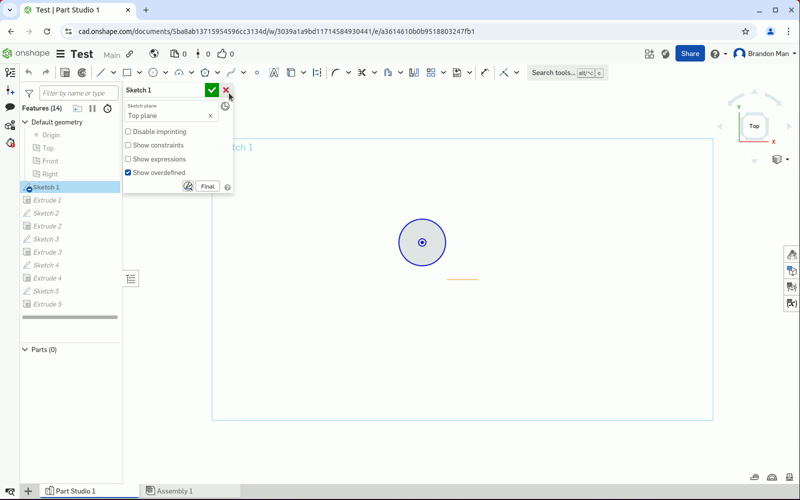
click(229, 92)
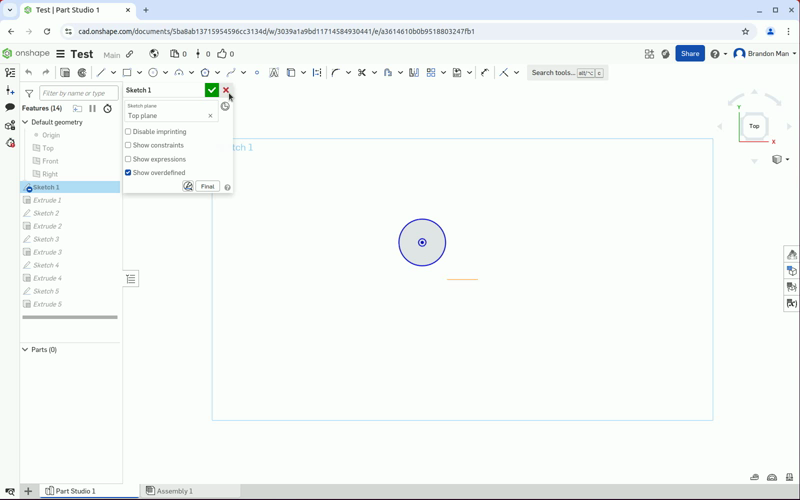
key(shift+s)
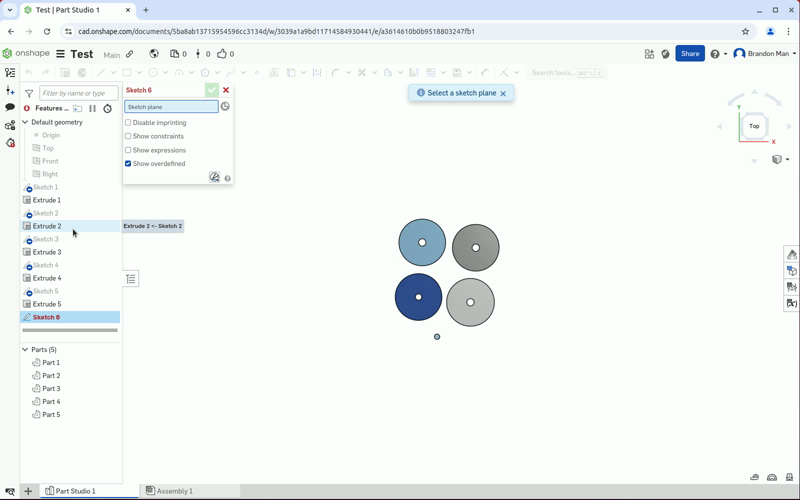
scroll(3)
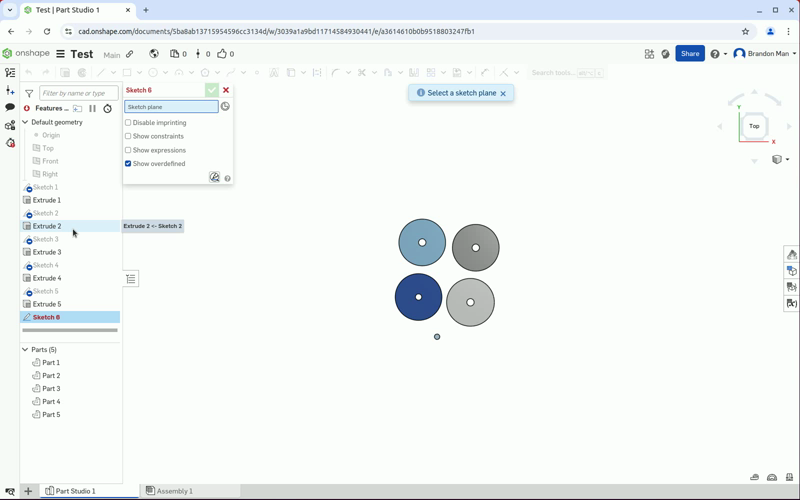
mouse_move(73, 150)
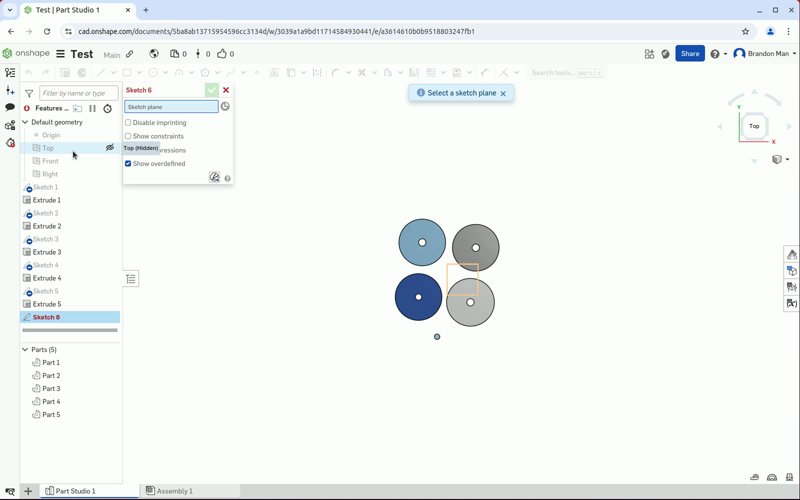
click(73, 150)
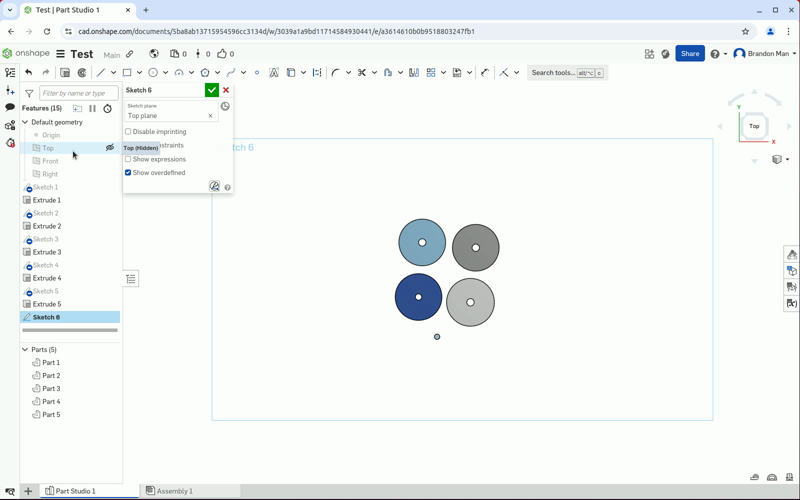
mouse_move(73, 352)
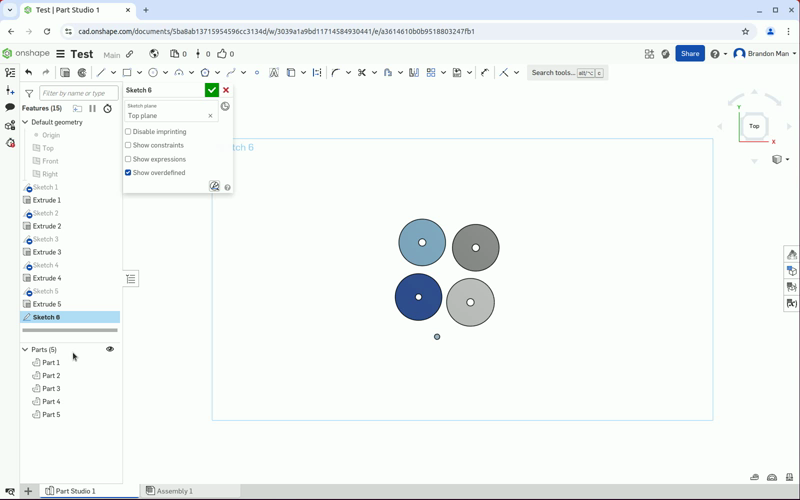
key(y)
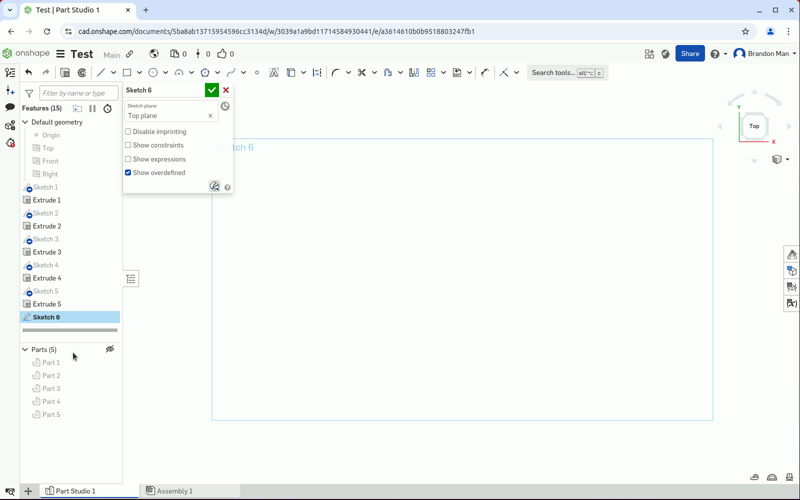
key(c)
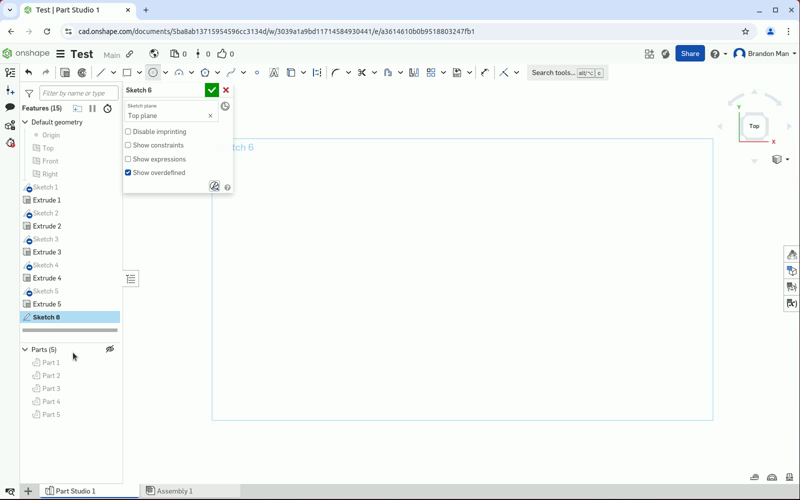
key_down(shift)
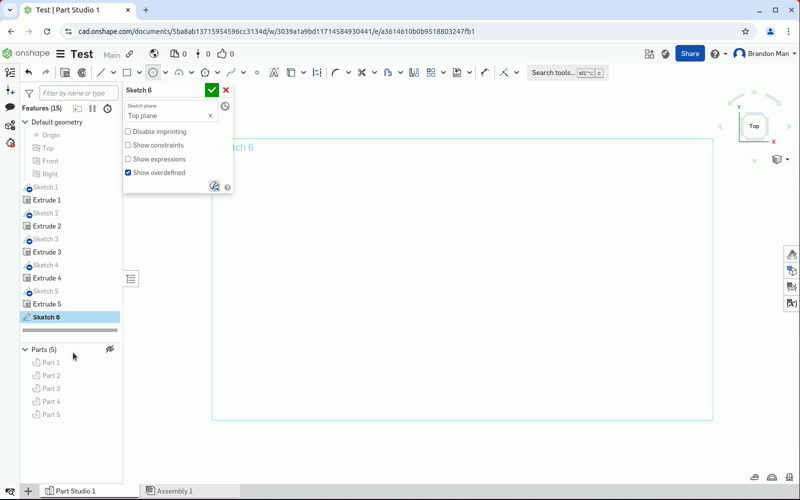
mouse_move(449, 340)
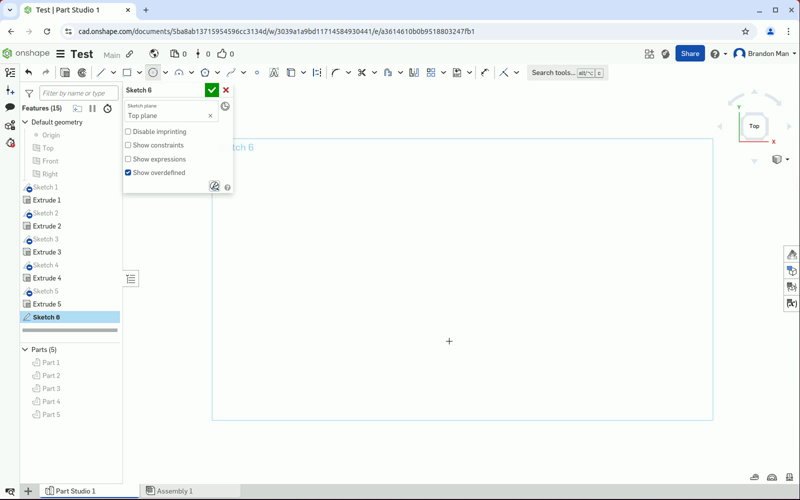
click(449, 340)
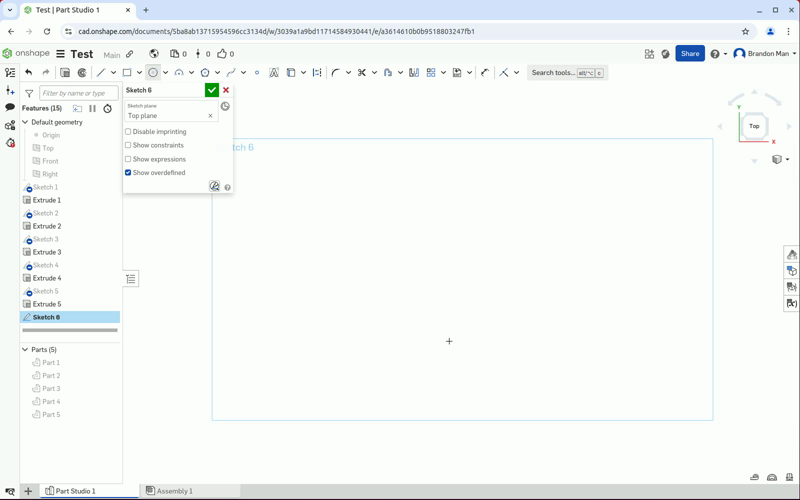
key_up(shift)
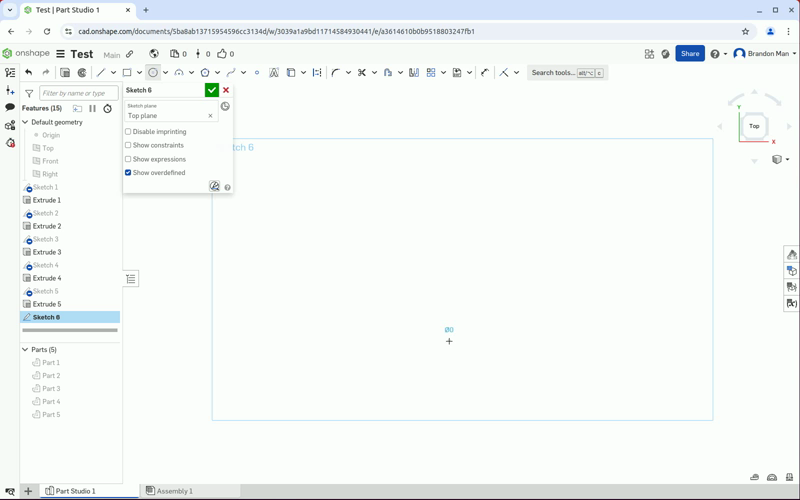
mouse_move(451, 340)
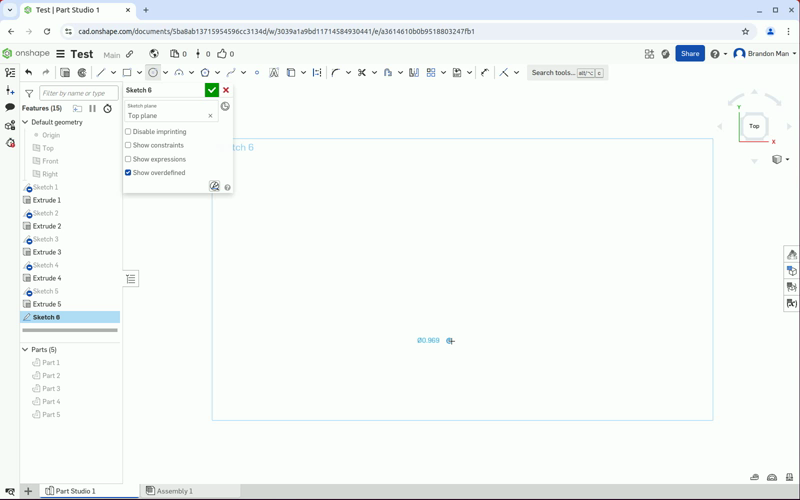
scroll(6)
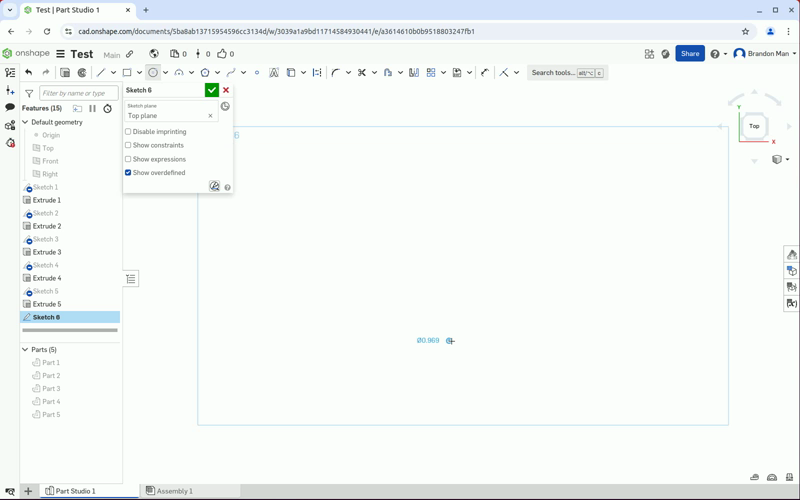
scroll(6)
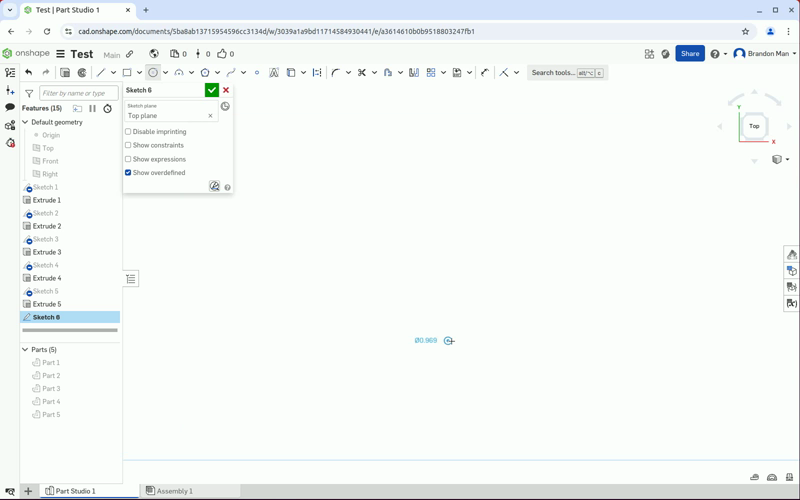
scroll(6)
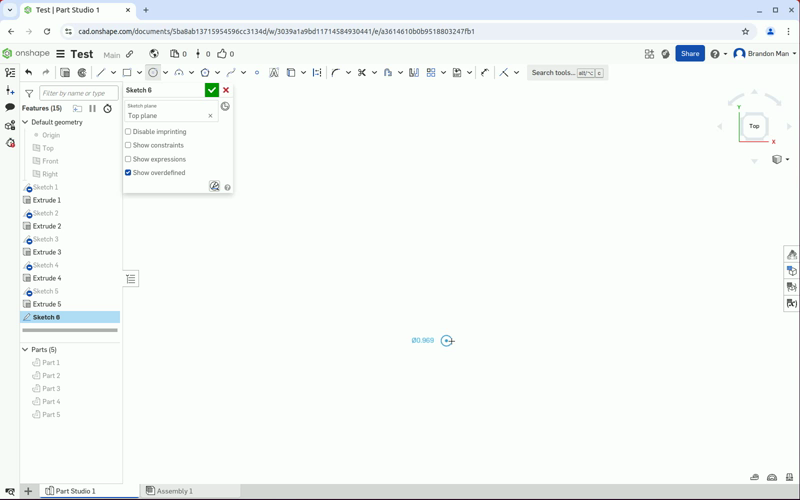
scroll(6)
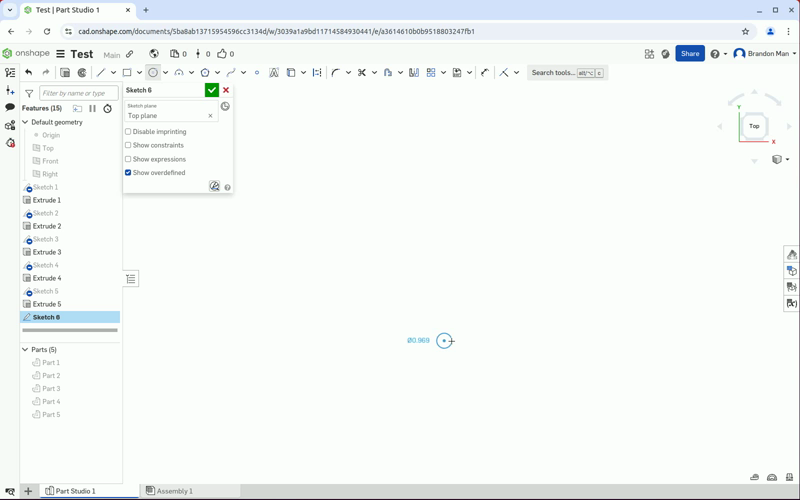
scroll(6)
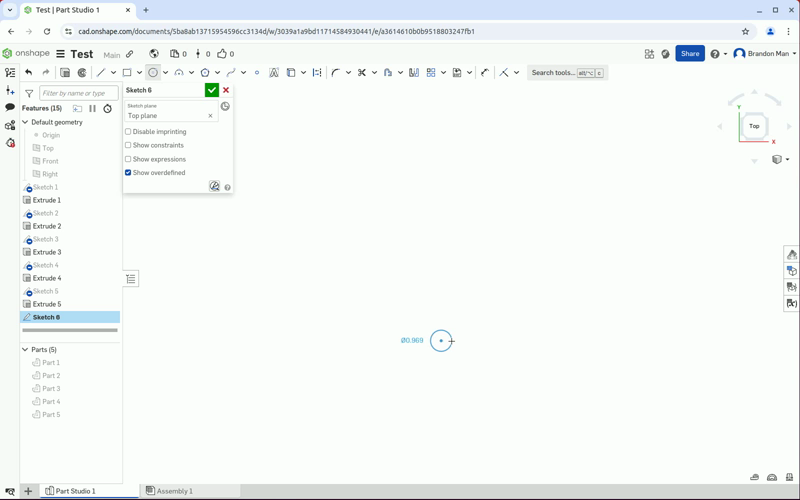
scroll(6)
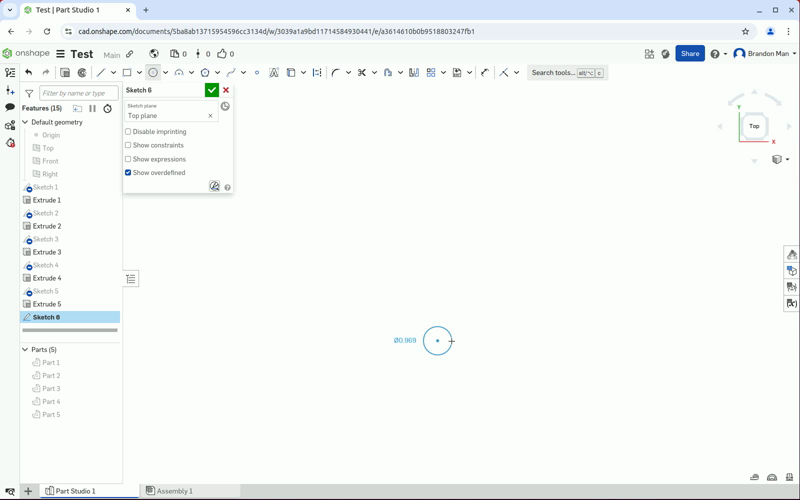
scroll(6)
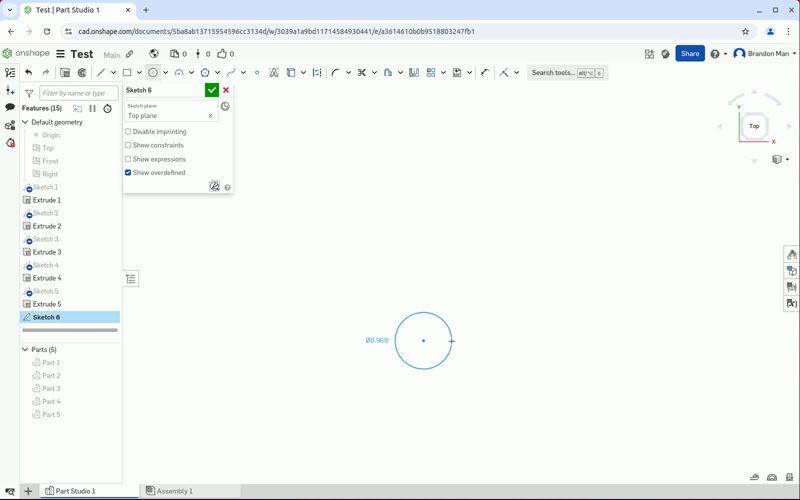
click(451, 340)
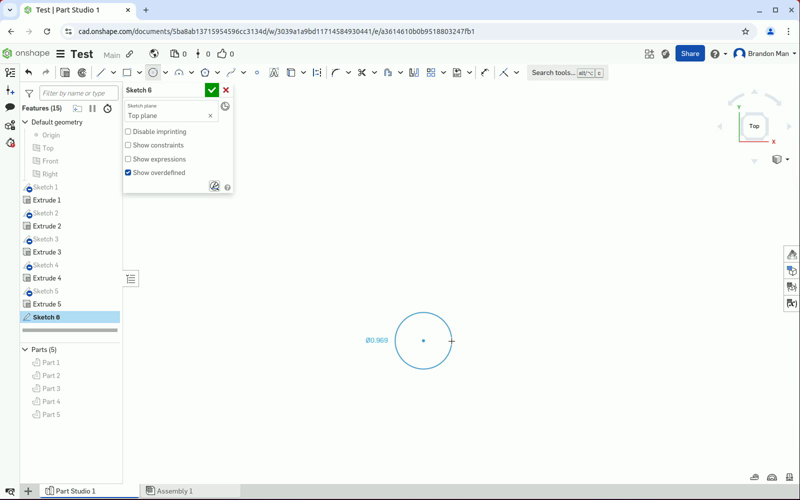
scroll(-6)
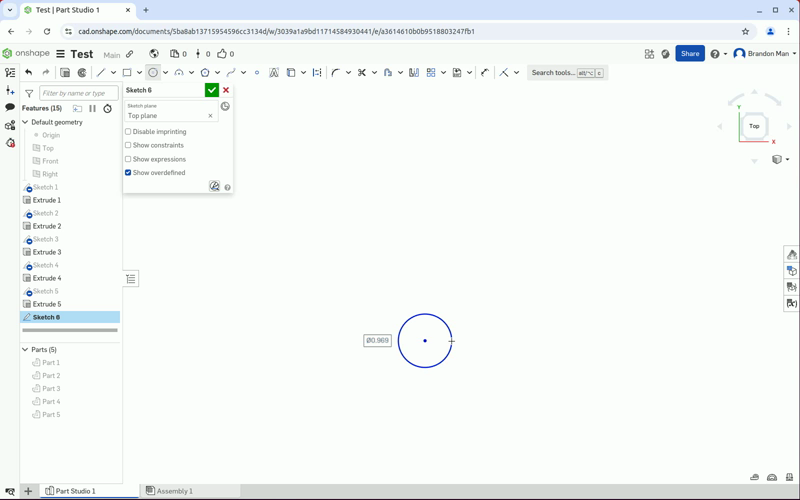
scroll(-6)
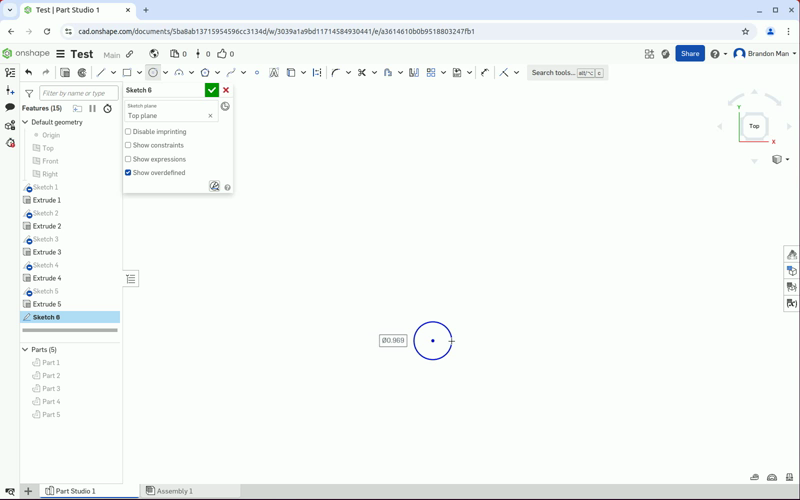
scroll(-6)
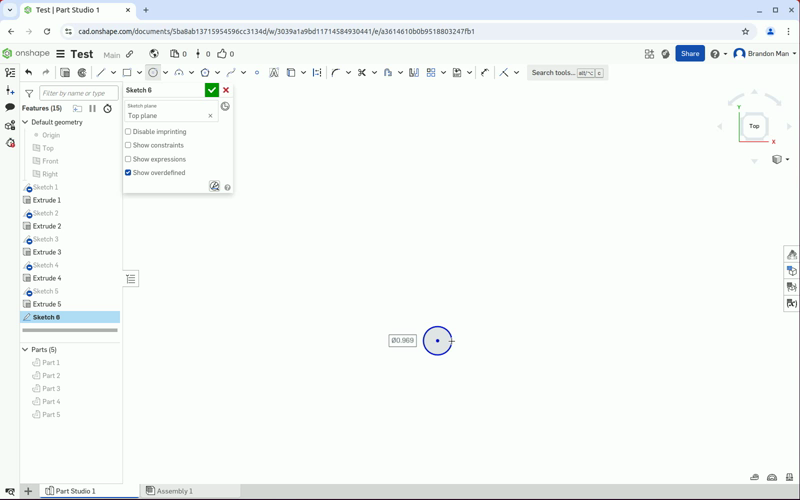
scroll(-6)
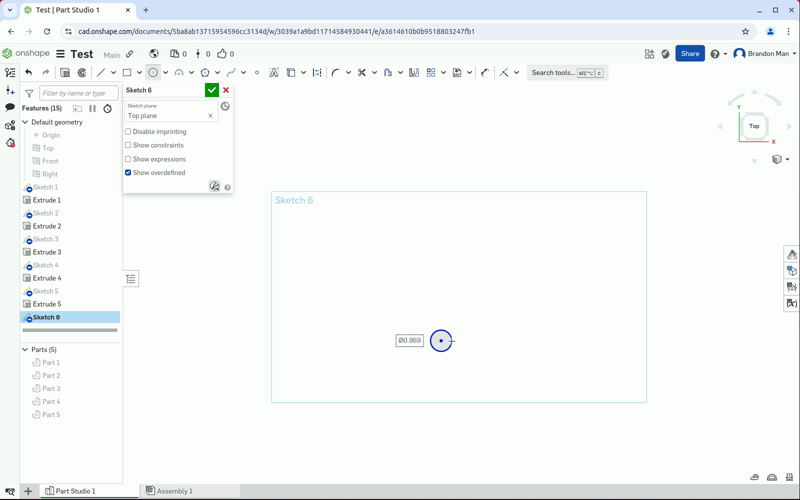
scroll(-6)
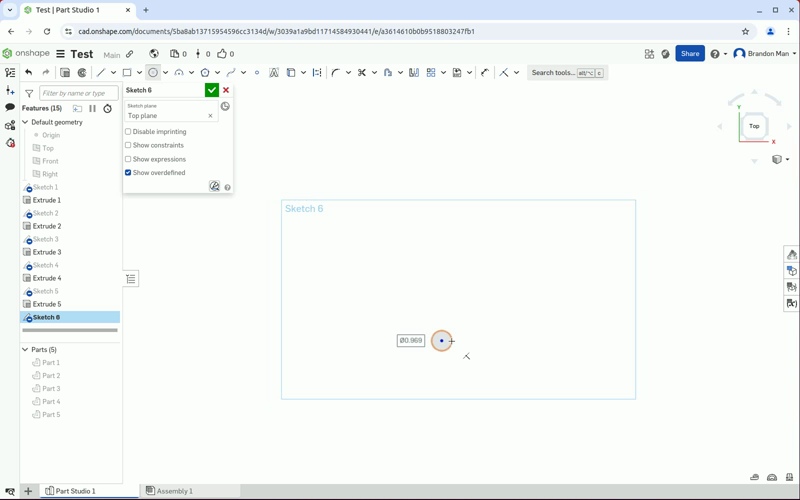
scroll(-6)
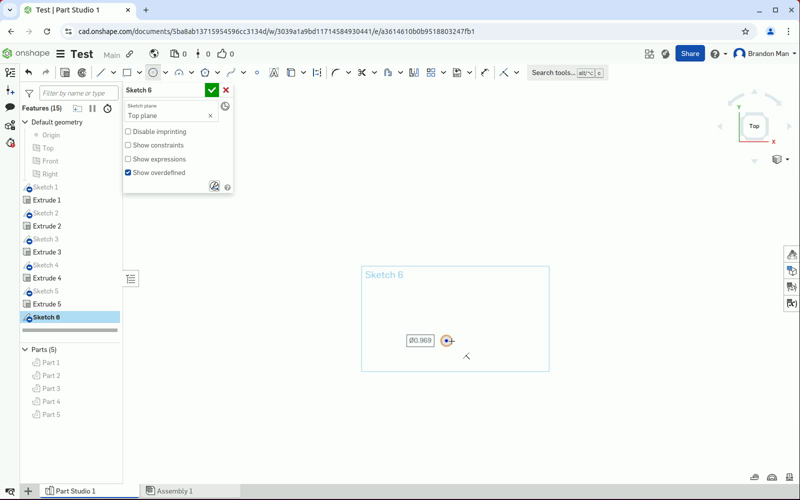
scroll(-6)
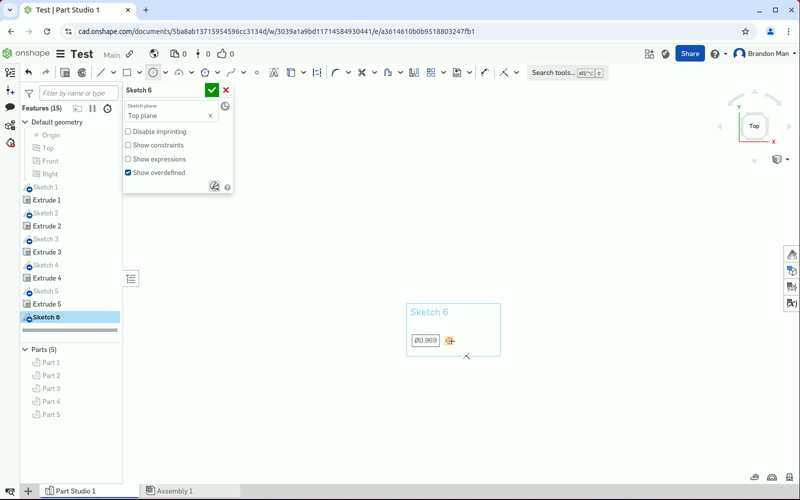
key(esc)
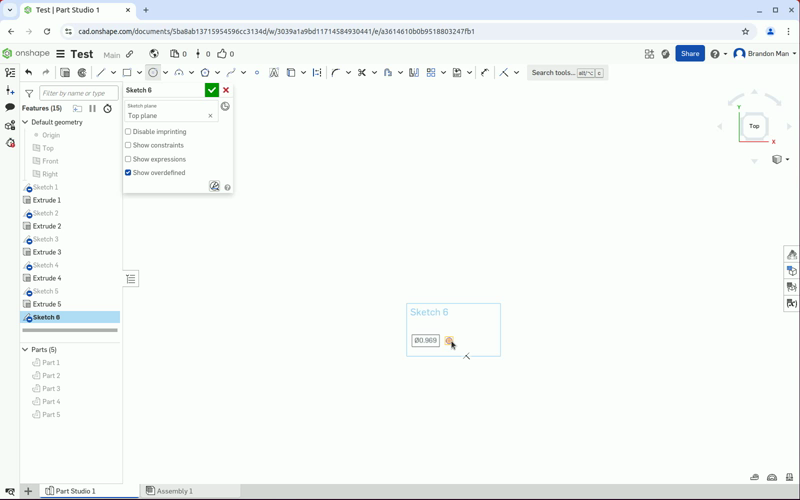
mouse_move(451, 340)
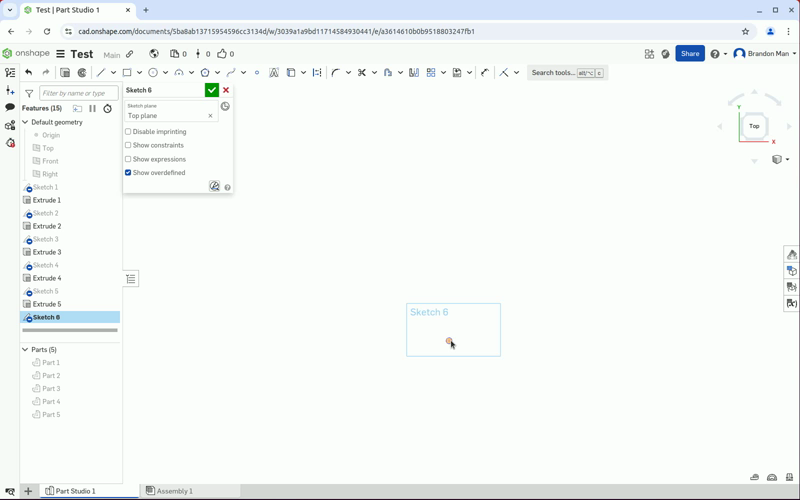
scroll(6)
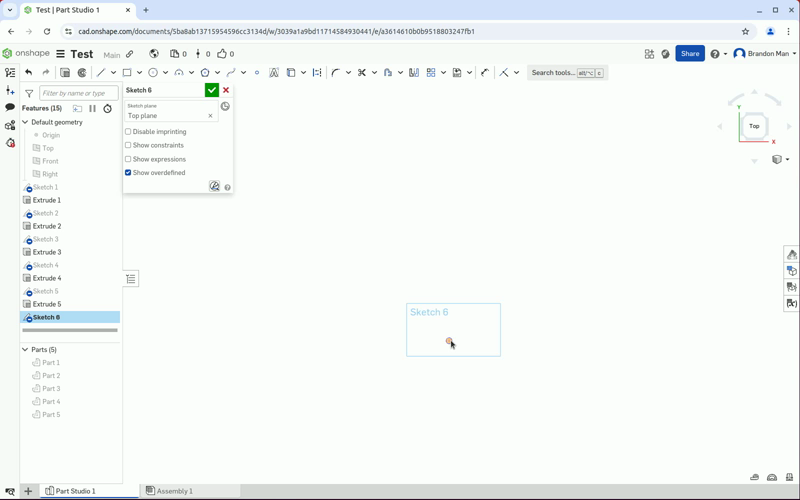
scroll(6)
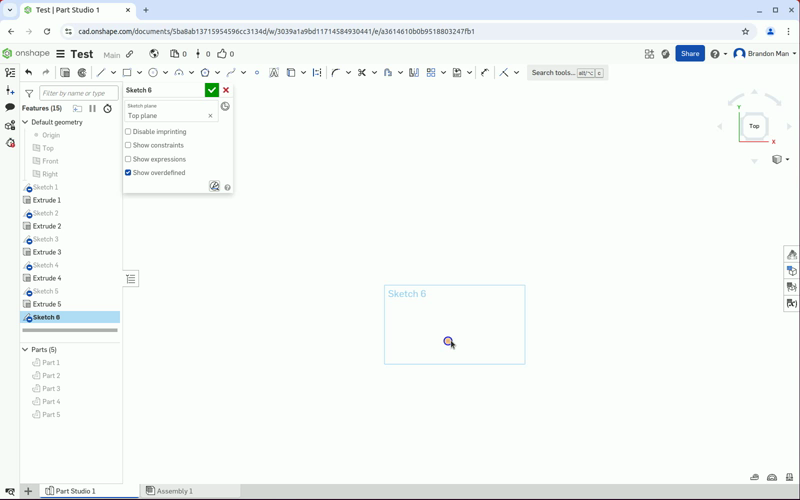
scroll(6)
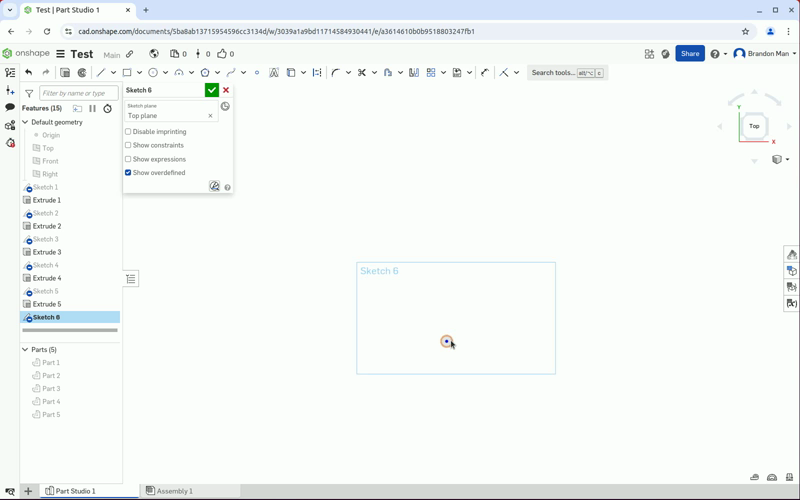
scroll(6)
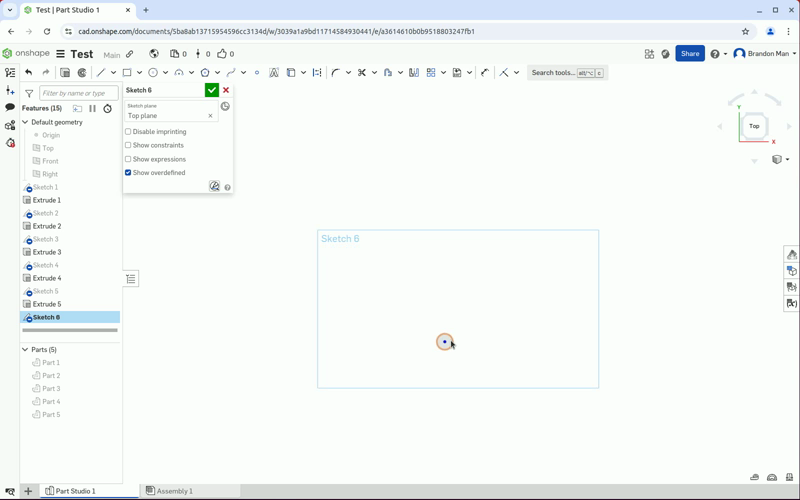
scroll(6)
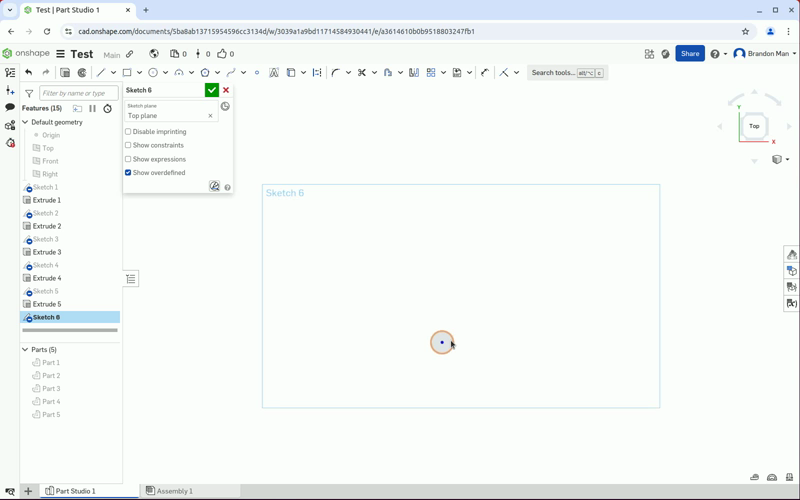
scroll(6)
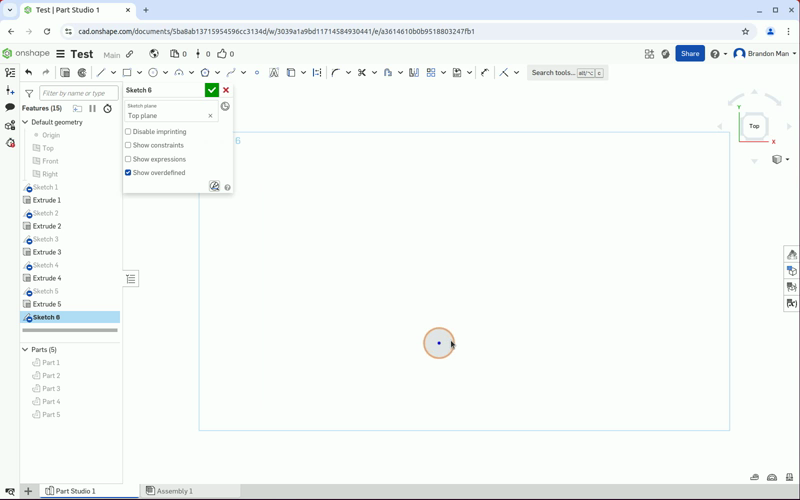
scroll(6)
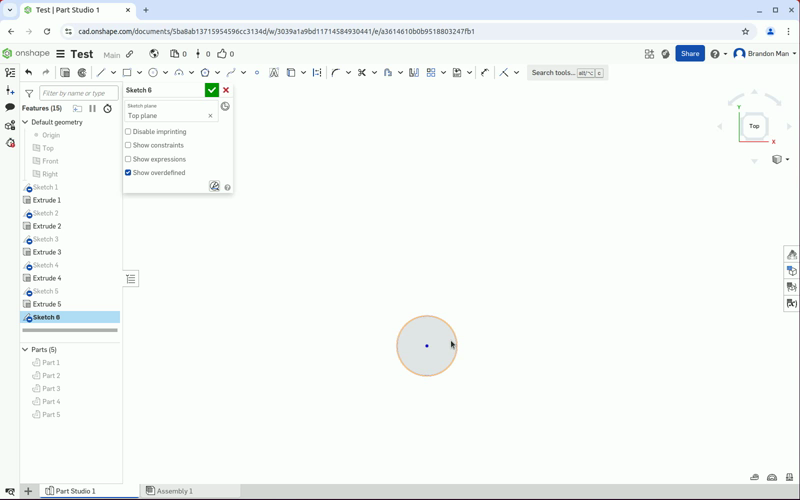
click(451, 340)
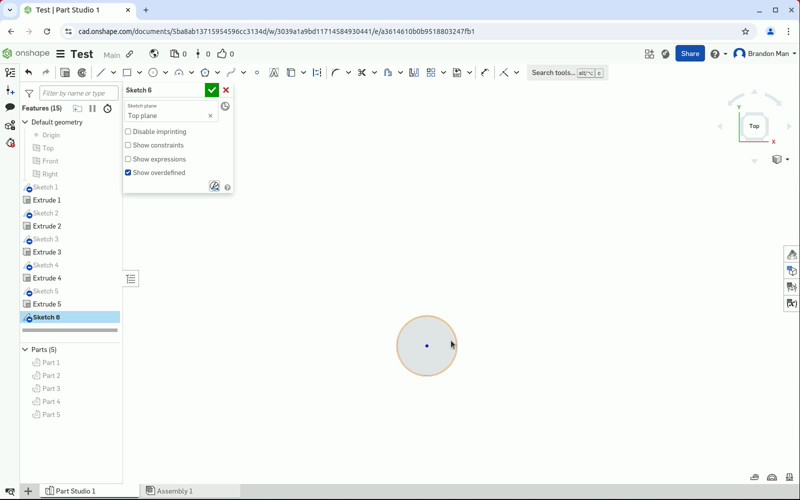
scroll(-6)
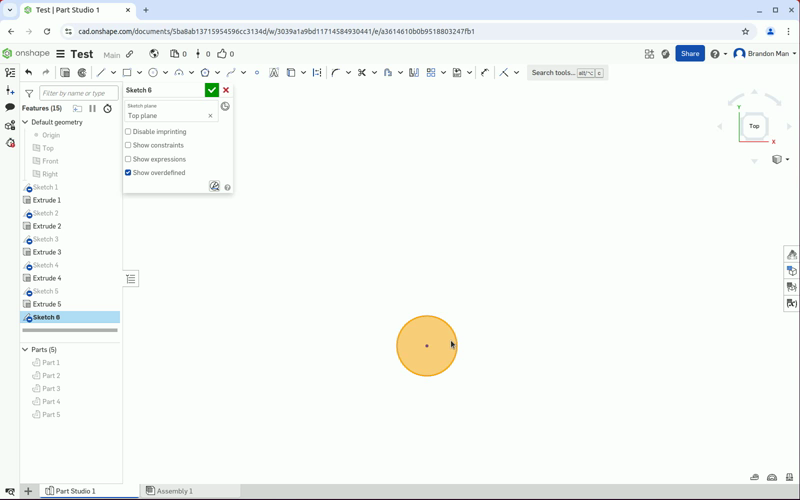
scroll(-6)
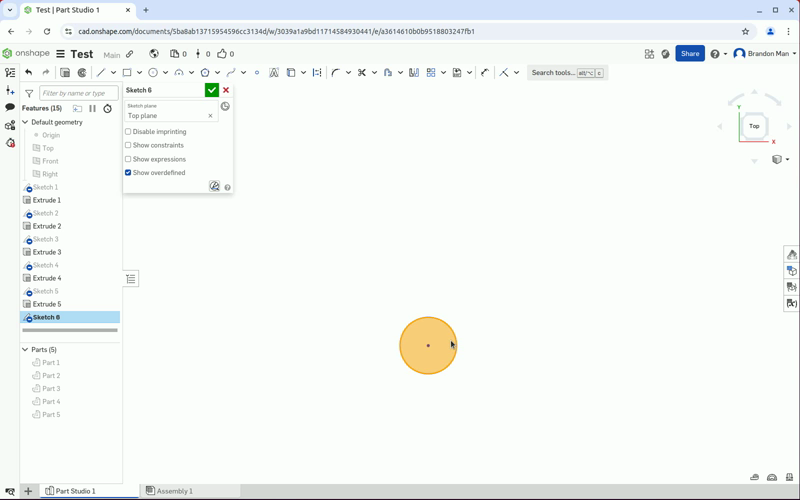
scroll(-6)
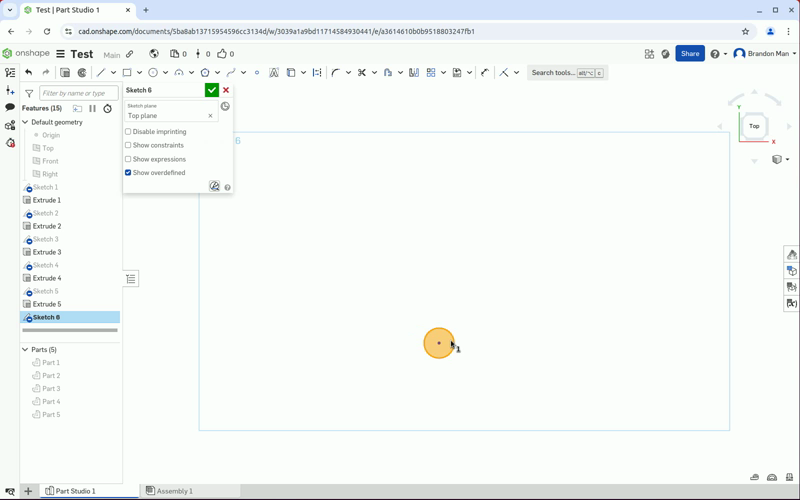
scroll(-6)
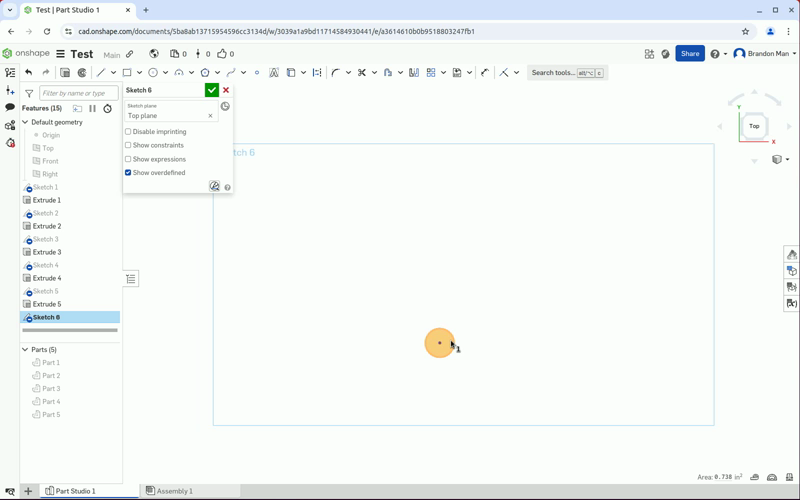
scroll(-6)
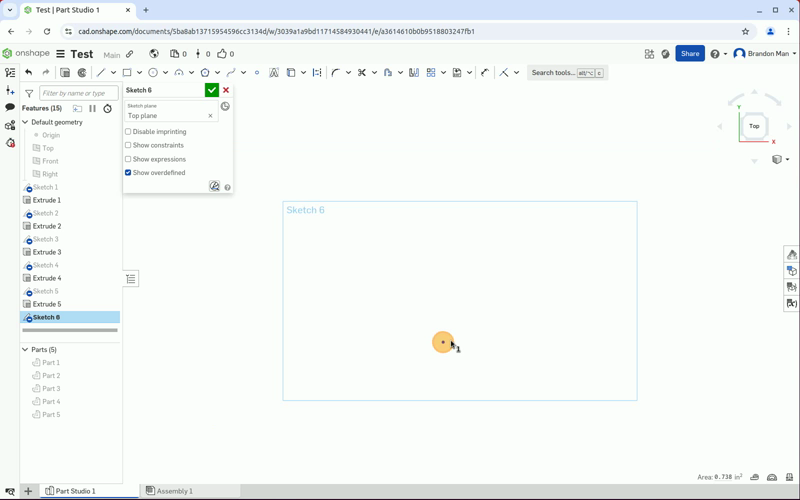
scroll(-6)
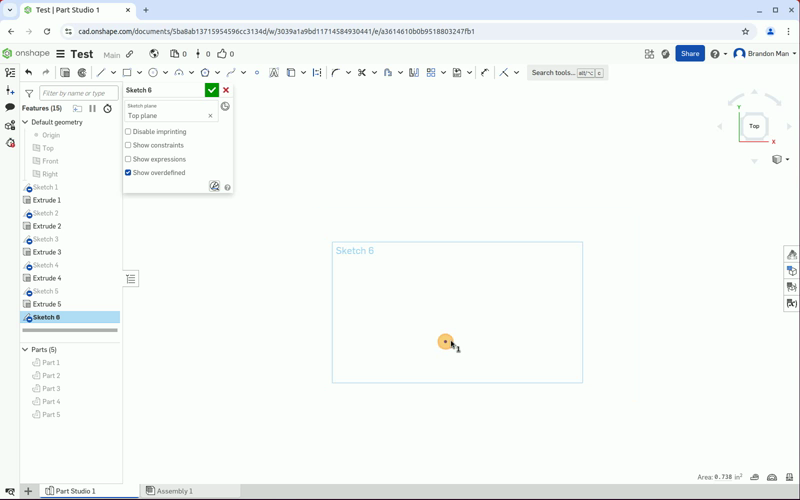
scroll(-6)
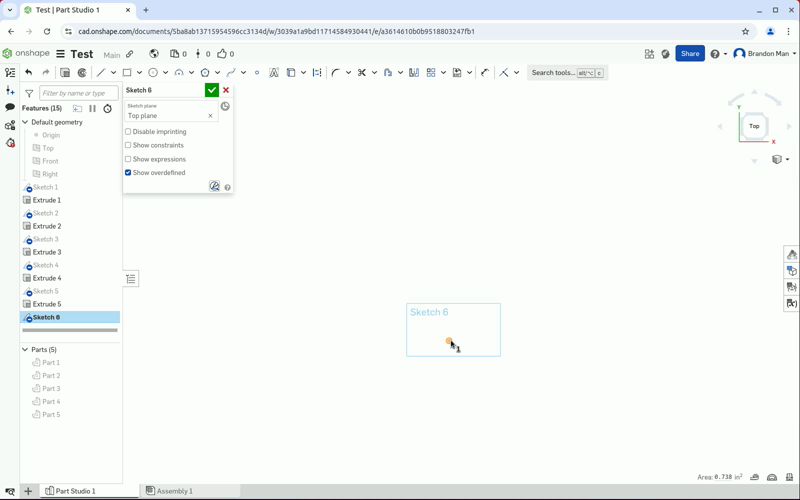
mouse_move(73, 352)
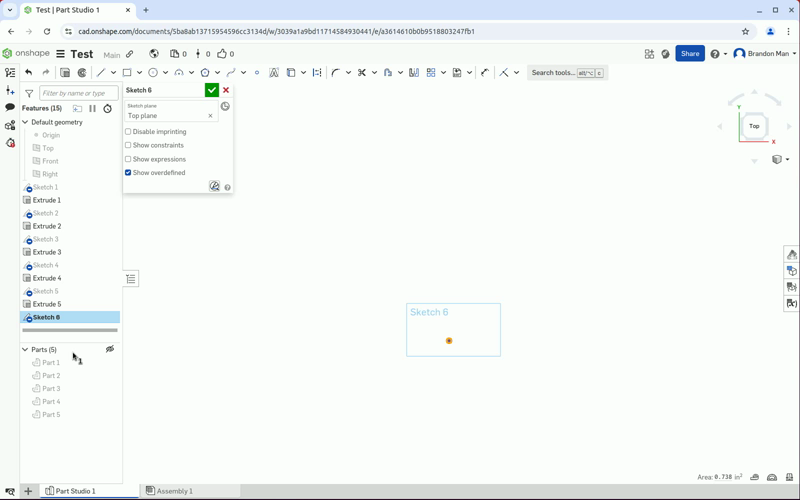
key(shift+y)
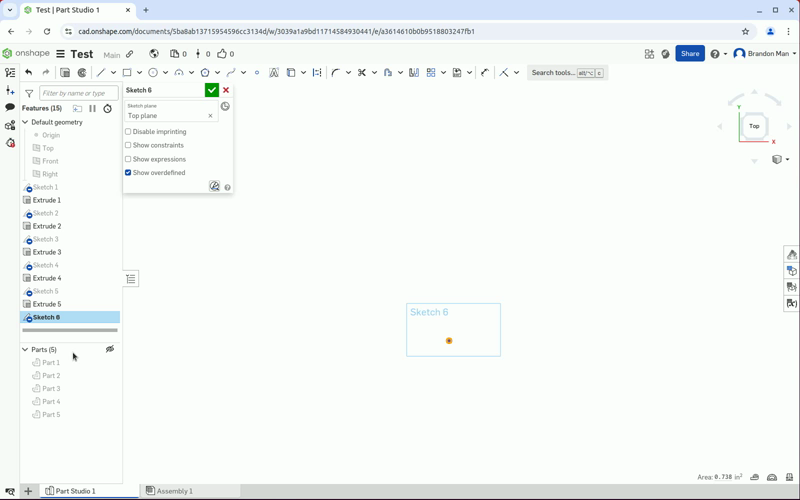
key(shift+e)
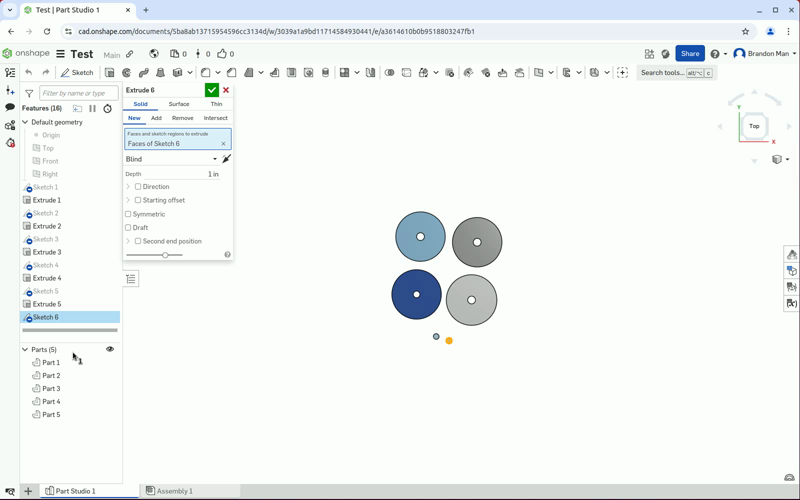
mouse_move(143, 106)
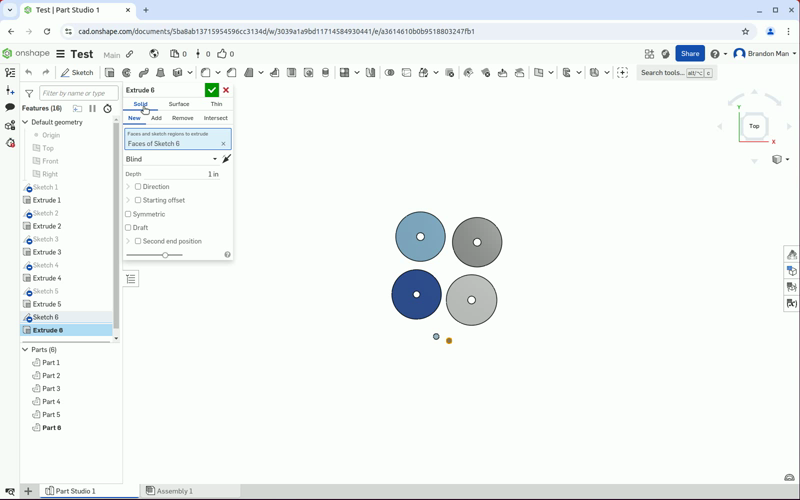
click(143, 106)
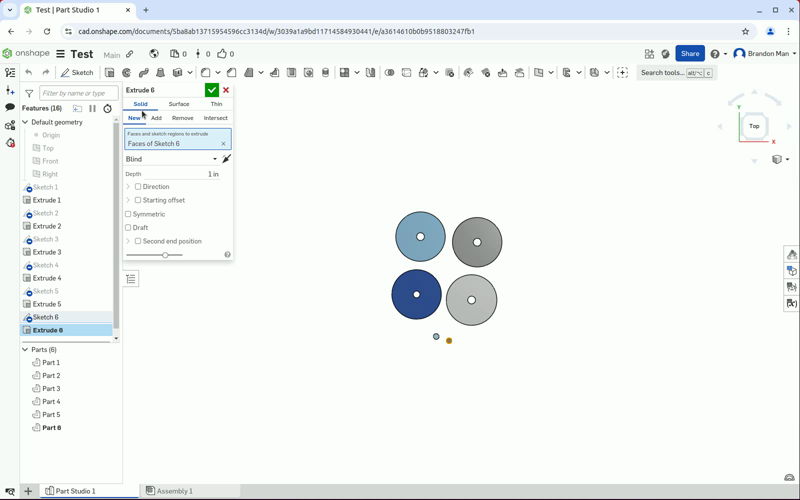
mouse_move(137, 120)
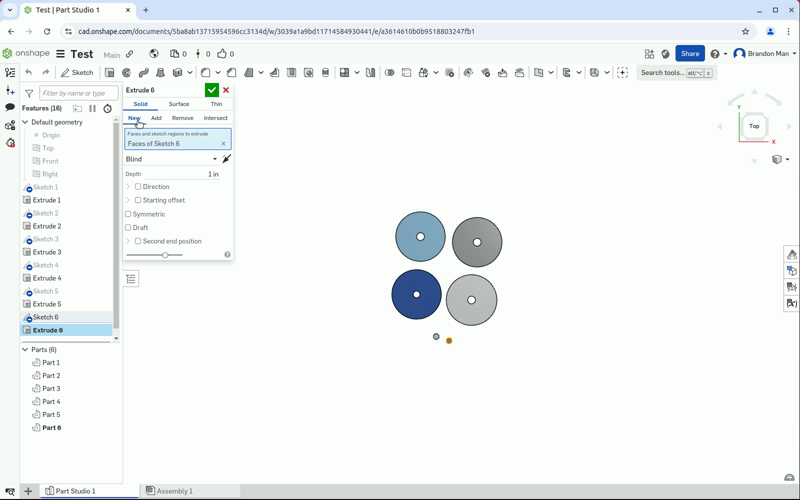
click(137, 120)
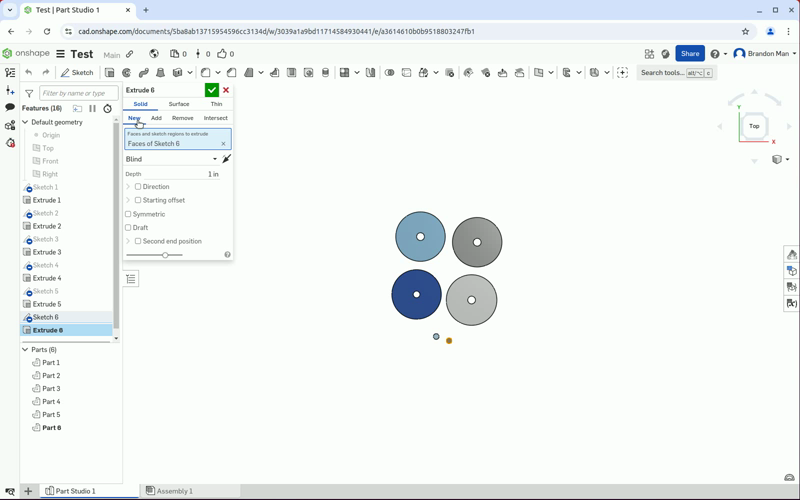
key(tab, 4)
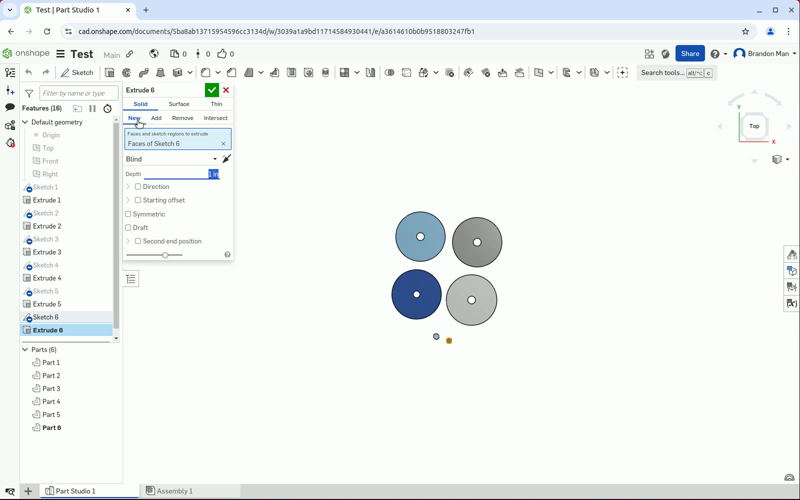
text(23.108)
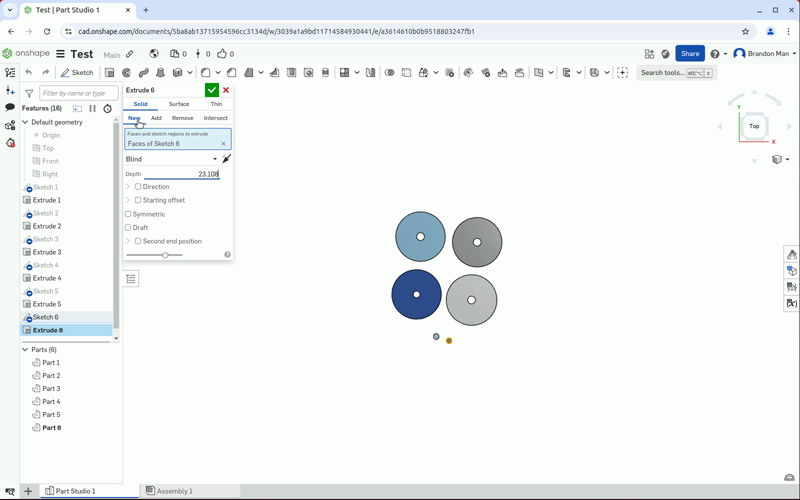
key(enter)
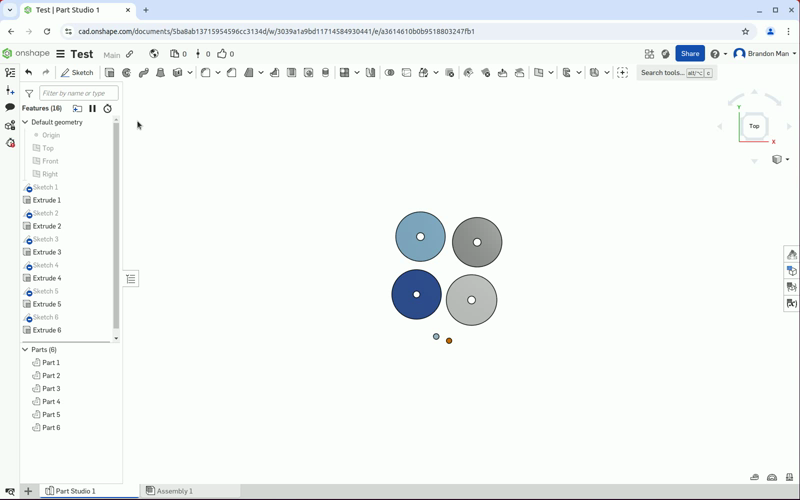
key(shift+h)
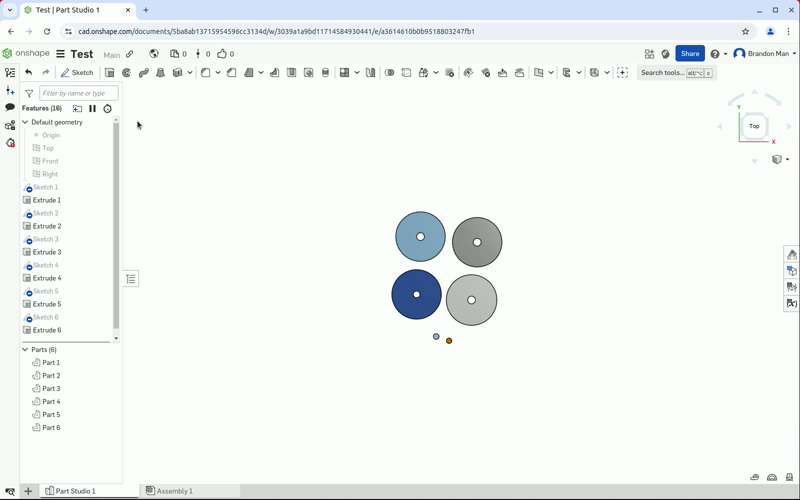
key(shift+h)
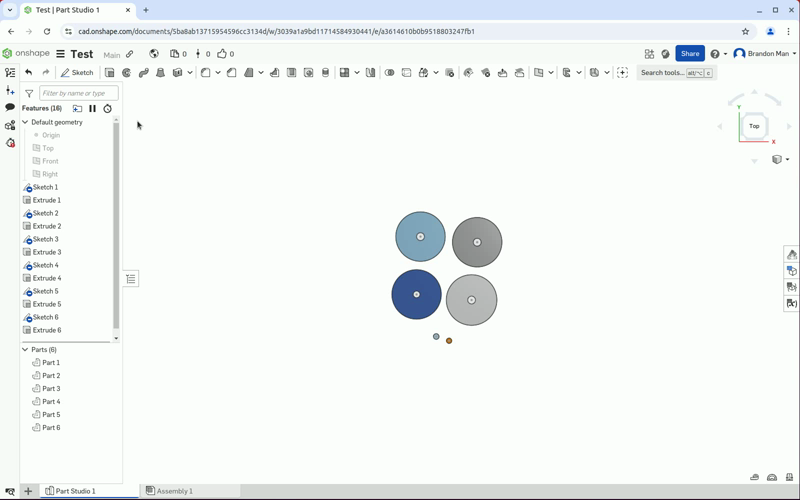
key(shift+7)
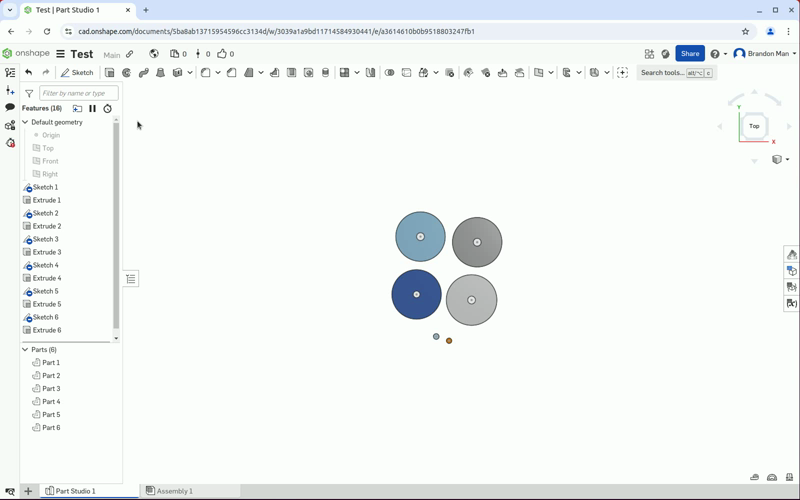
key(up, 3)
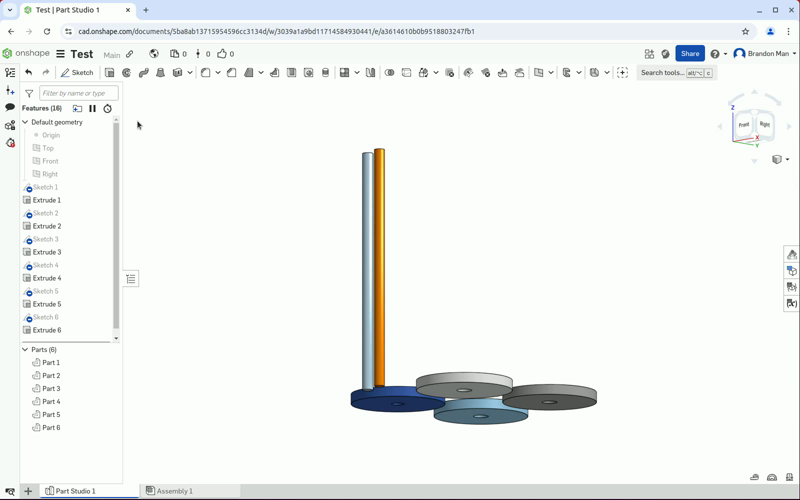
key(left, 3)
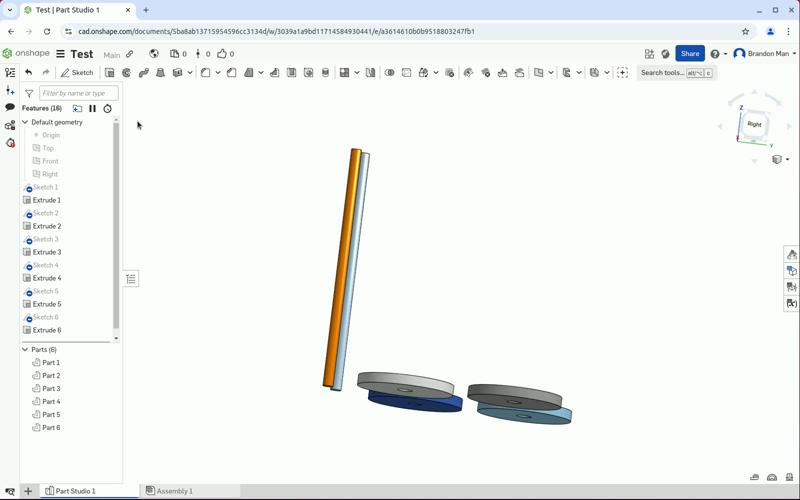
key(right, 3)
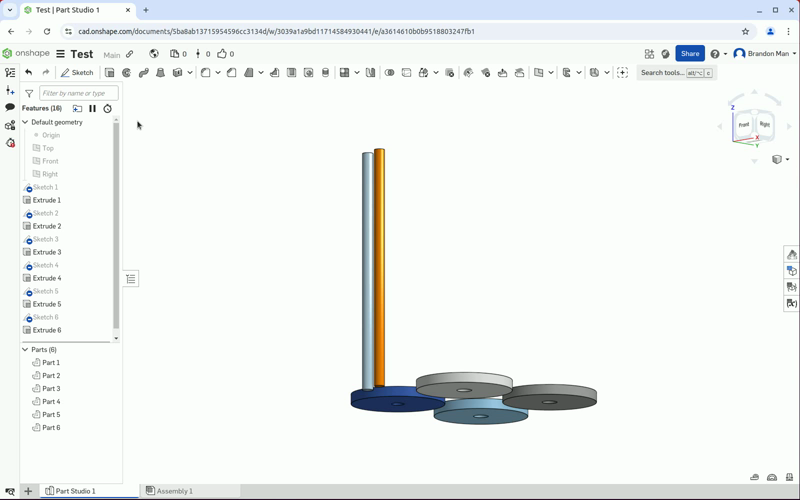
key(down, 3)
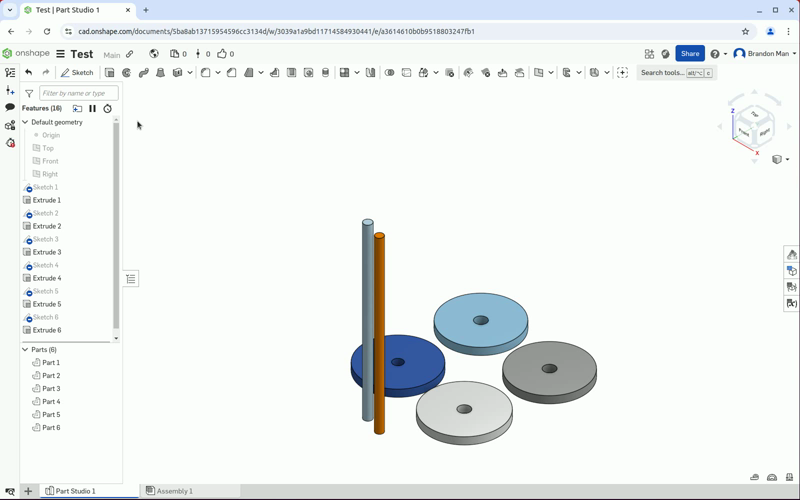
mouse_move(69, 189)
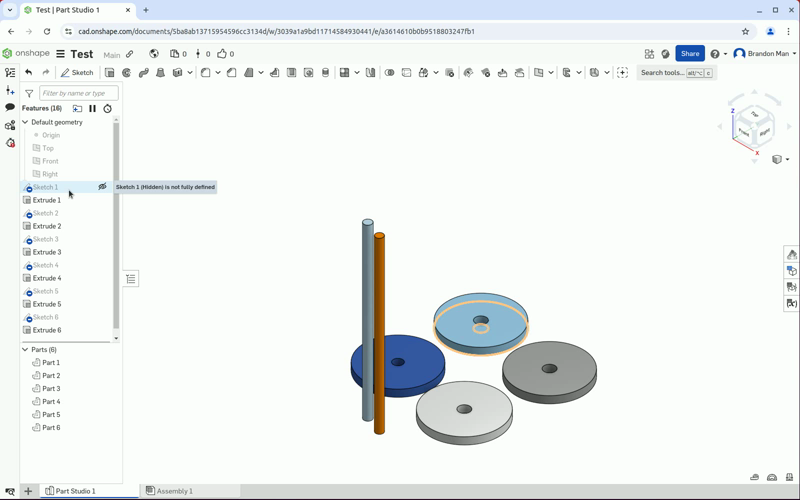
click(69, 189)